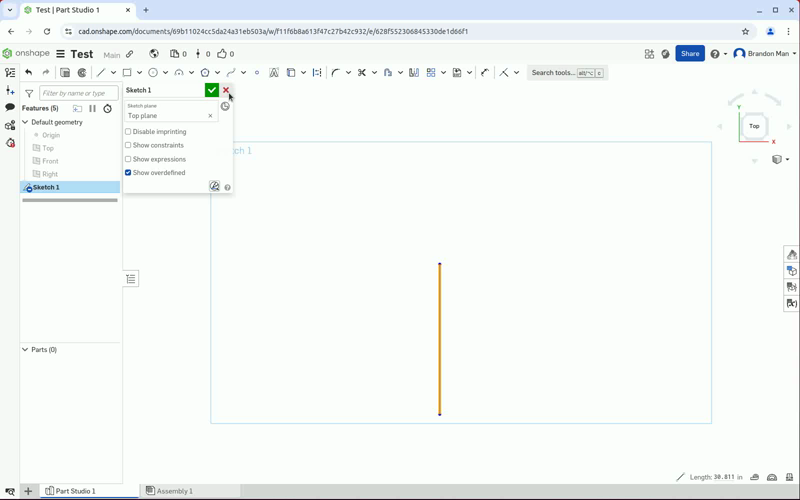
key(shift+h)
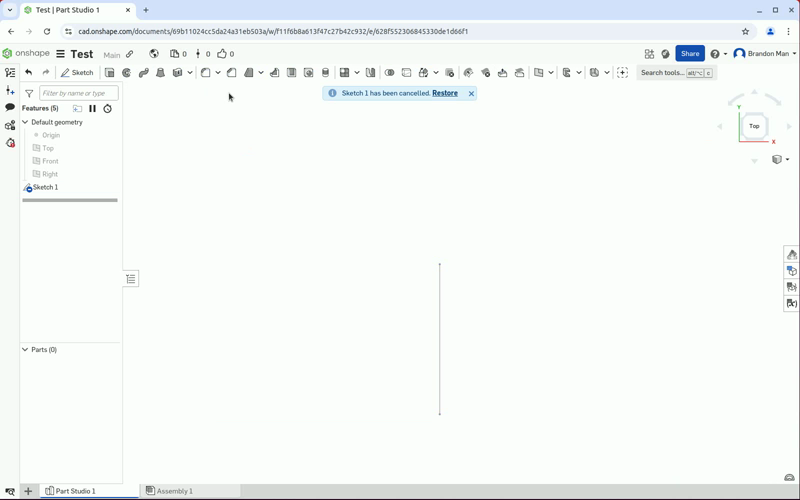
key(shift+s)
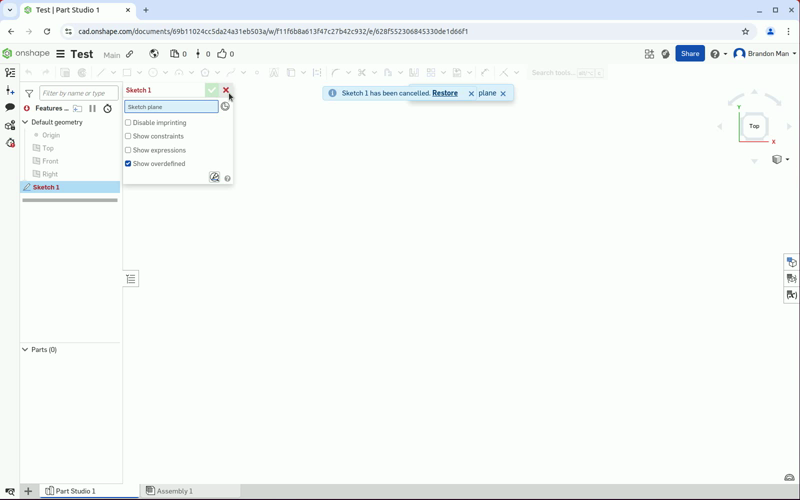
mouse_move(73, 150)
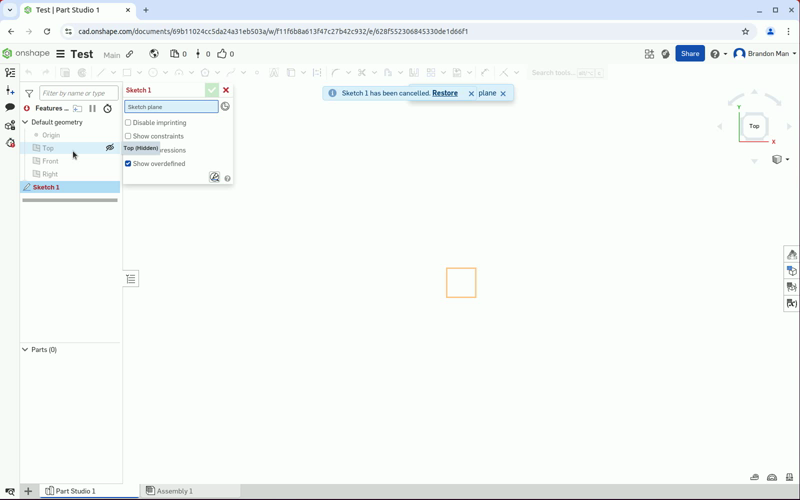
click(73, 150)
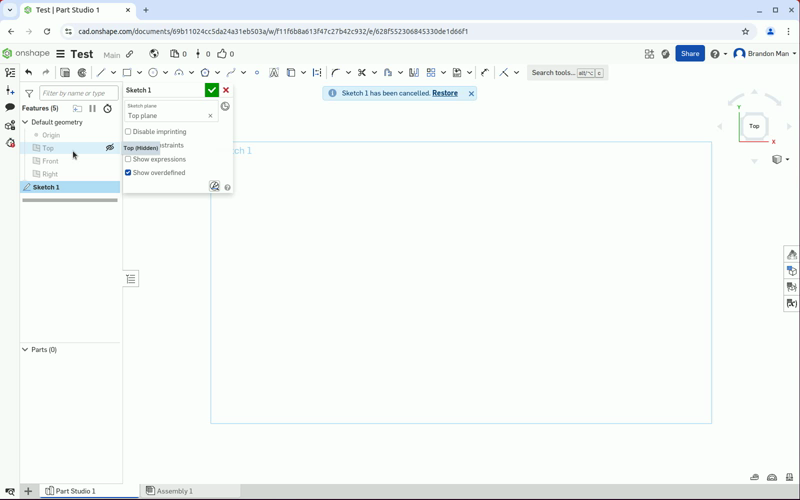
mouse_move(73, 352)
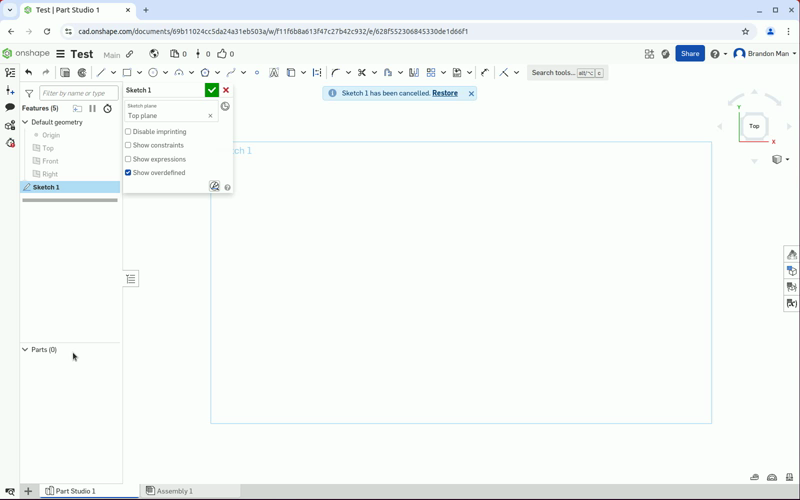
key(y)
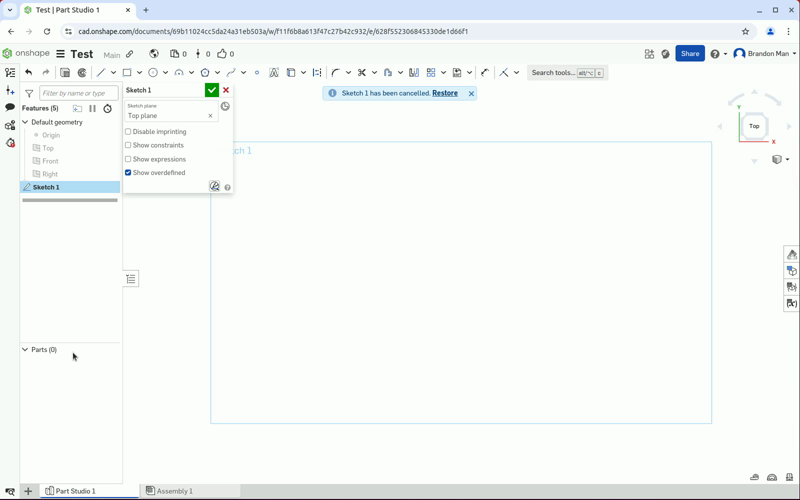
key(c)
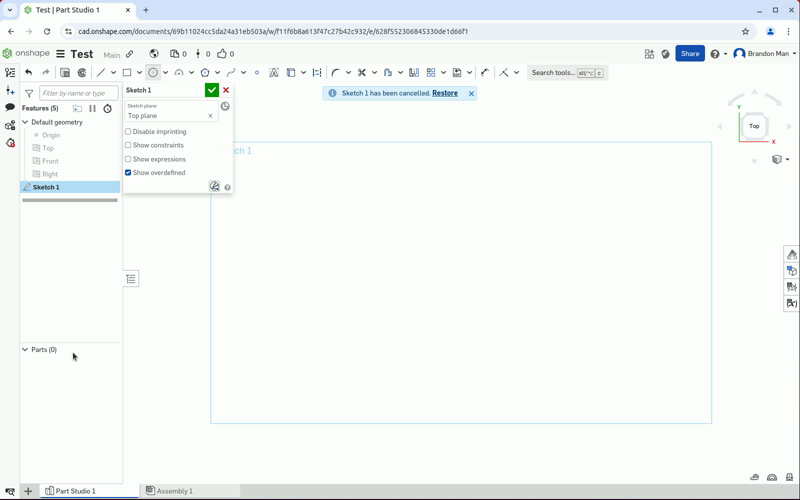
key_down(shift)
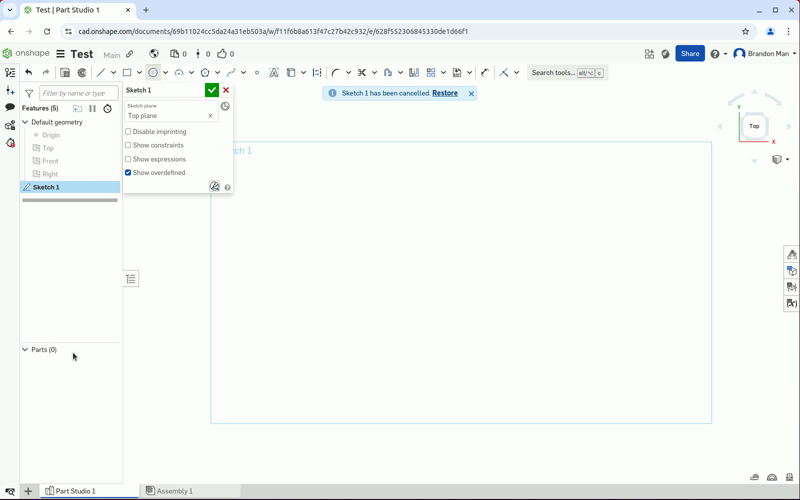
mouse_move(461, 282)
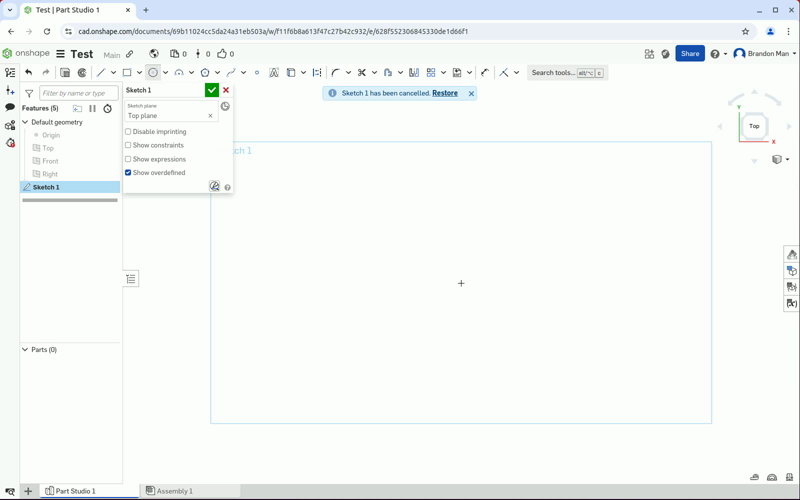
click(461, 282)
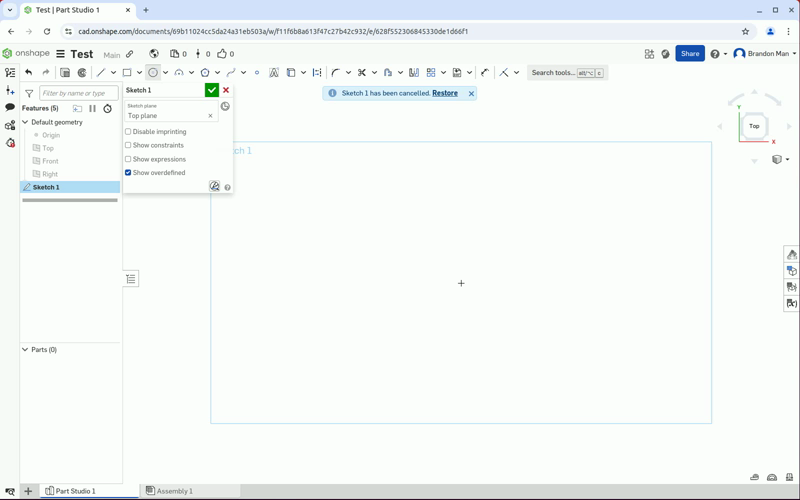
key_up(shift)
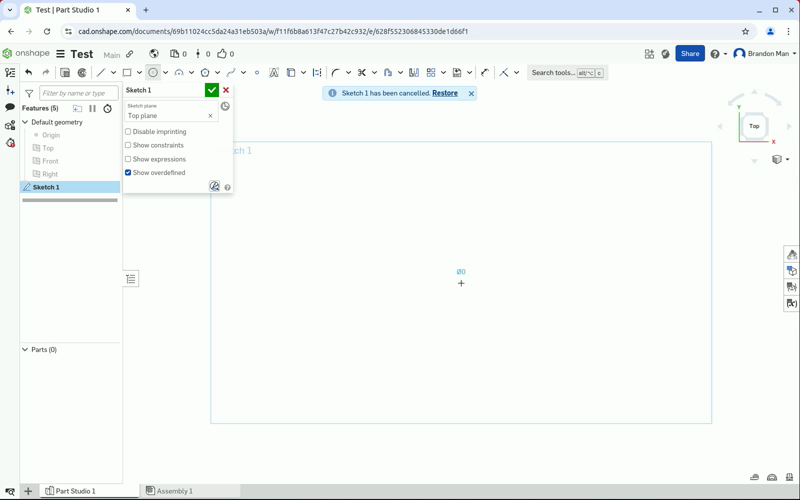
mouse_move(473, 282)
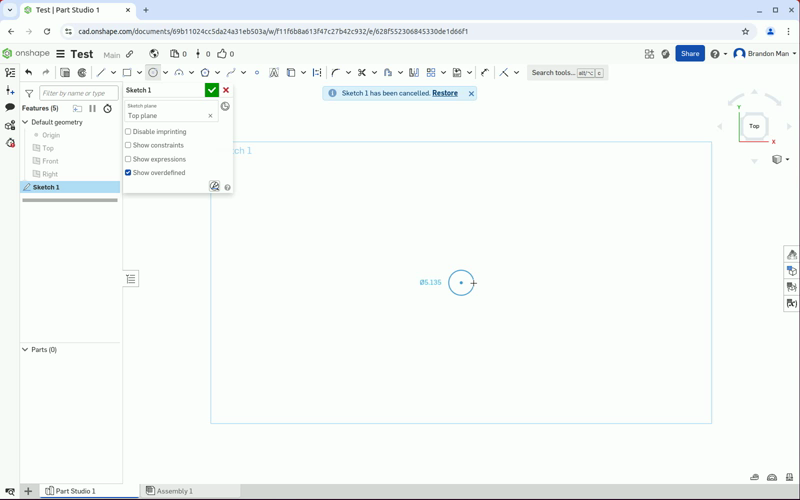
click(473, 282)
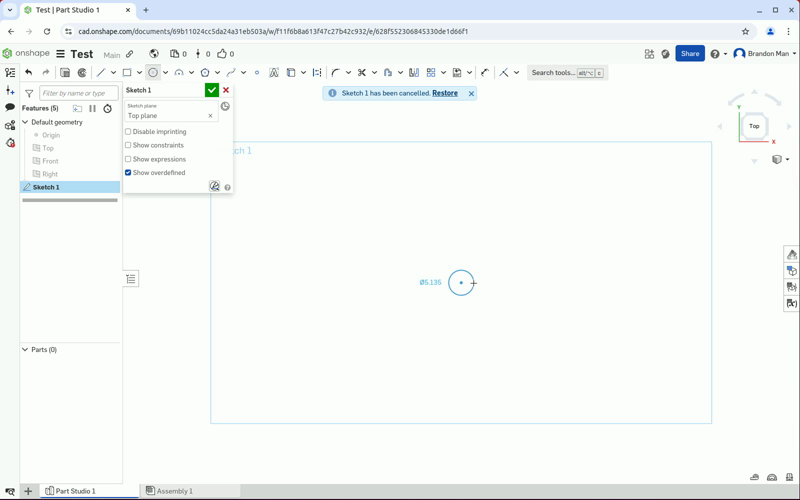
key(esc)
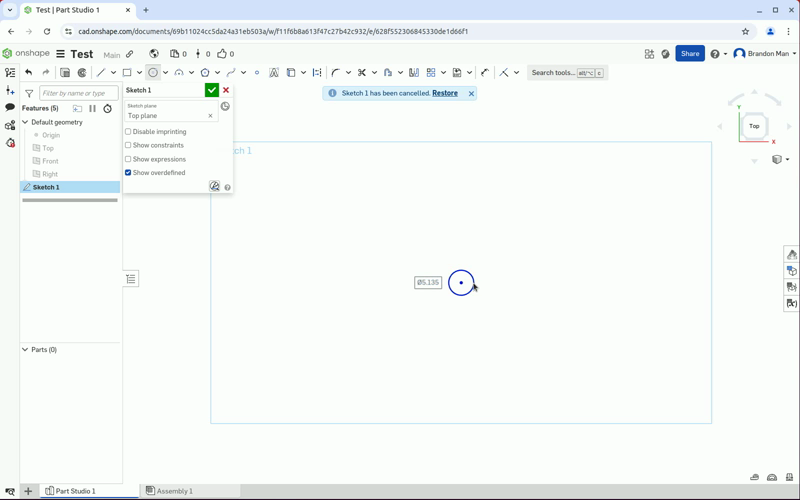
mouse_move(464, 277)
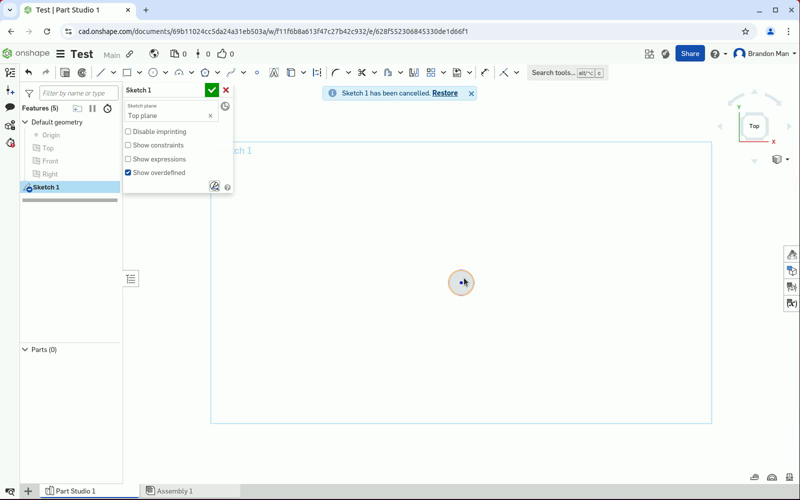
scroll(6)
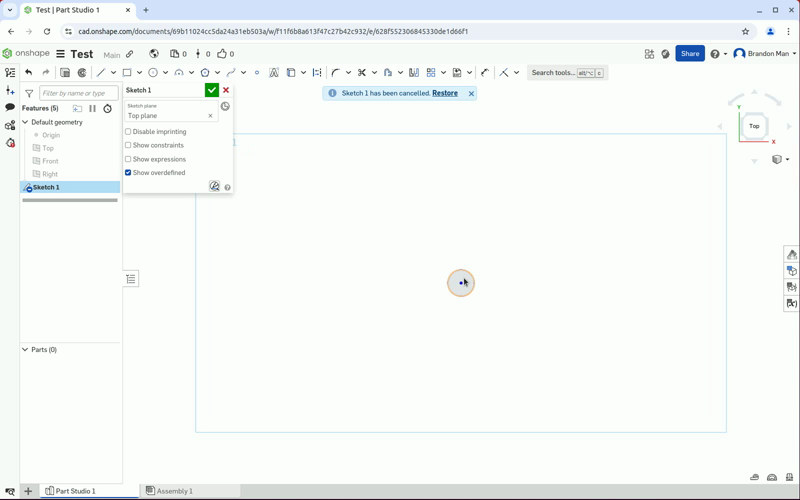
scroll(6)
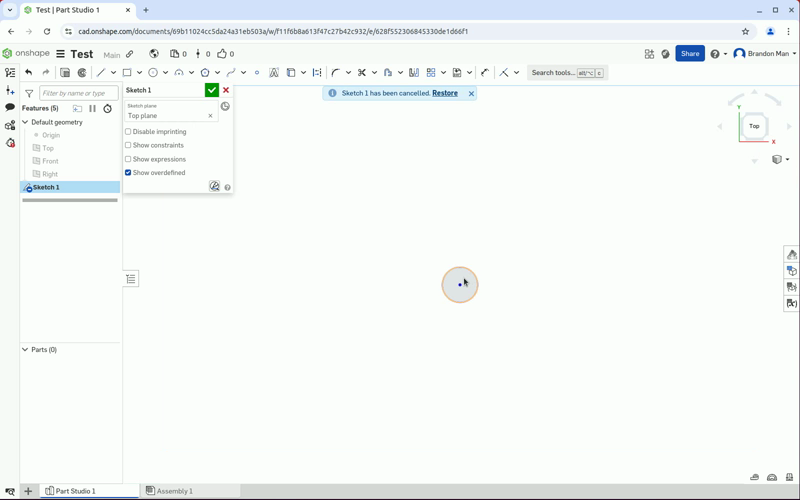
scroll(6)
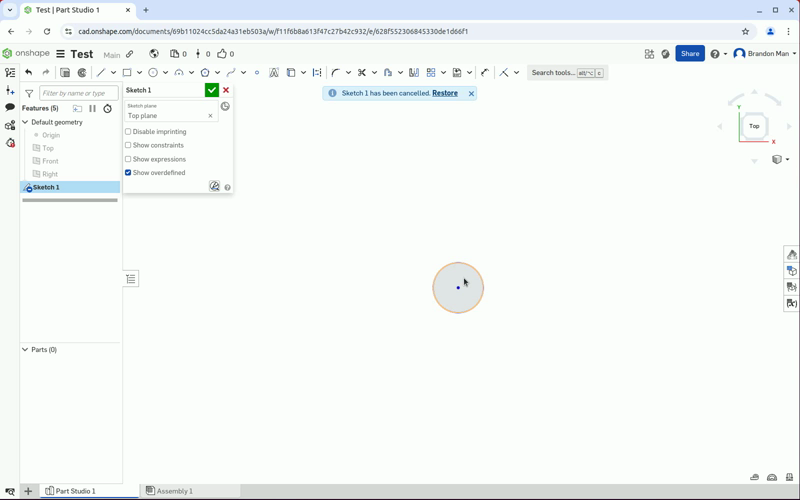
scroll(6)
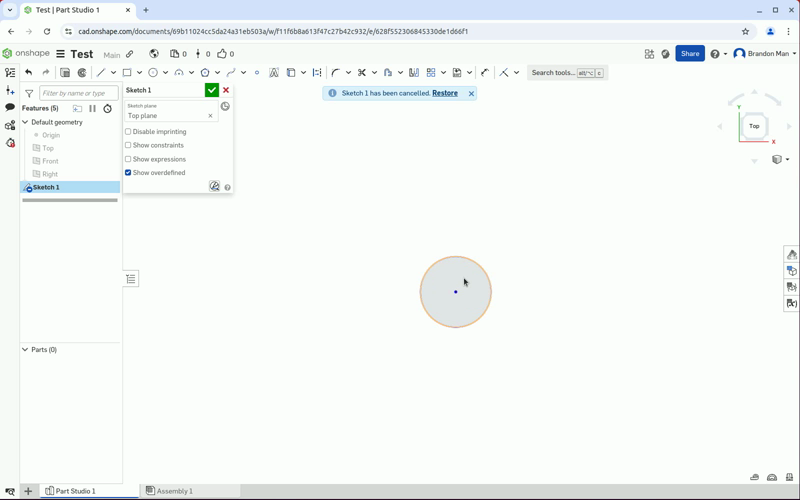
scroll(6)
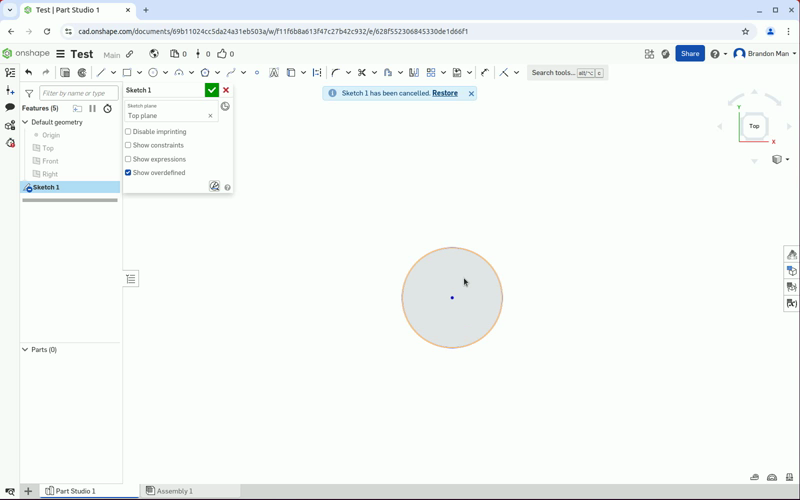
scroll(6)
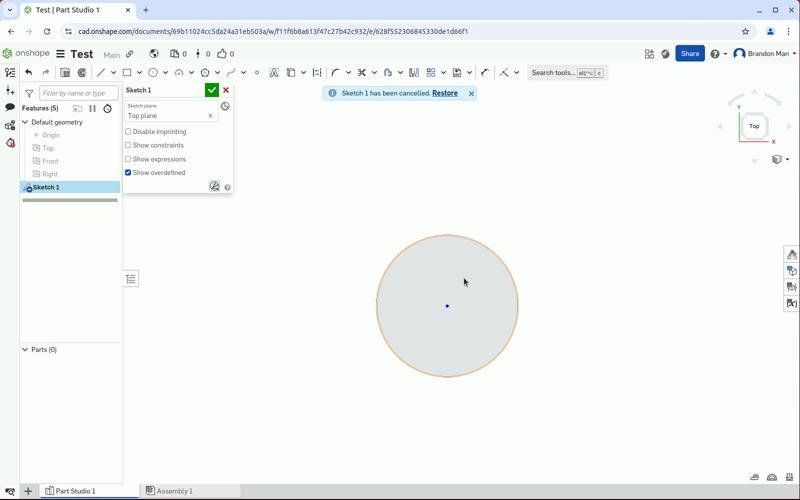
scroll(6)
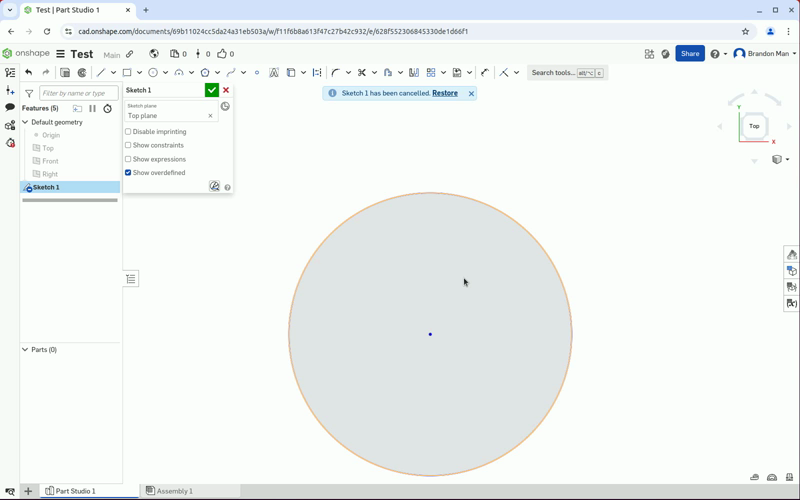
click(464, 277)
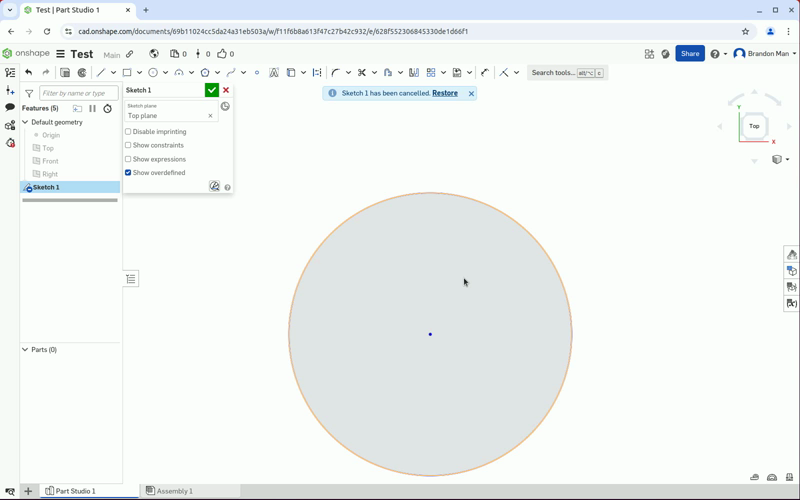
scroll(-6)
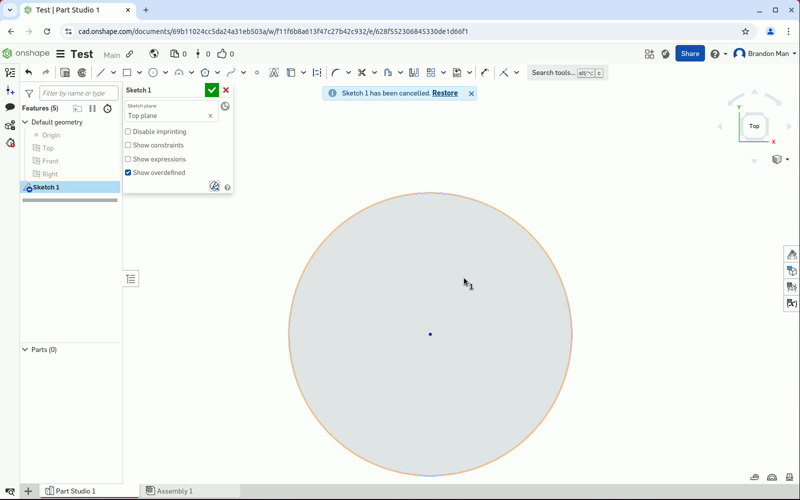
scroll(-6)
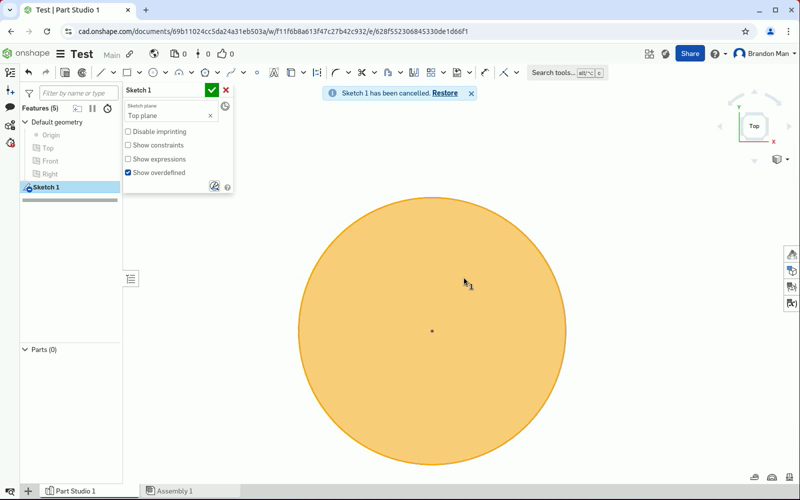
scroll(-6)
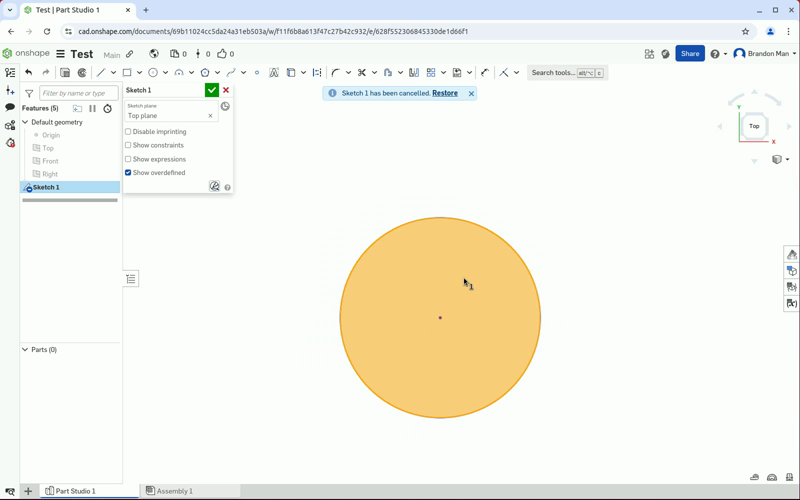
scroll(-6)
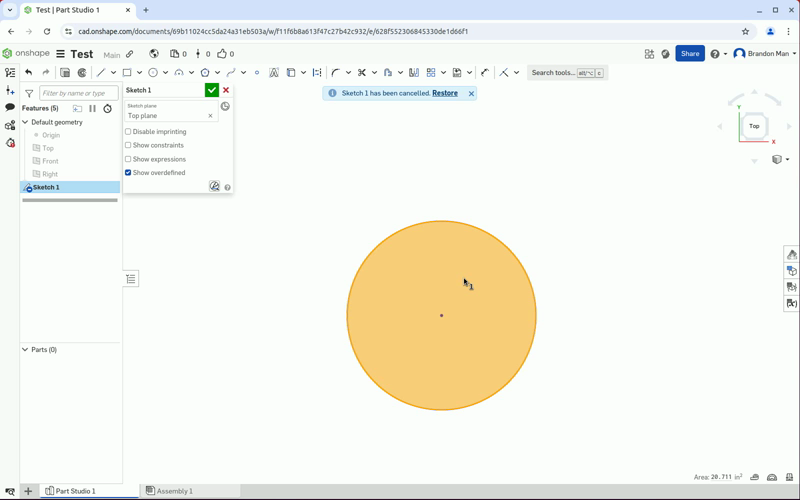
scroll(-6)
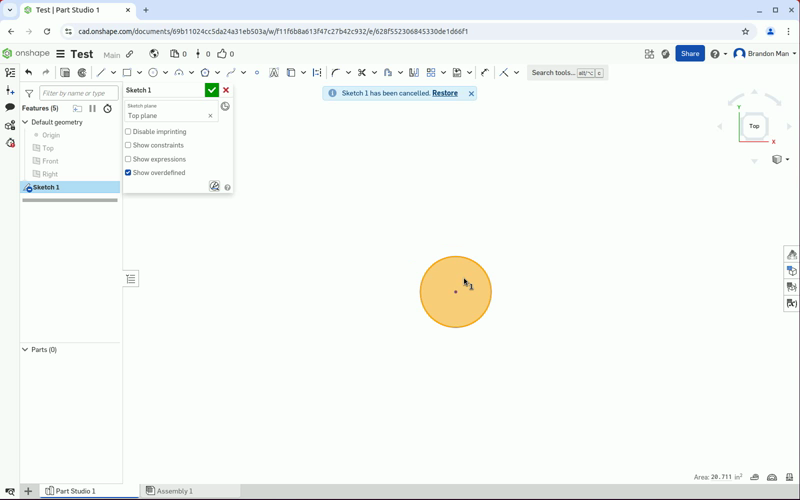
scroll(-6)
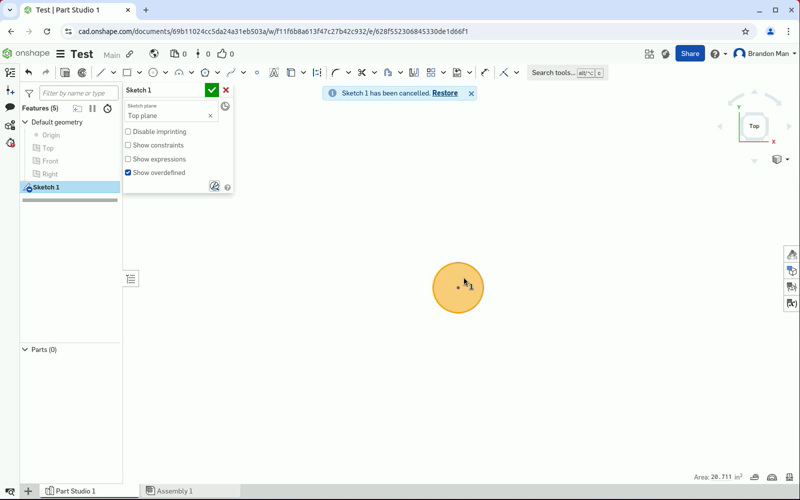
scroll(-6)
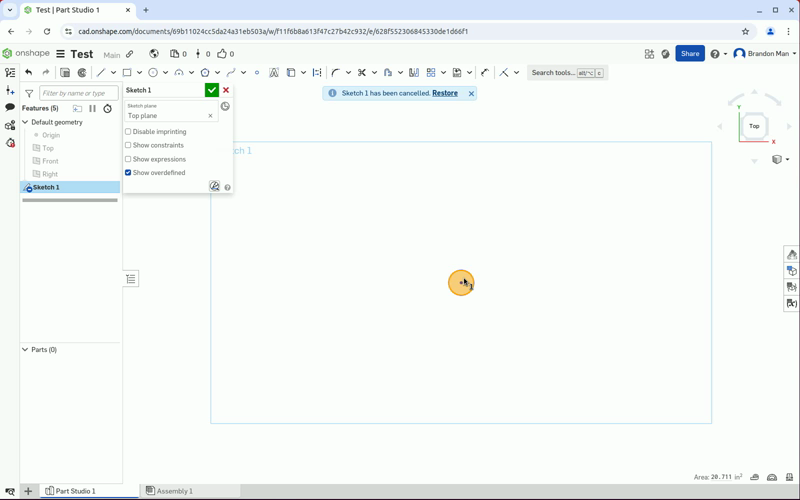
mouse_move(73, 352)
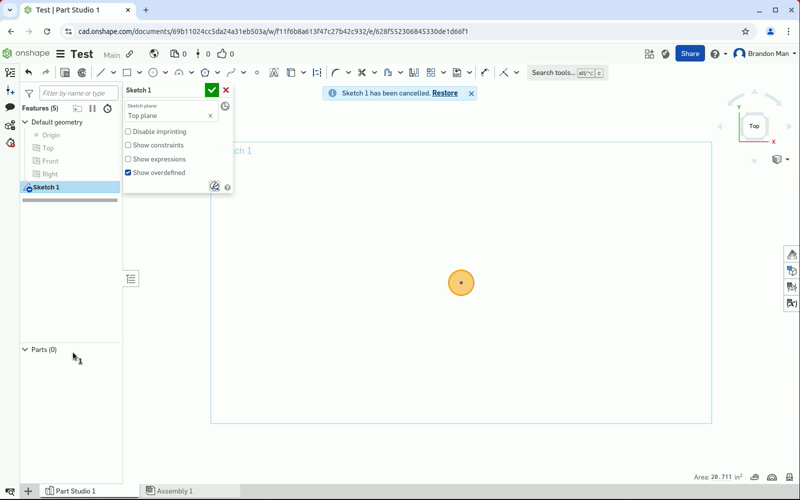
key(shift+y)
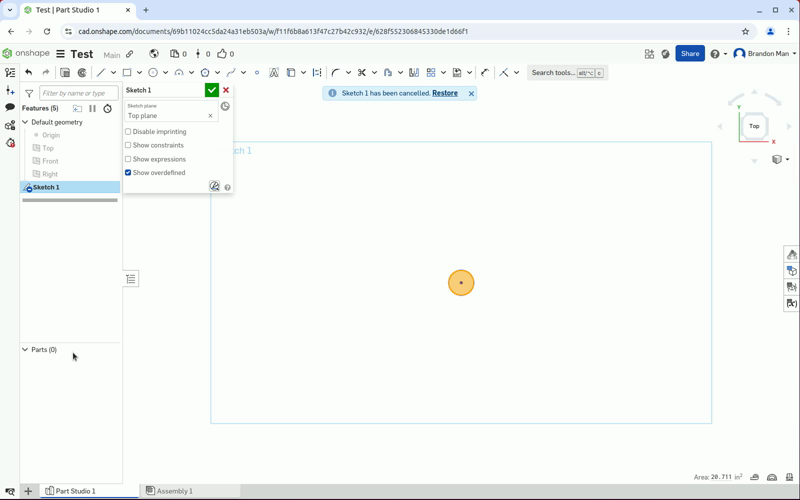
key(shift+e)
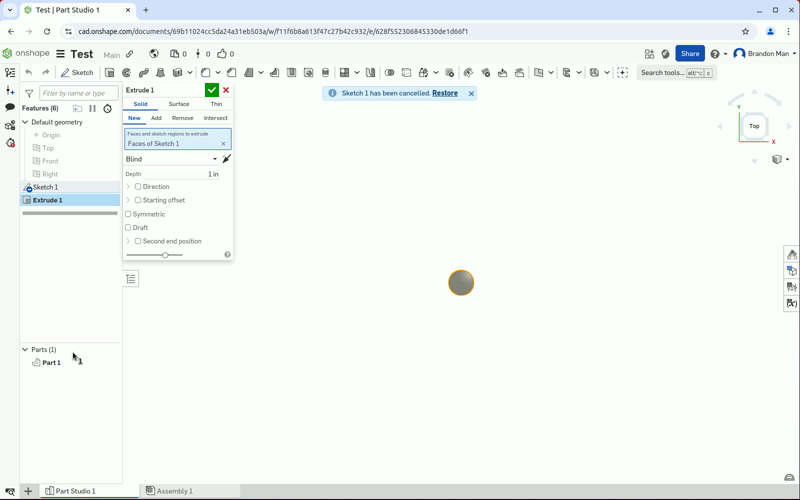
mouse_move(143, 106)
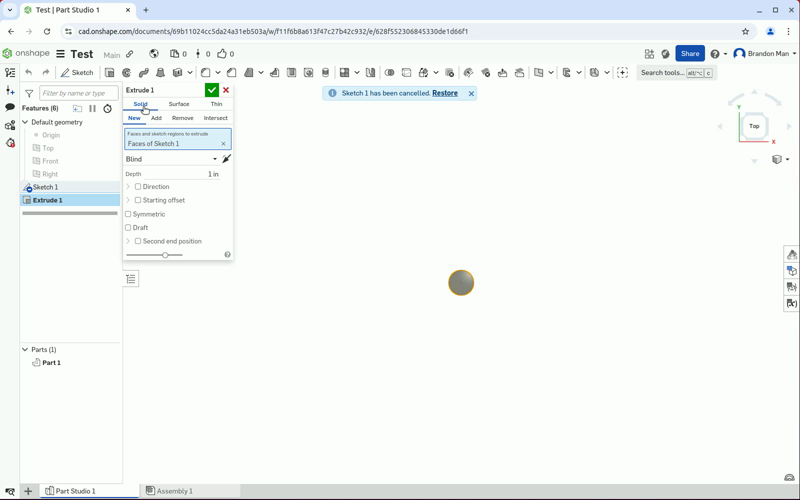
click(143, 106)
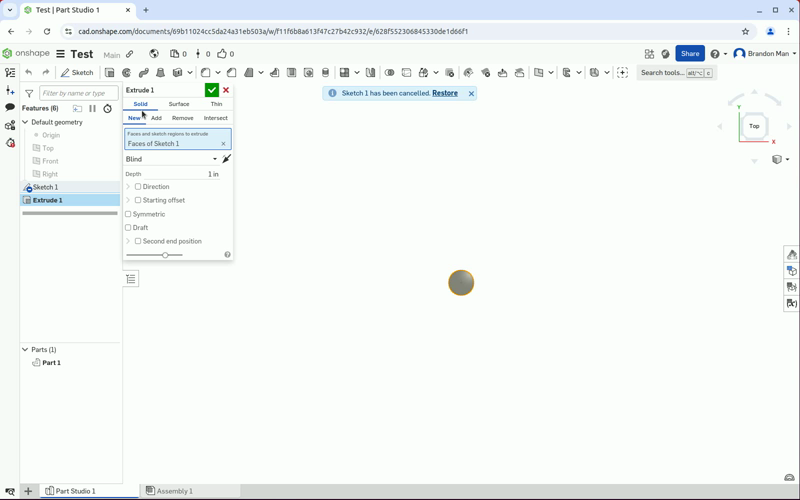
mouse_move(137, 120)
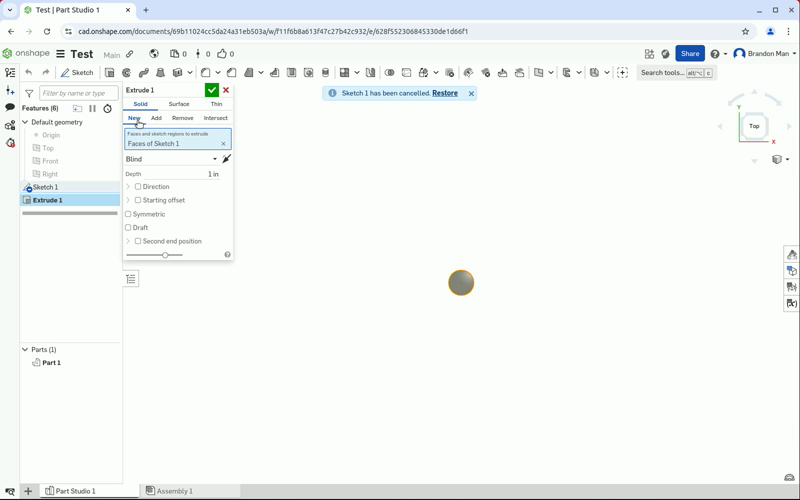
click(137, 120)
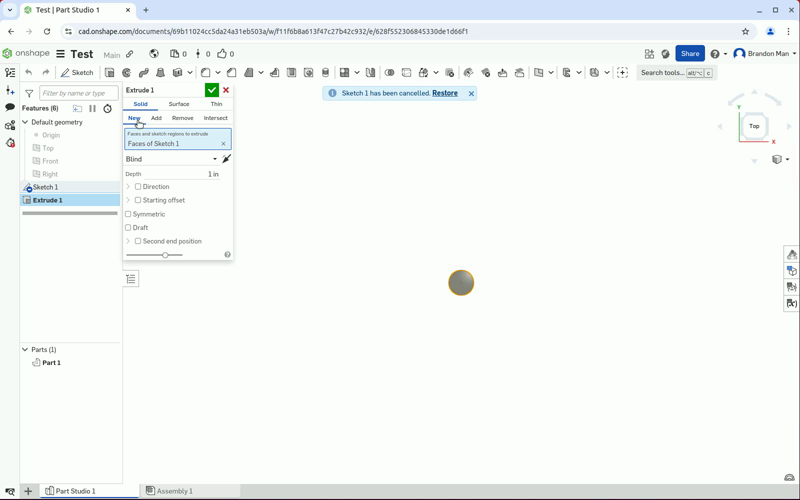
key(tab, 4)
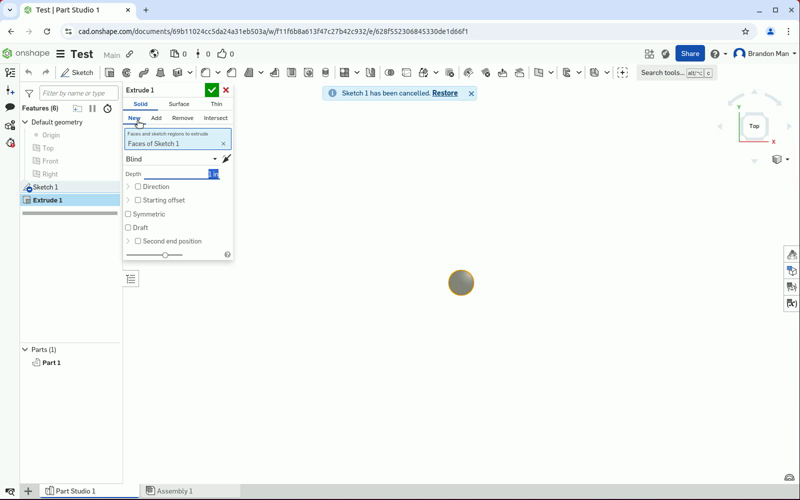
text(15.646)
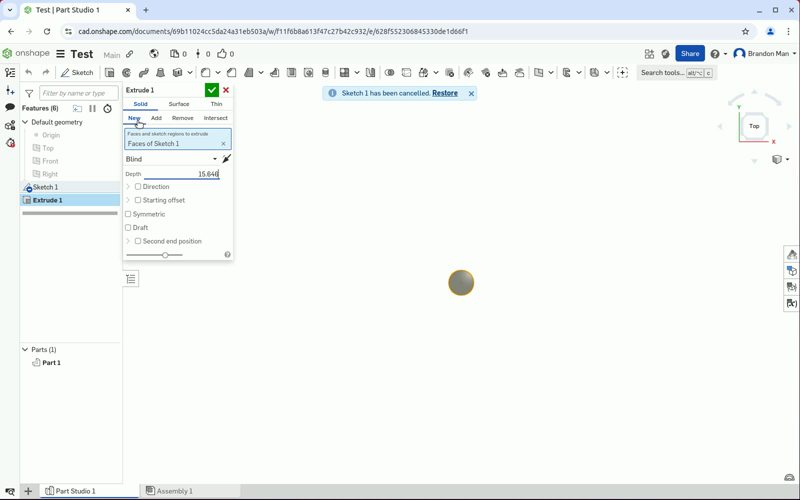
key(enter)
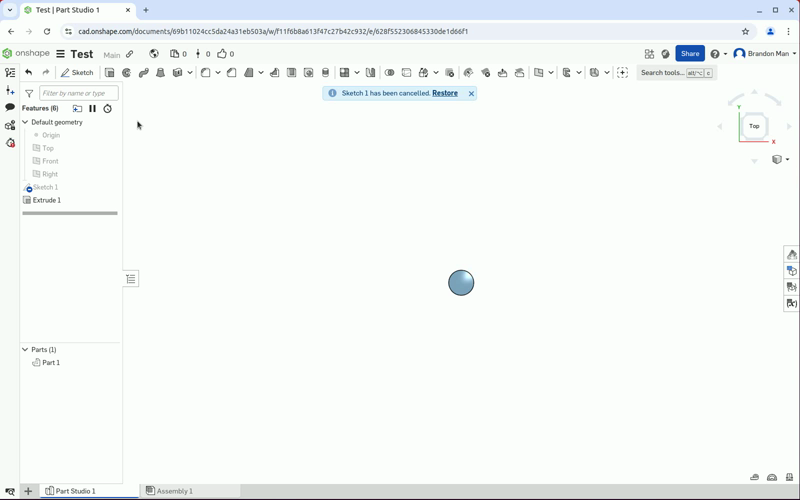
key(shift+h)
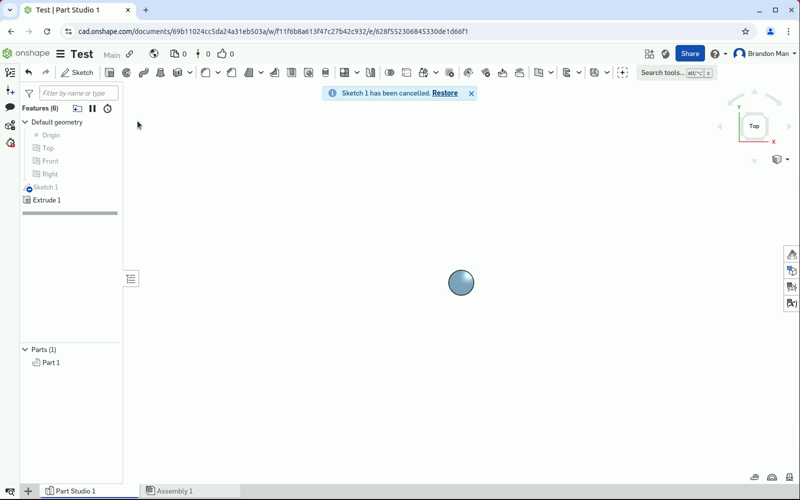
key(shift+h)
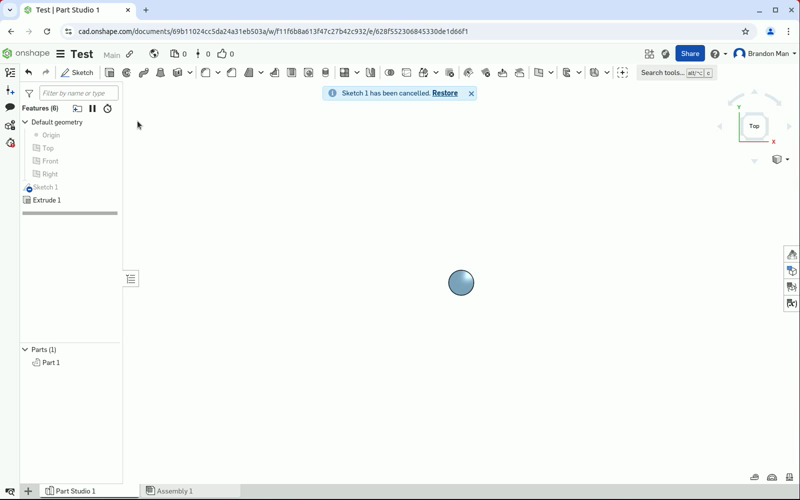
mouse_move(73, 189)
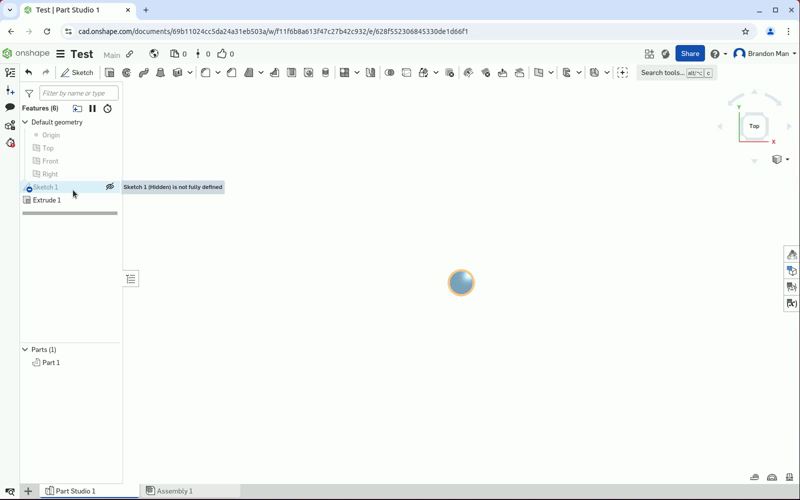
click(73, 189)
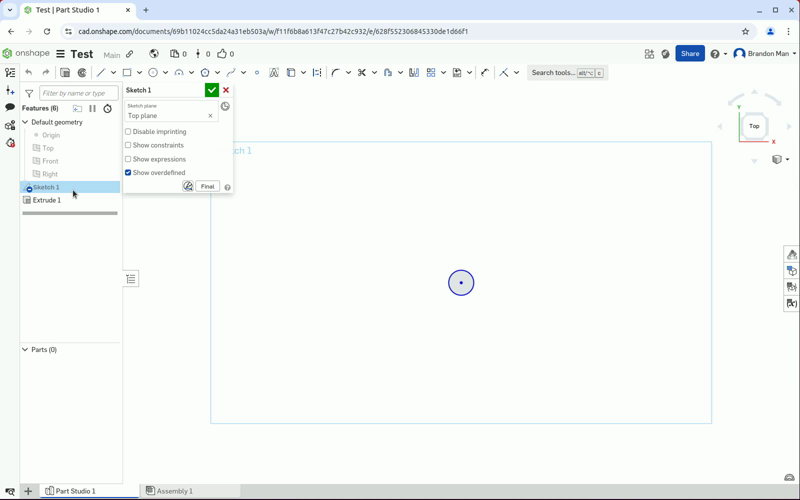
mouse_move(229, 92)
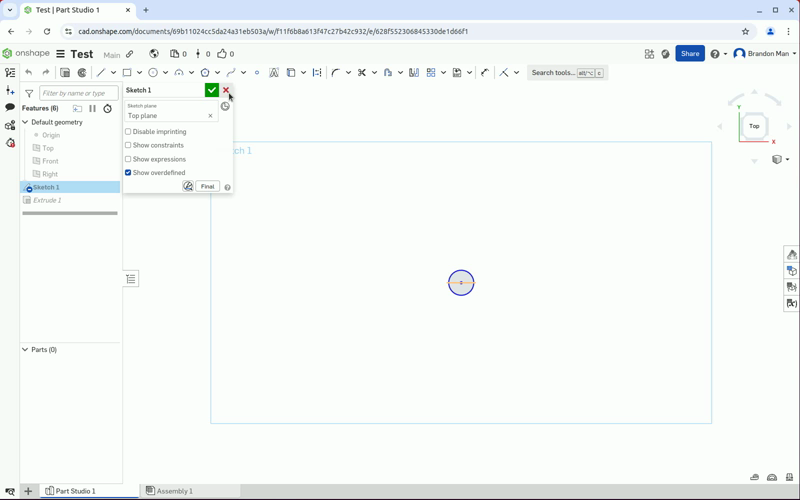
click(229, 92)
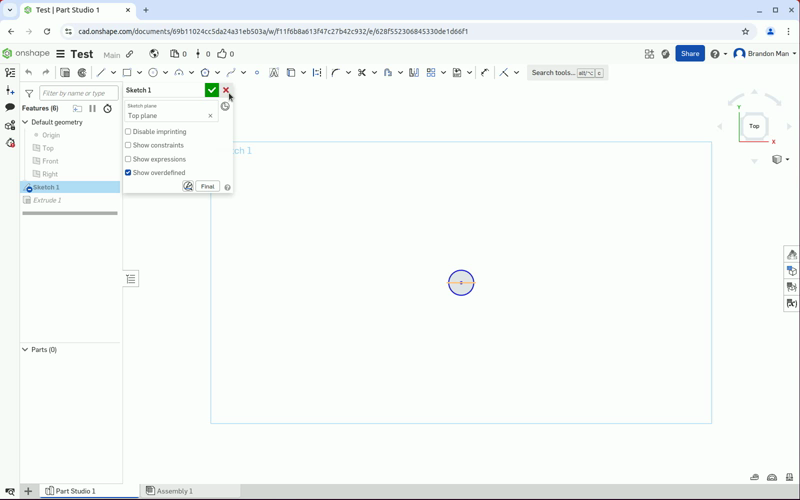
key(shift+s)
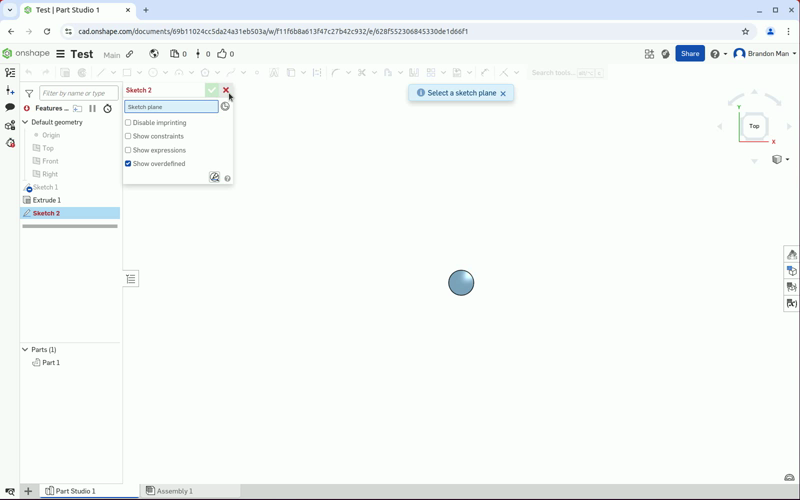
mouse_move(73, 150)
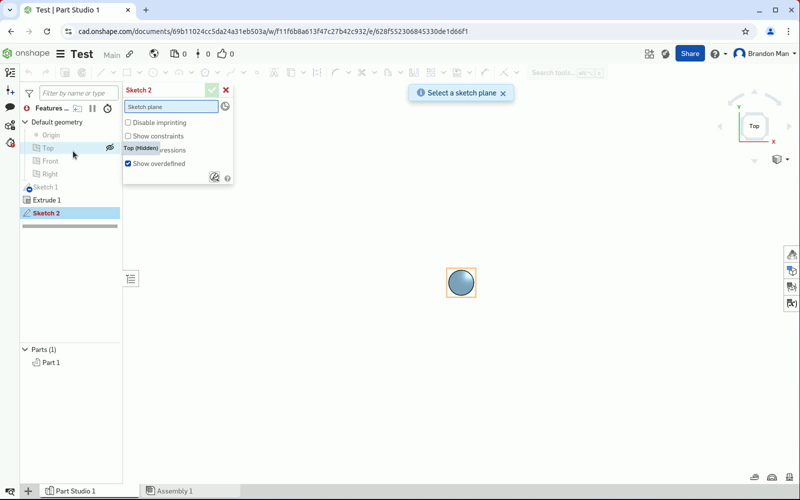
click(73, 150)
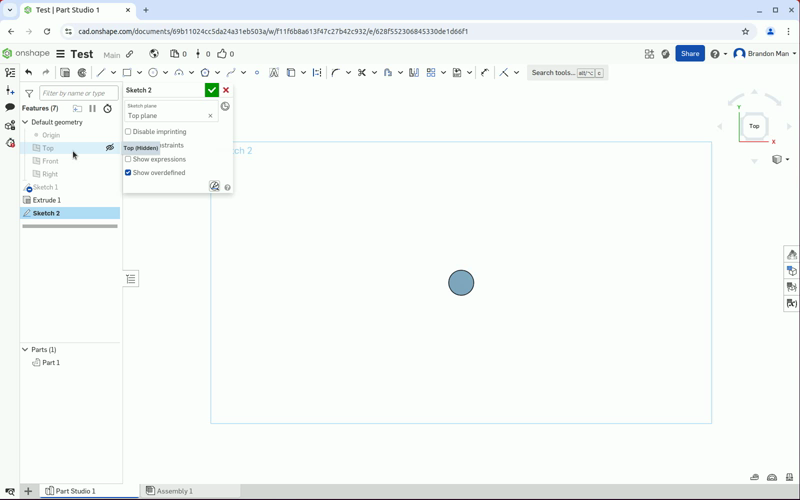
mouse_move(73, 352)
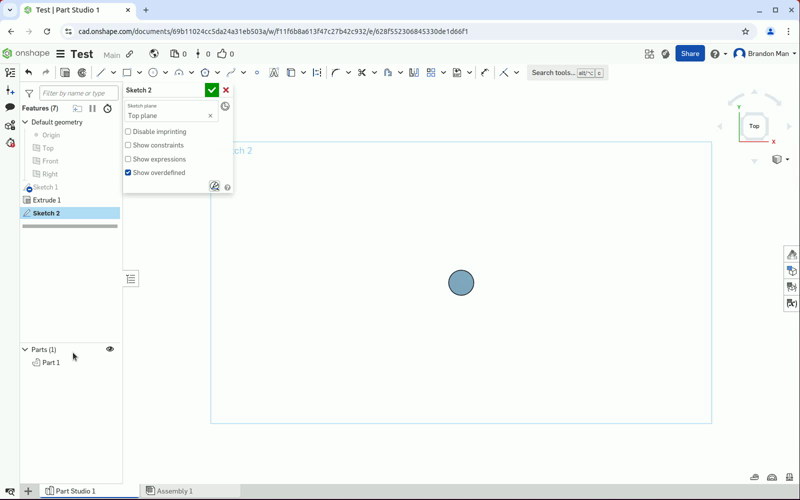
key(y)
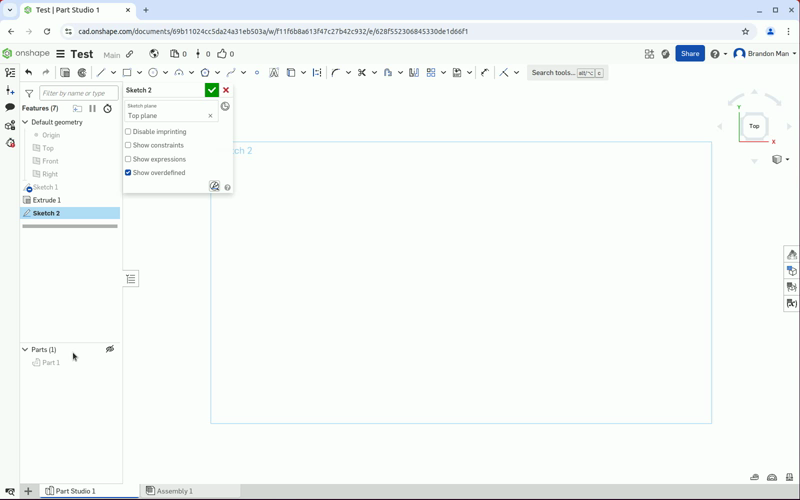
key(l)
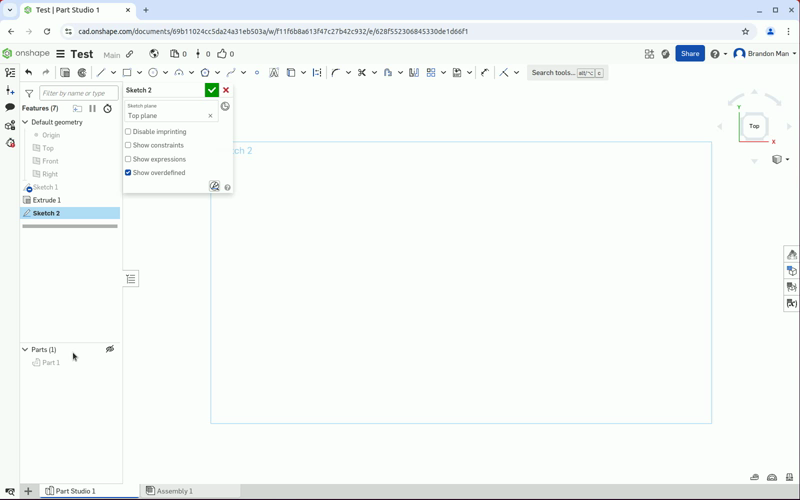
key_down(shift)
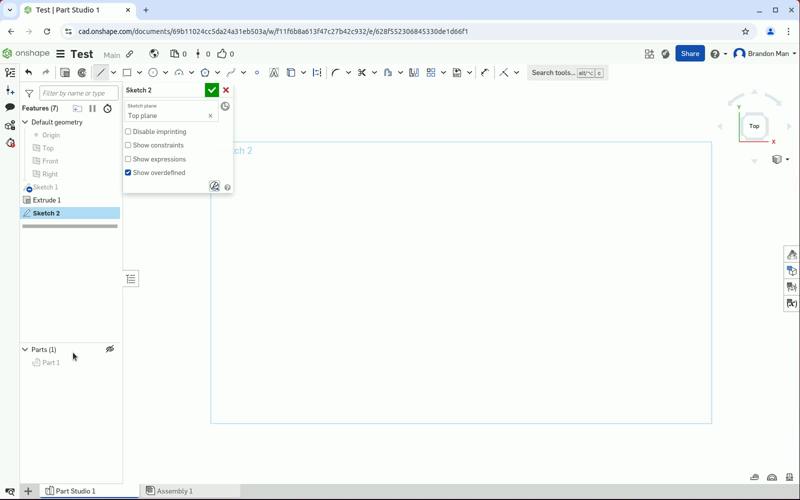
mouse_move(520, 369)
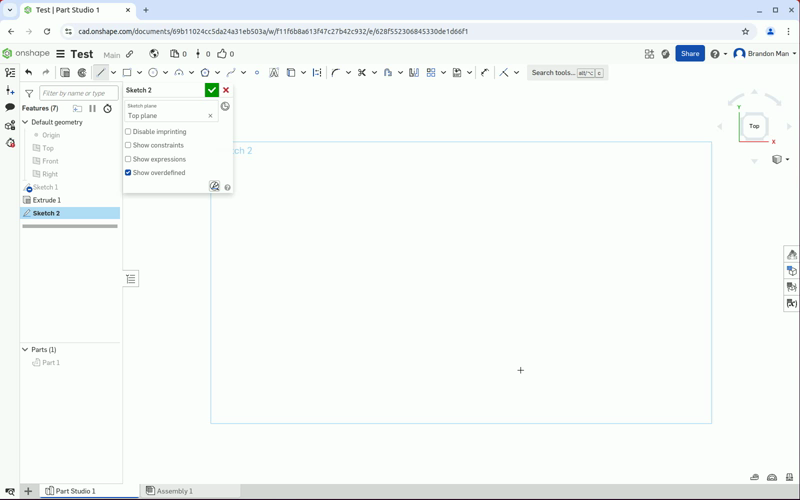
click(520, 369)
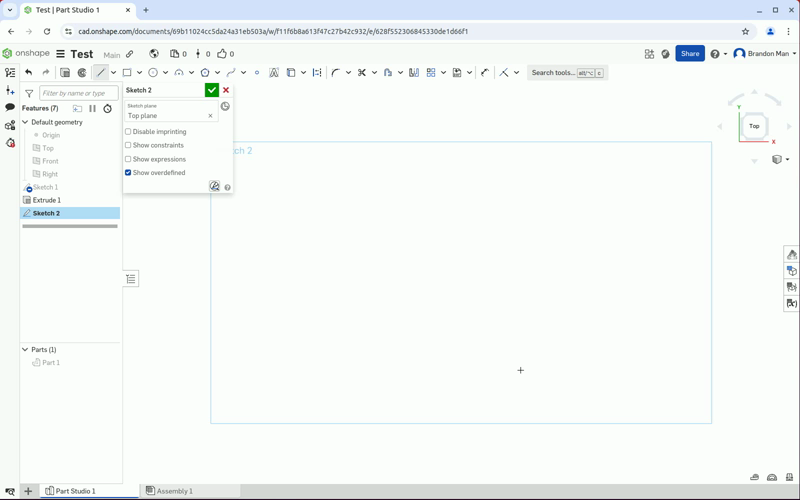
key_up(shift)
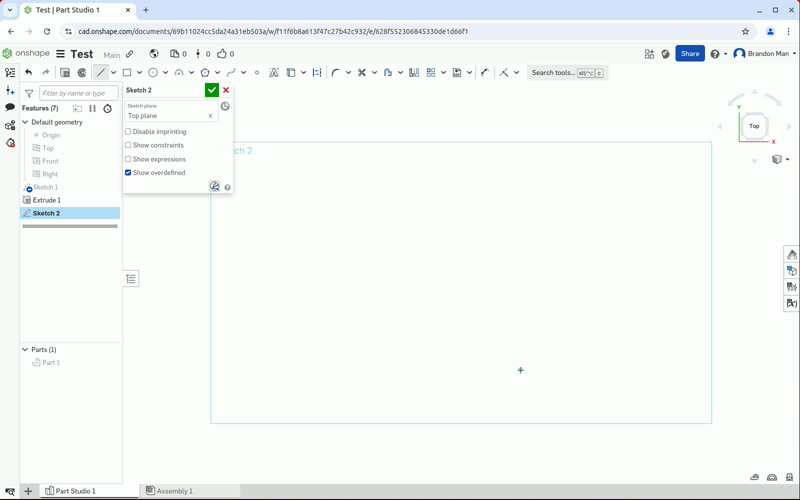
key_down(shift)
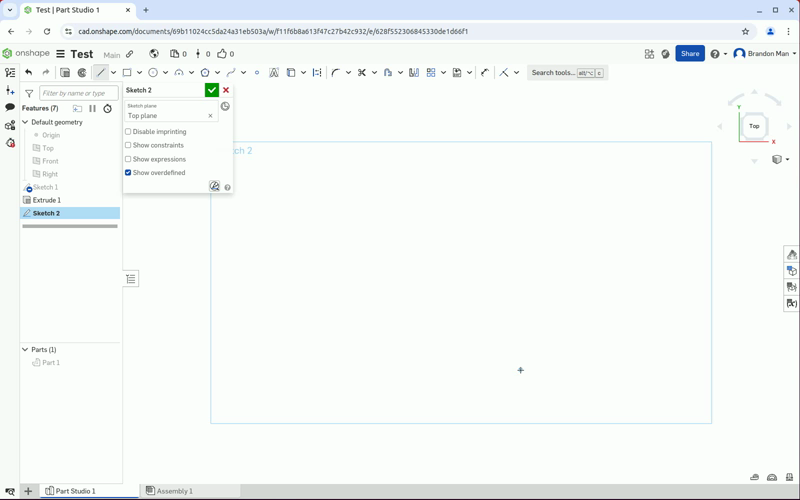
mouse_move(550, 369)
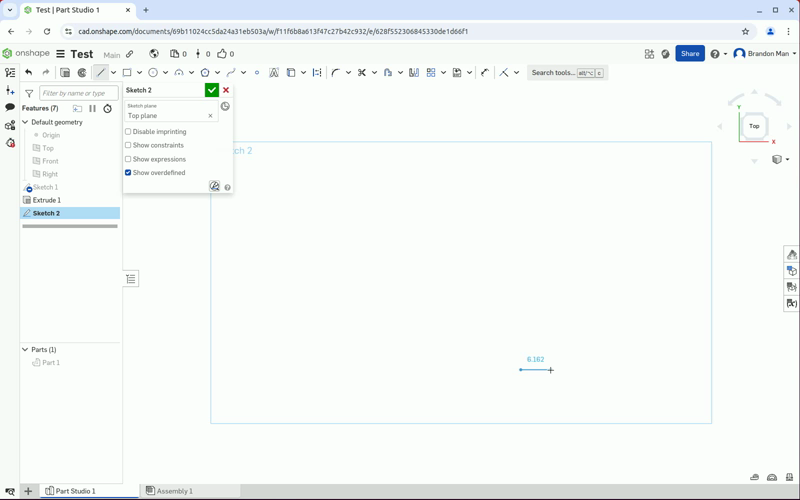
mouse_move(570, 369)
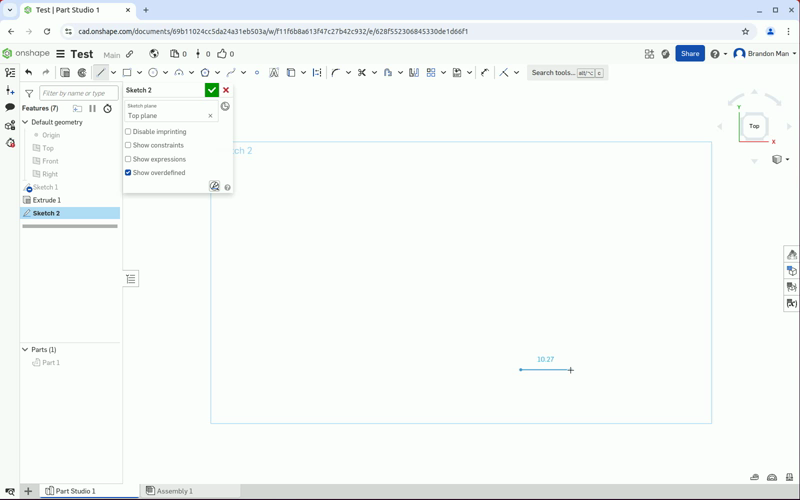
click(570, 369)
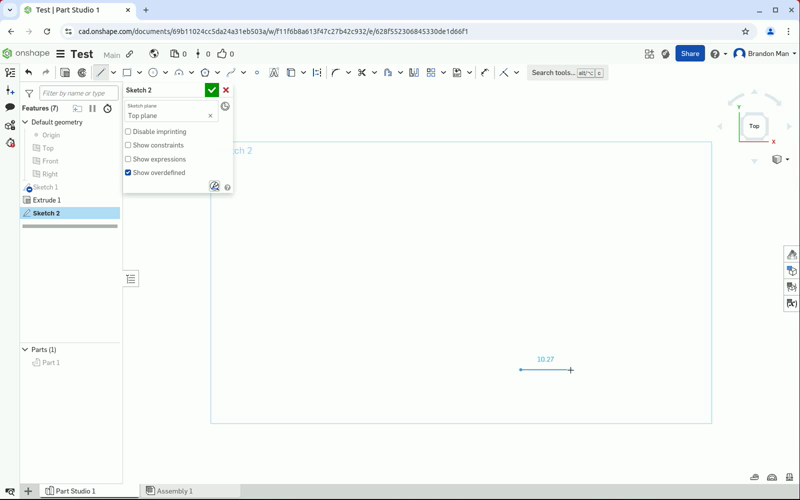
key_up(shift)
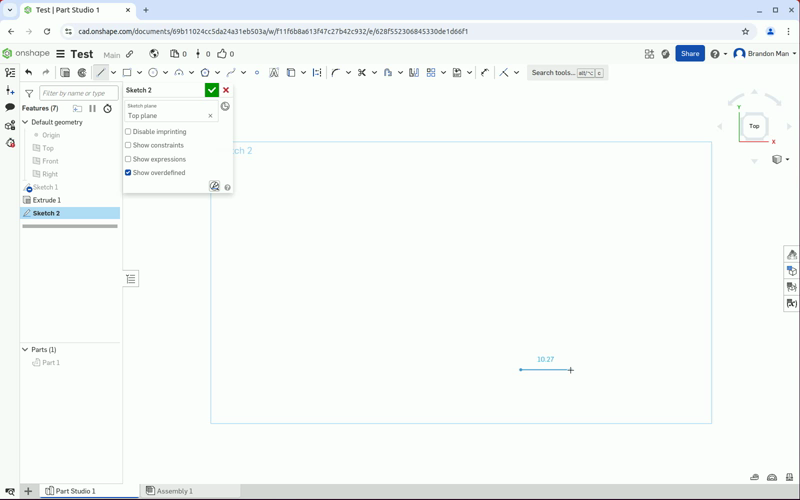
key_down(shift)
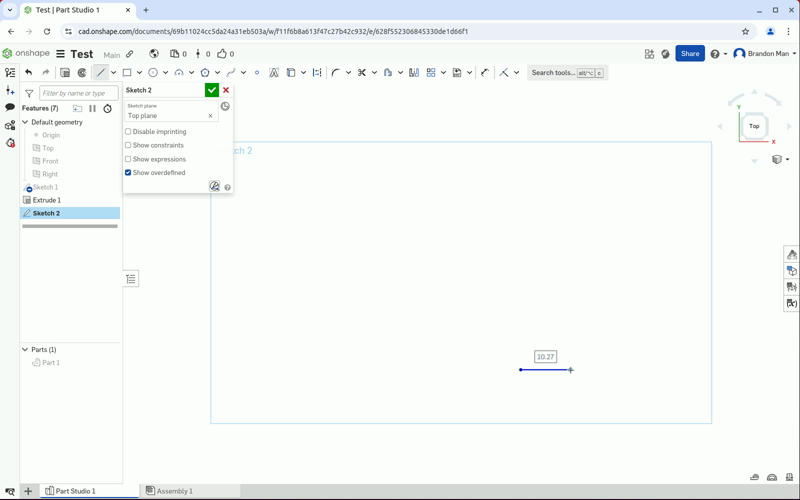
mouse_move(589, 369)
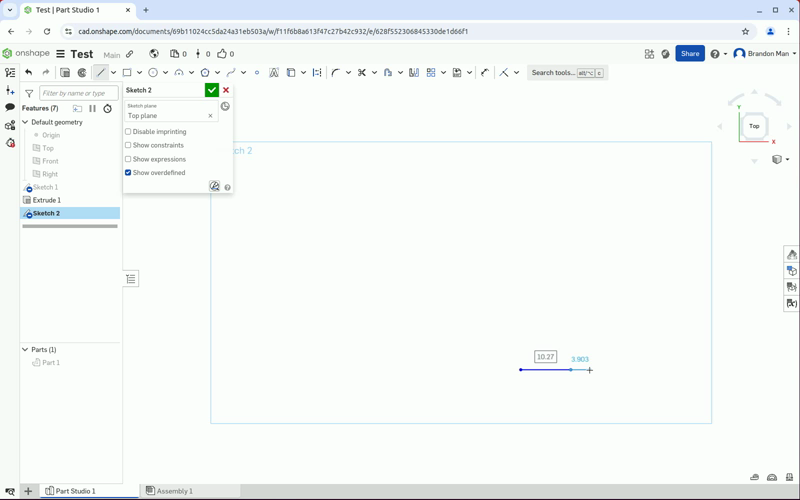
mouse_move(570, 351)
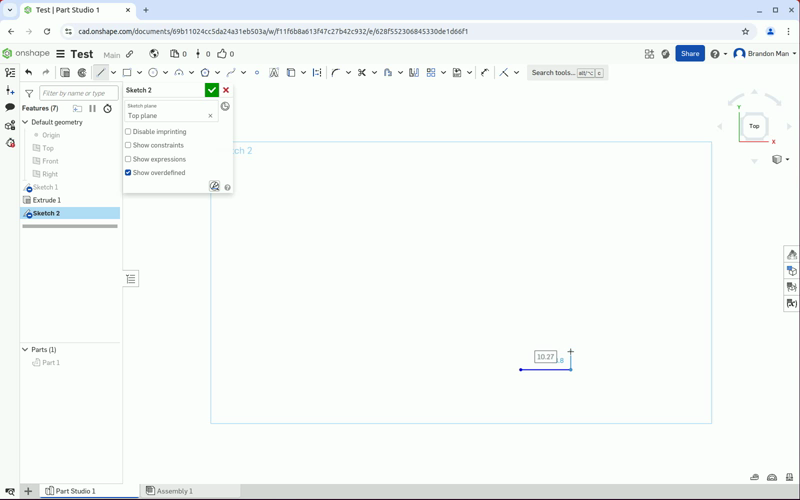
click(570, 351)
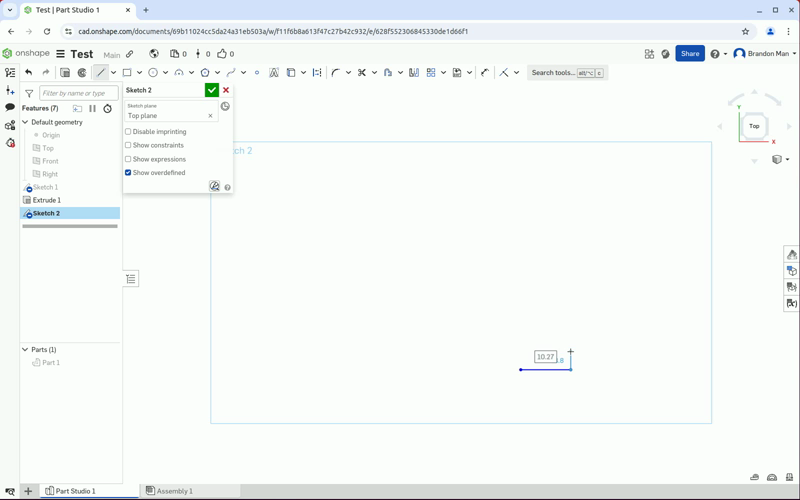
key_up(shift)
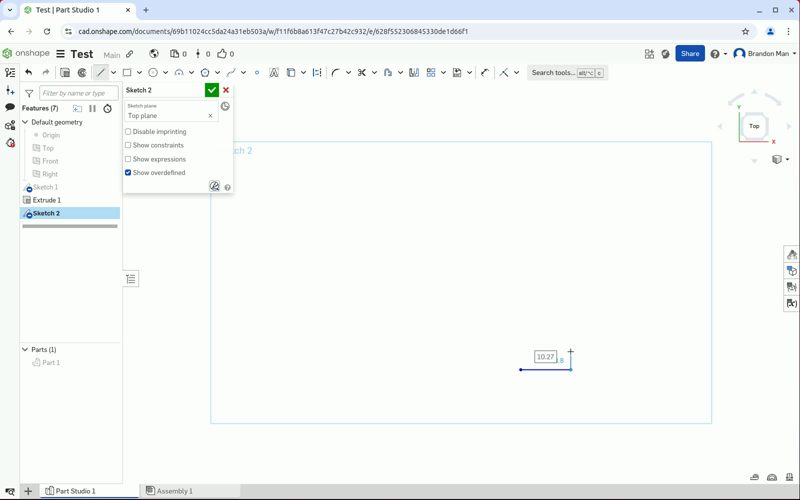
key_down(shift)
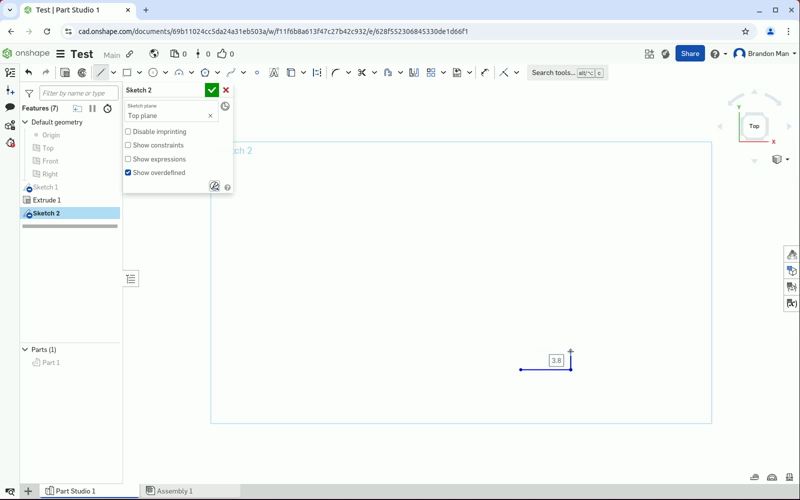
mouse_move(589, 351)
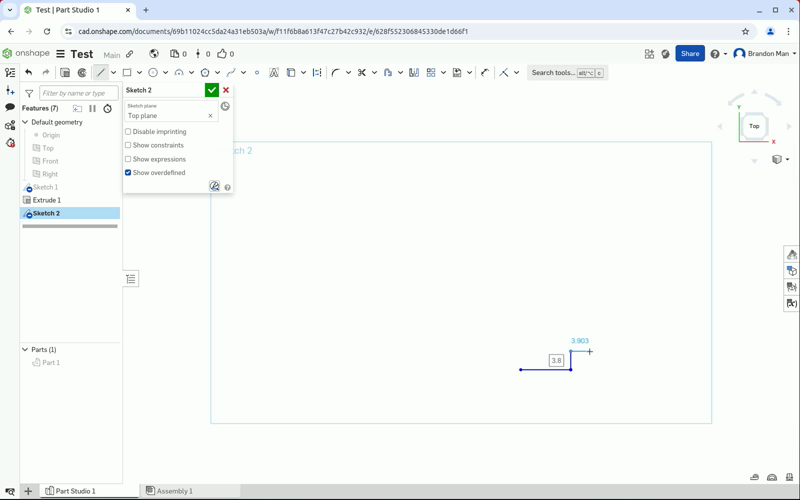
mouse_move(570, 327)
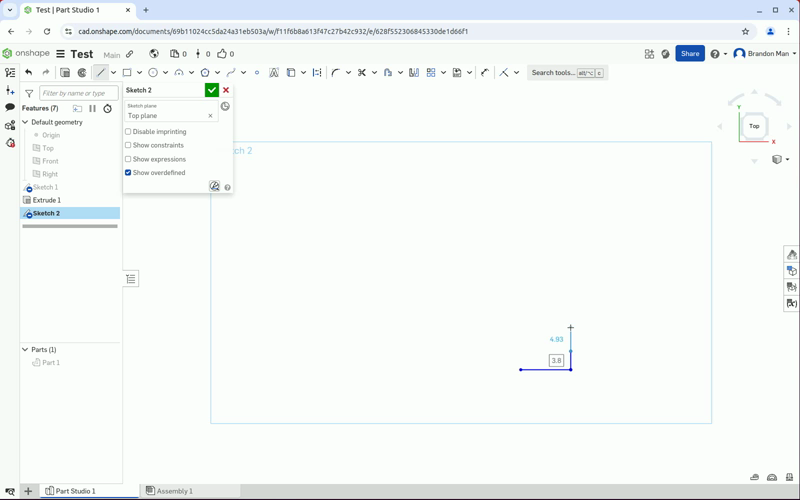
click(570, 327)
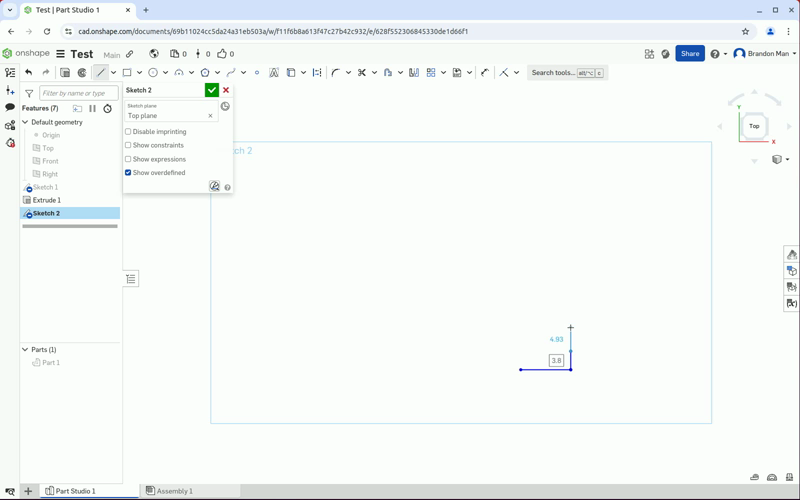
key_up(shift)
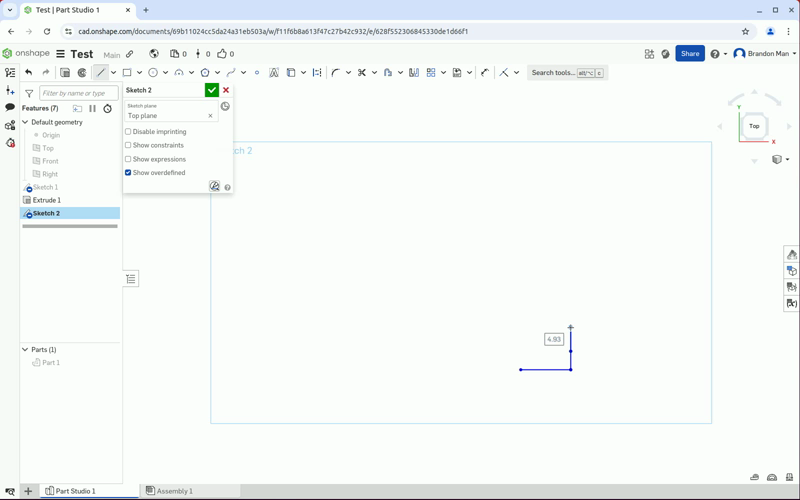
key_down(shift)
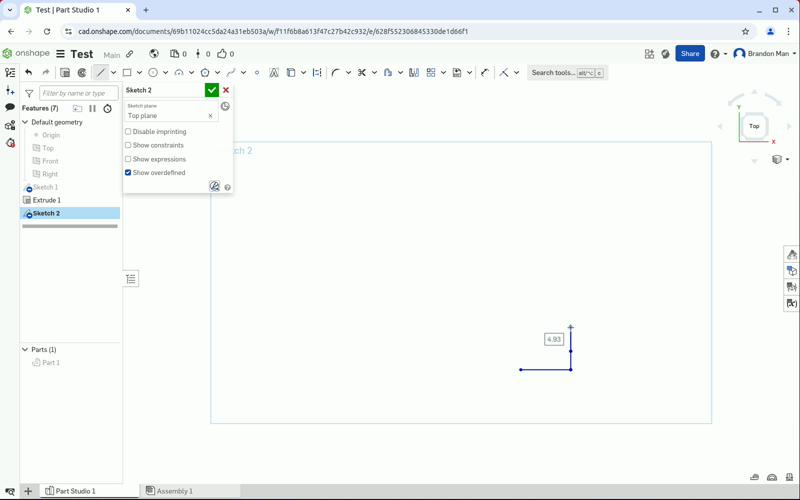
mouse_move(589, 327)
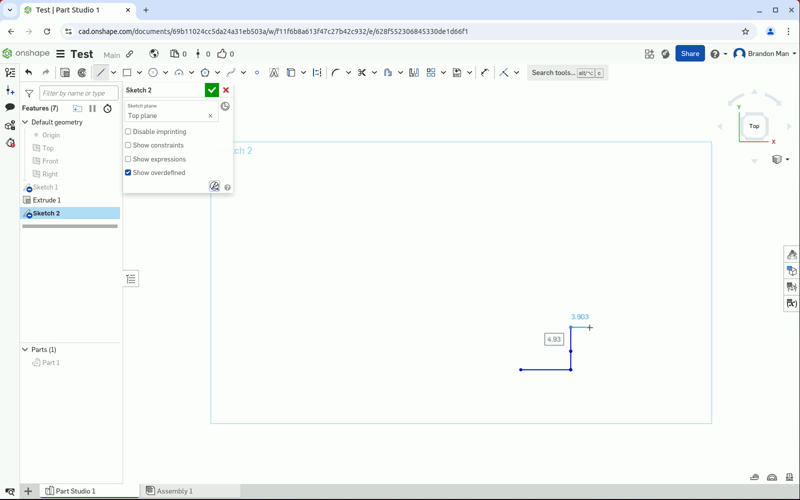
mouse_move(570, 300)
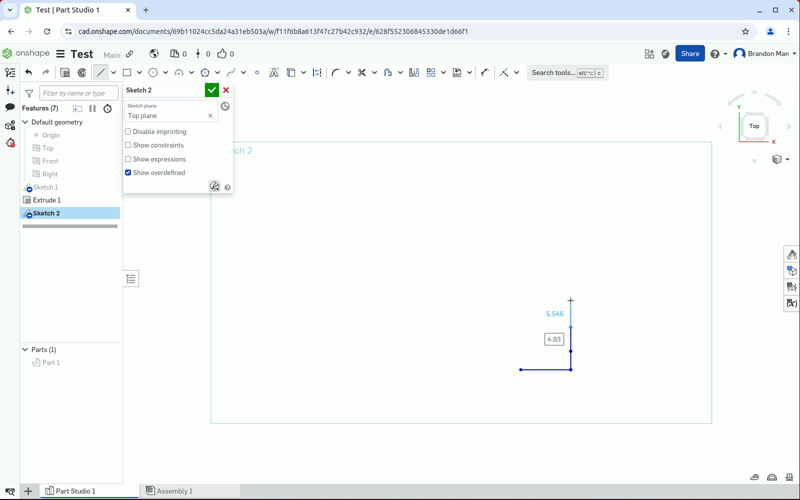
click(570, 300)
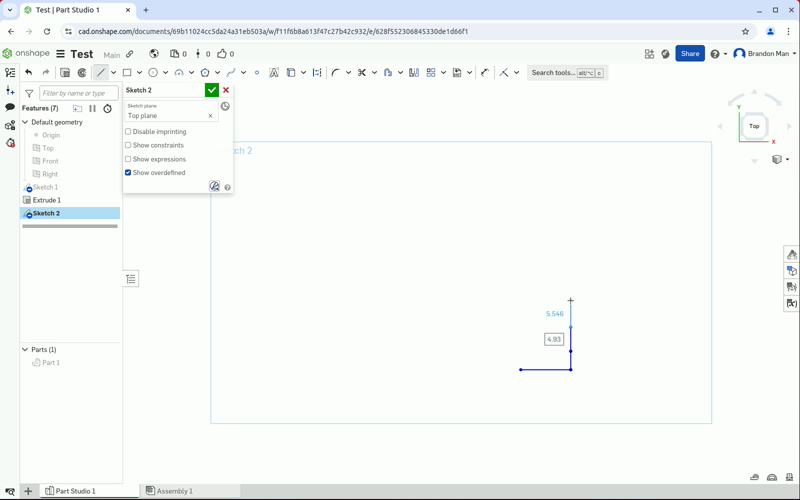
key_up(shift)
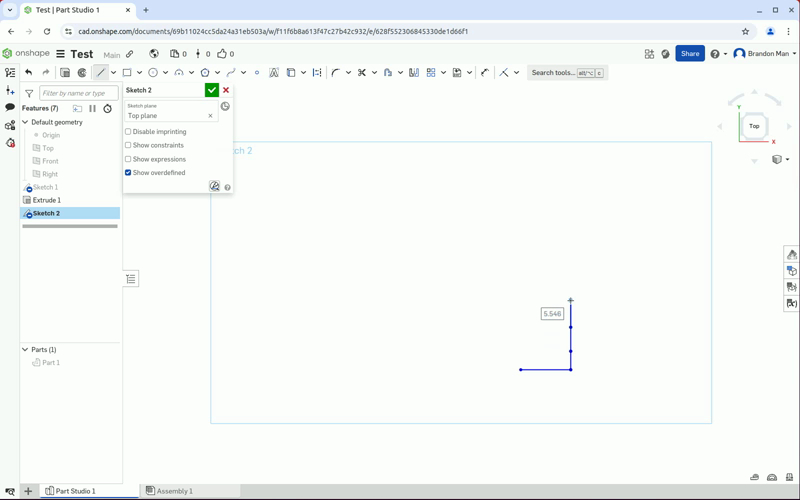
key_down(shift)
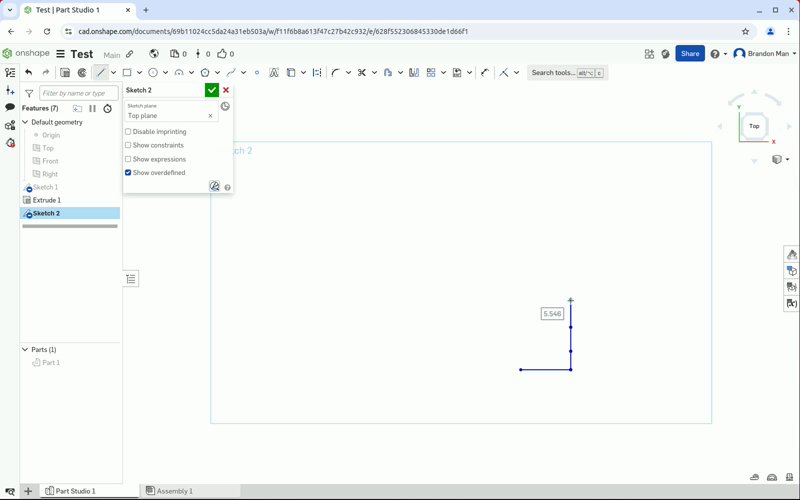
mouse_move(589, 300)
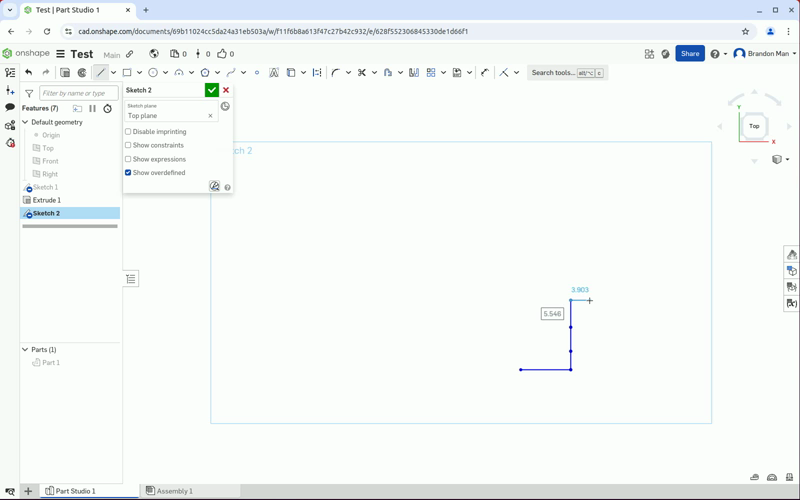
mouse_move(520, 300)
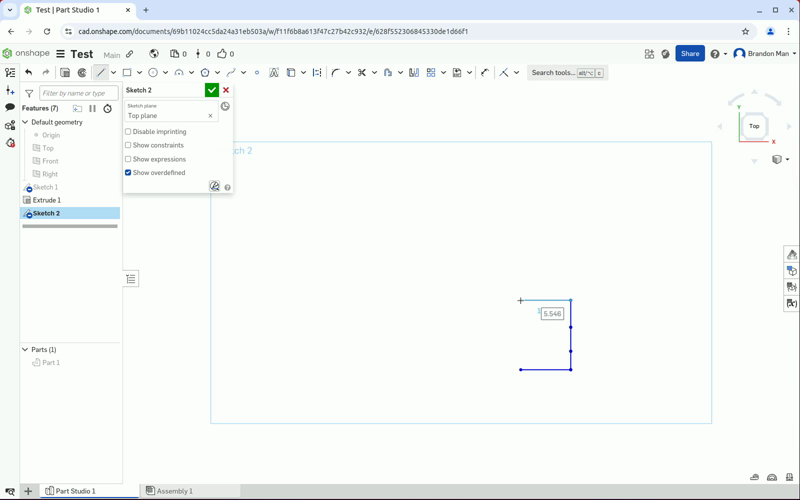
click(520, 300)
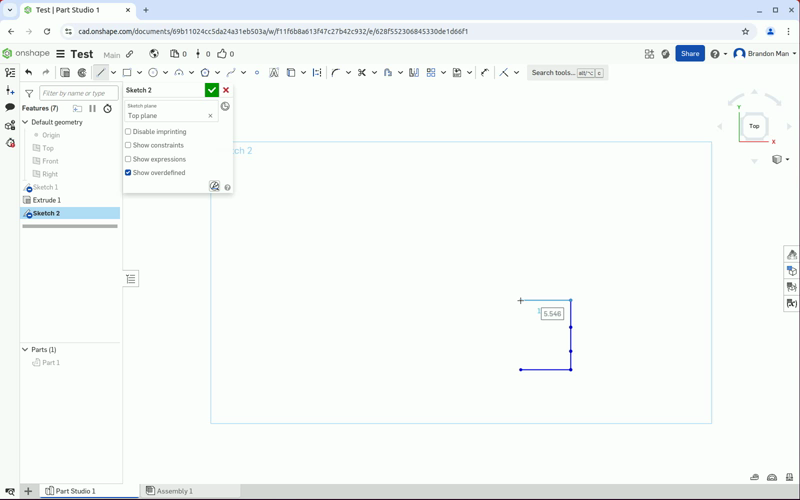
key_up(shift)
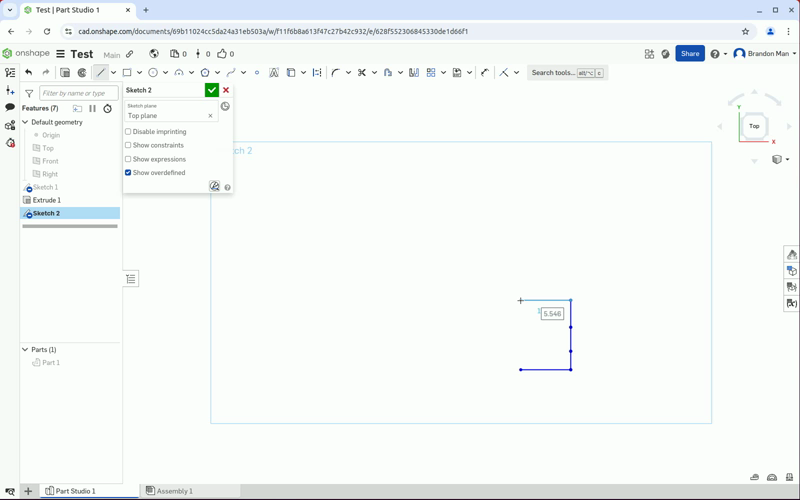
key_down(shift)
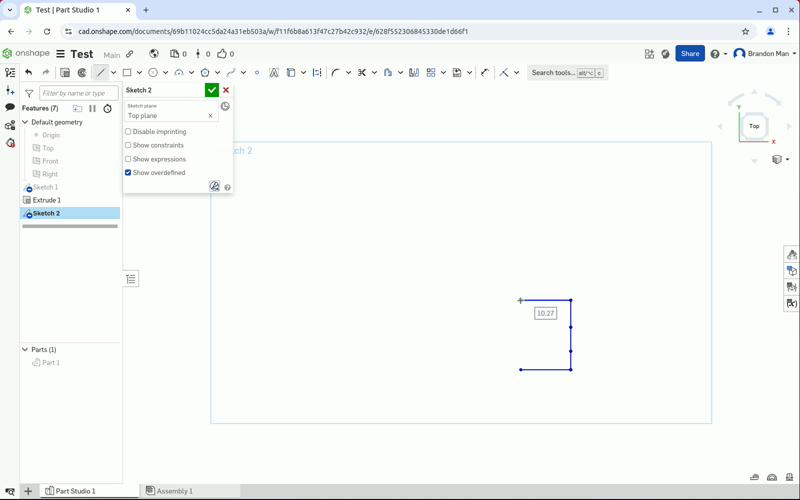
mouse_move(550, 300)
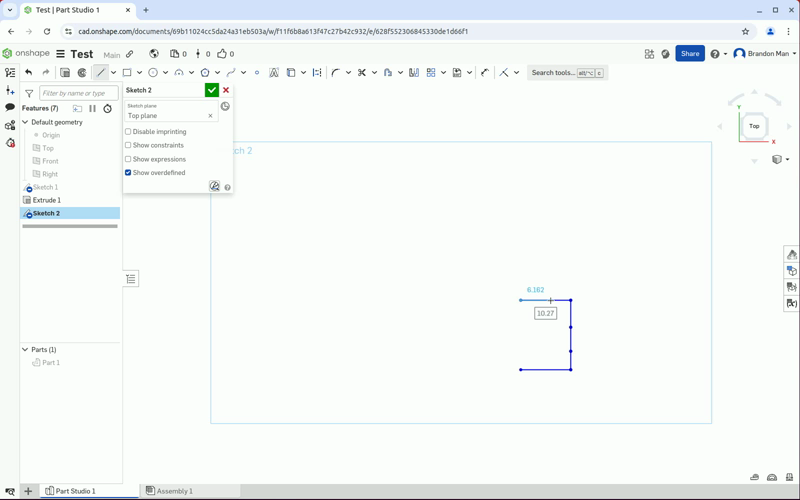
mouse_move(520, 327)
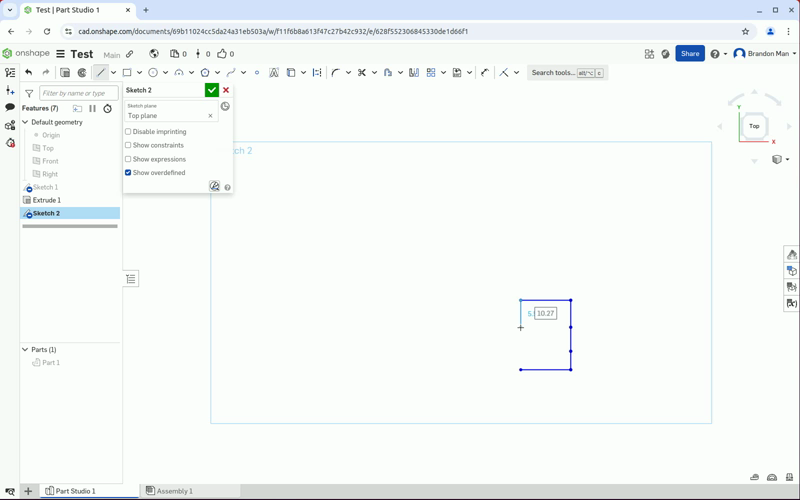
click(520, 327)
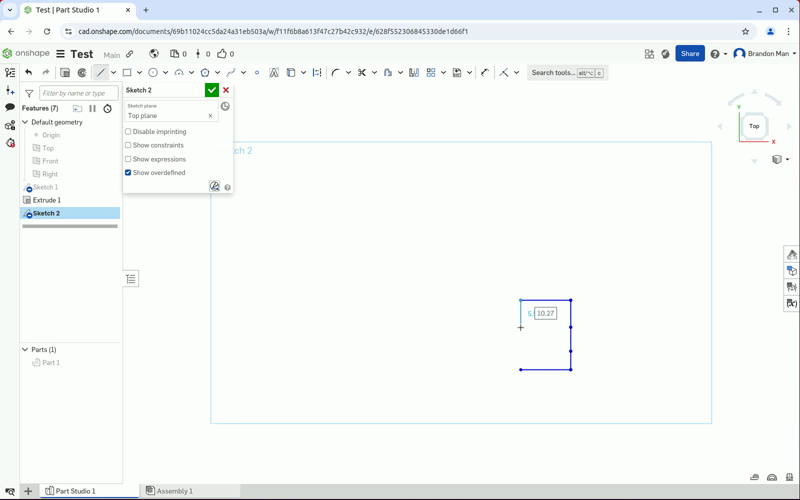
key_up(shift)
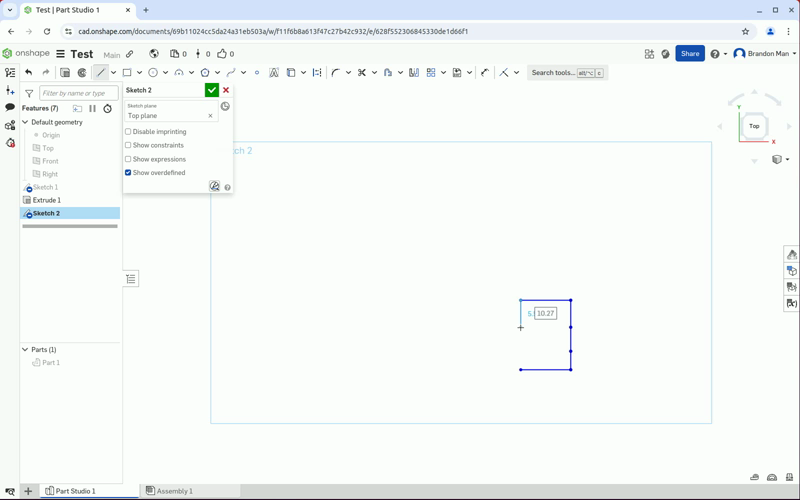
key_down(shift)
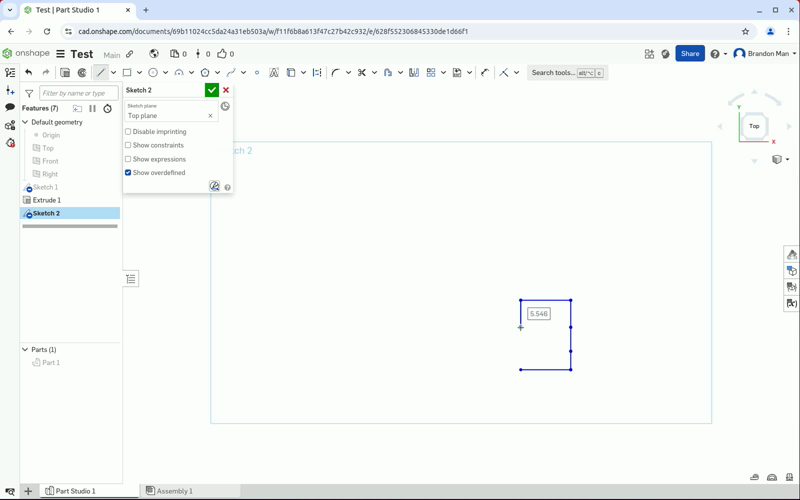
mouse_move(550, 327)
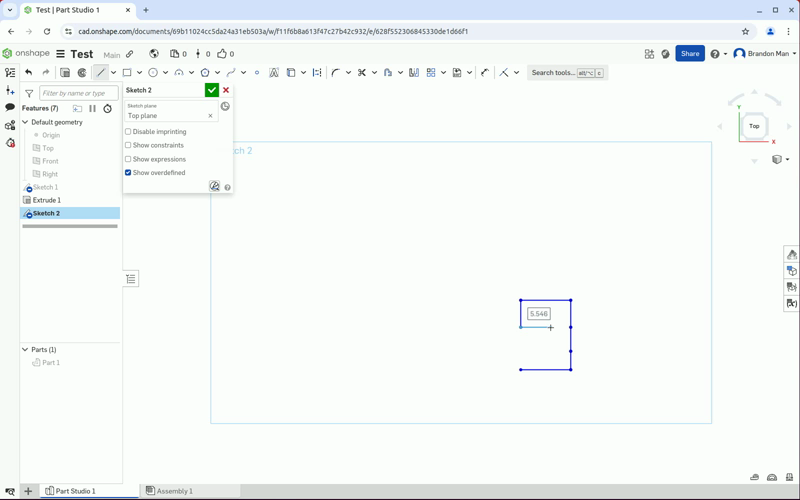
mouse_move(520, 351)
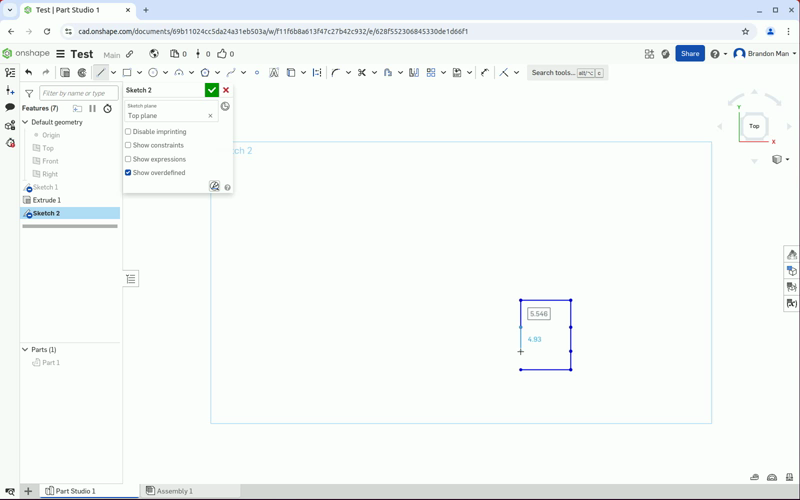
click(520, 351)
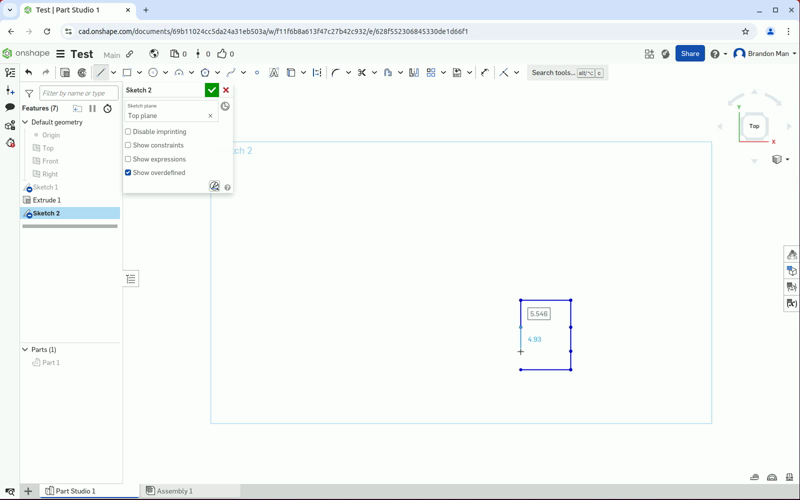
key_up(shift)
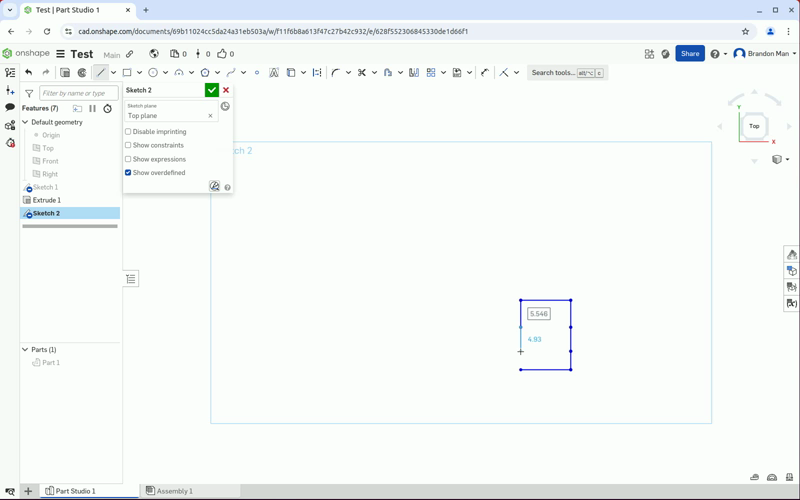
mouse_move(550, 351)
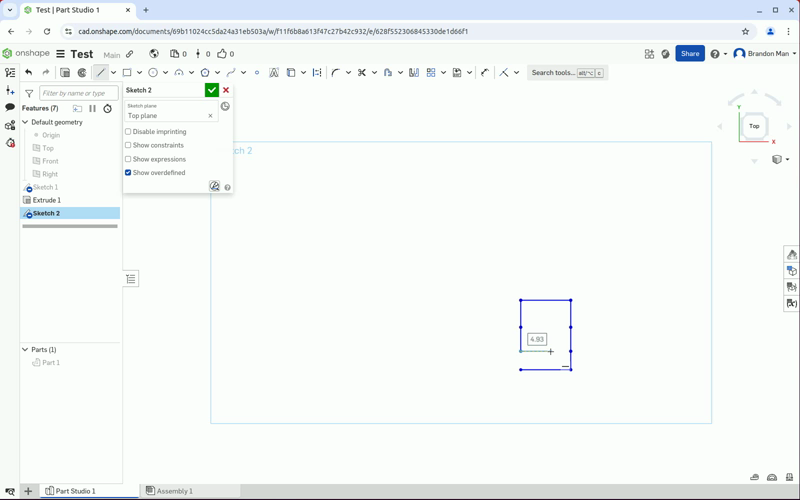
key_down(shift)
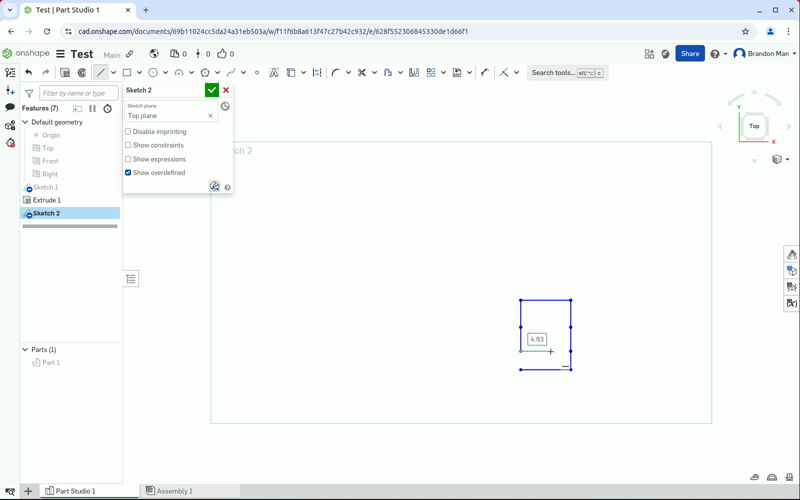
mouse_move(520, 369)
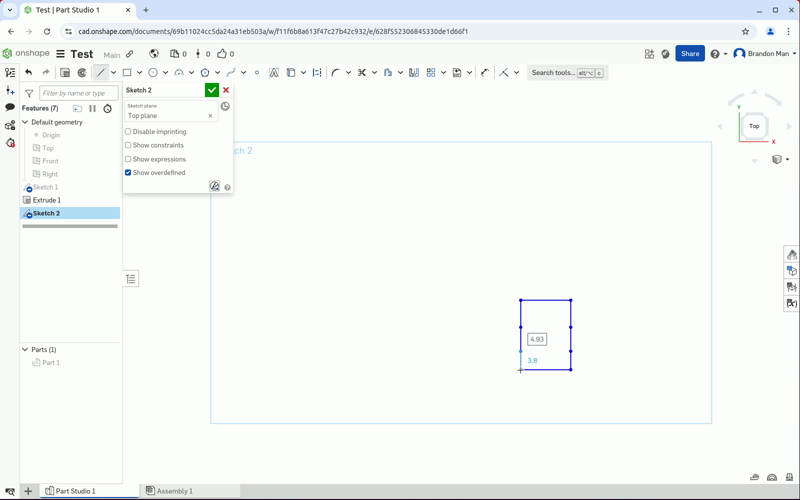
key_up(shift)
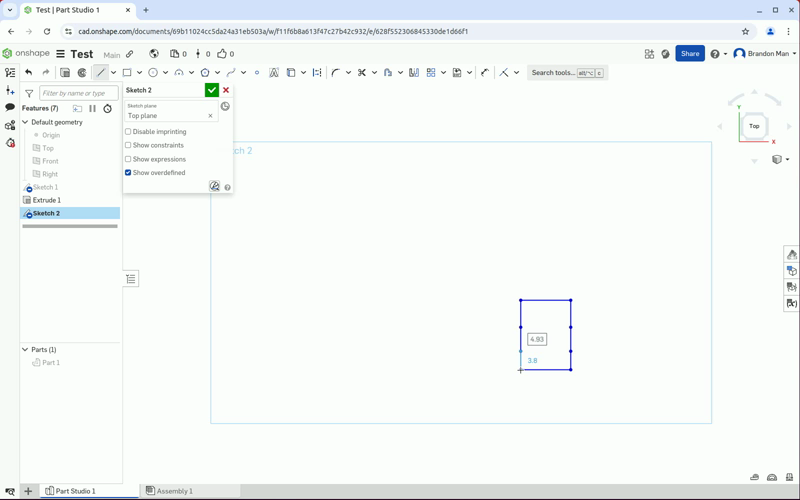
click(520, 369)
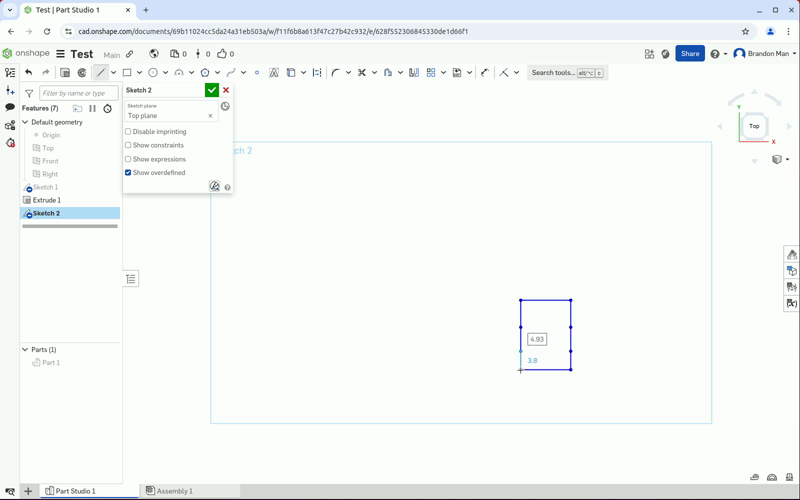
key(esc)
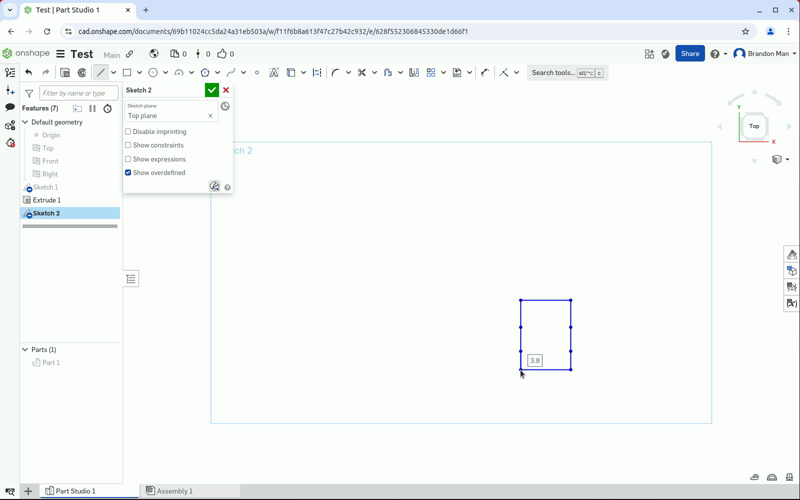
key(c)
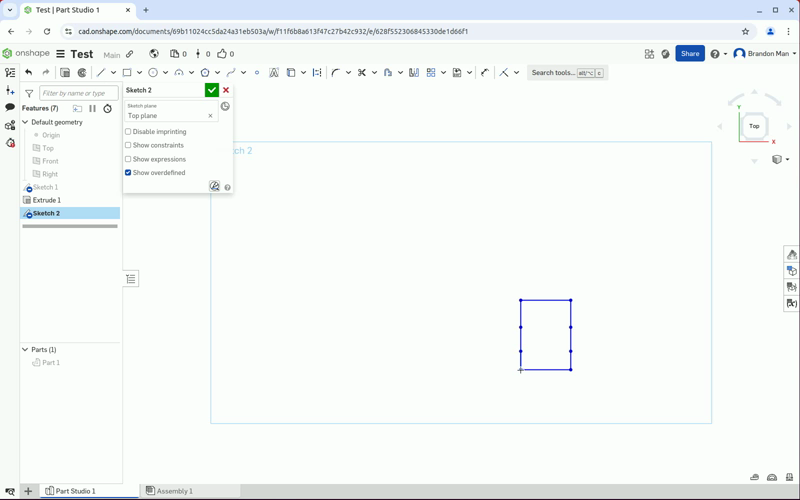
key_down(shift)
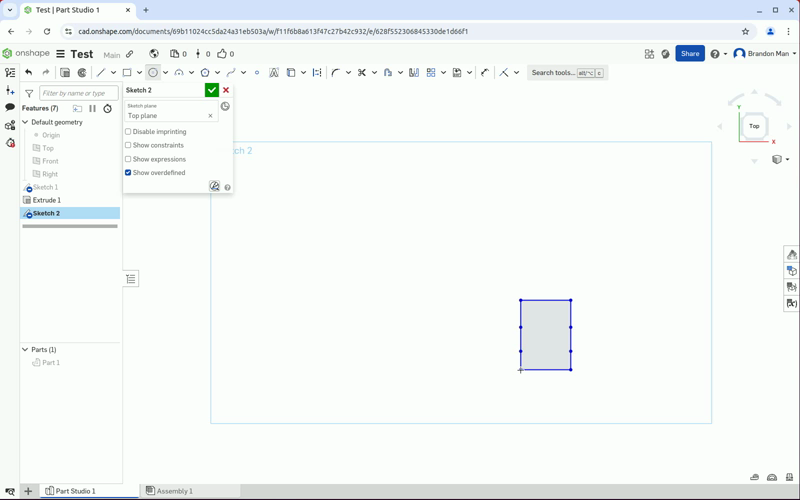
mouse_move(533, 355)
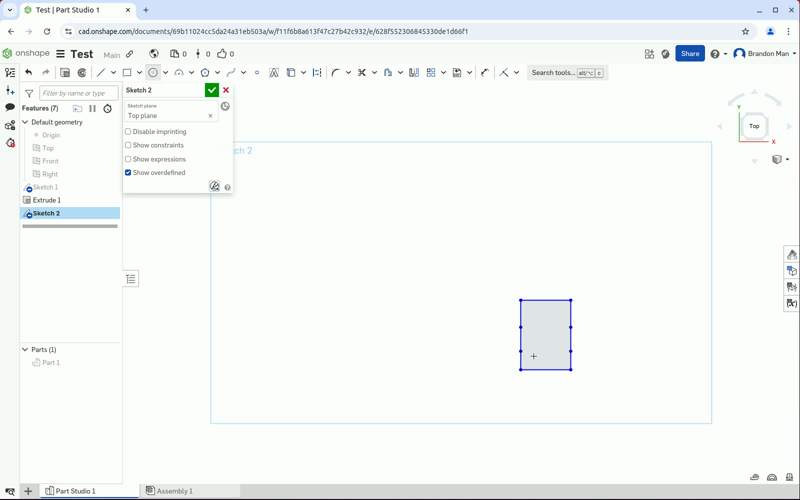
click(533, 355)
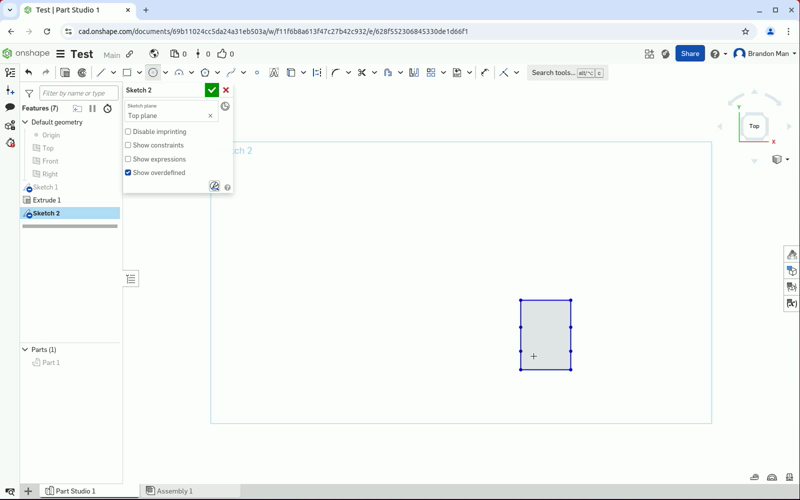
key_up(shift)
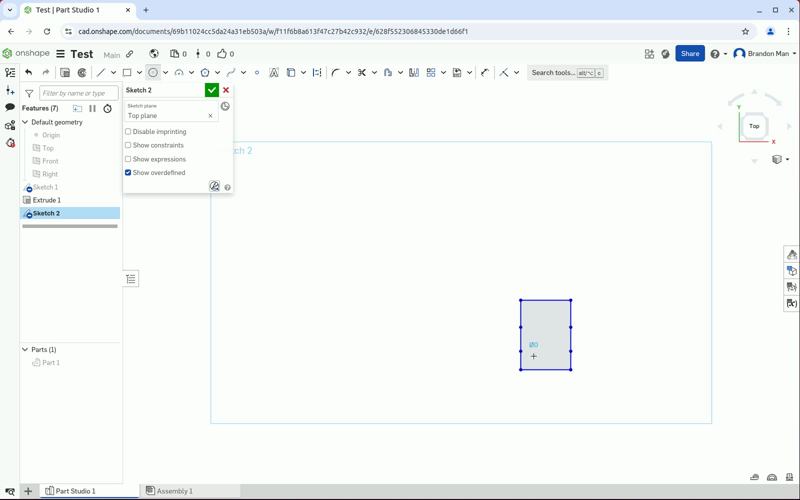
mouse_move(535, 355)
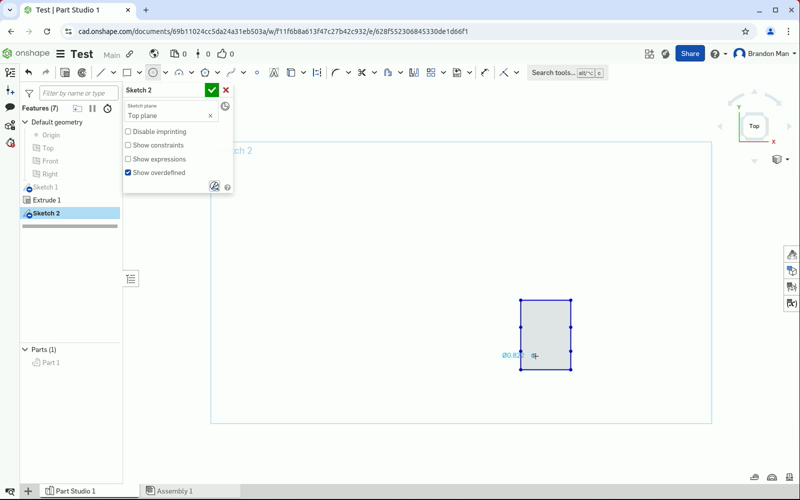
scroll(6)
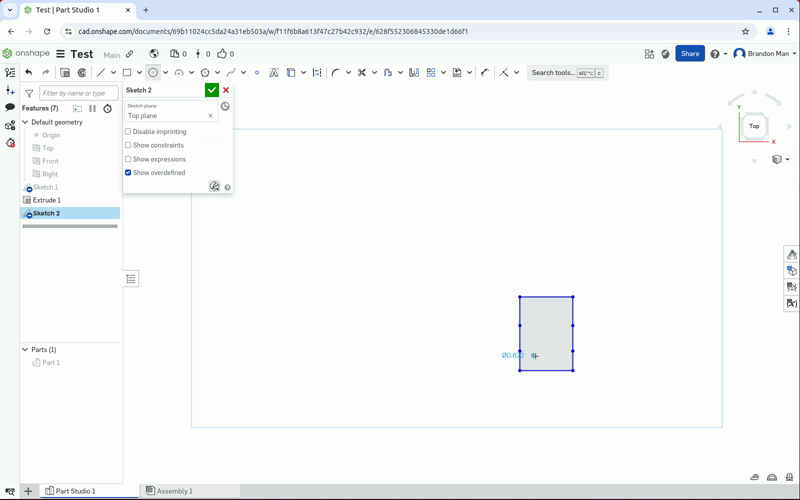
scroll(6)
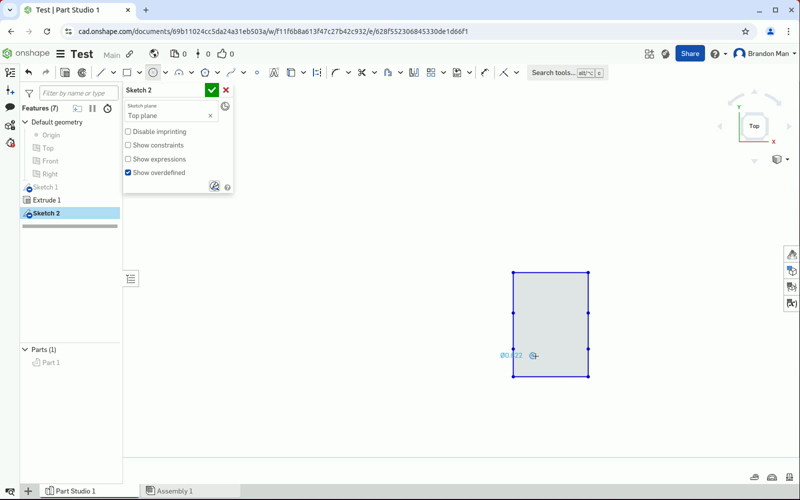
scroll(6)
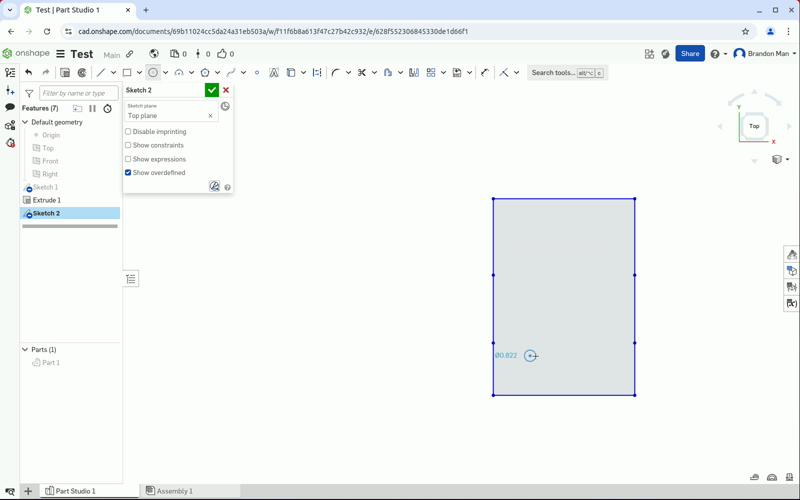
scroll(6)
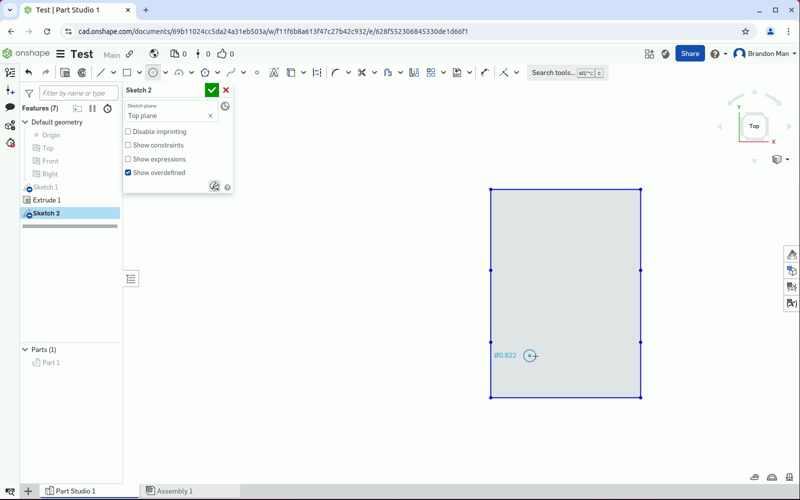
scroll(6)
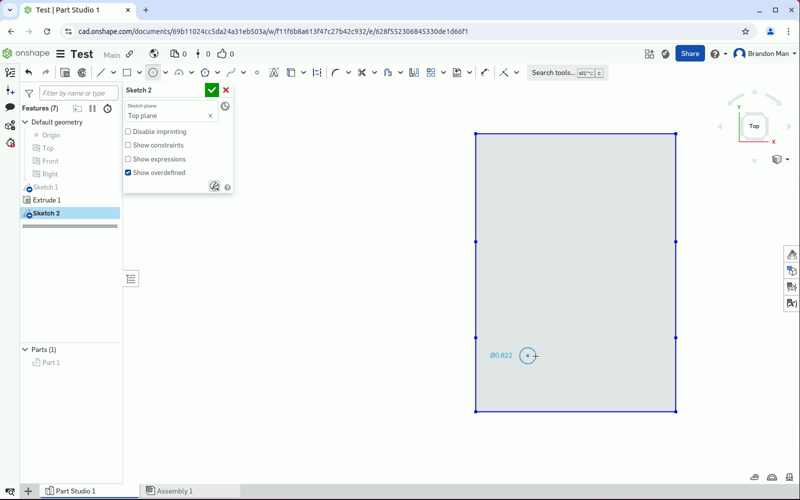
scroll(6)
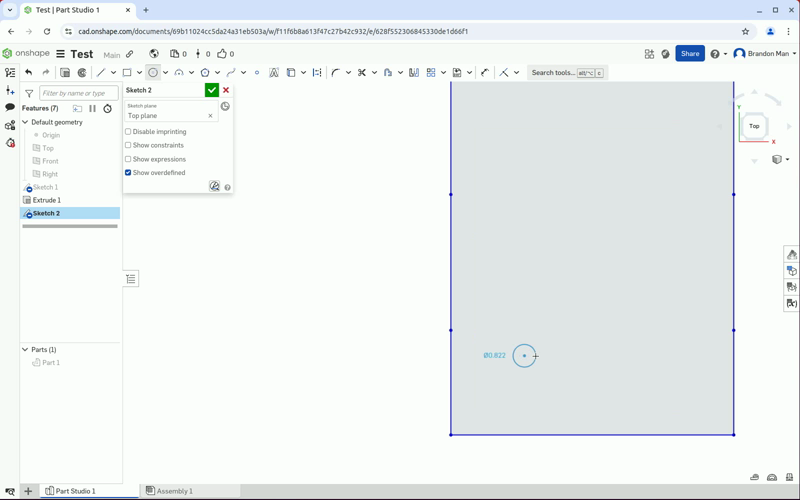
scroll(6)
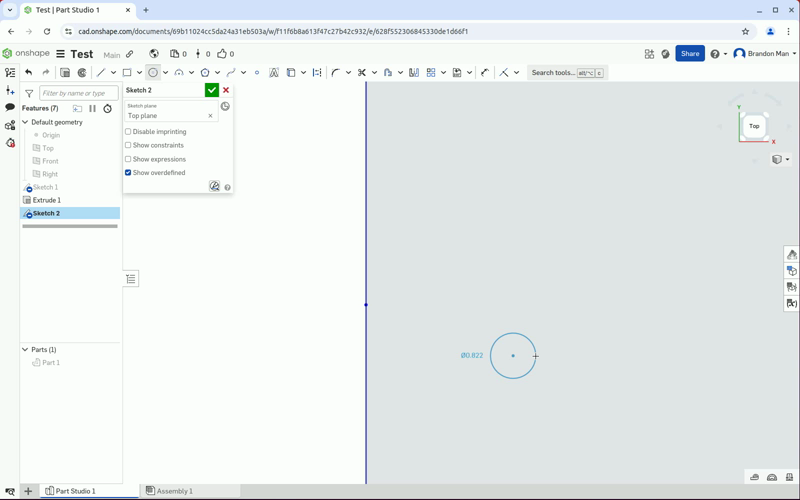
click(535, 355)
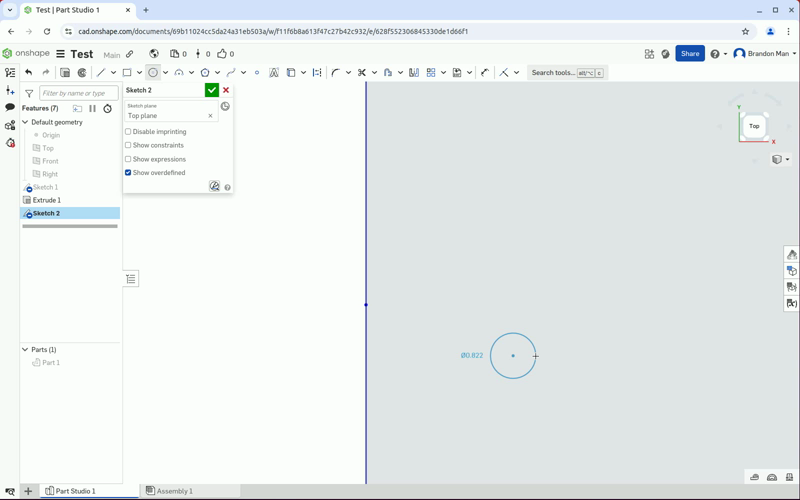
scroll(-6)
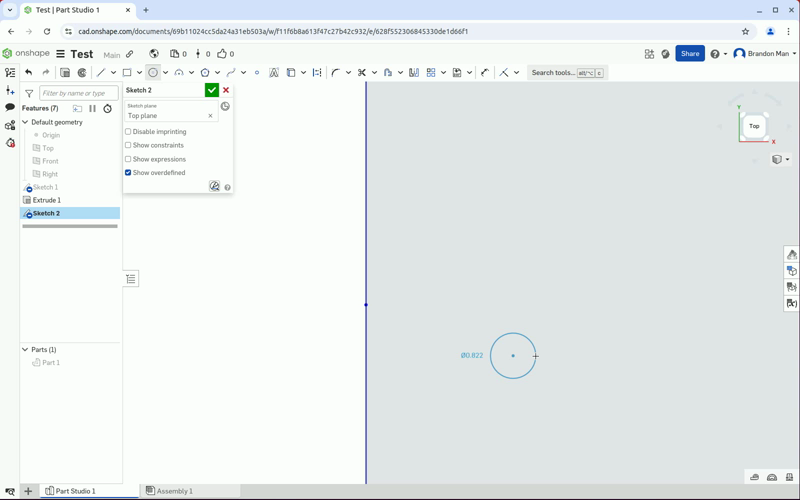
scroll(-6)
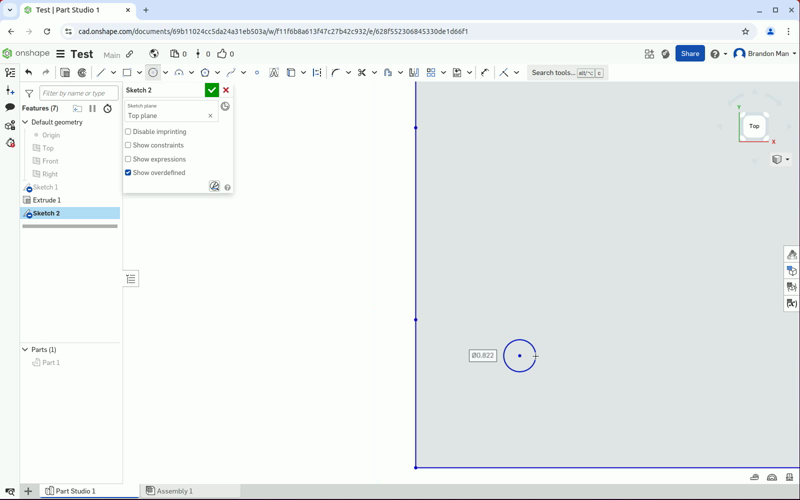
scroll(-6)
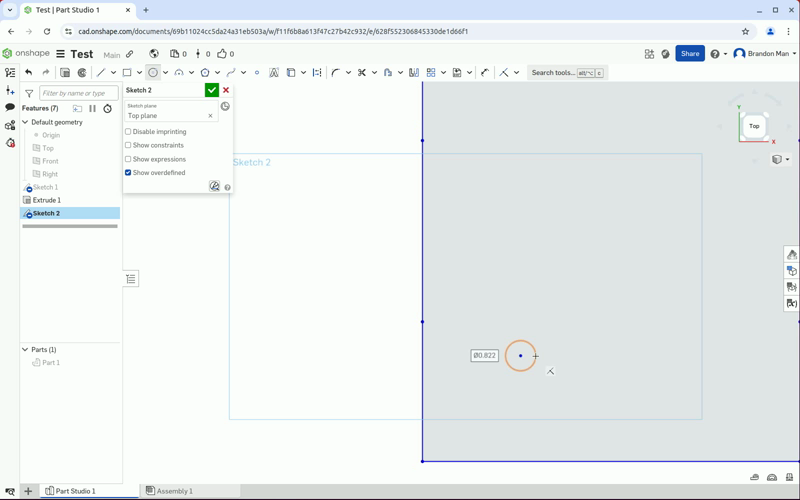
scroll(-6)
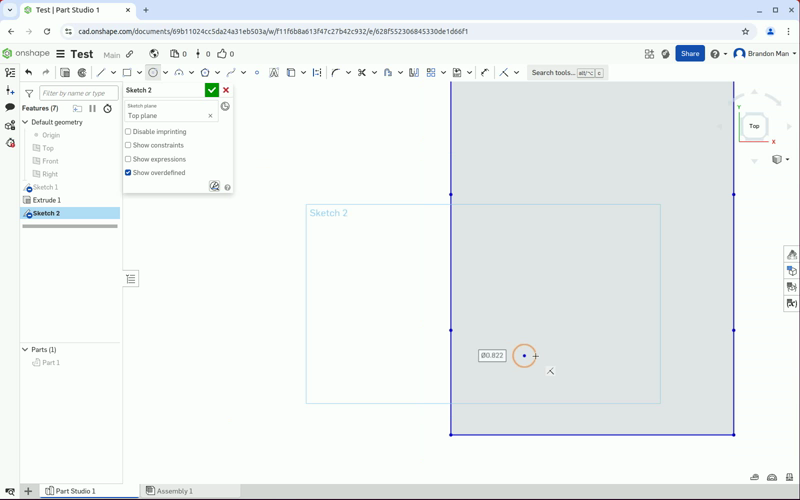
scroll(-6)
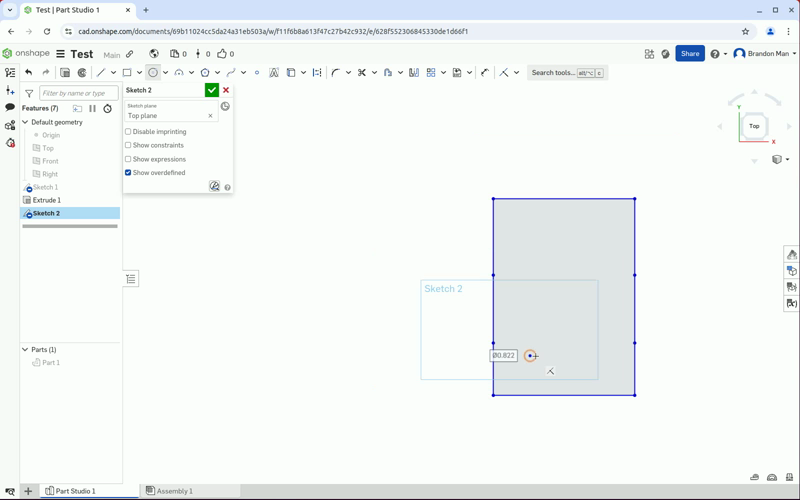
scroll(-6)
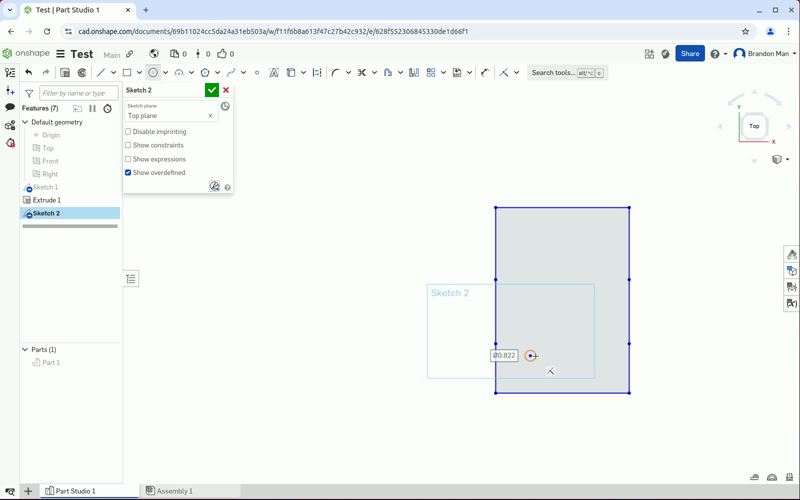
scroll(-6)
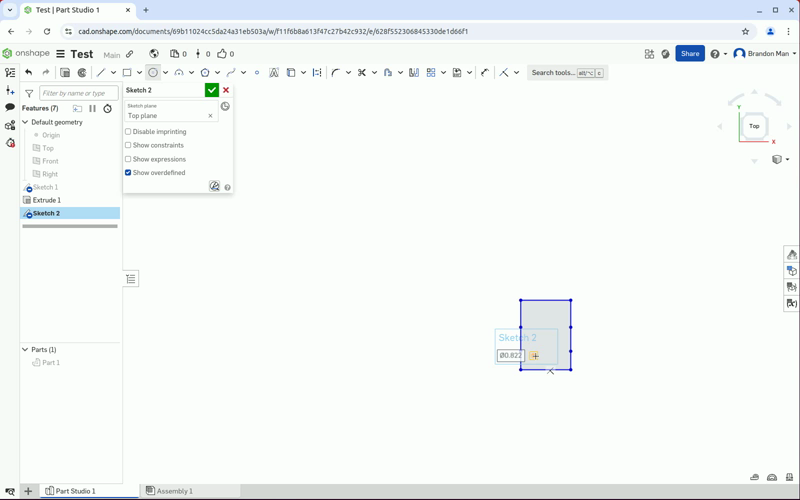
key(esc)
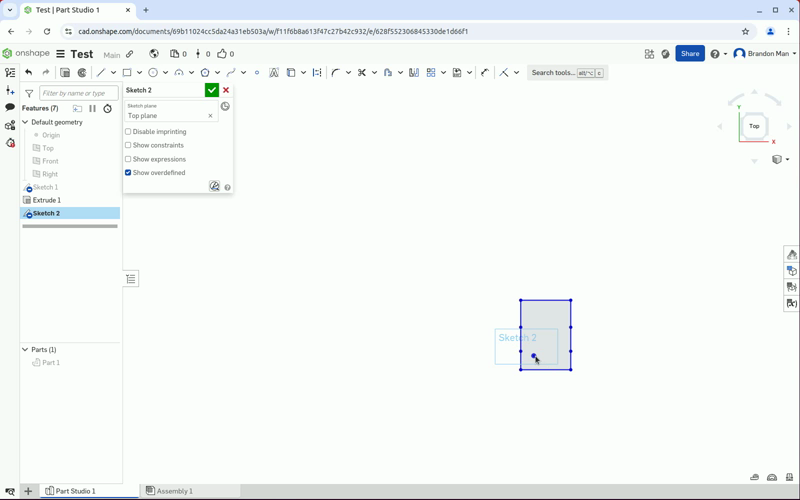
key(c)
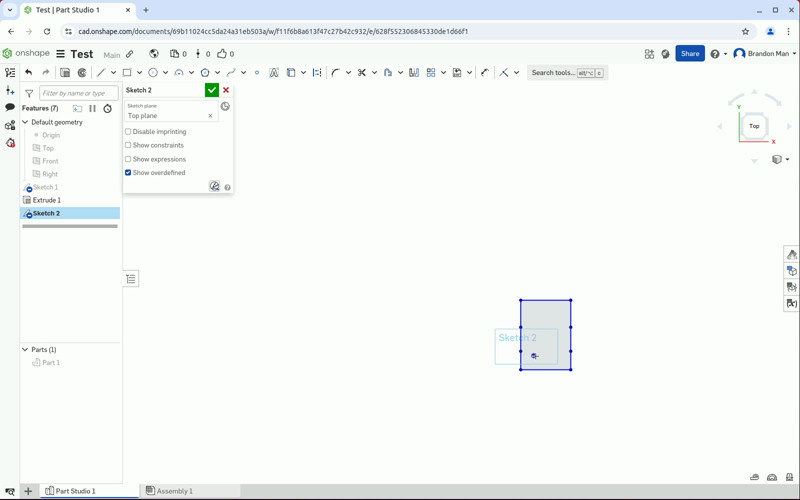
key_down(shift)
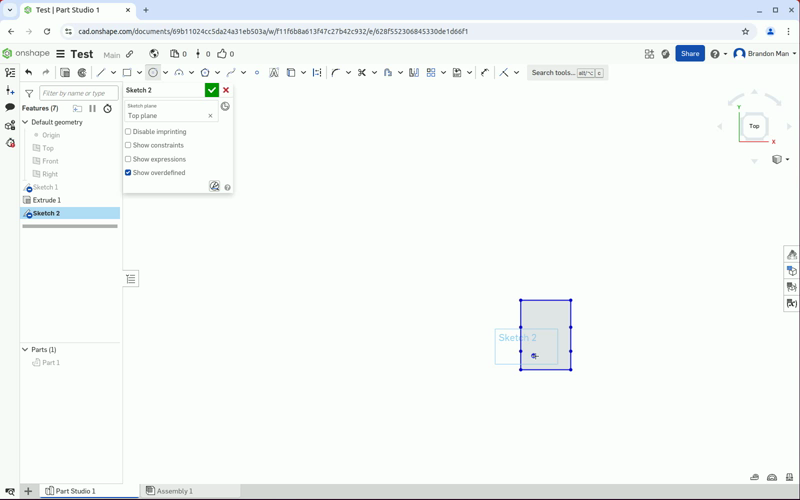
mouse_move(546, 338)
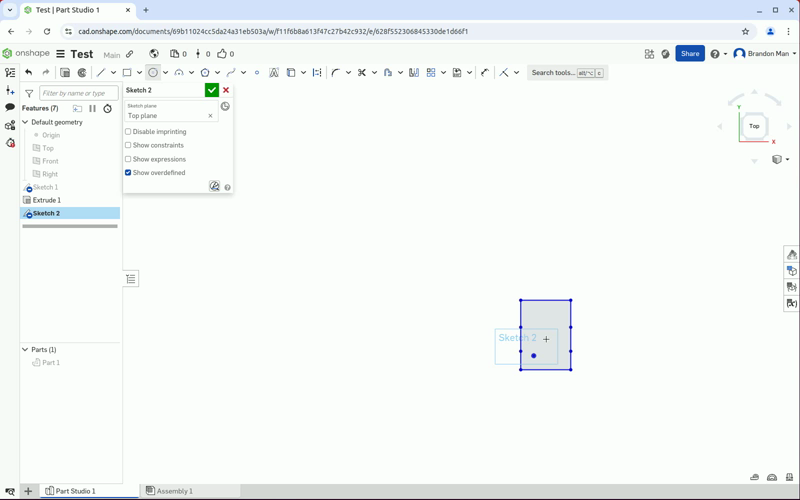
click(546, 338)
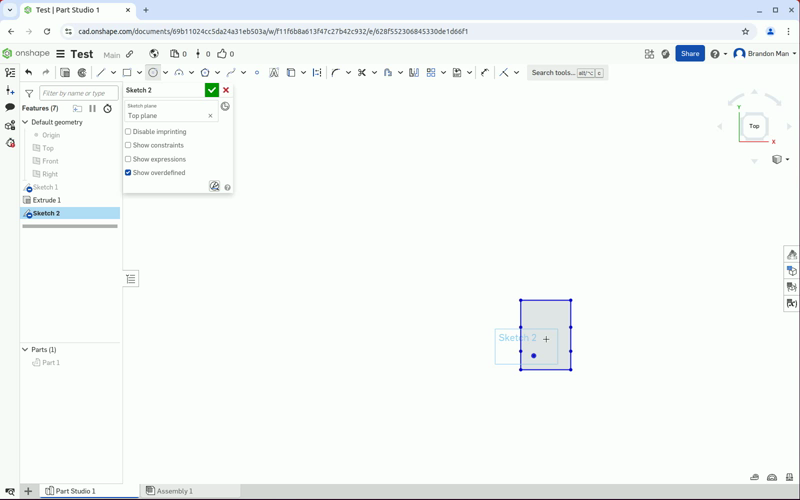
key_up(shift)
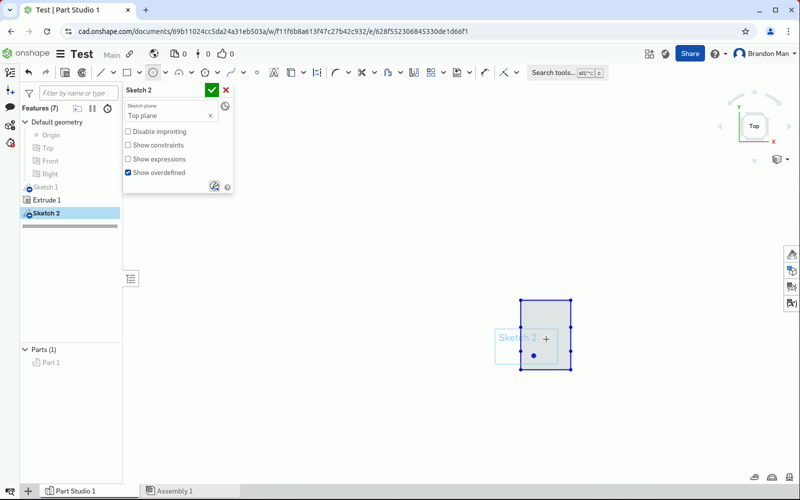
mouse_move(557, 338)
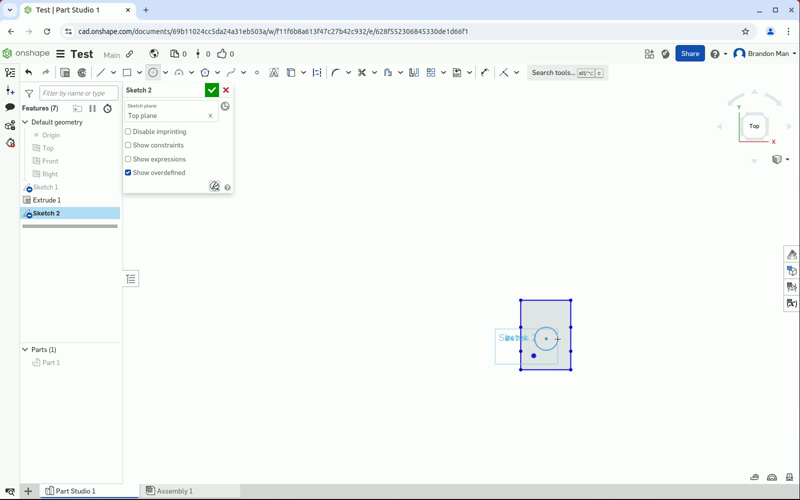
click(557, 338)
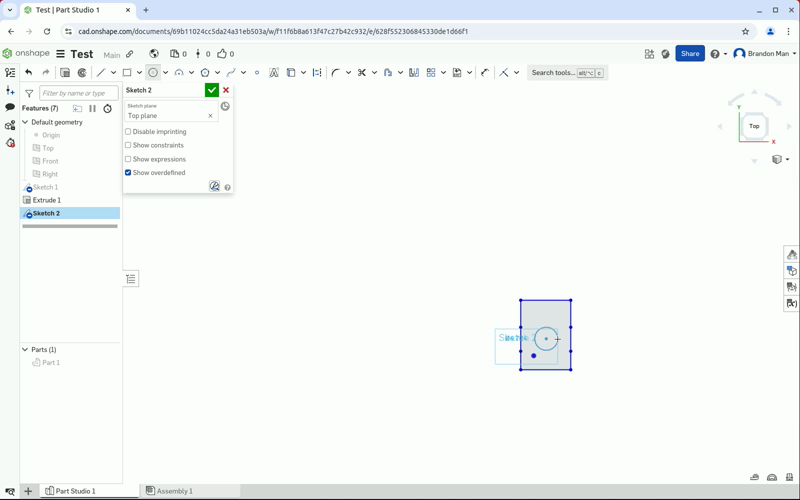
key(esc)
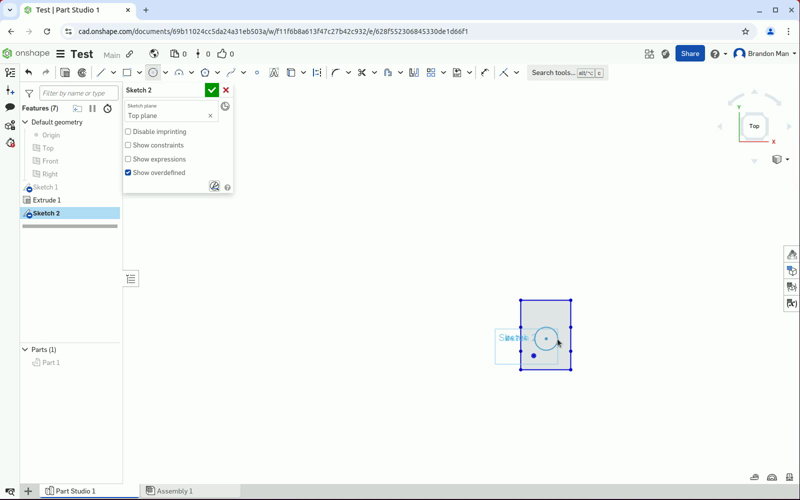
key(c)
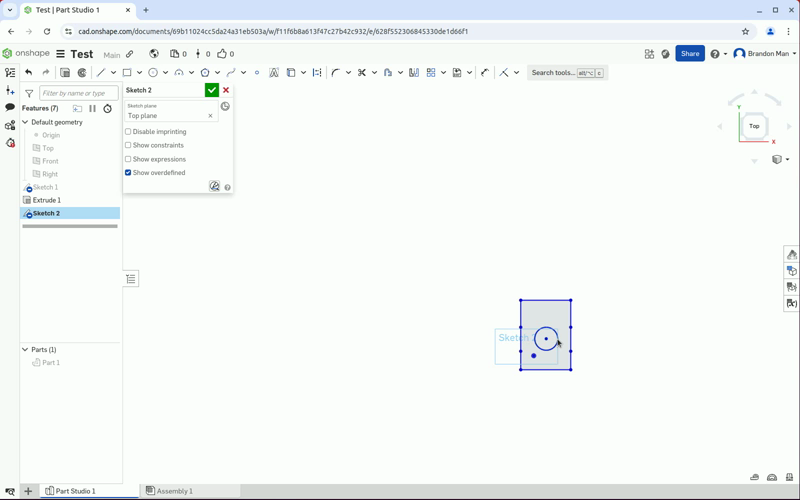
key_down(shift)
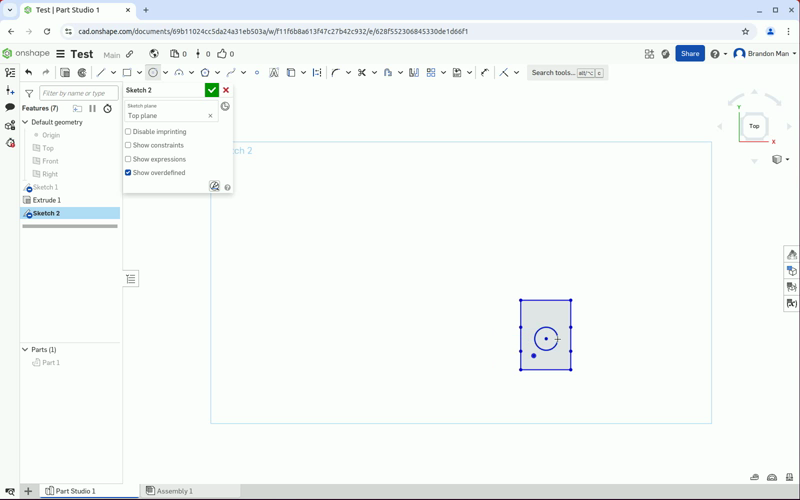
mouse_move(546, 318)
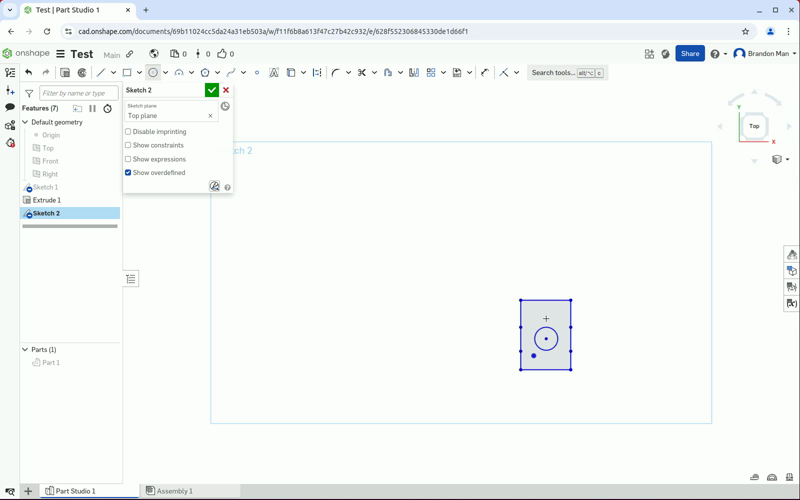
click(546, 318)
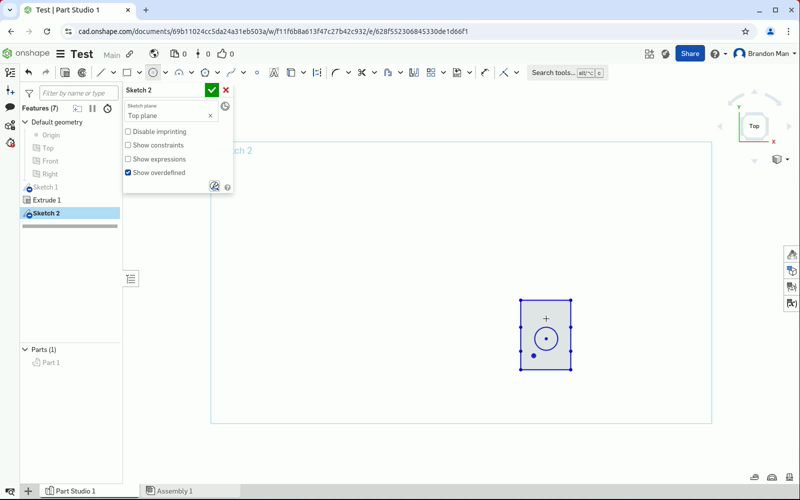
key_up(shift)
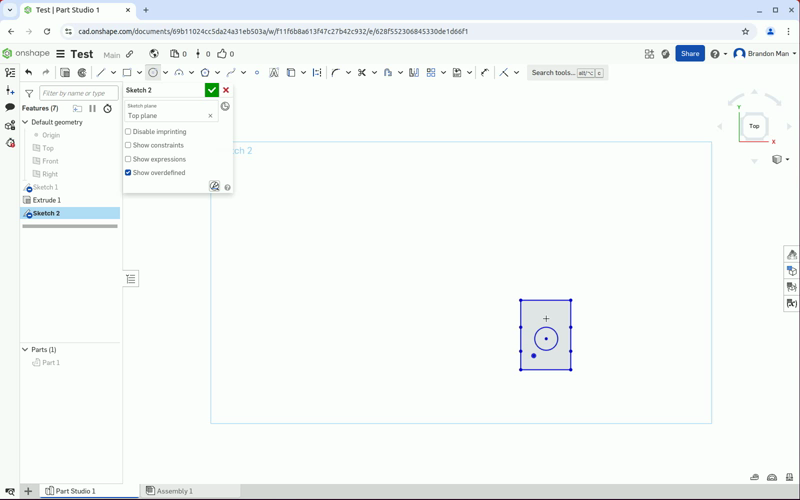
mouse_move(548, 318)
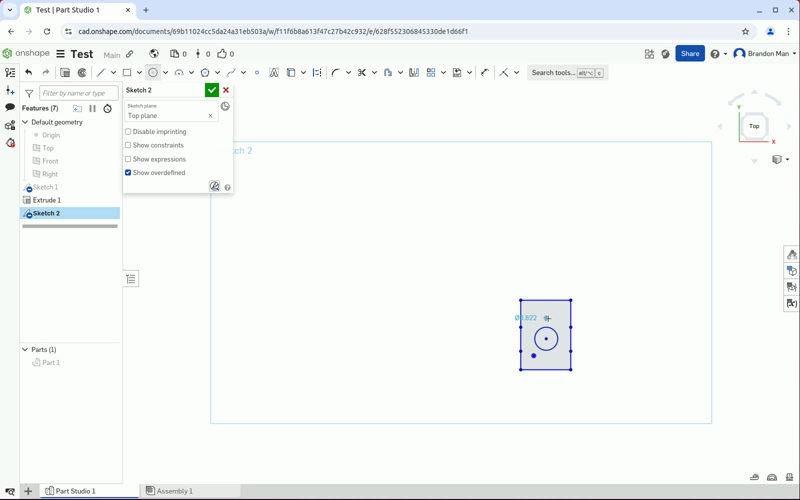
scroll(6)
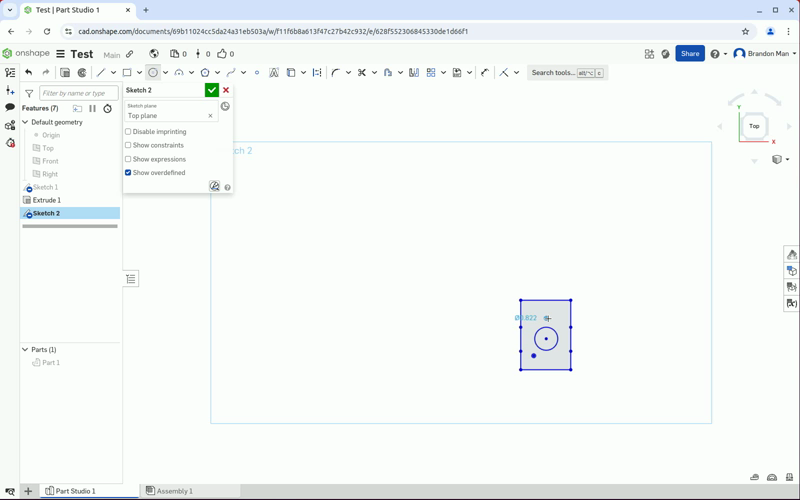
scroll(6)
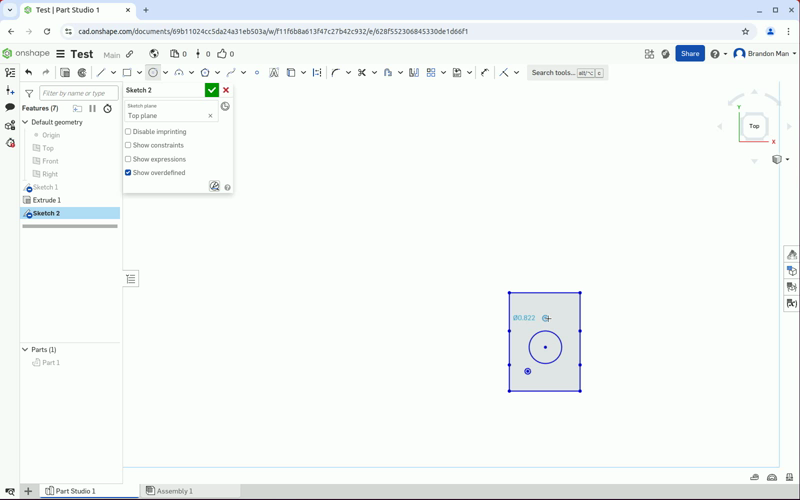
scroll(6)
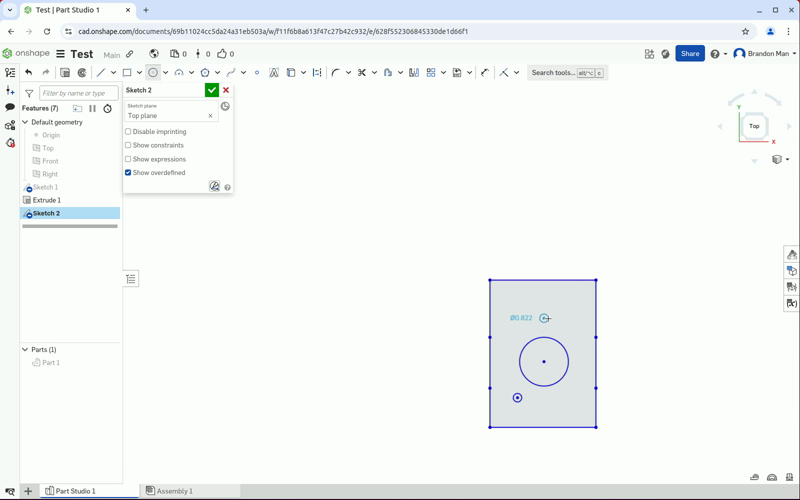
scroll(6)
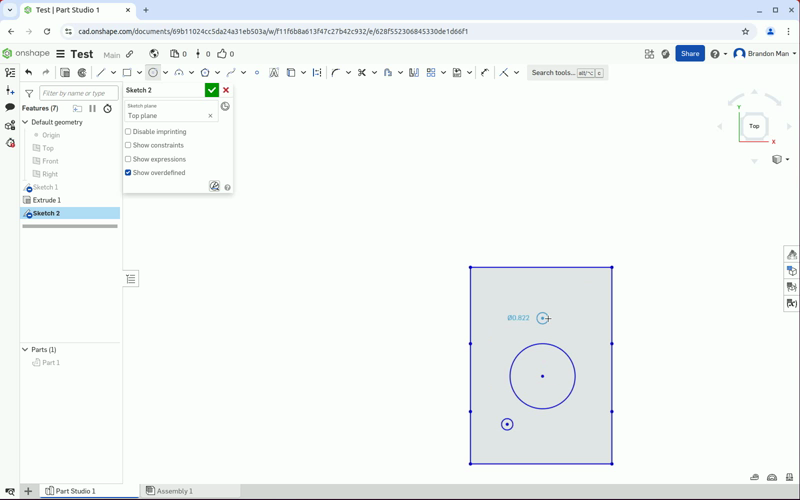
scroll(6)
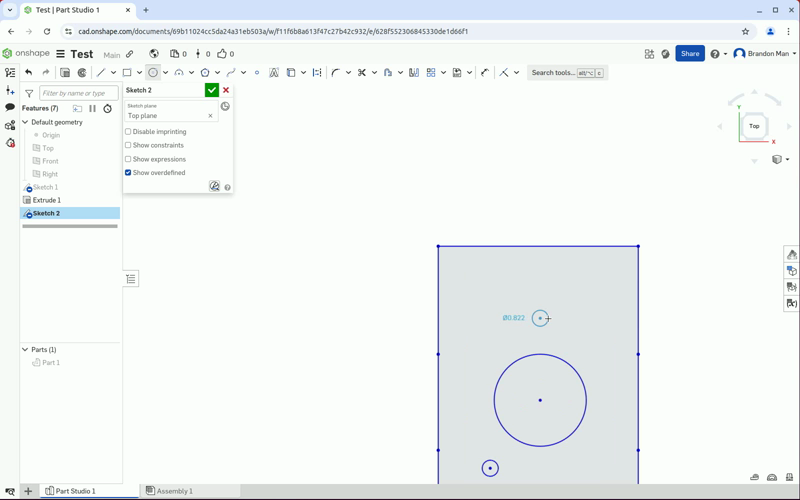
scroll(6)
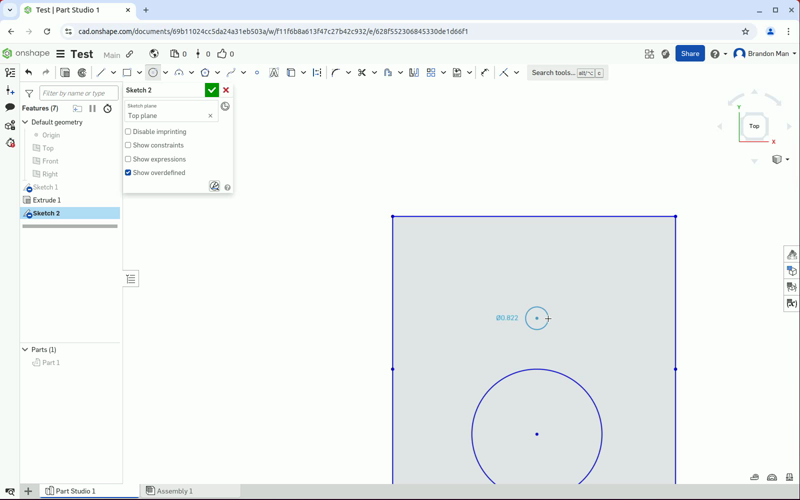
scroll(6)
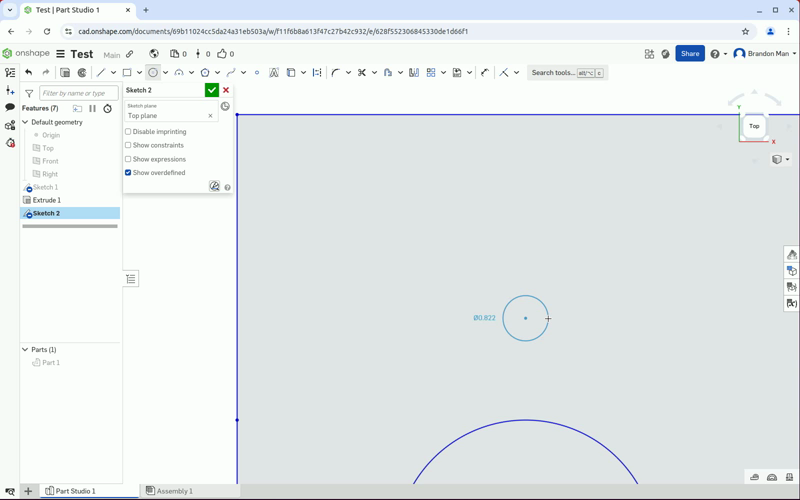
click(548, 318)
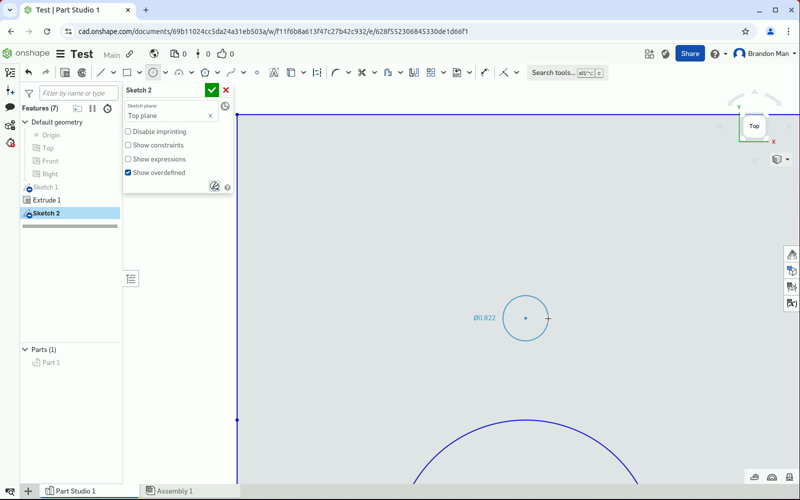
scroll(-6)
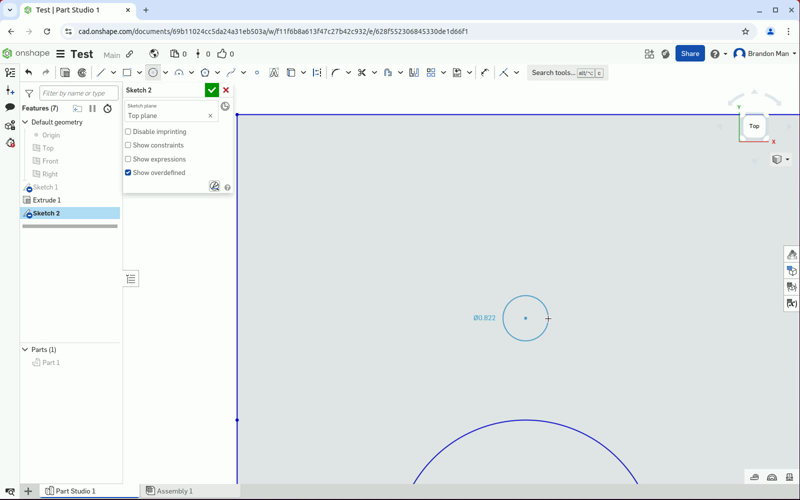
scroll(-6)
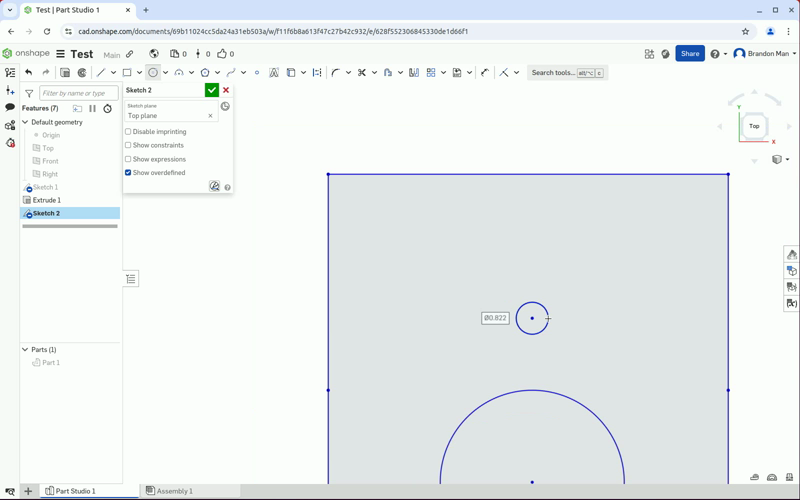
scroll(-6)
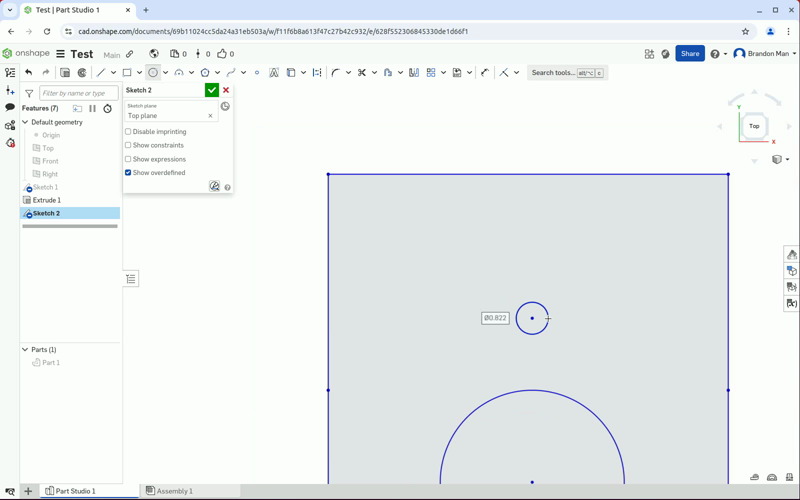
scroll(-6)
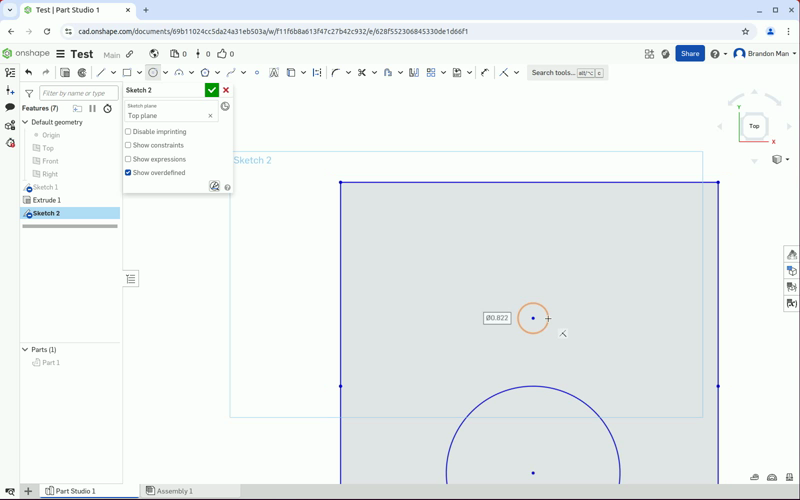
scroll(-6)
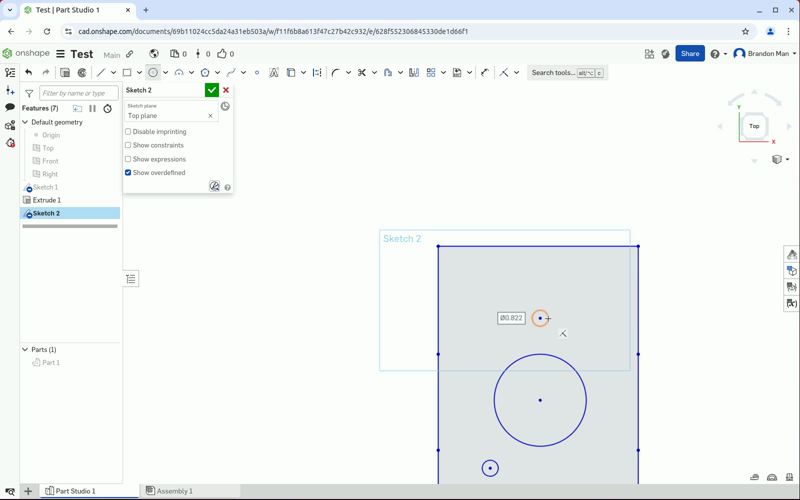
scroll(-6)
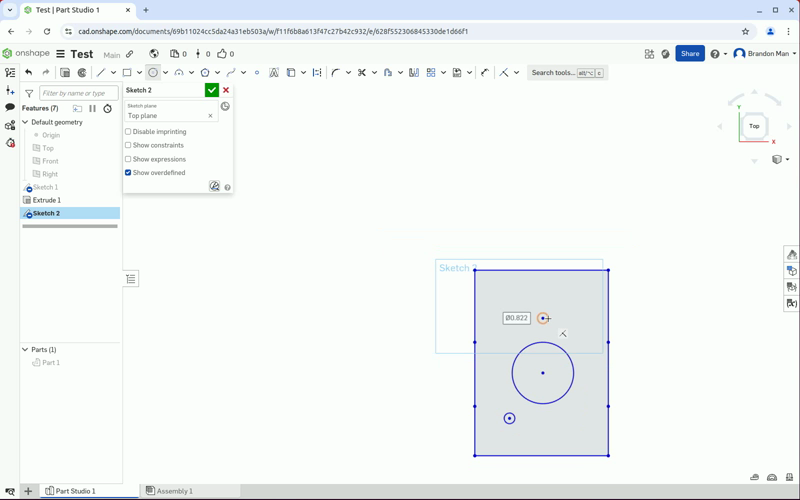
scroll(-6)
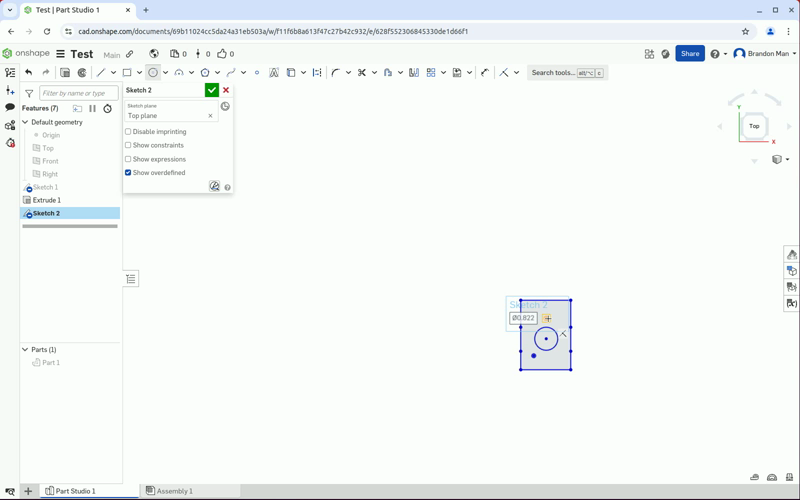
key(esc)
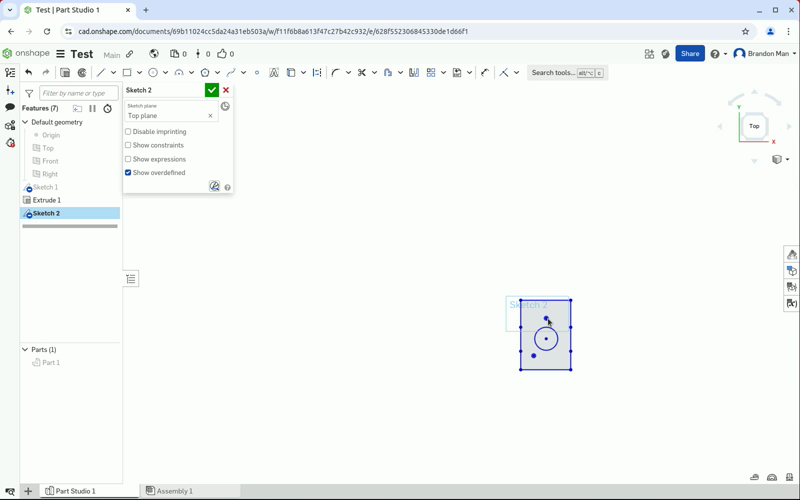
key(c)
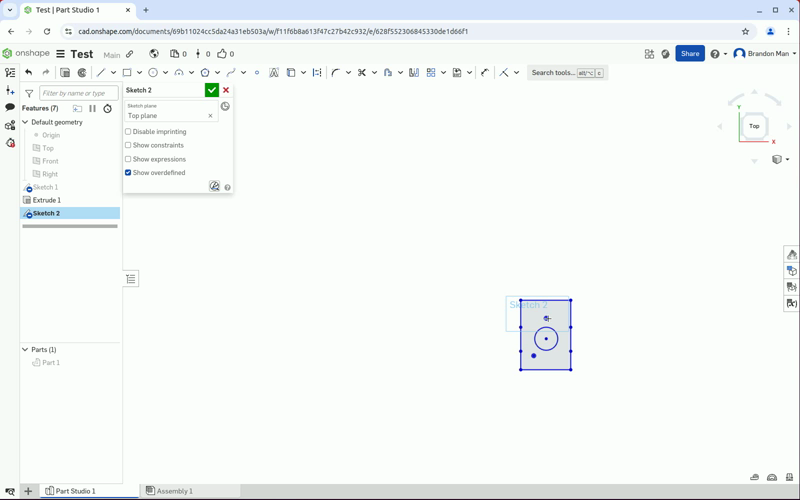
key_down(shift)
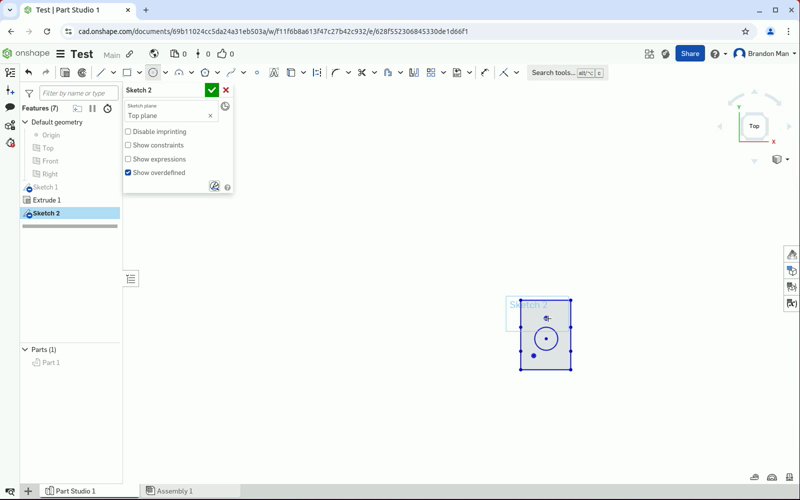
mouse_move(558, 355)
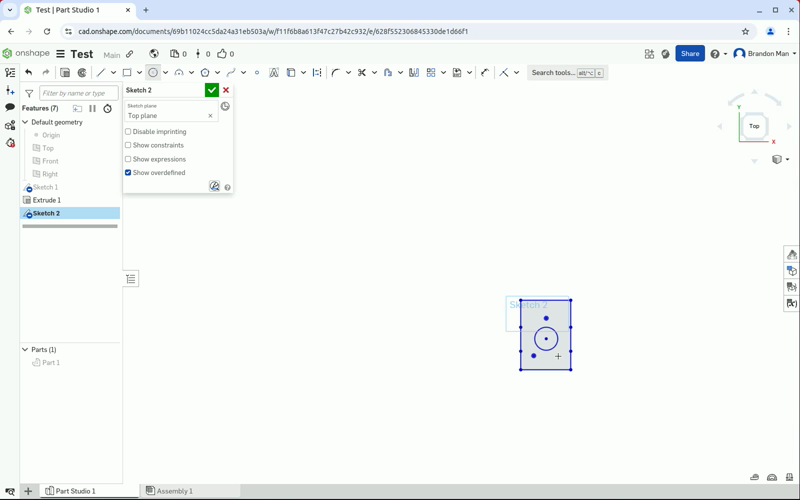
click(558, 355)
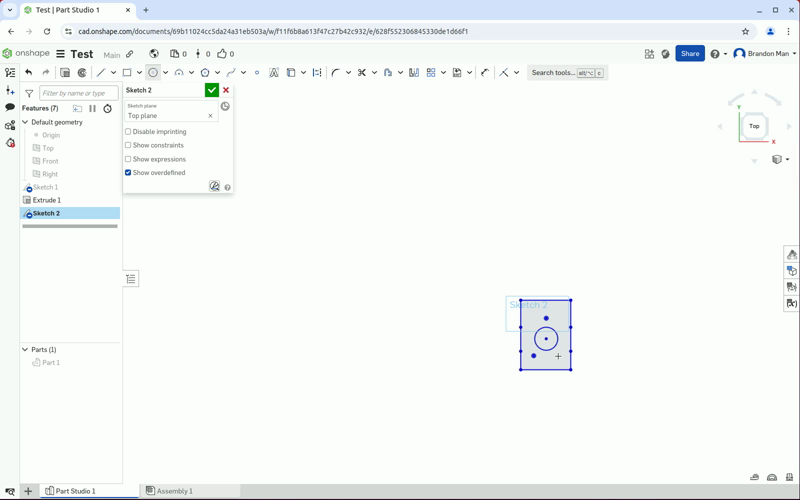
key_up(shift)
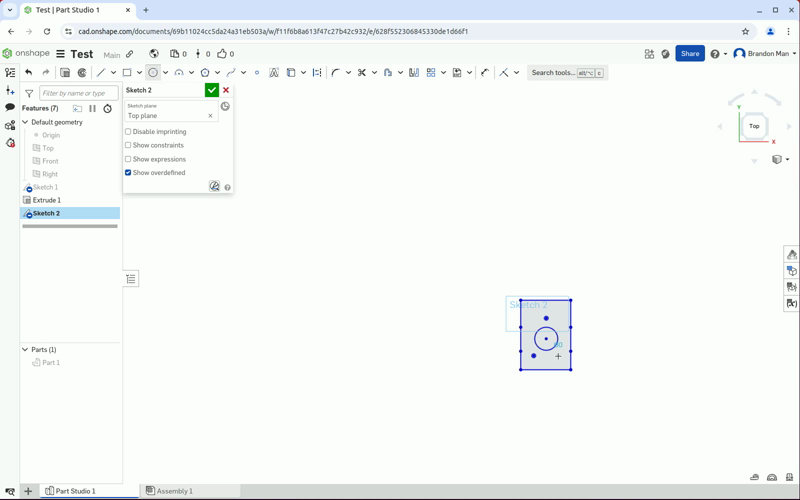
mouse_move(560, 355)
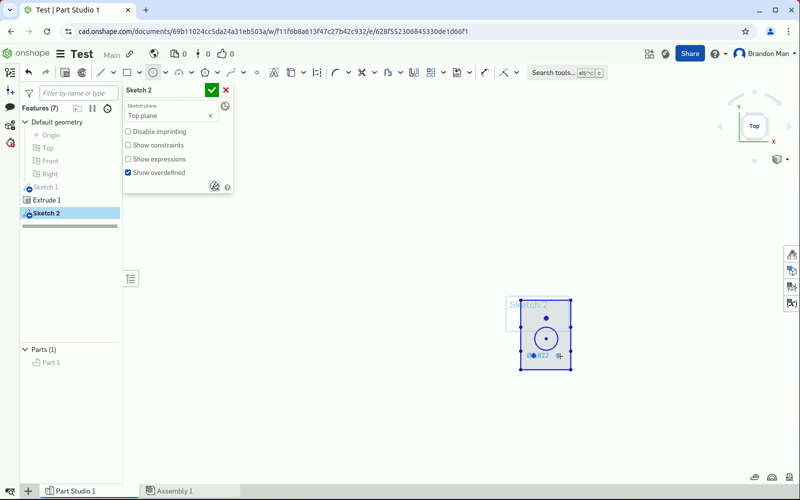
scroll(6)
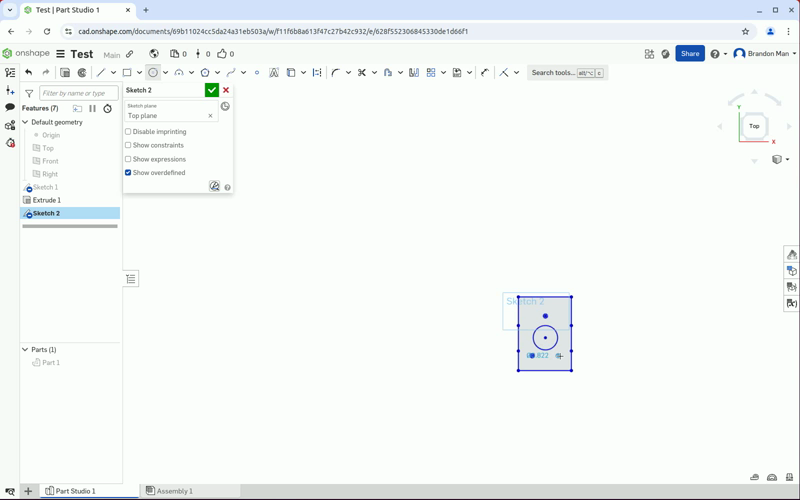
scroll(6)
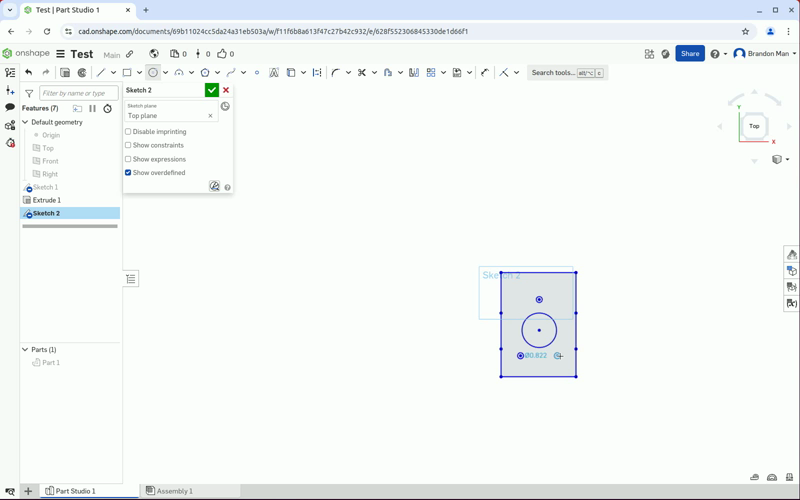
scroll(6)
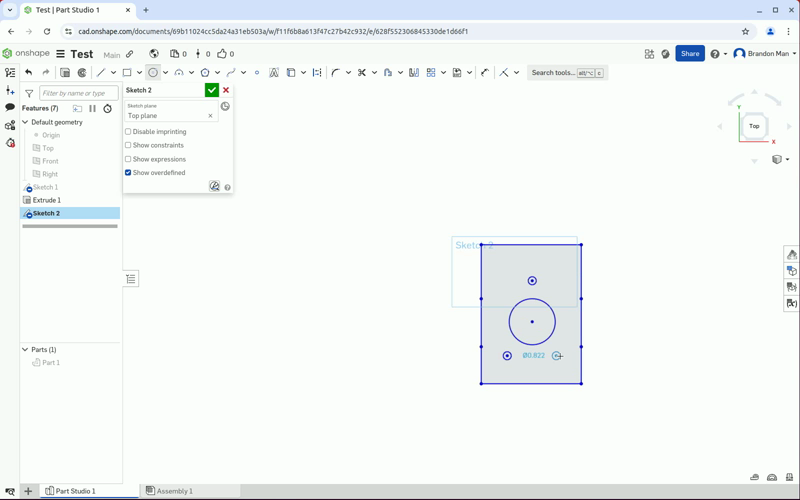
scroll(6)
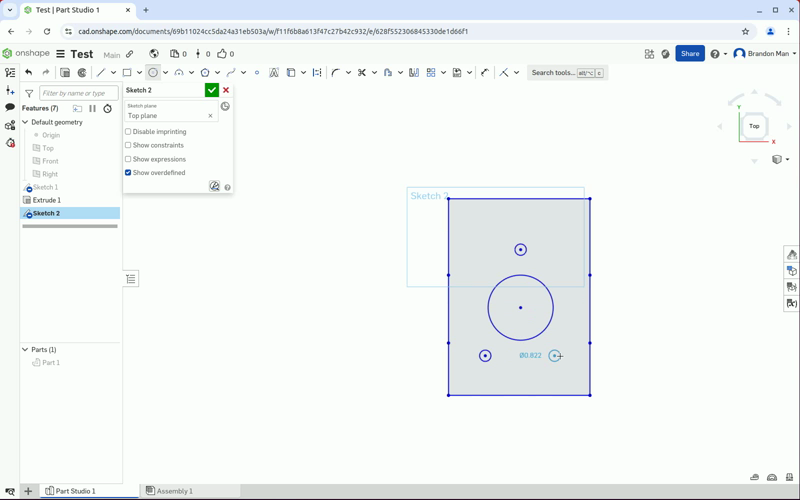
scroll(6)
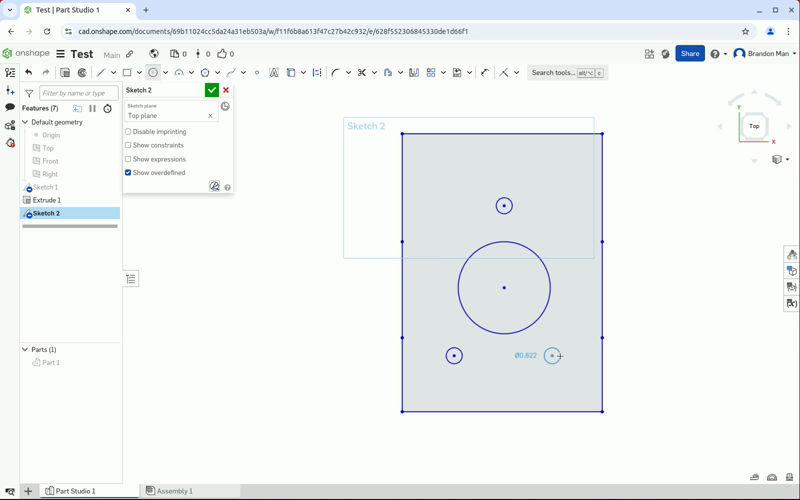
scroll(6)
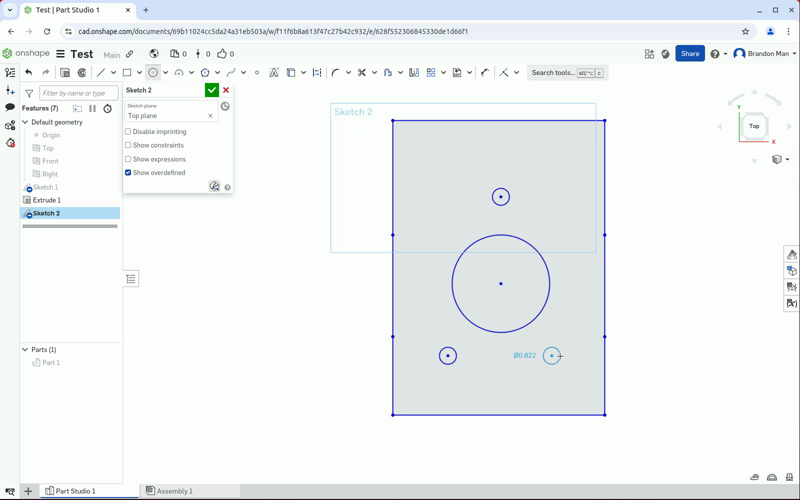
scroll(6)
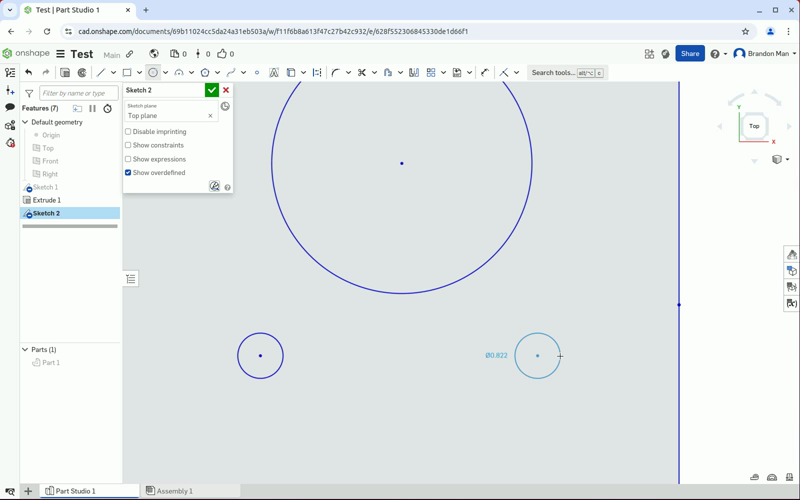
click(560, 355)
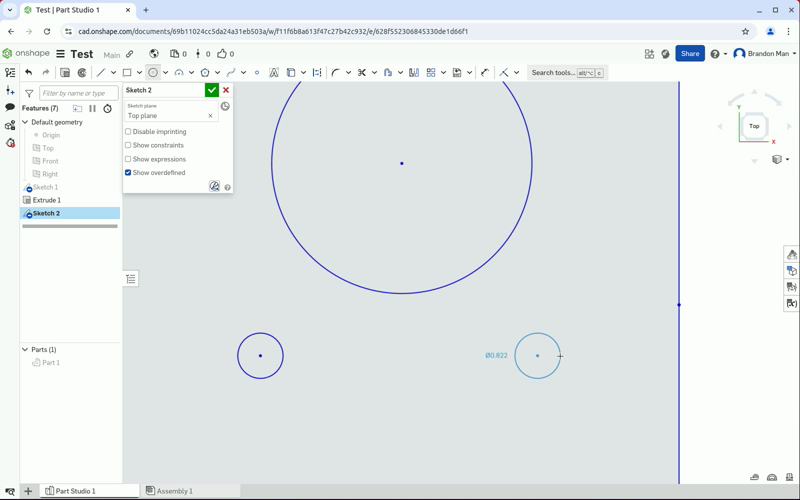
scroll(-6)
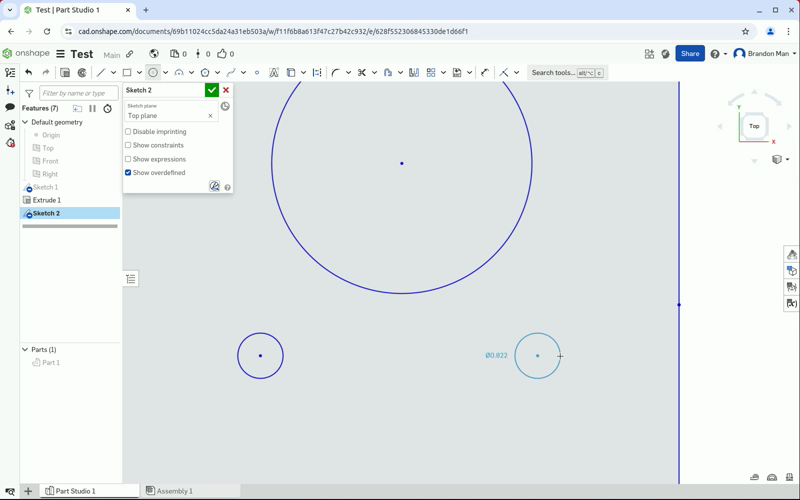
scroll(-6)
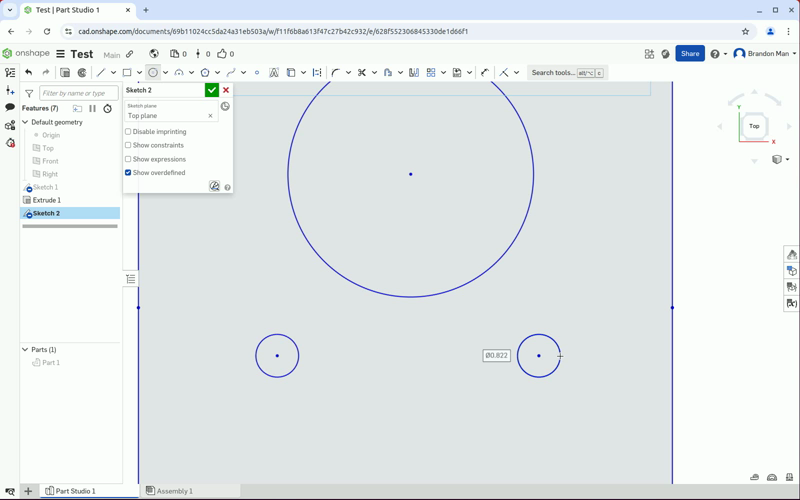
scroll(-6)
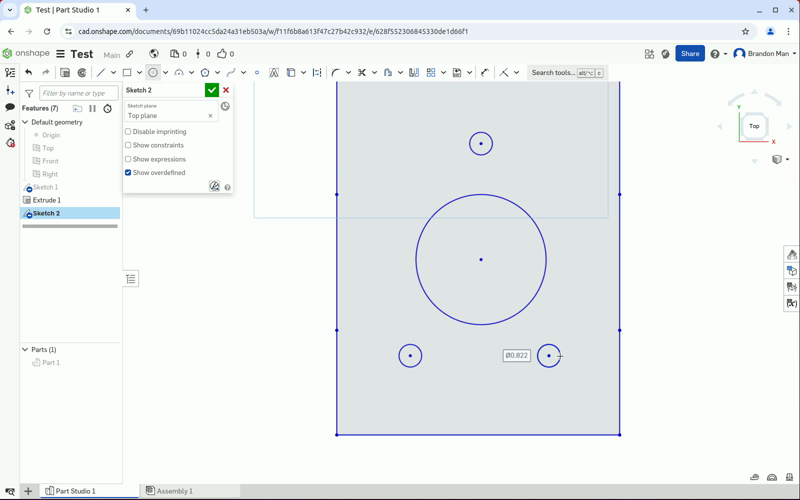
scroll(-6)
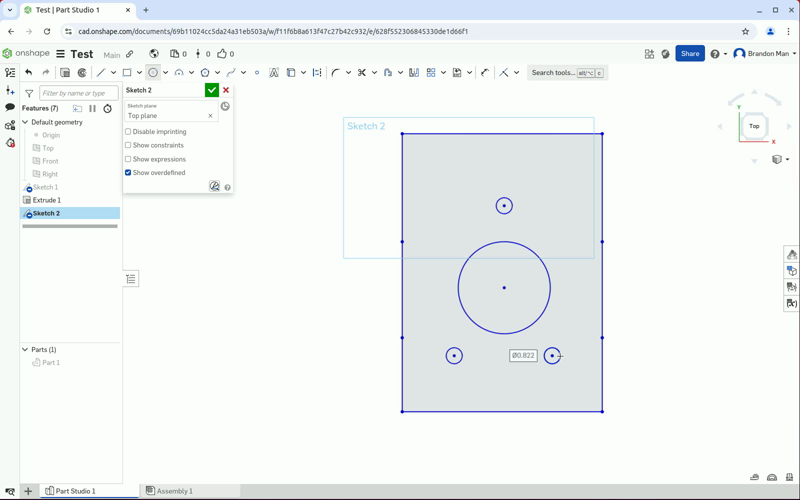
scroll(-6)
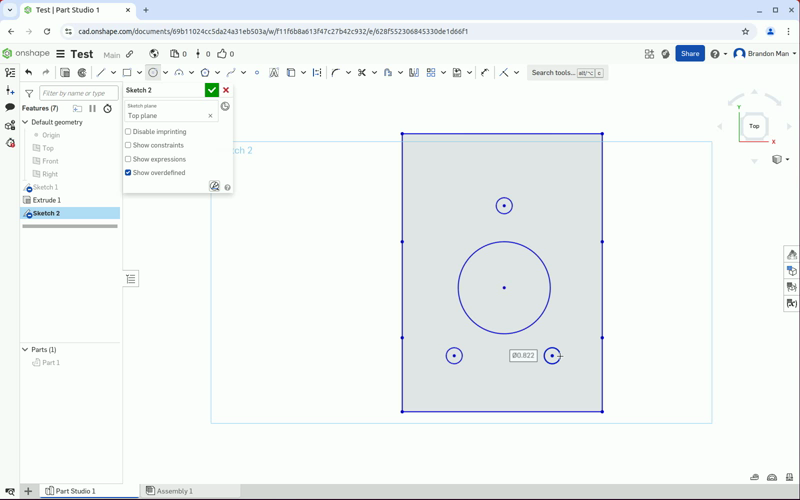
scroll(-6)
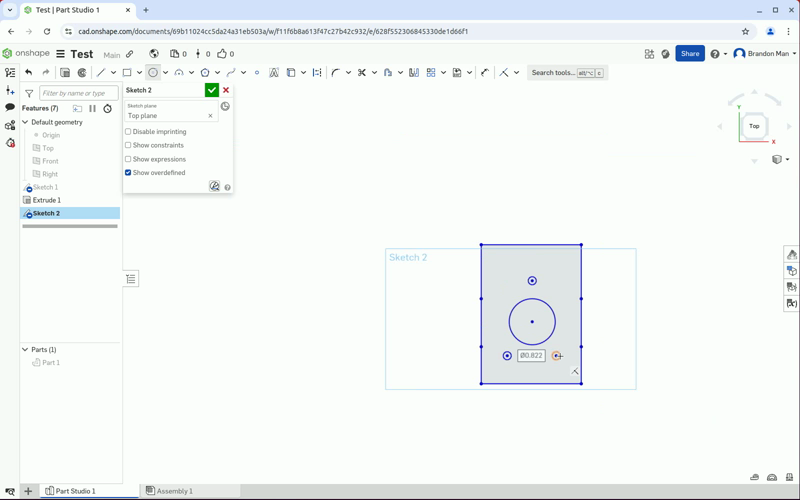
scroll(-6)
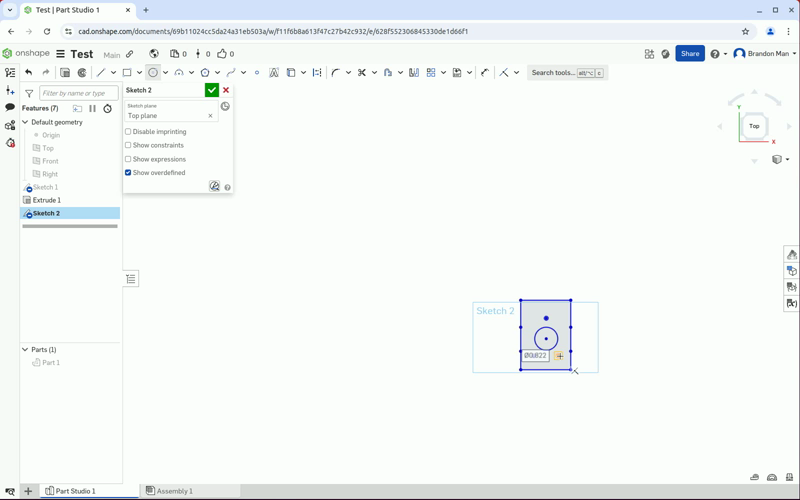
key(esc)
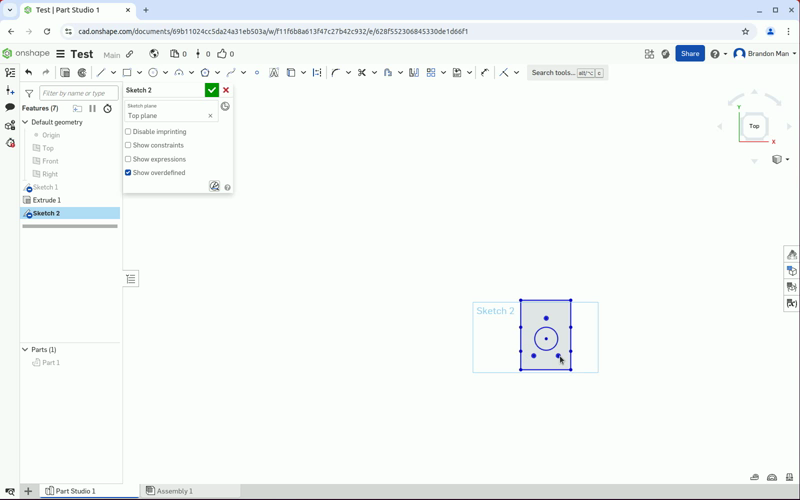
mouse_move(566, 305)
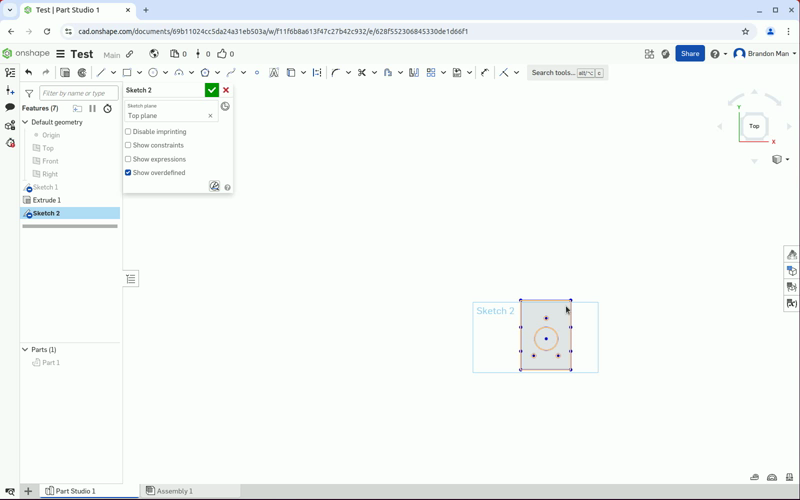
click(566, 305)
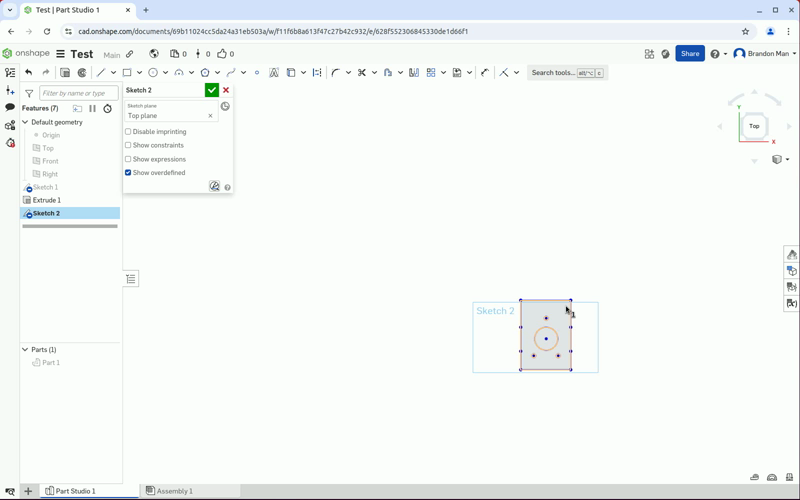
mouse_move(73, 352)
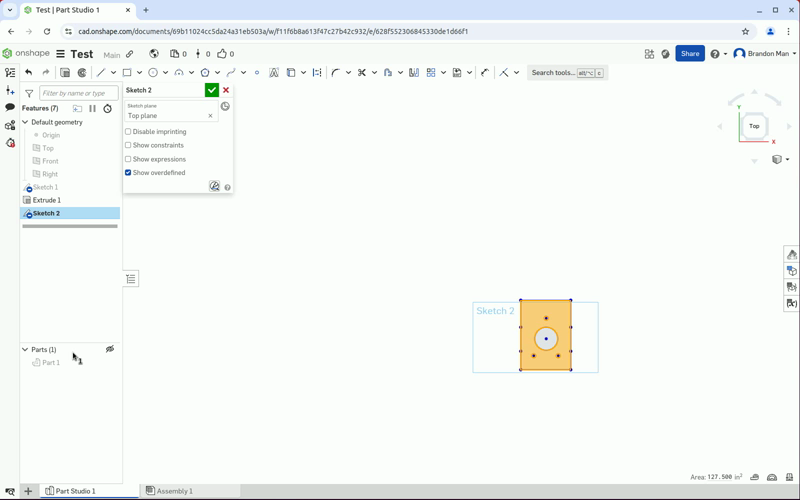
key(shift+y)
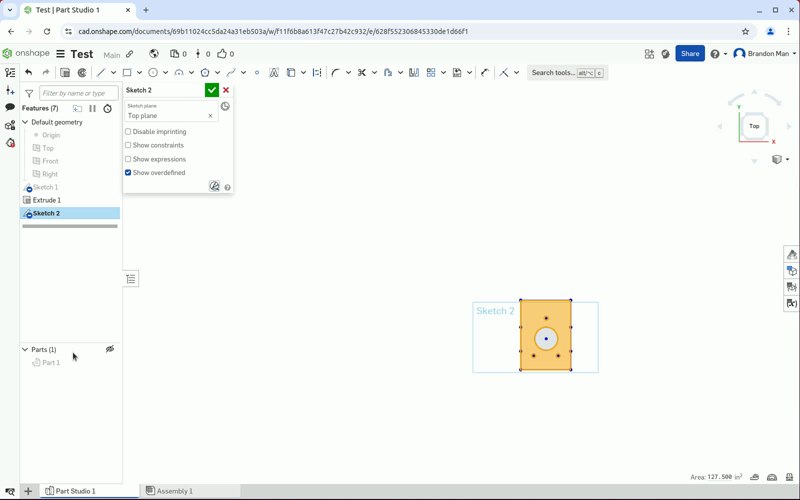
key(shift+e)
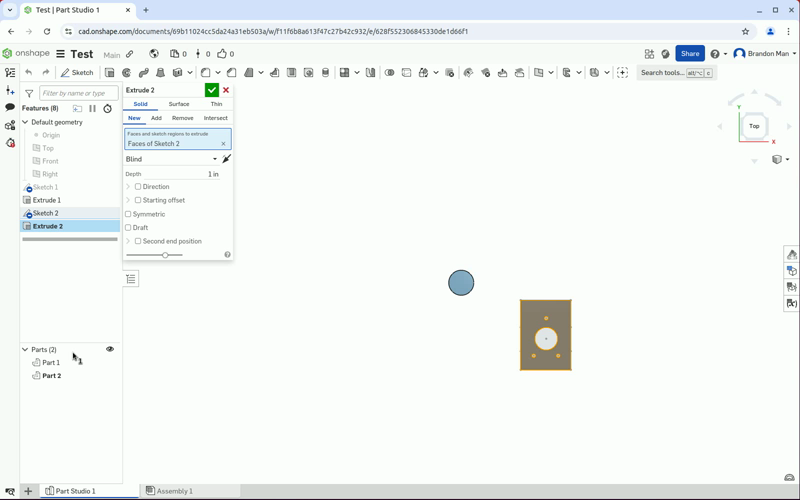
mouse_move(143, 106)
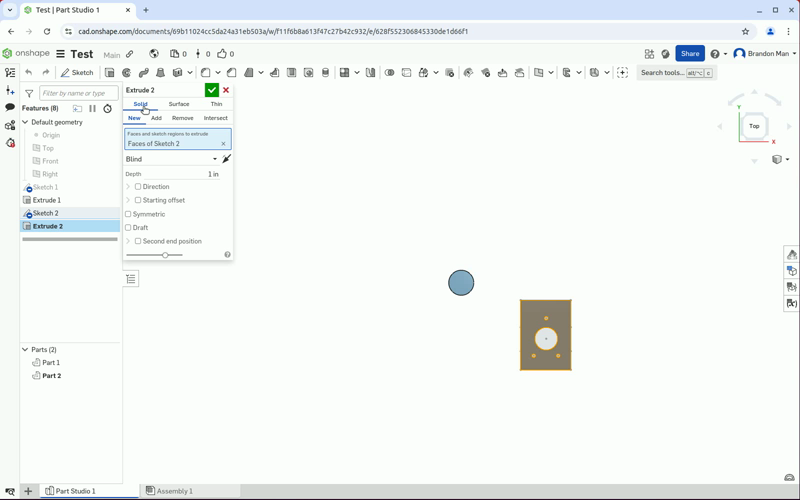
click(143, 106)
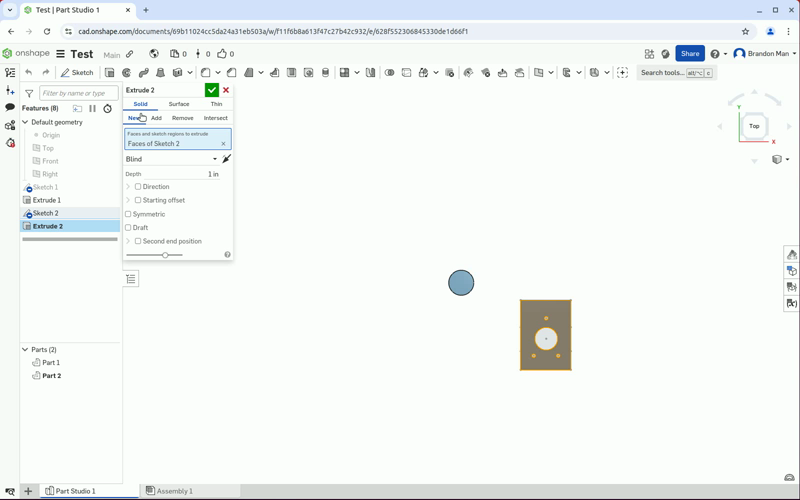
mouse_move(137, 120)
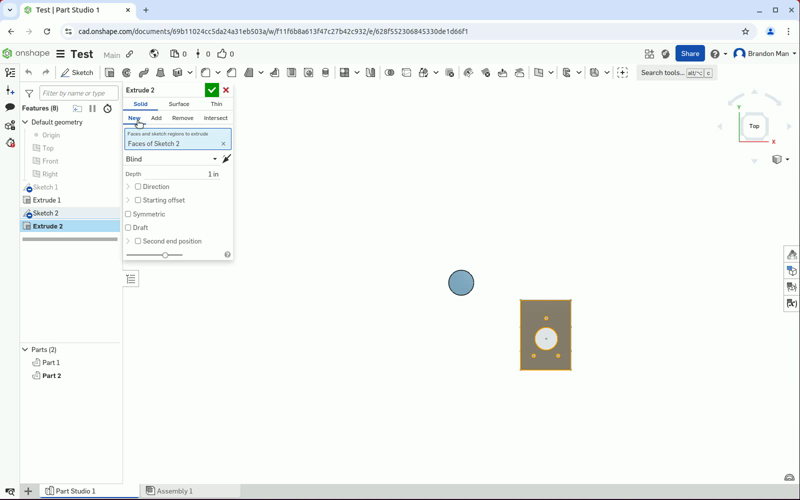
click(137, 120)
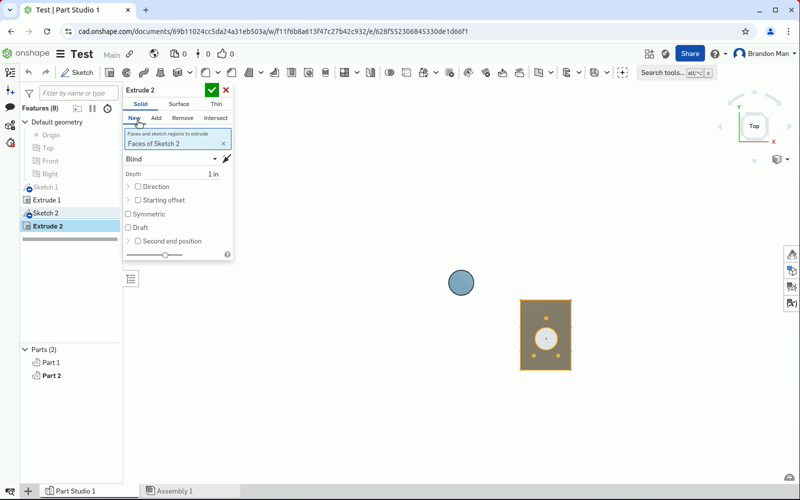
key(tab, 4)
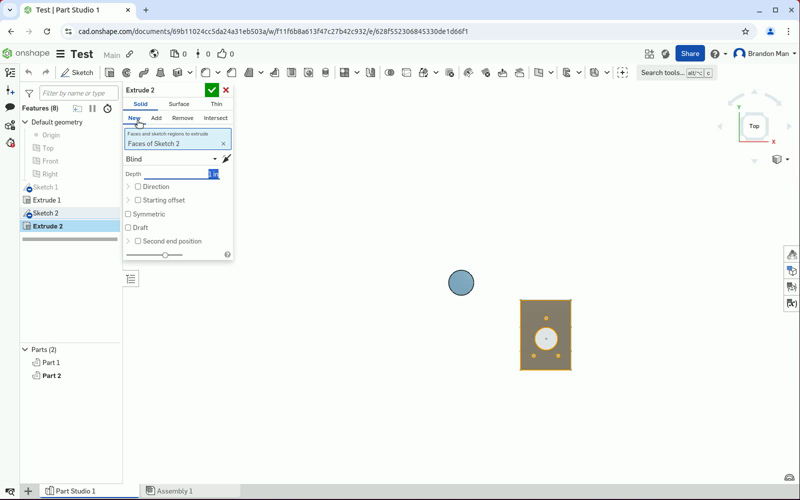
text(0.722)
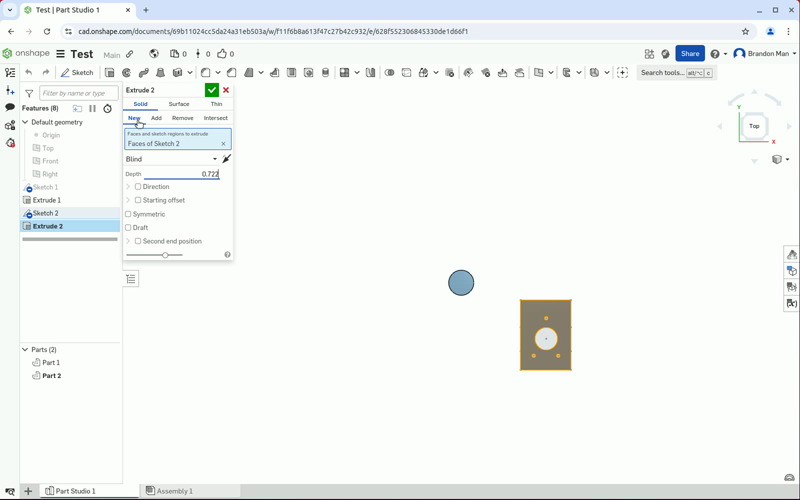
key(enter)
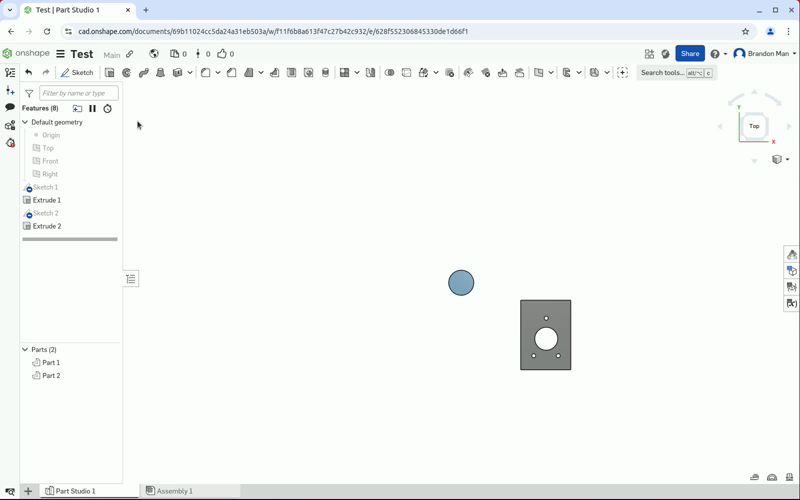
key(shift+h)
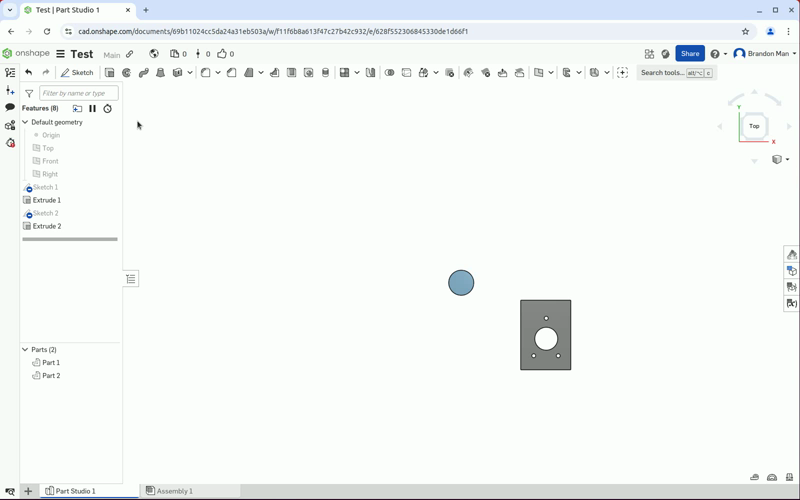
key(shift+h)
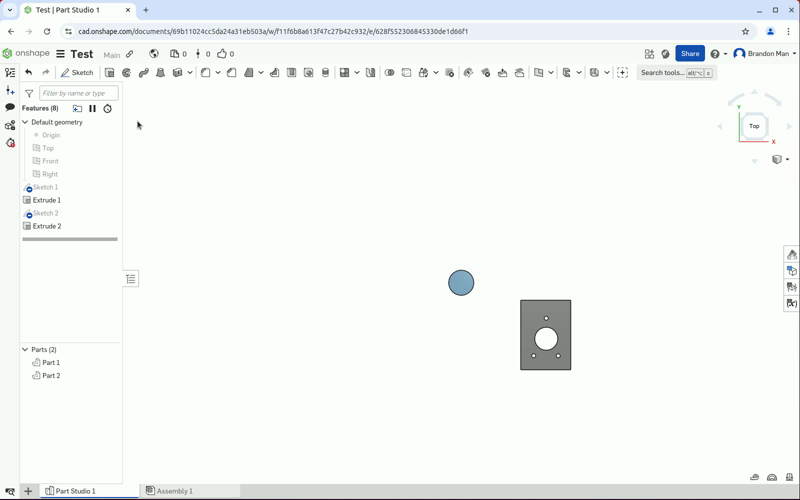
mouse_move(73, 189)
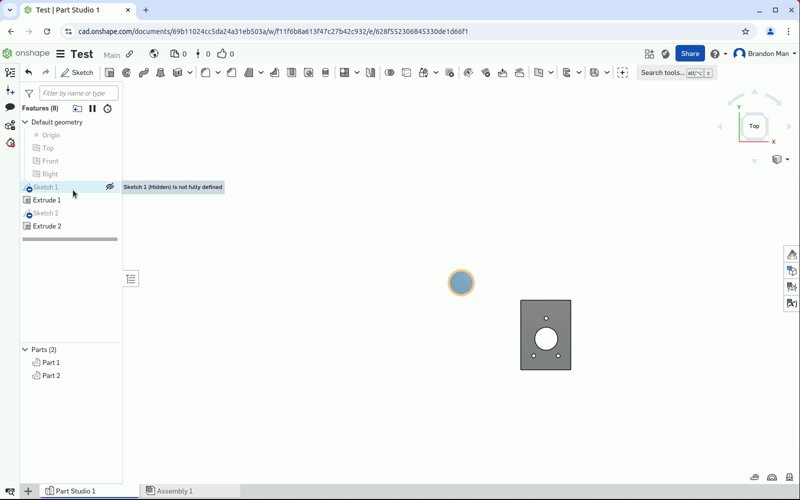
click(73, 189)
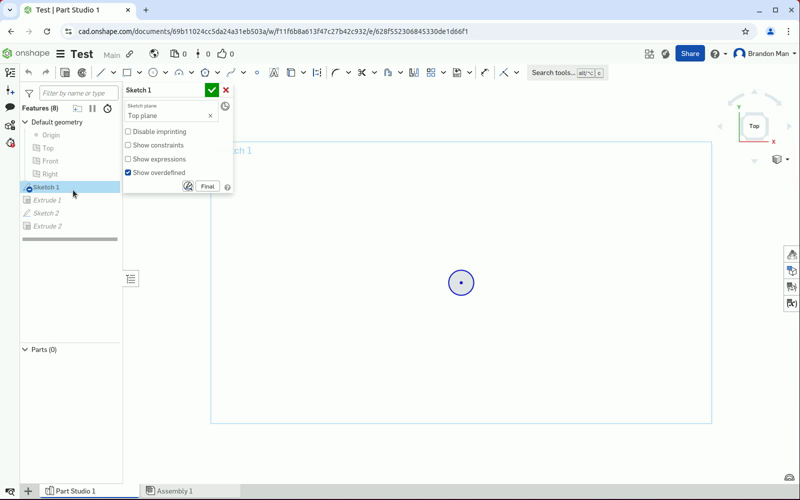
mouse_move(229, 92)
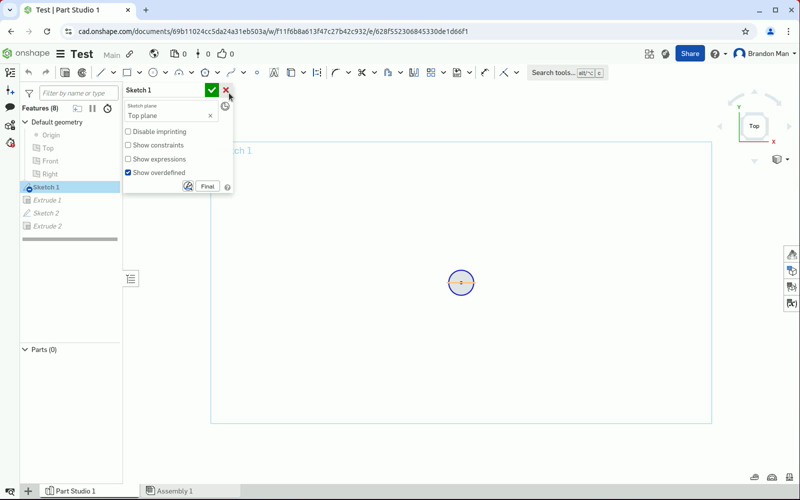
click(229, 92)
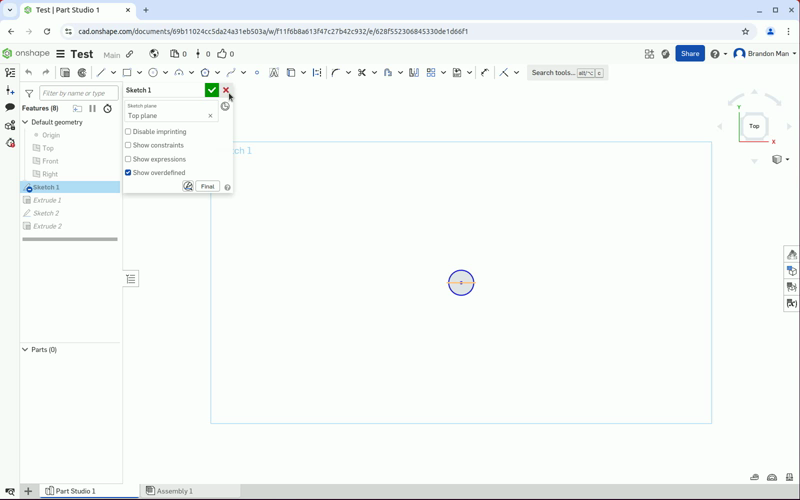
key(shift+s)
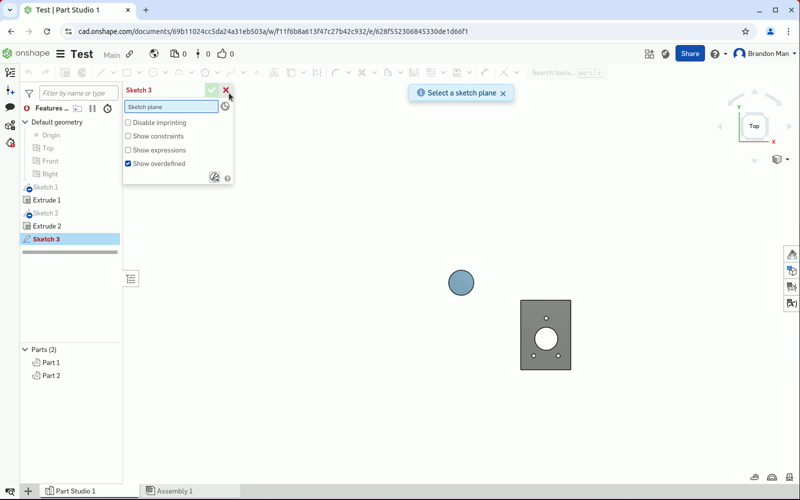
mouse_move(73, 150)
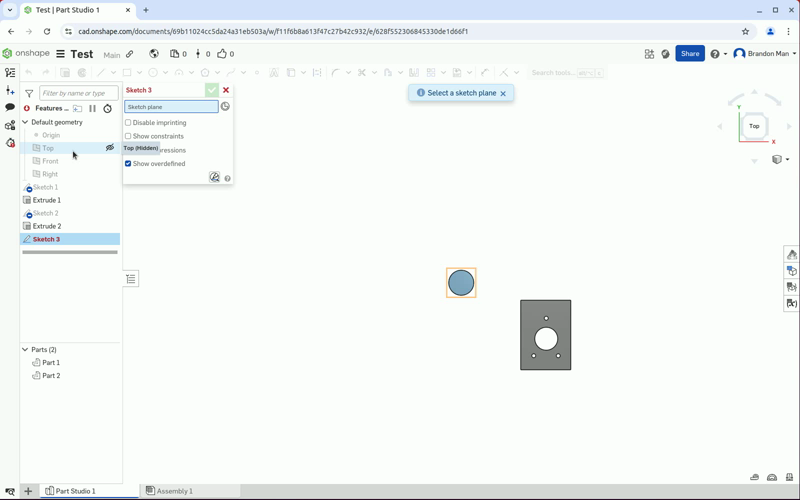
click(73, 150)
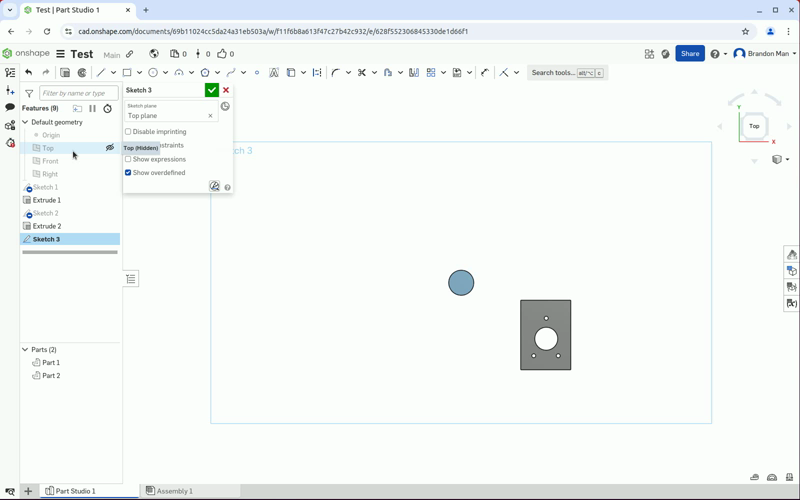
mouse_move(73, 352)
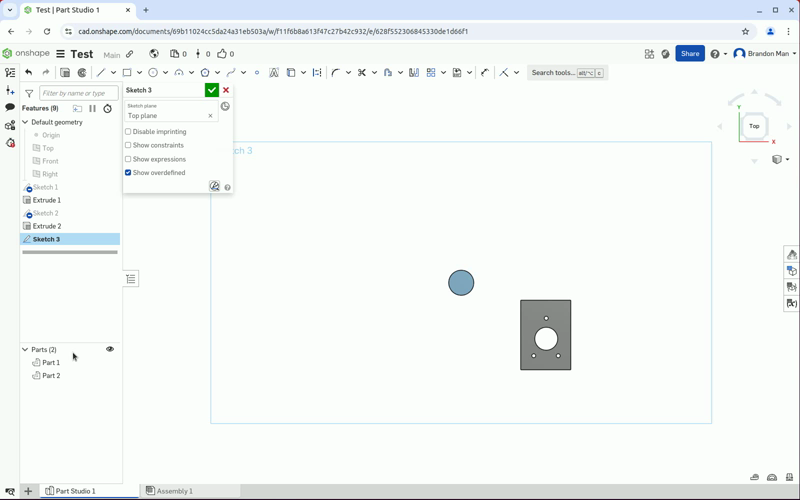
key(y)
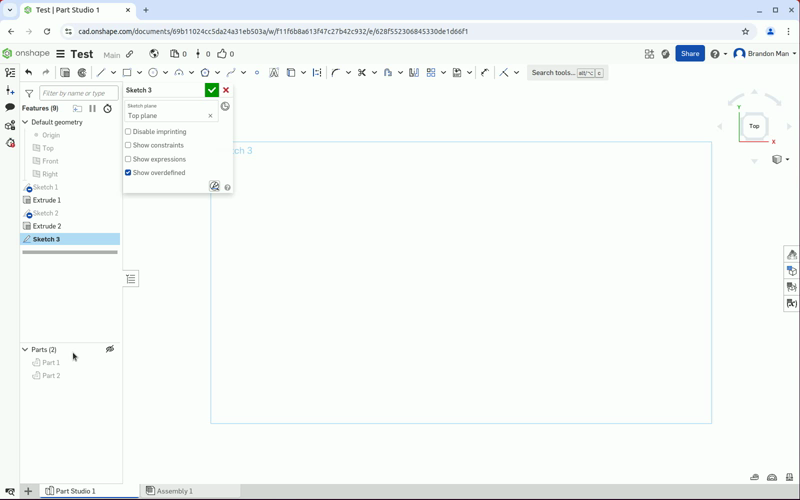
key(l)
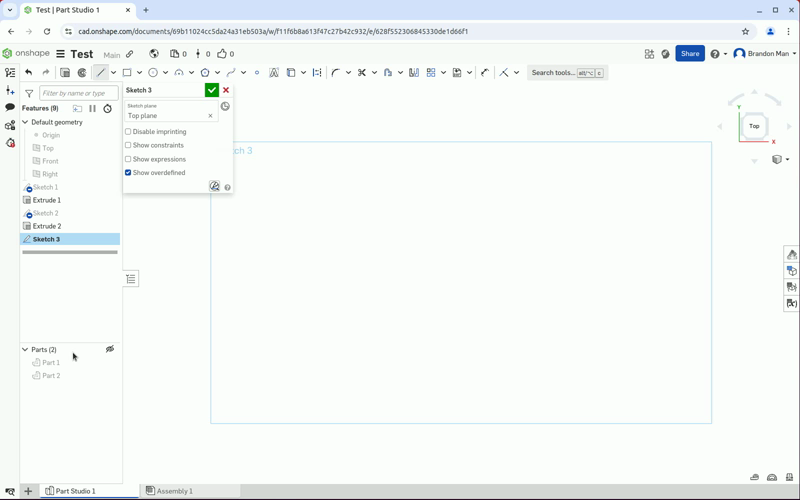
key_down(shift)
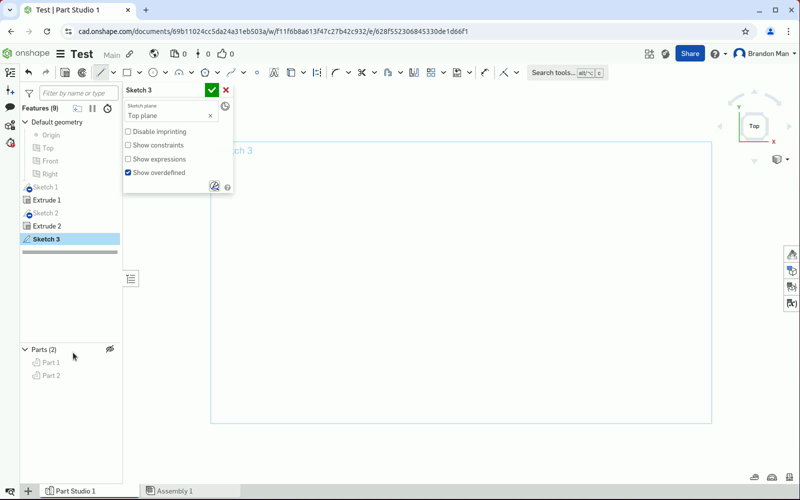
mouse_move(516, 351)
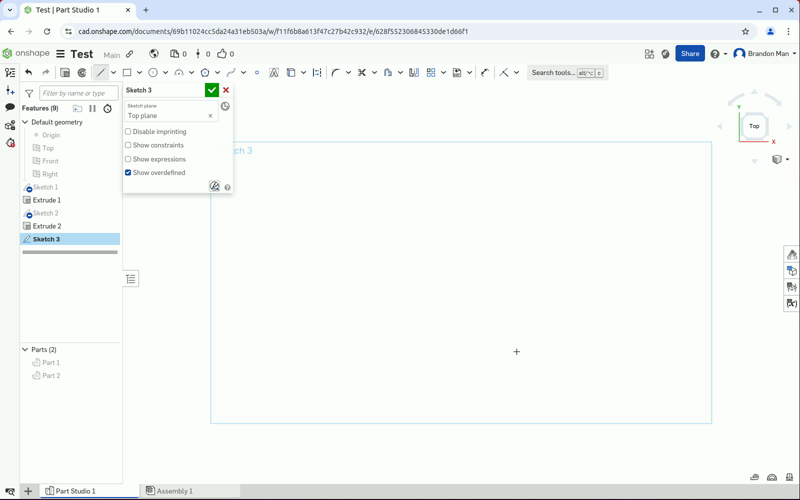
click(516, 351)
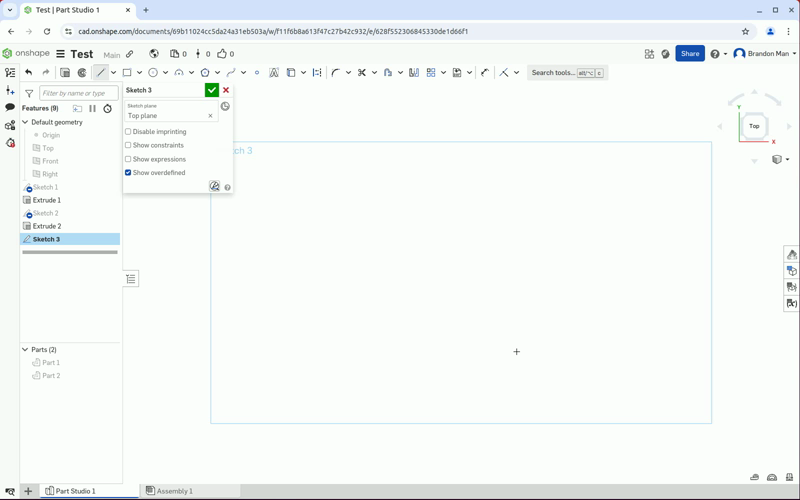
key_up(shift)
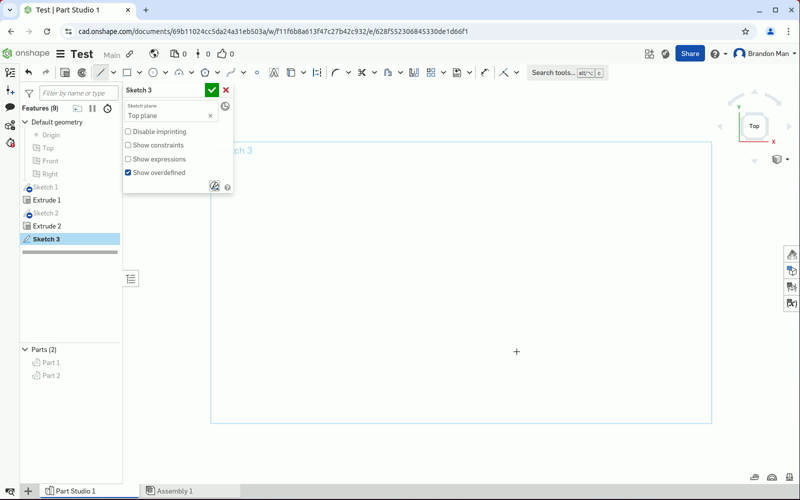
key_down(shift)
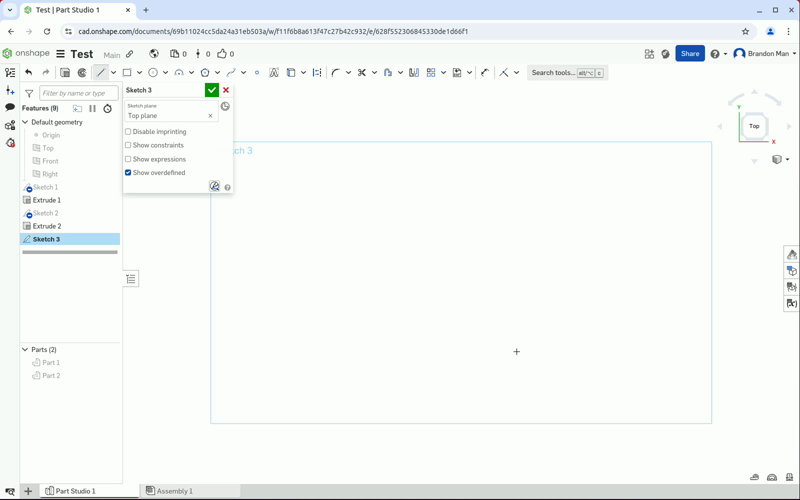
mouse_move(546, 351)
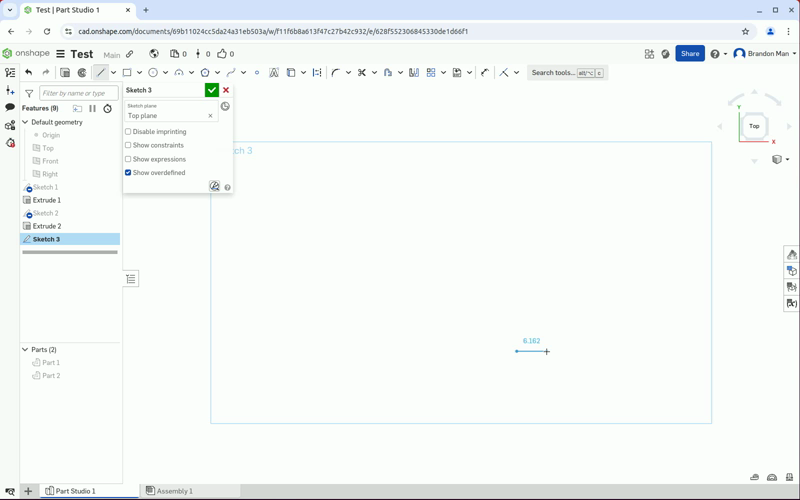
mouse_move(520, 351)
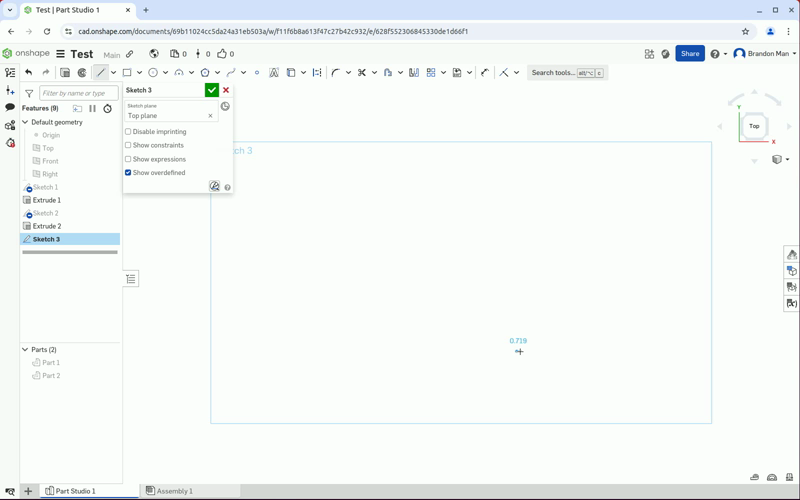
scroll(6)
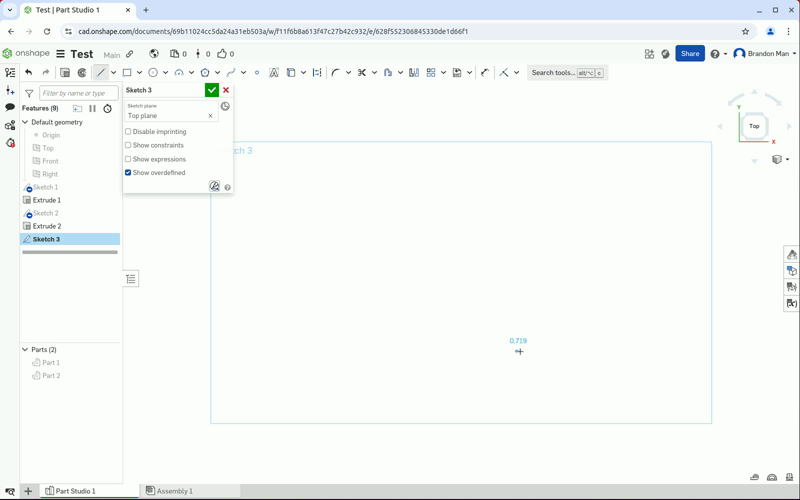
scroll(6)
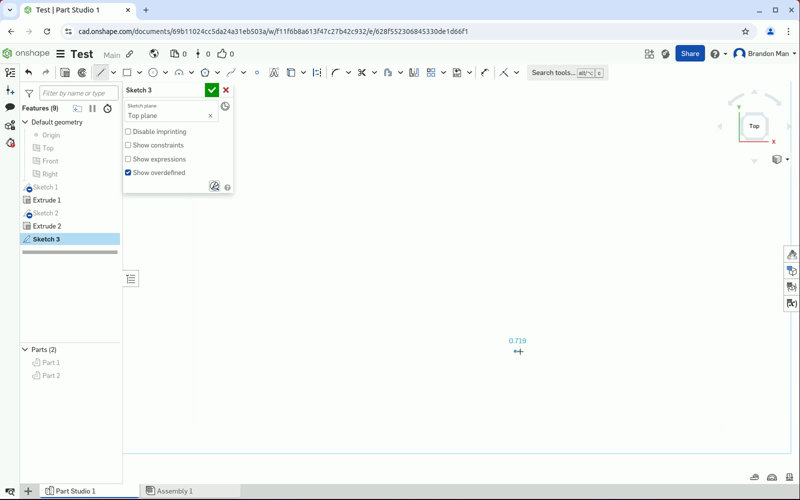
scroll(6)
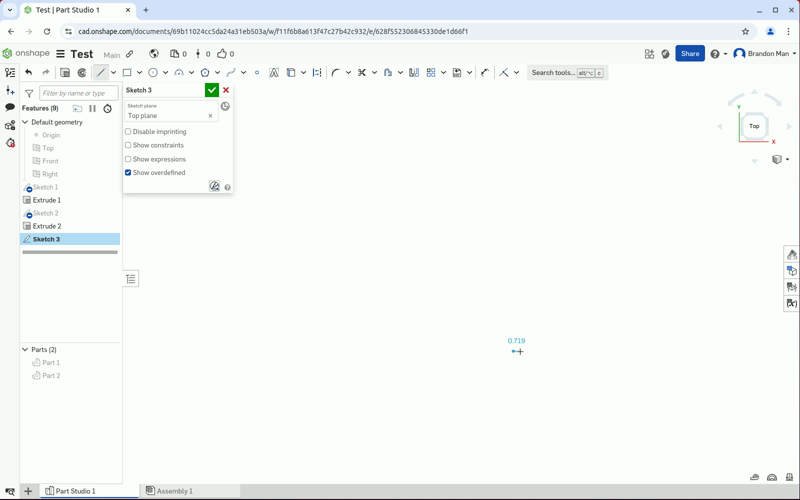
scroll(6)
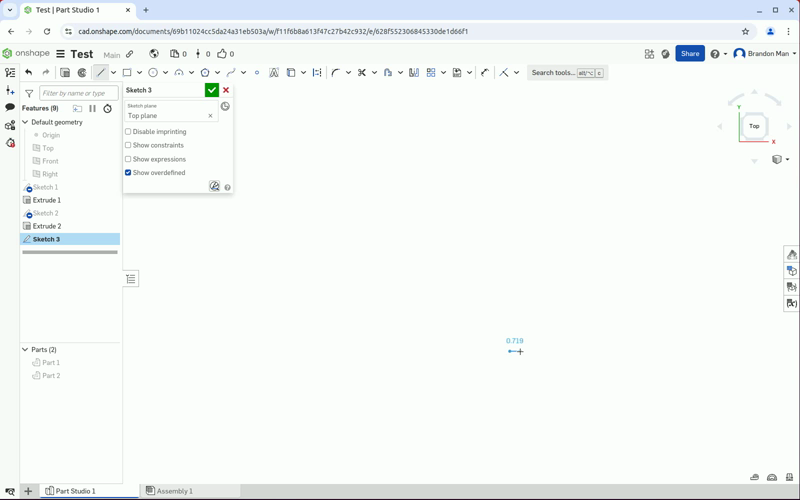
scroll(6)
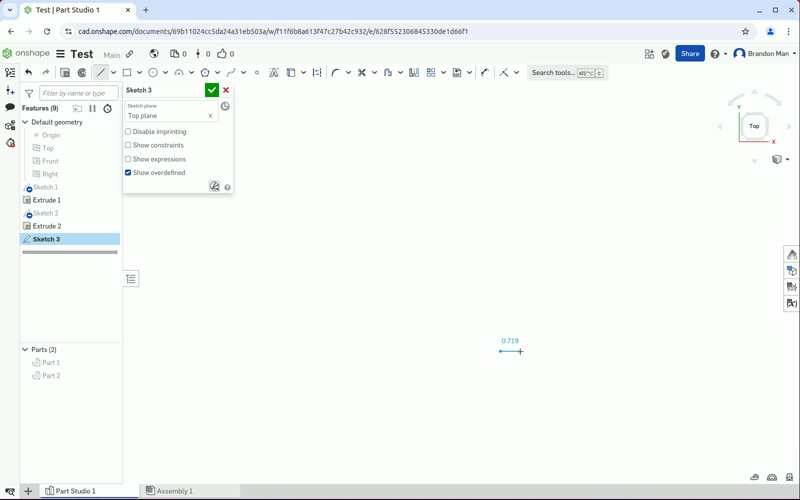
scroll(6)
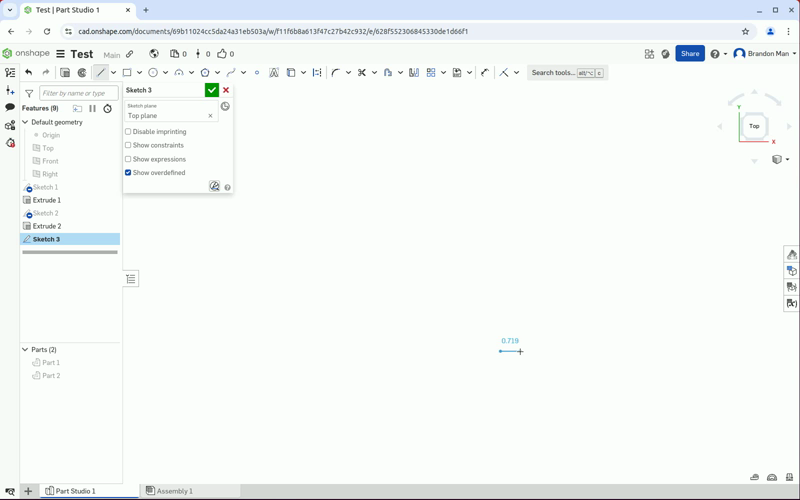
scroll(6)
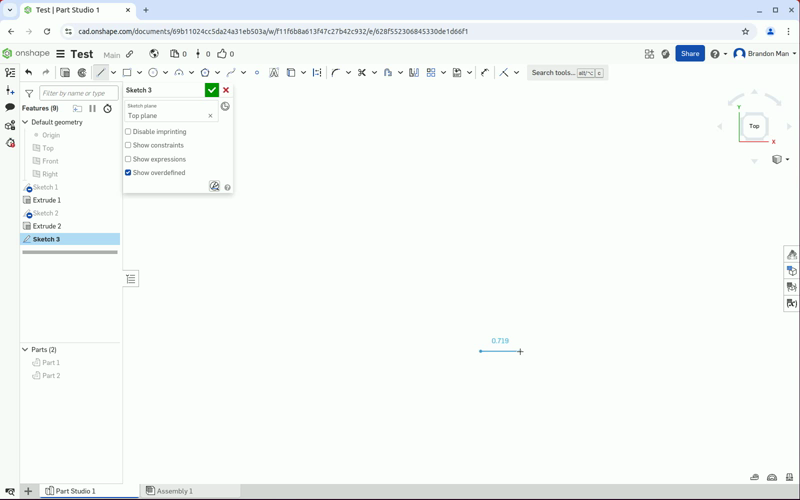
click(520, 351)
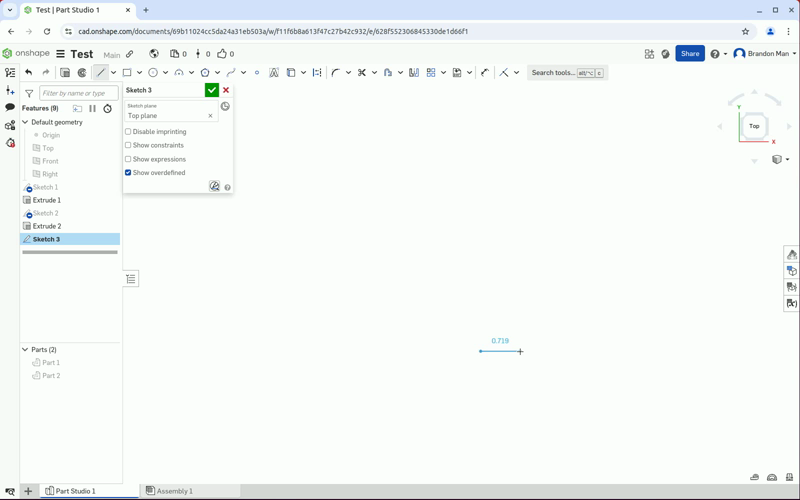
scroll(-6)
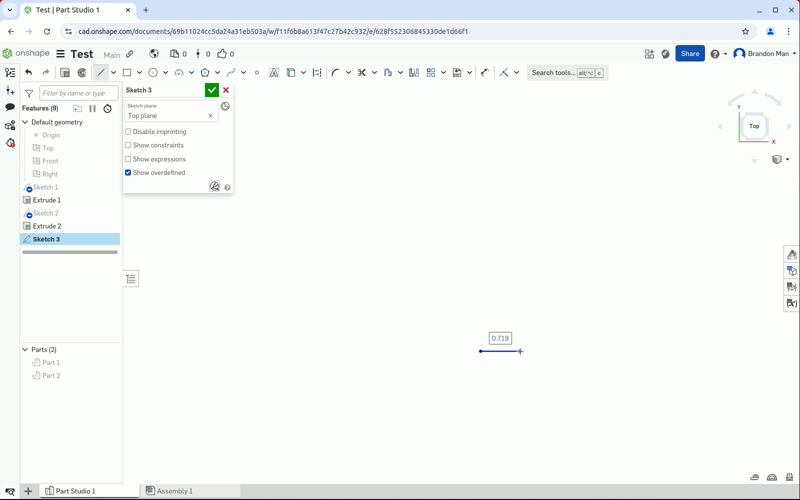
scroll(-6)
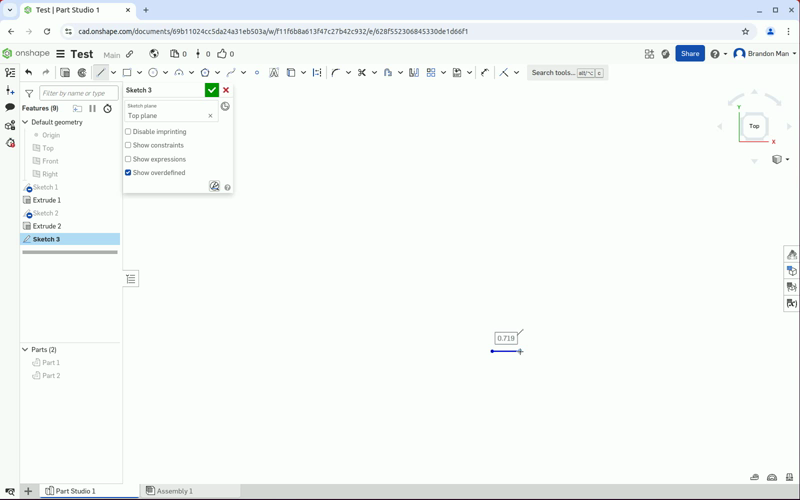
scroll(-6)
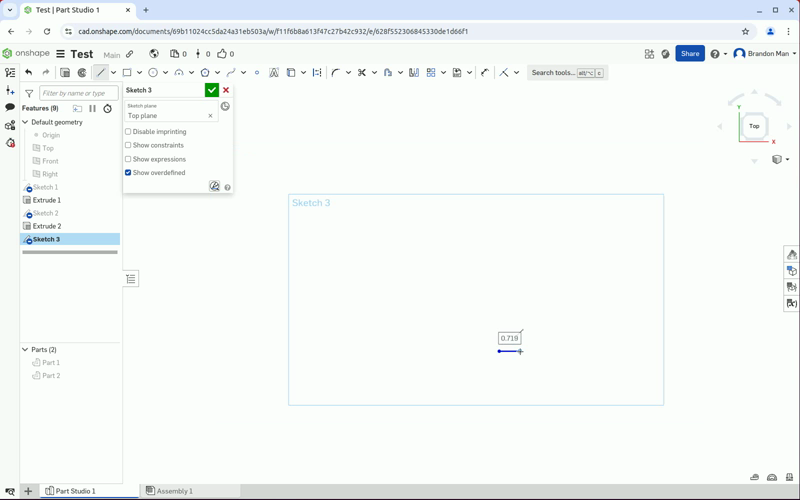
scroll(-6)
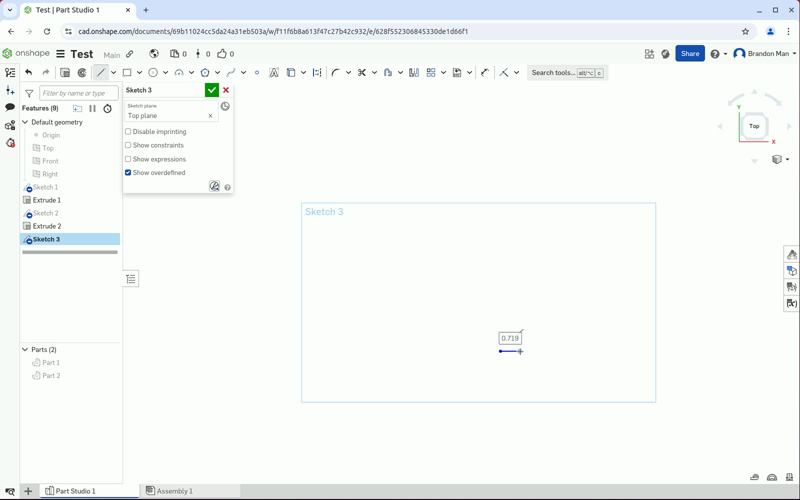
scroll(-6)
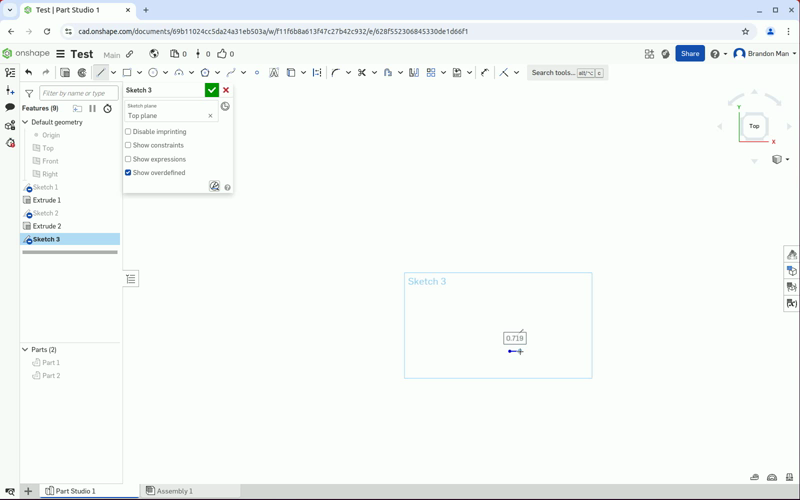
scroll(-6)
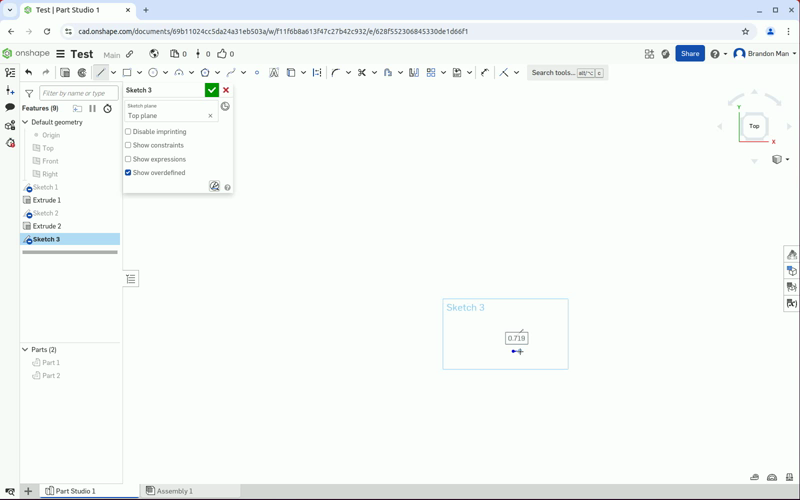
scroll(-6)
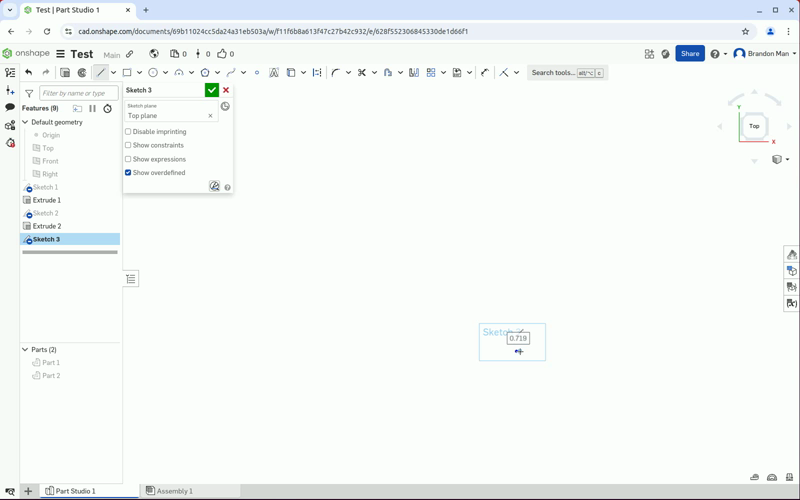
key_up(shift)
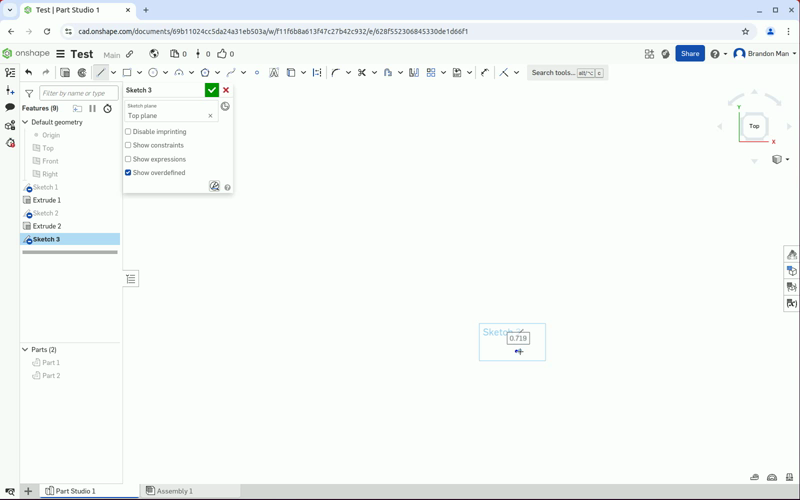
key_down(shift)
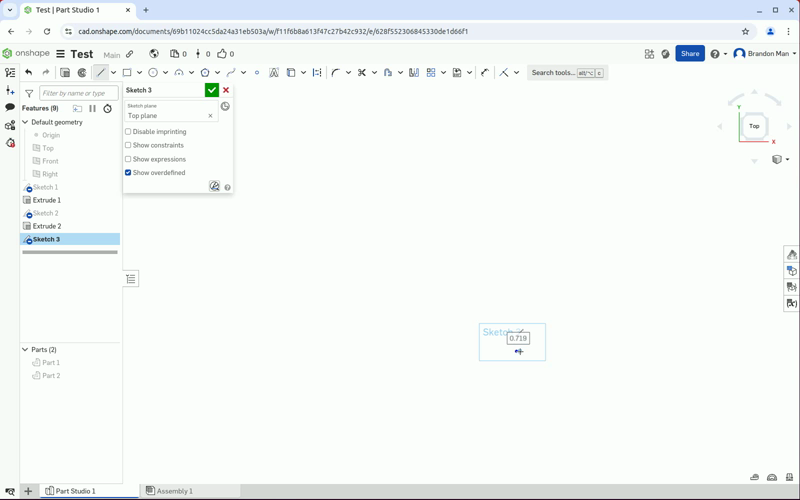
mouse_move(550, 351)
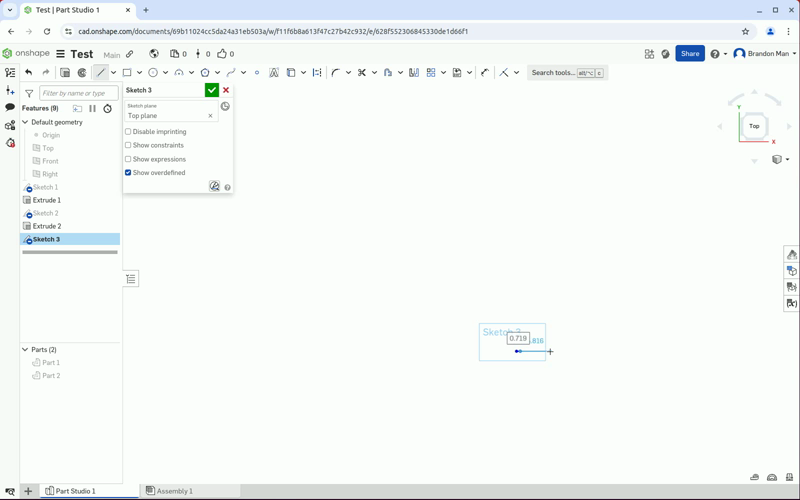
mouse_move(520, 326)
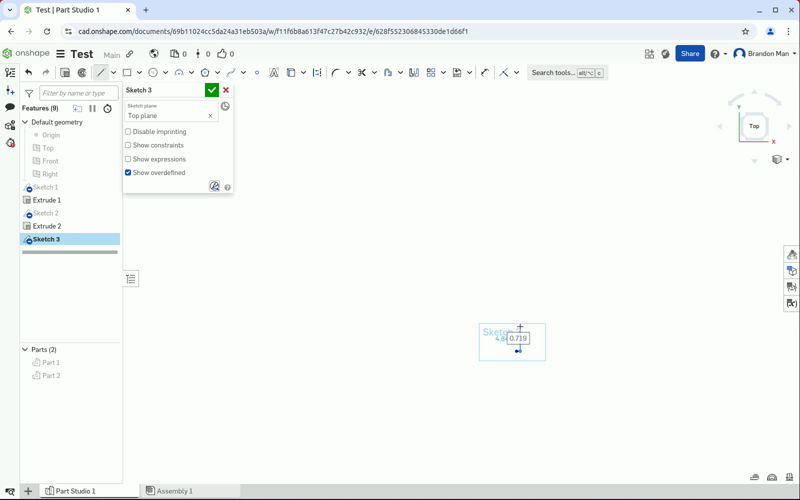
click(520, 326)
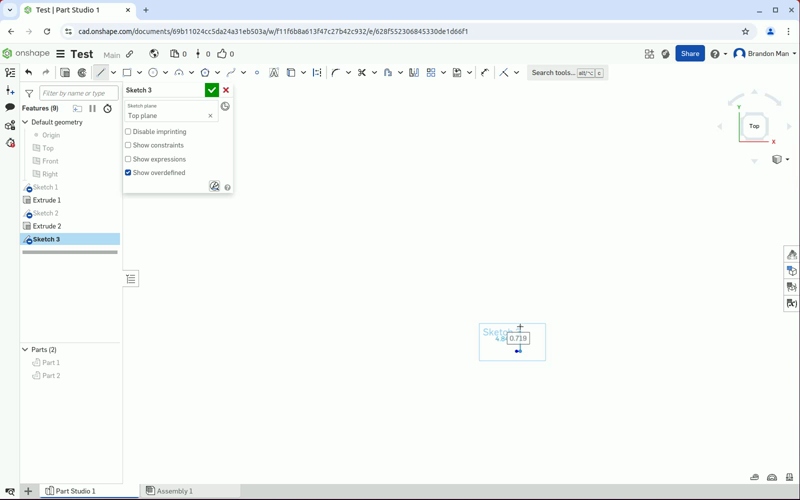
key_up(shift)
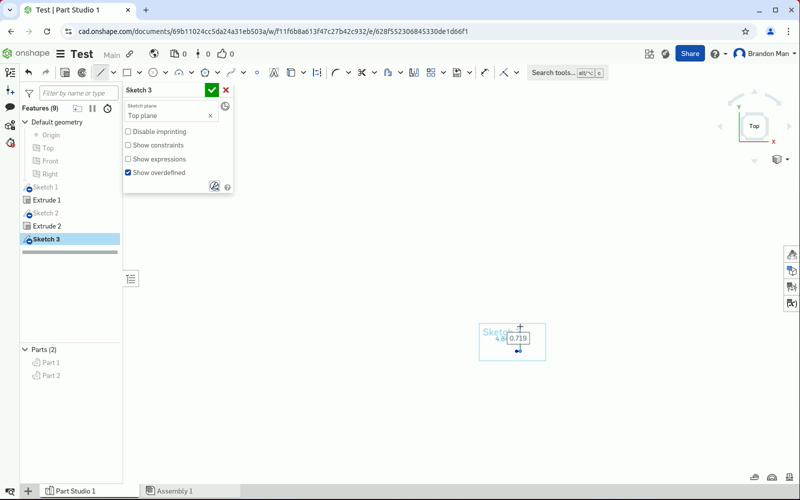
key_down(shift)
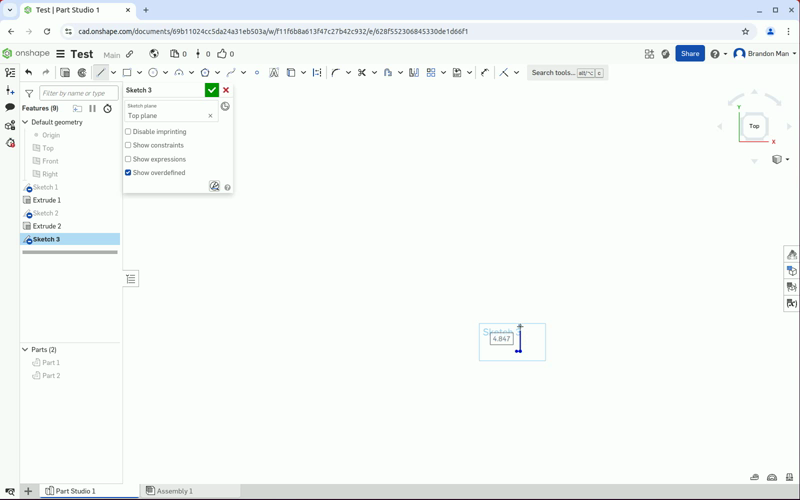
mouse_move(550, 326)
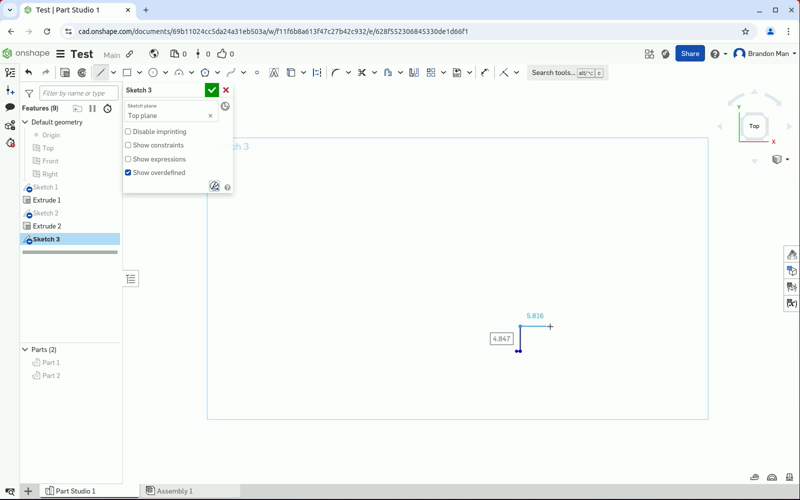
mouse_move(516, 326)
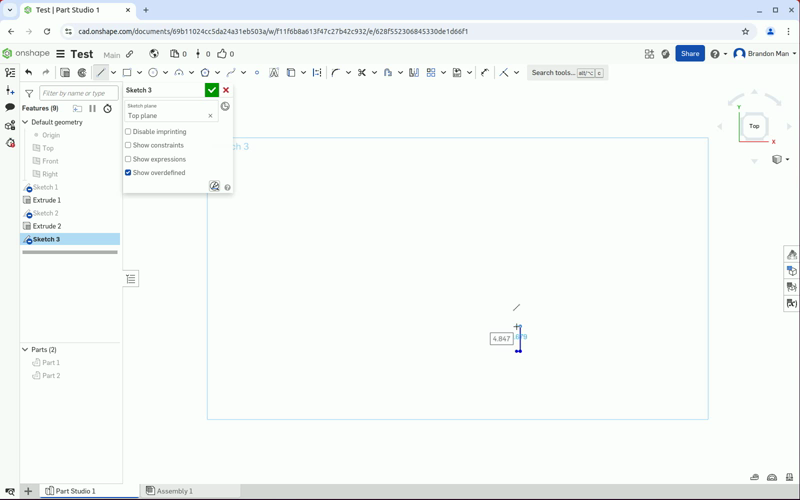
scroll(6)
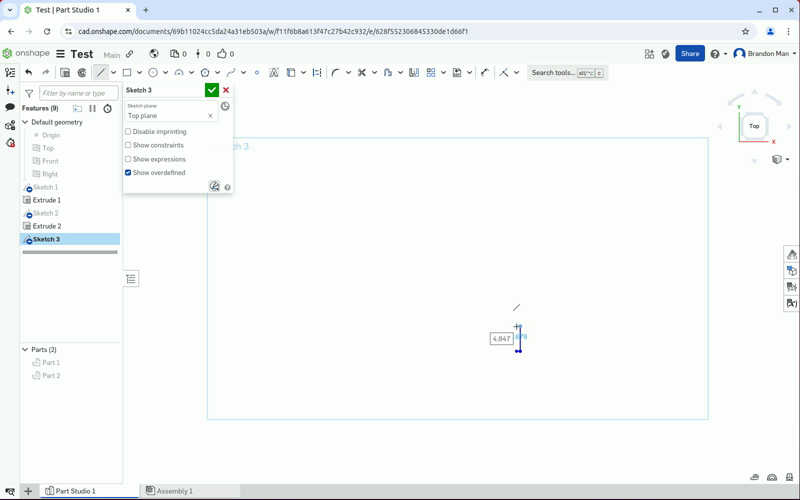
scroll(6)
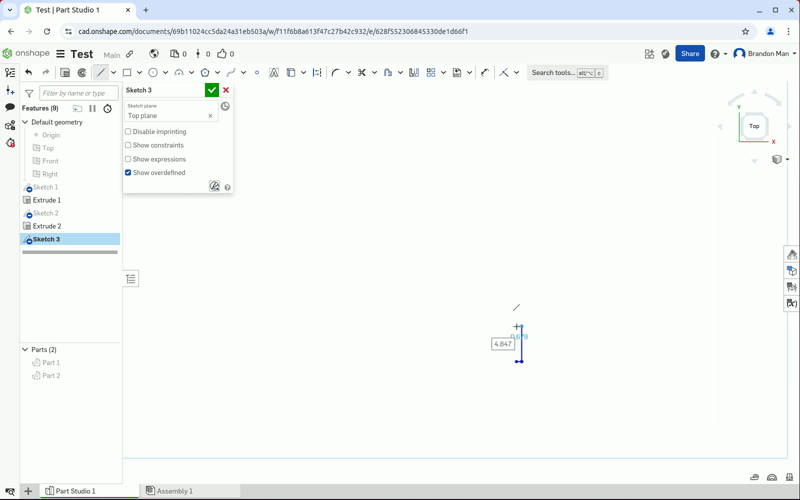
scroll(6)
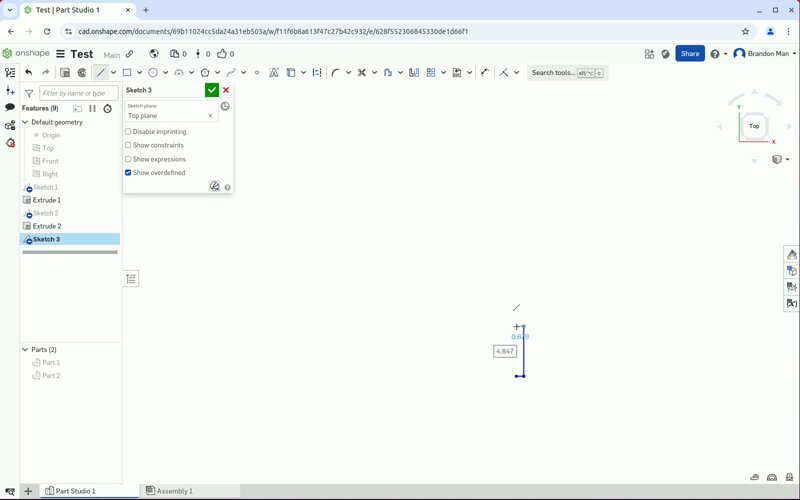
scroll(6)
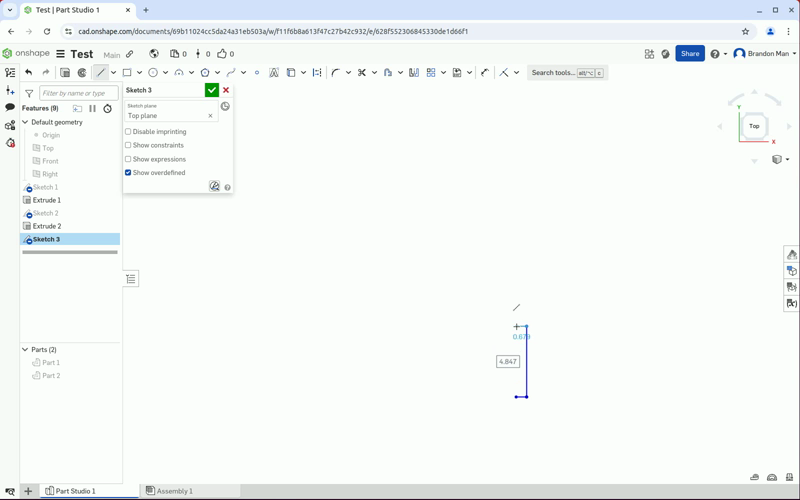
scroll(6)
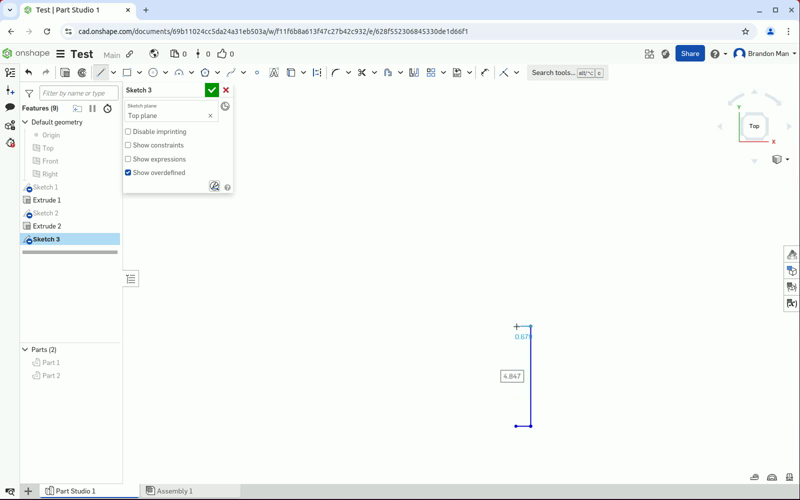
scroll(6)
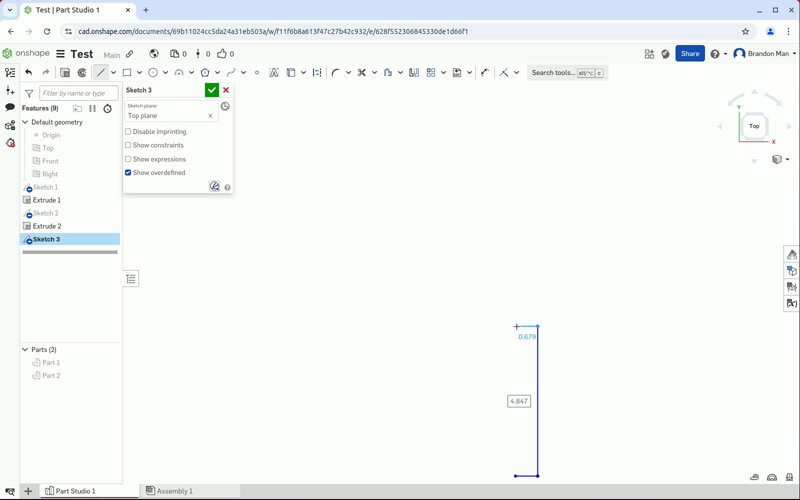
scroll(6)
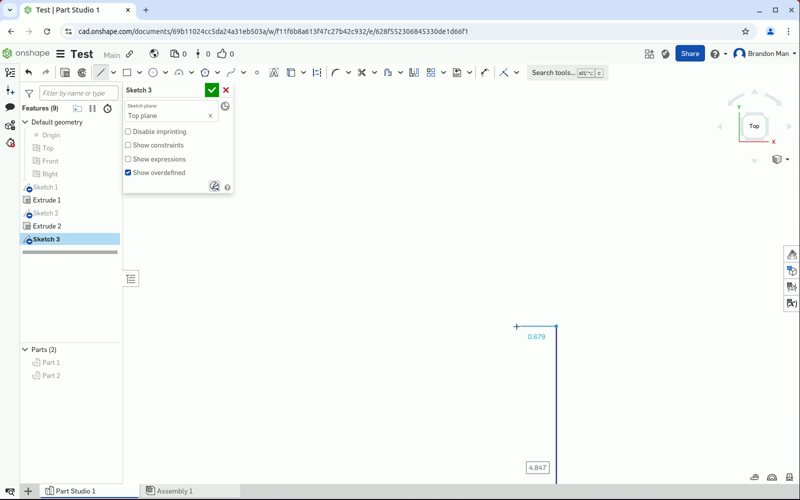
click(516, 326)
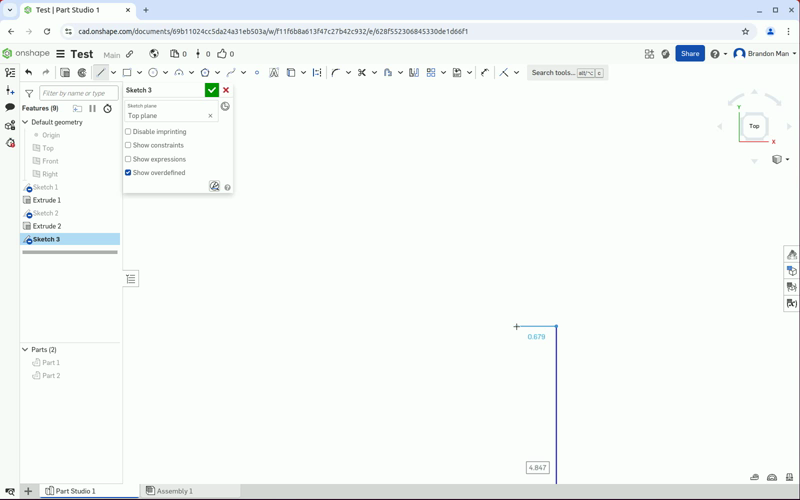
scroll(-6)
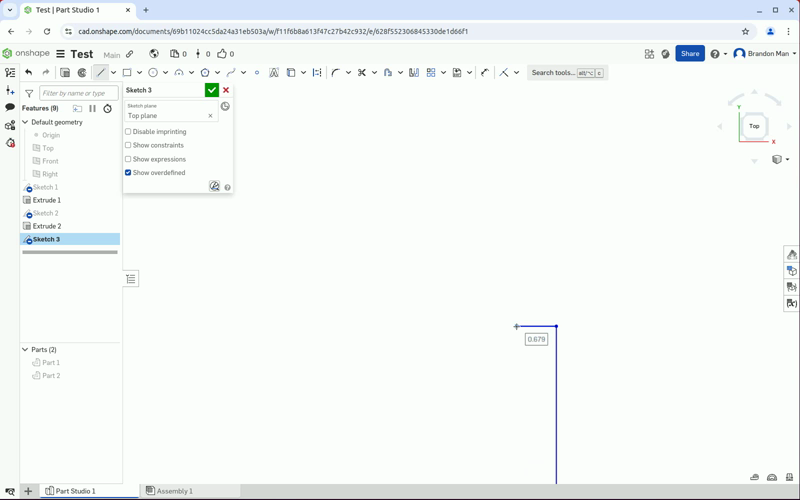
scroll(-6)
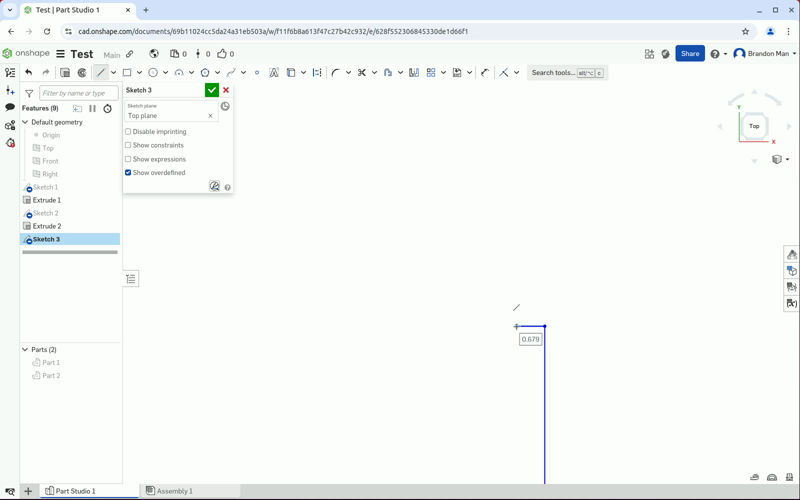
scroll(-6)
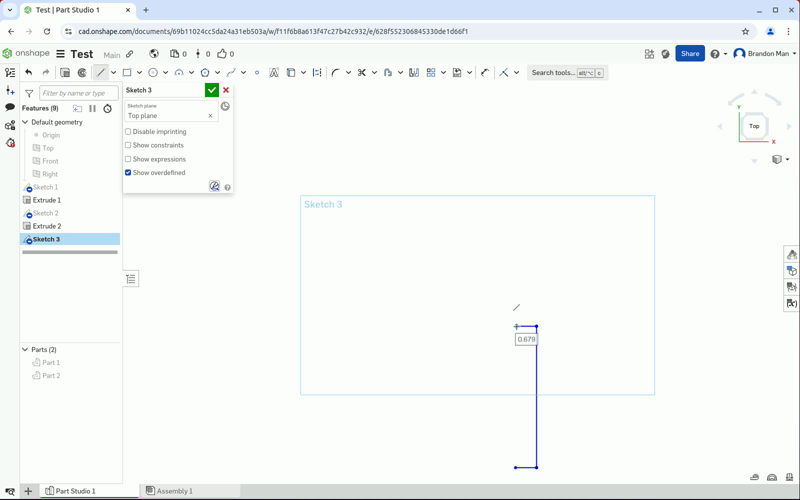
scroll(-6)
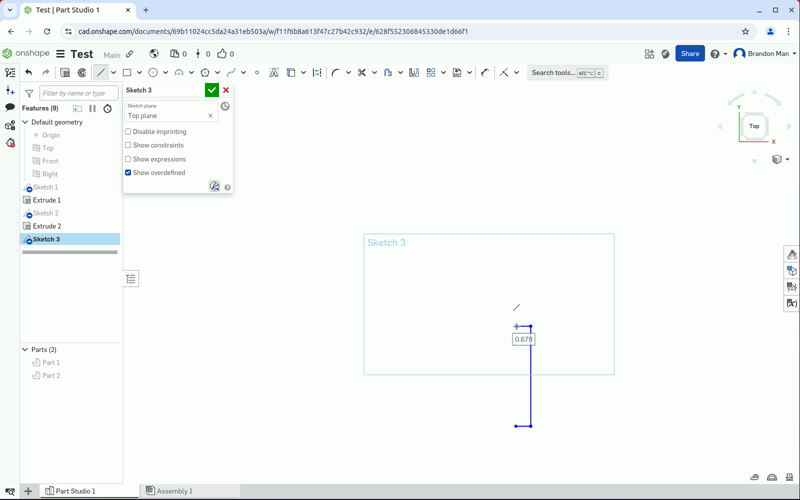
scroll(-6)
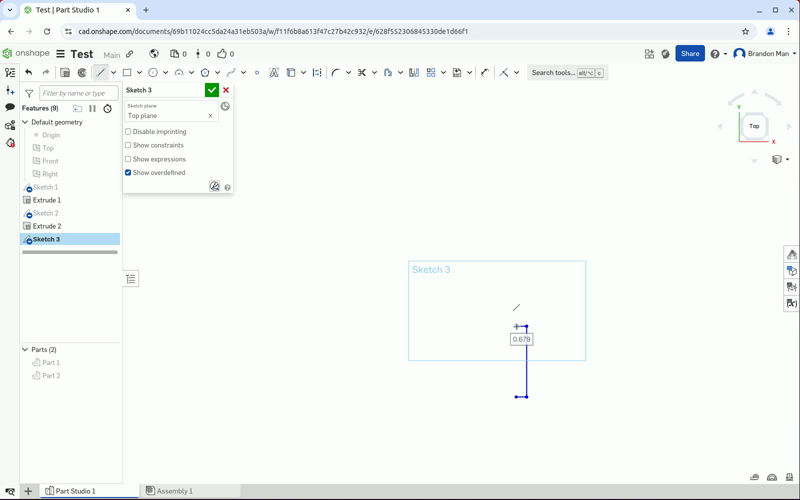
scroll(-6)
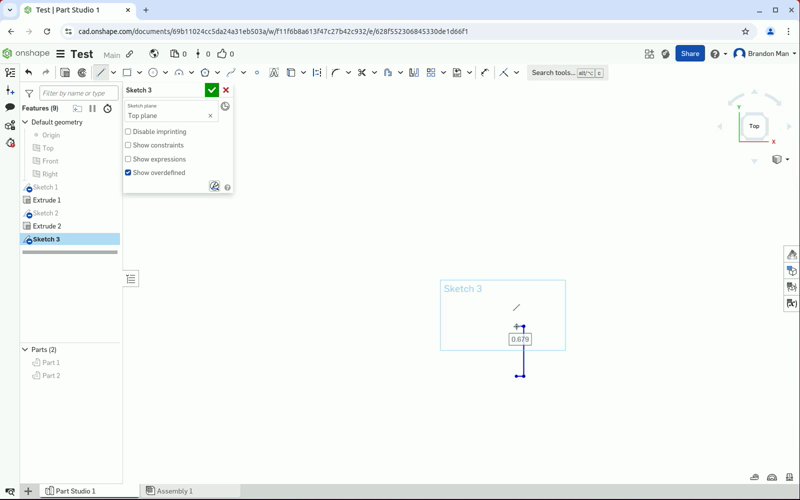
scroll(-6)
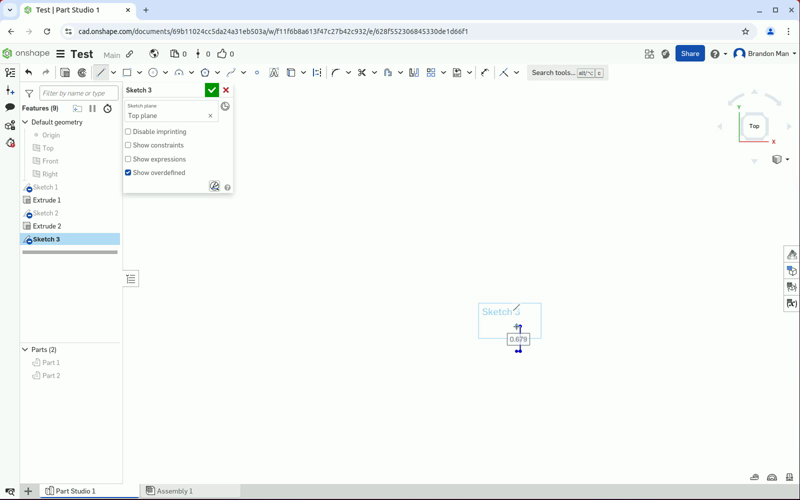
key_up(shift)
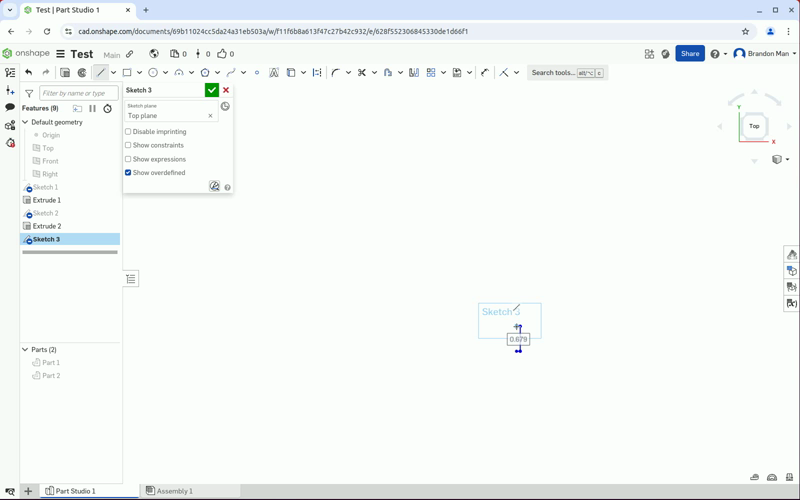
mouse_move(546, 326)
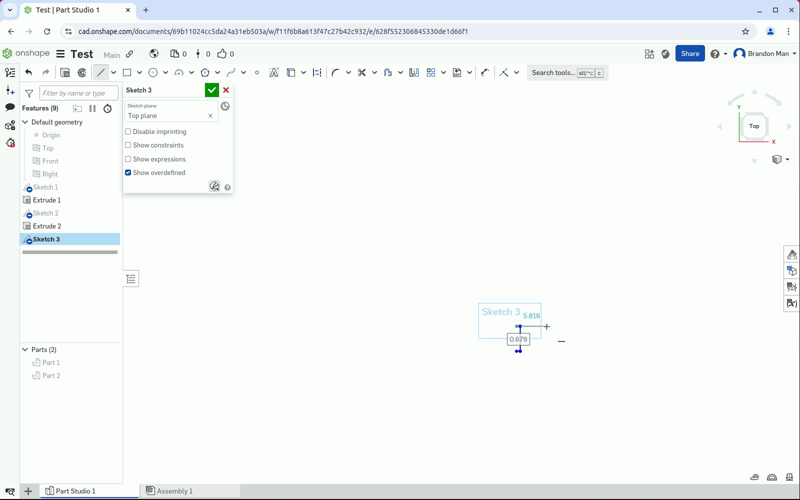
key_down(shift)
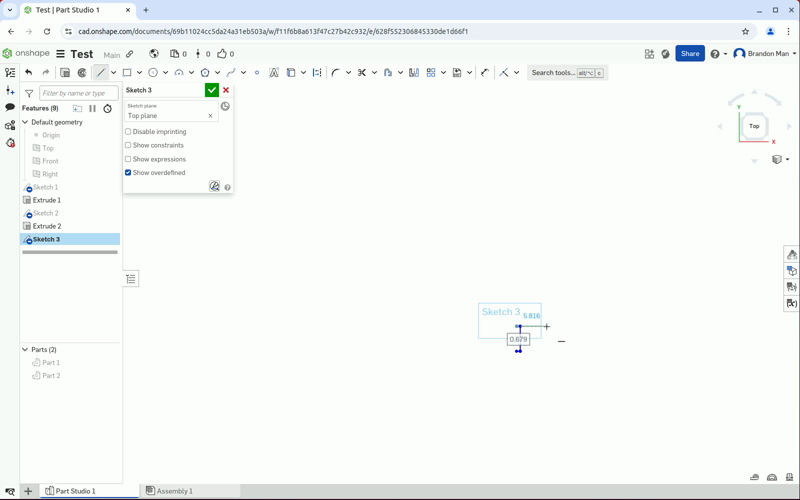
mouse_move(516, 351)
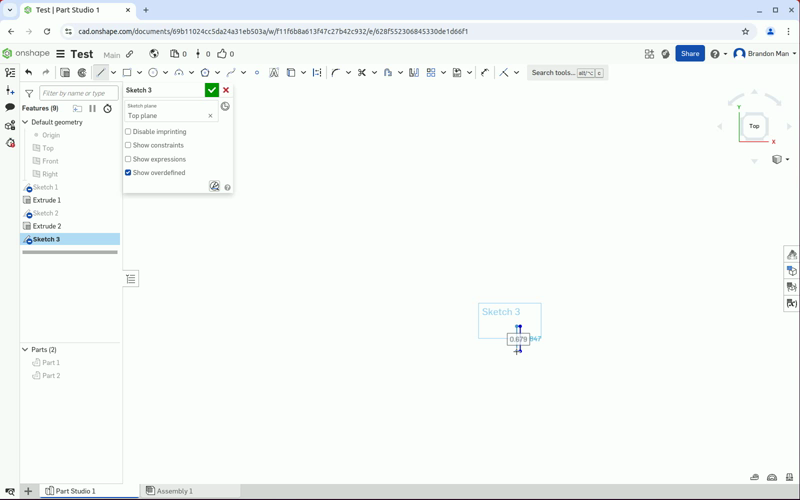
scroll(6)
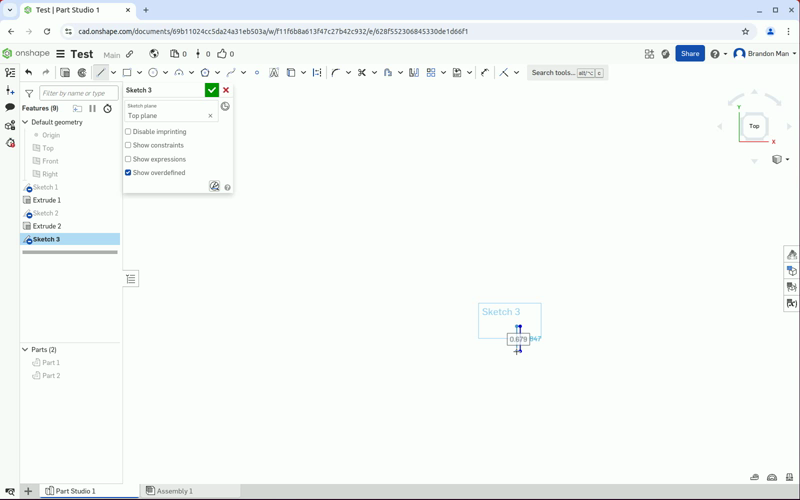
scroll(6)
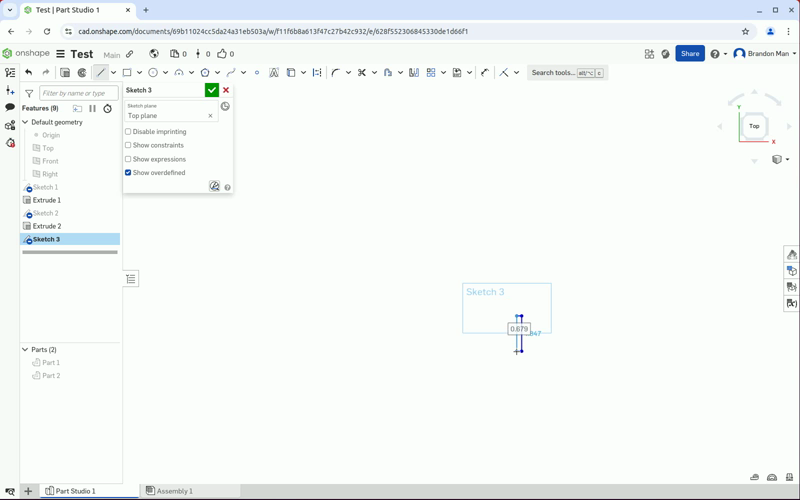
scroll(6)
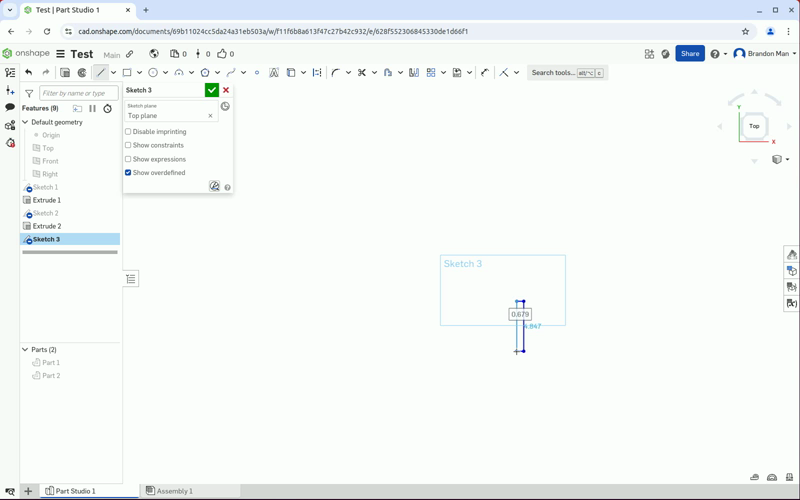
scroll(6)
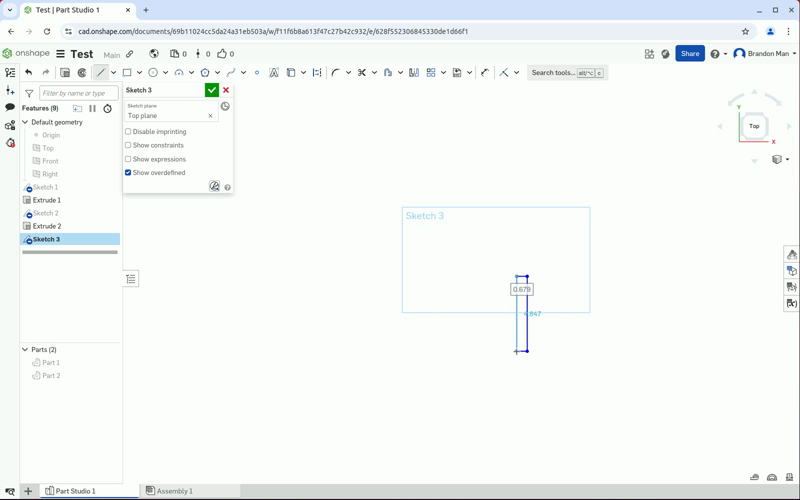
scroll(6)
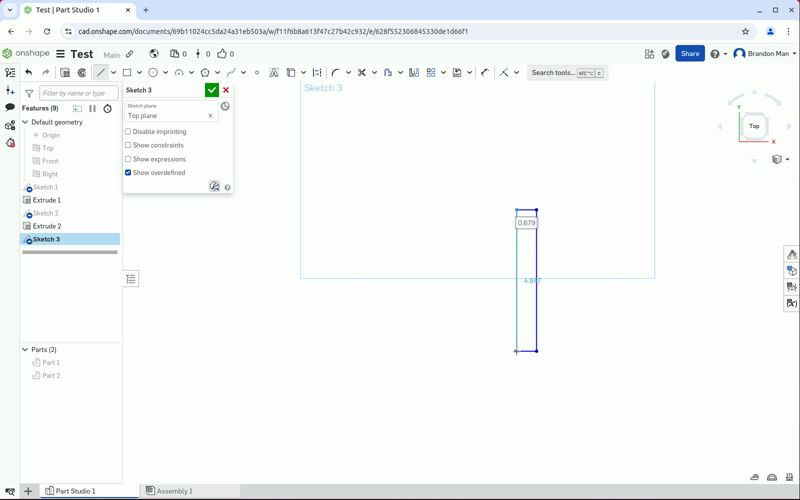
scroll(6)
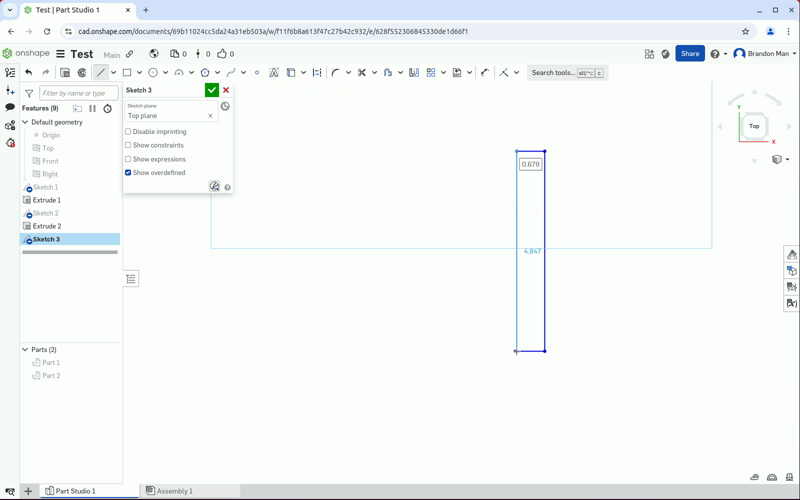
scroll(6)
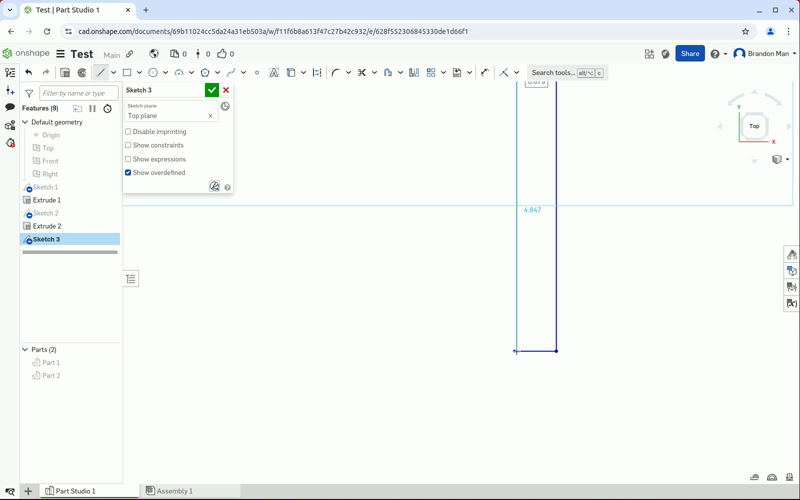
key_up(shift)
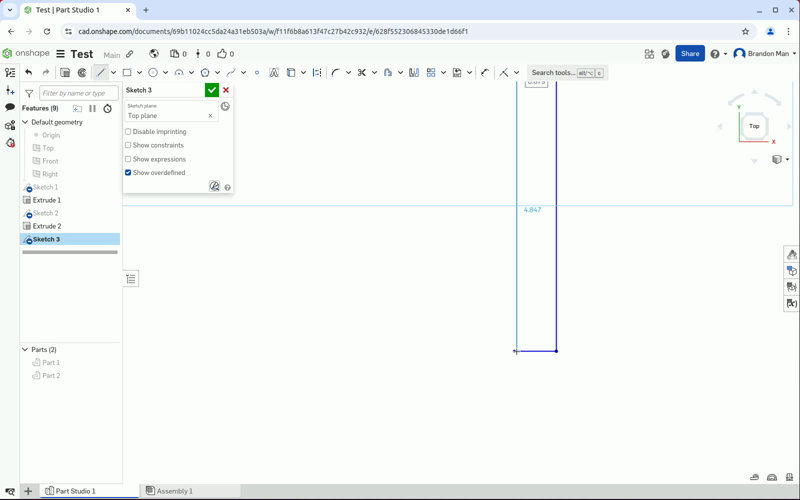
click(516, 351)
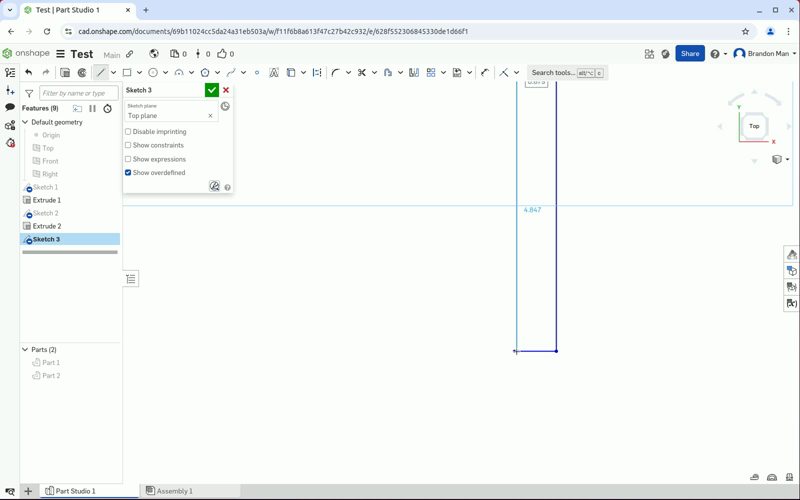
scroll(-6)
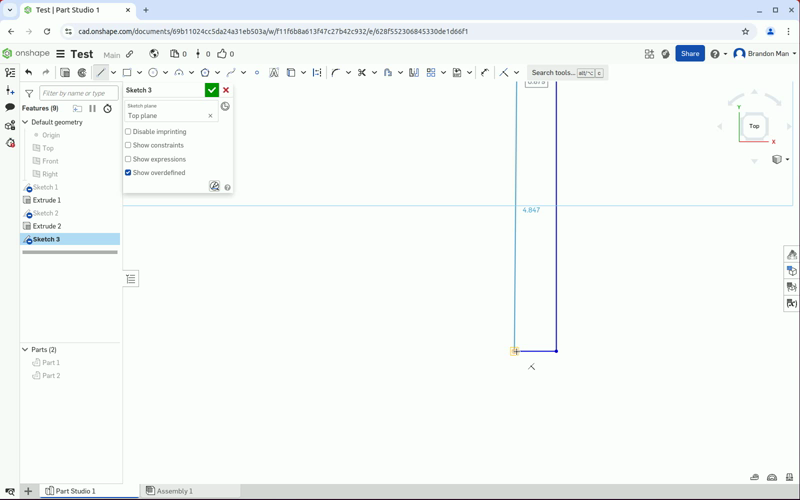
scroll(-6)
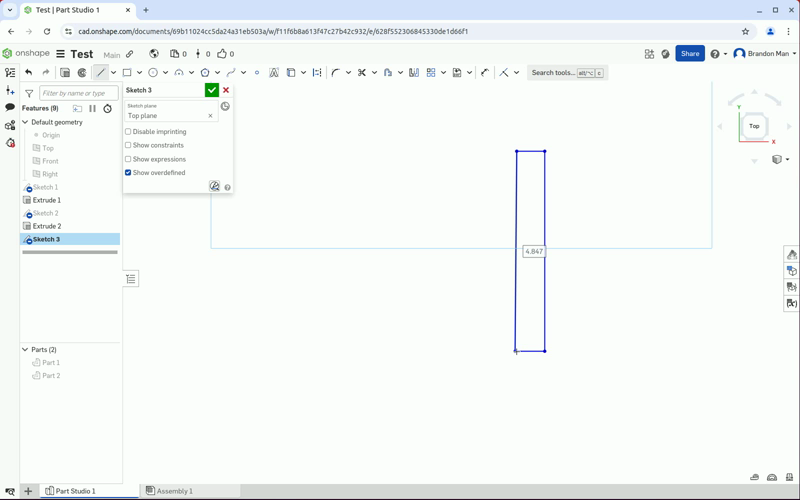
scroll(-6)
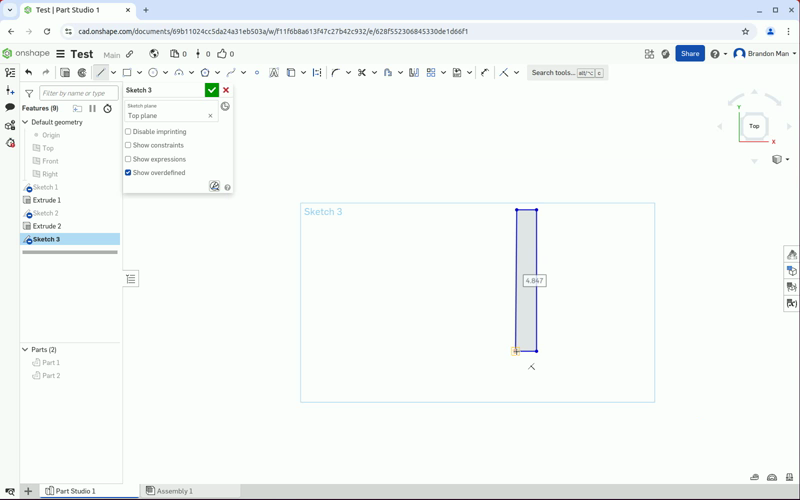
scroll(-6)
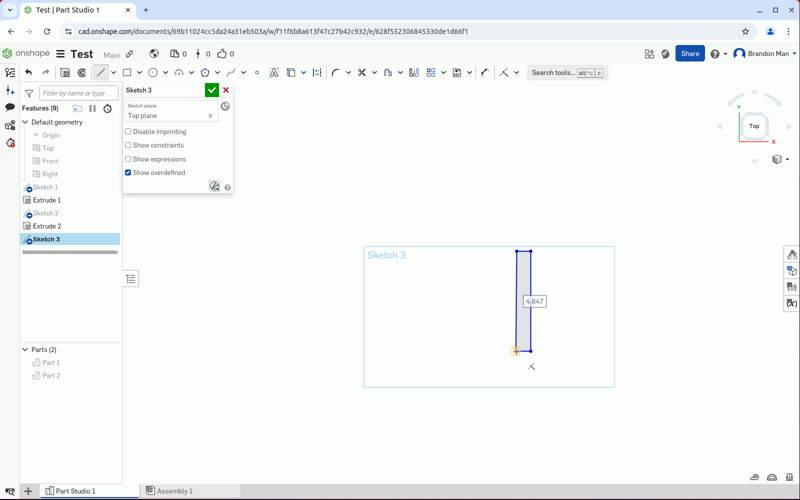
scroll(-6)
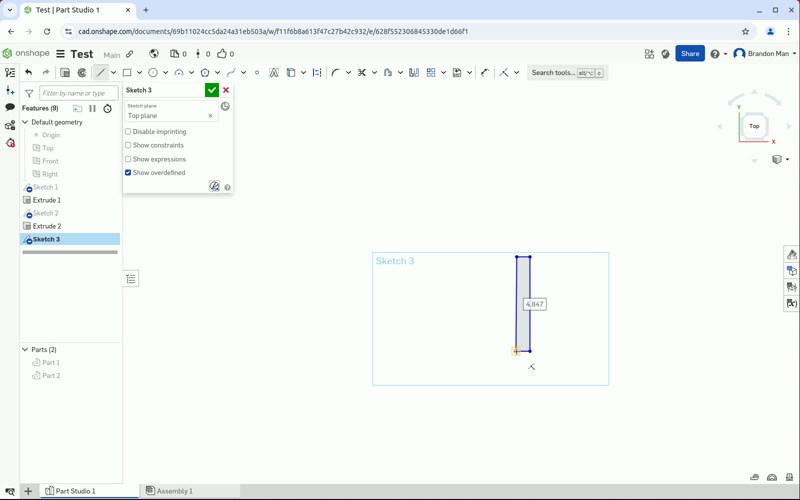
scroll(-6)
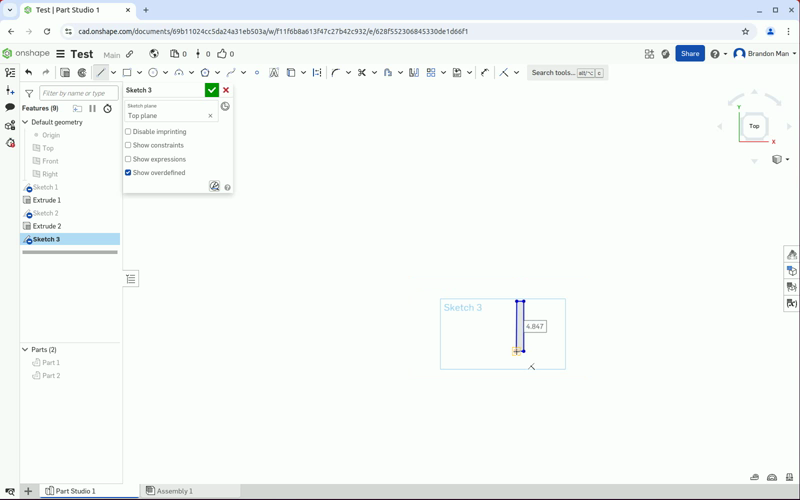
scroll(-6)
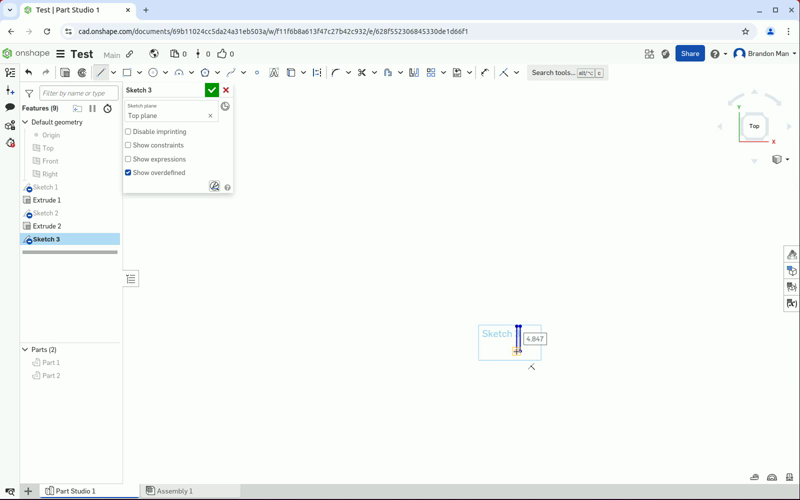
key(esc)
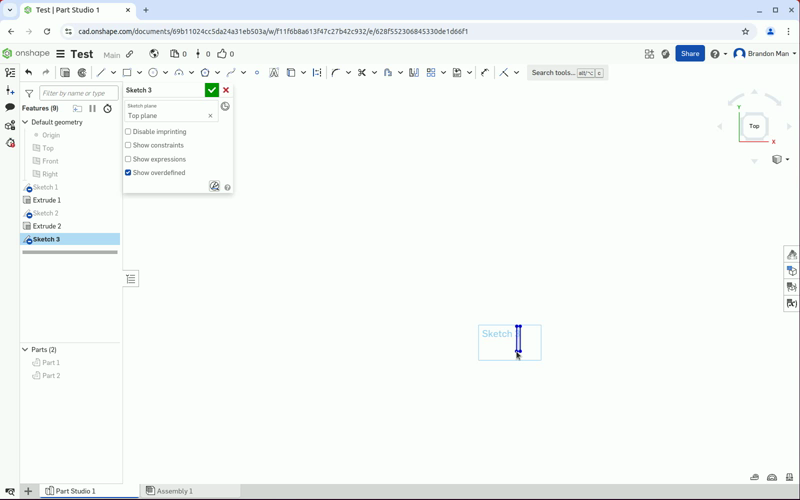
mouse_move(517, 347)
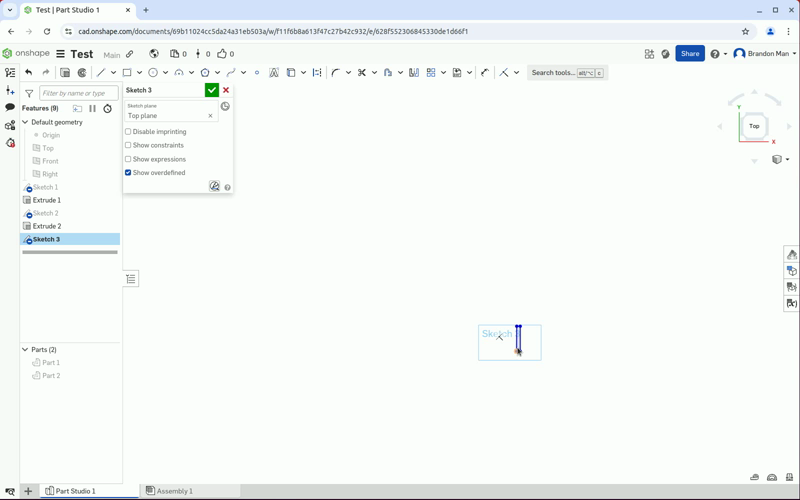
scroll(6)
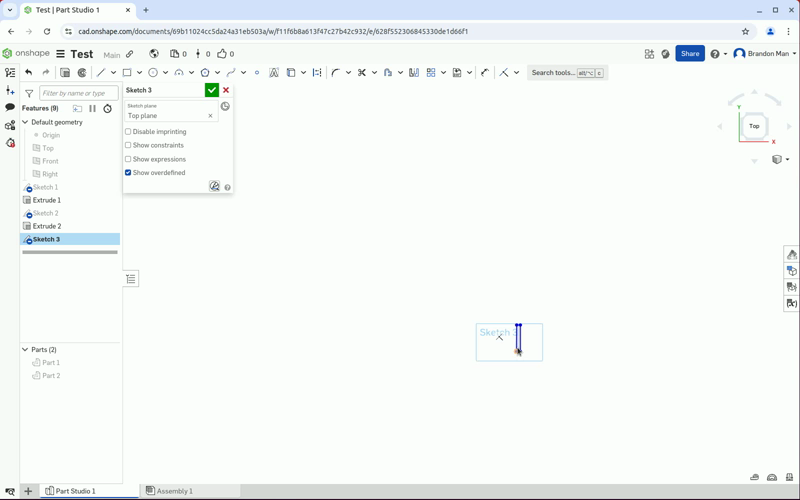
scroll(6)
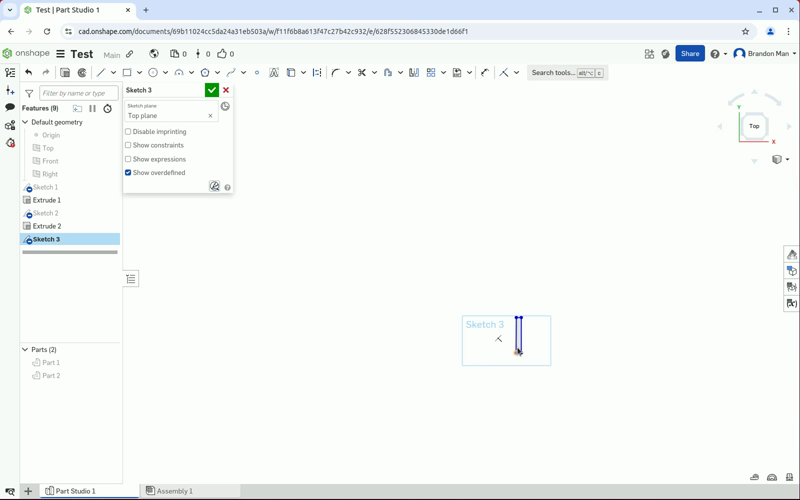
scroll(6)
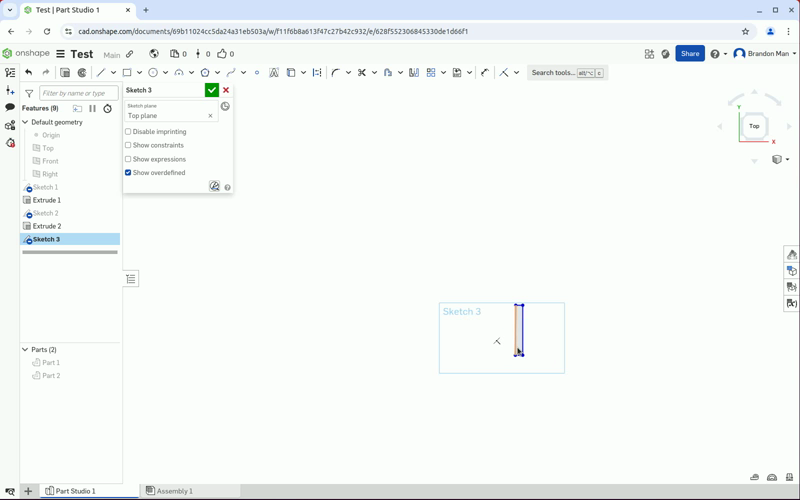
scroll(6)
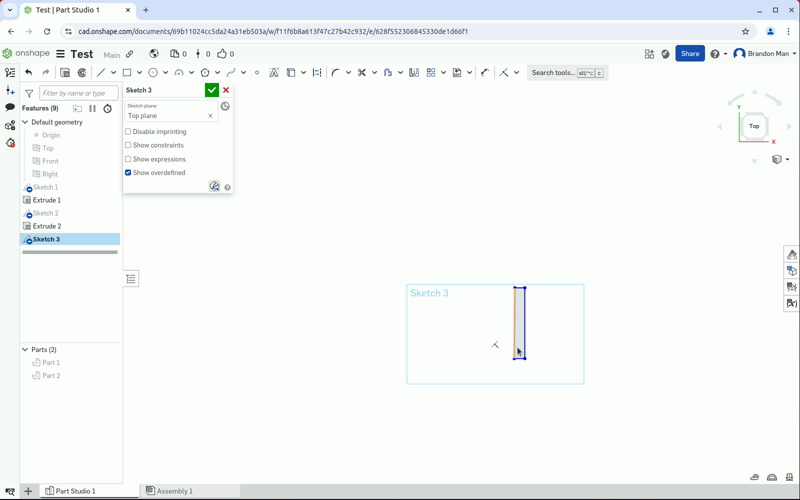
scroll(6)
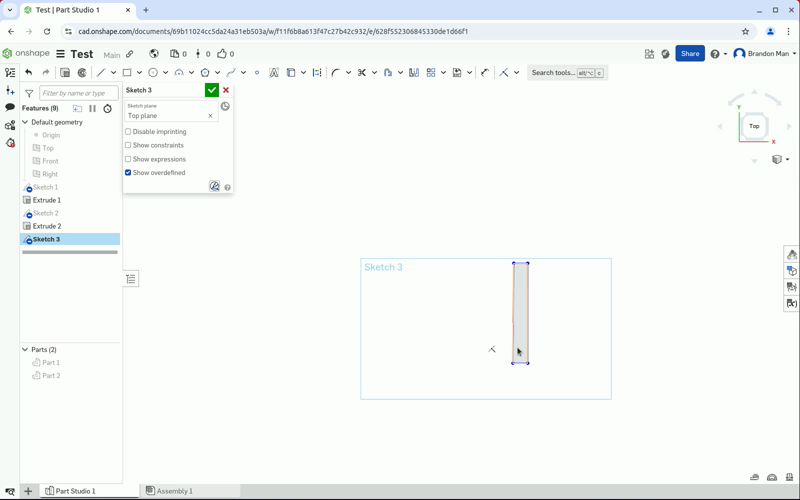
scroll(6)
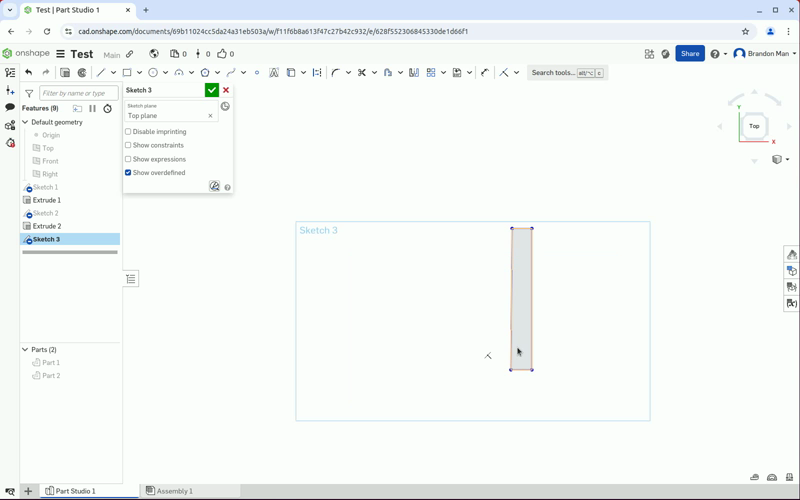
scroll(6)
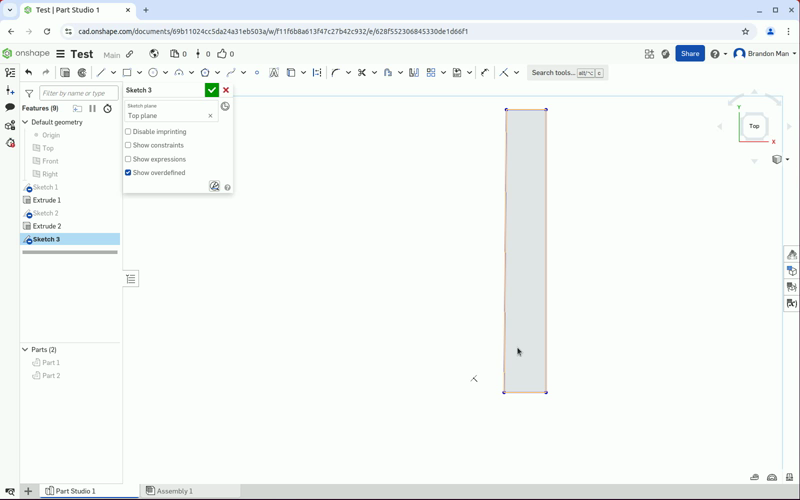
click(517, 347)
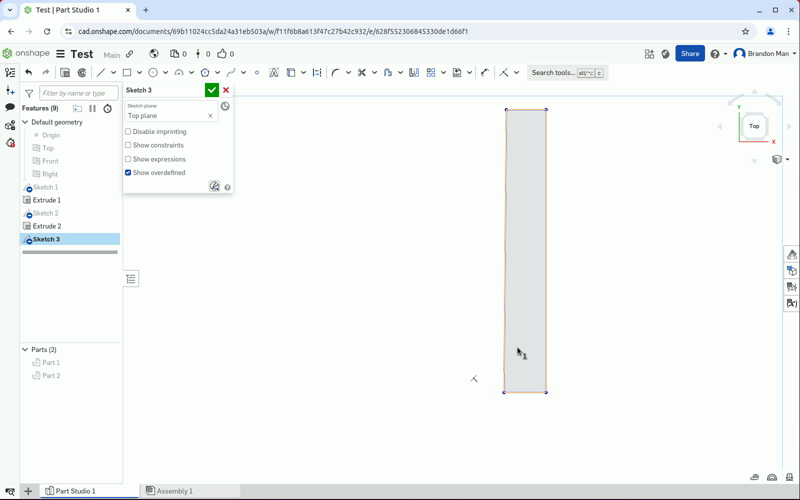
scroll(-6)
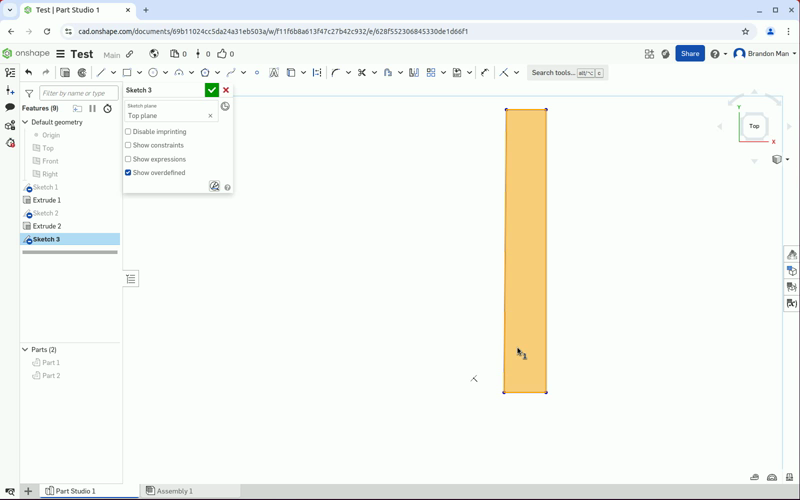
scroll(-6)
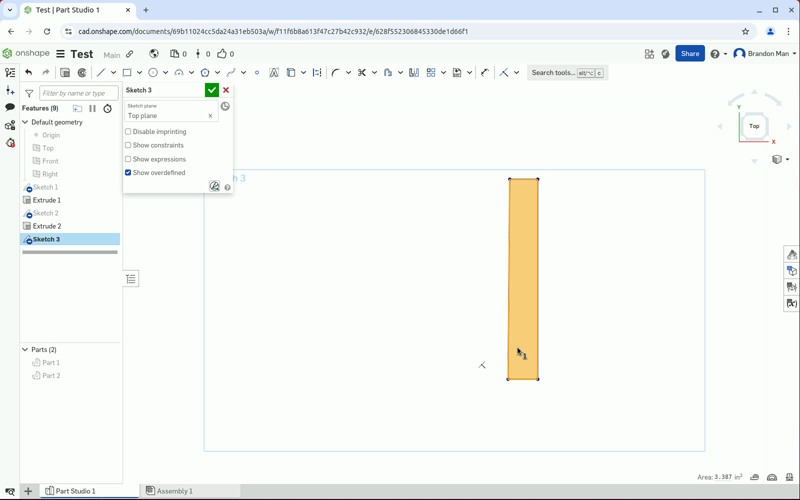
scroll(-6)
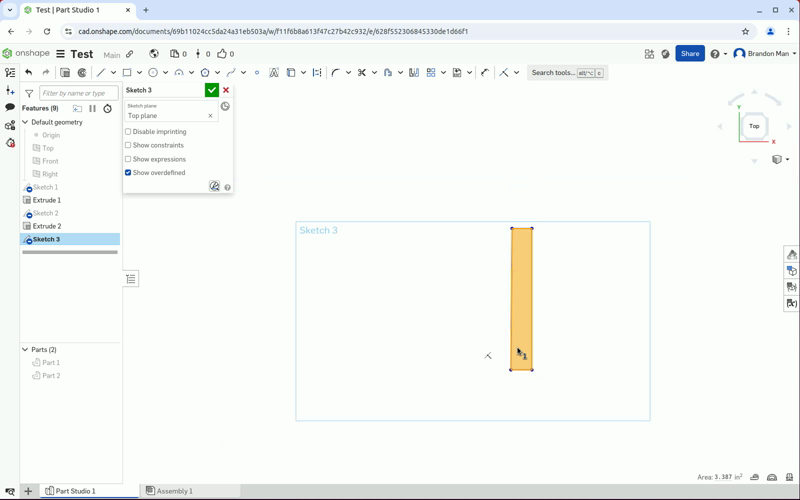
scroll(-6)
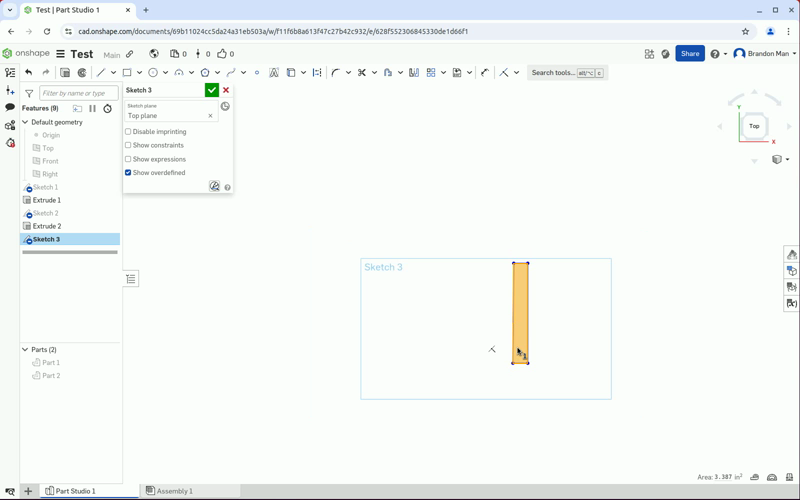
scroll(-6)
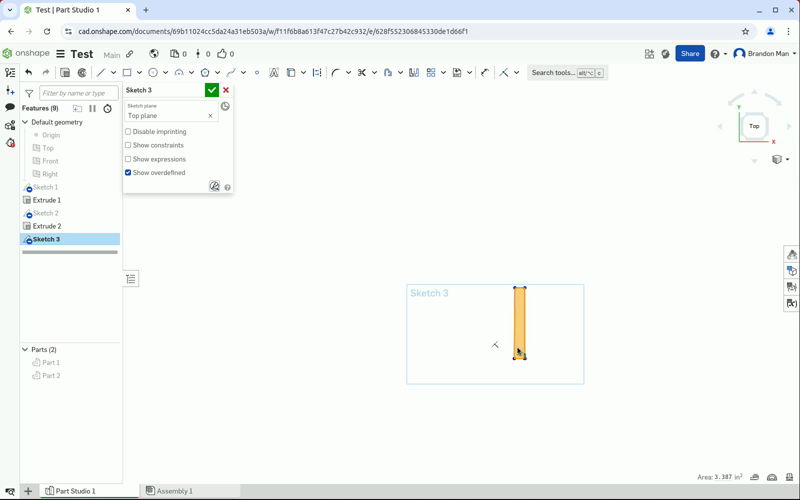
scroll(-6)
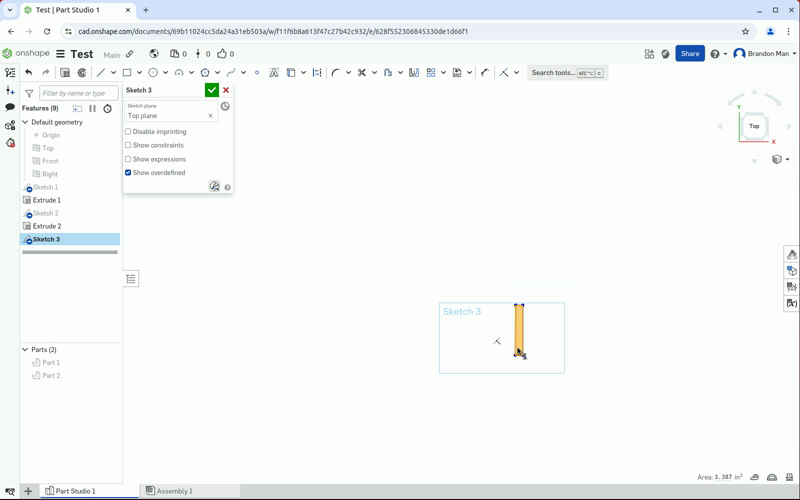
scroll(-6)
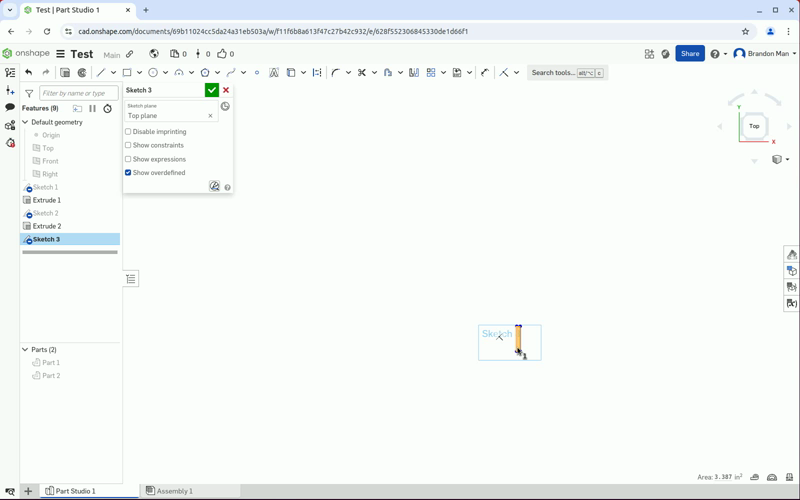
mouse_move(73, 352)
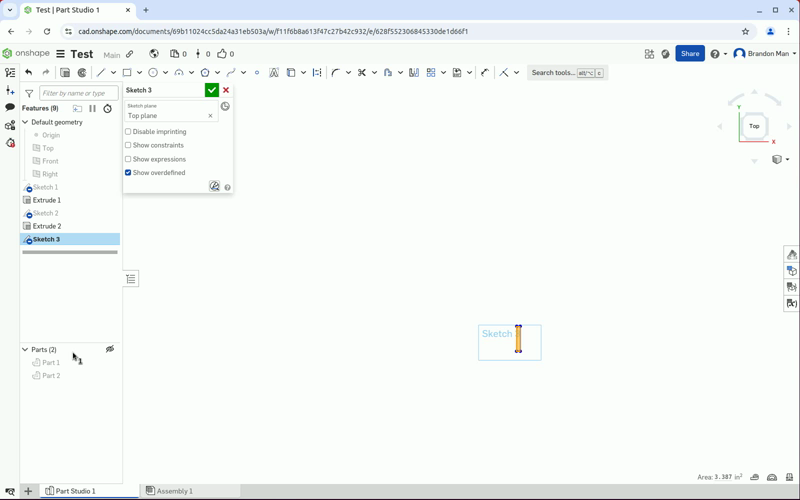
key(shift+y)
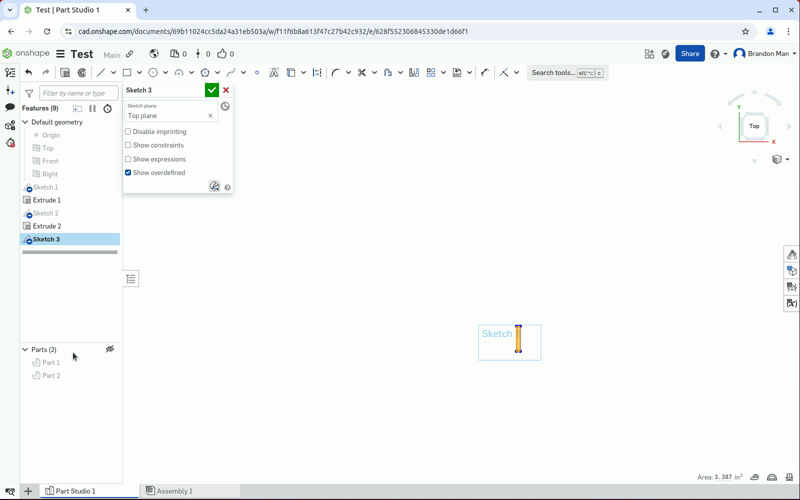
key(shift+e)
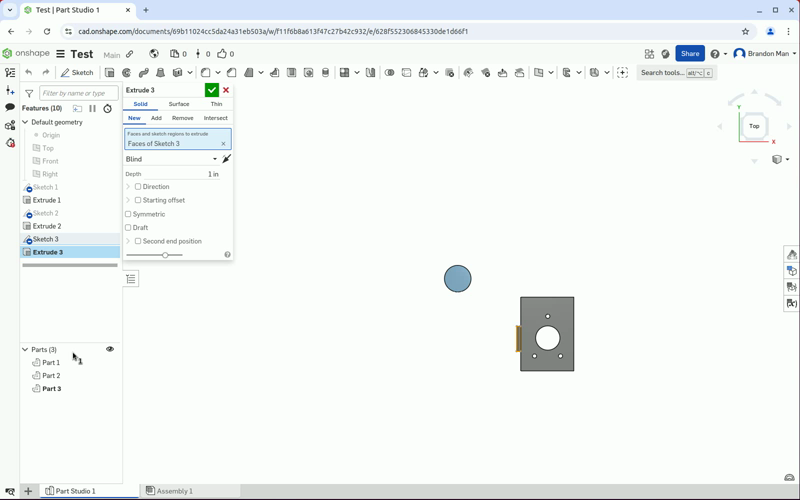
mouse_move(143, 106)
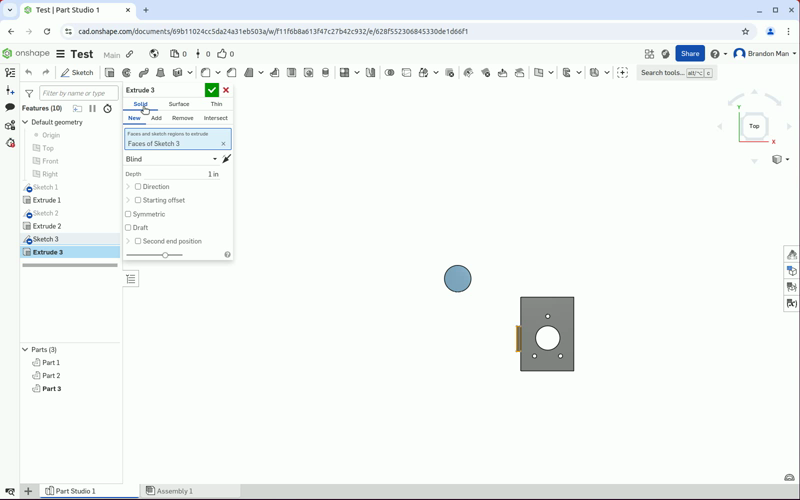
click(143, 106)
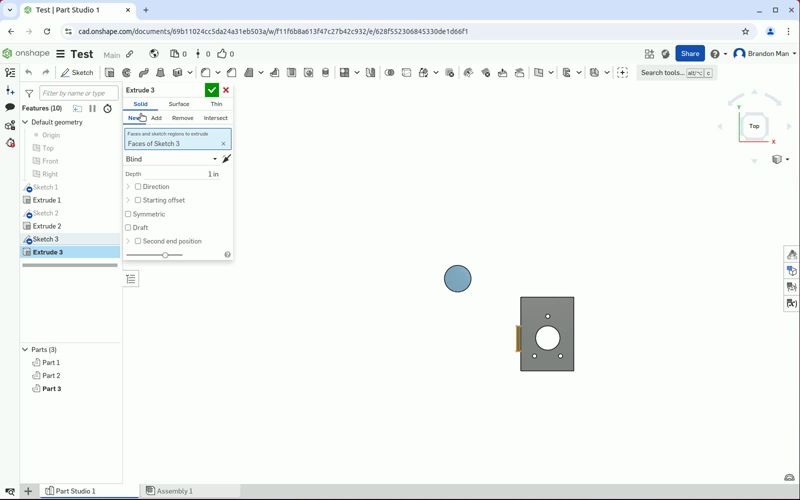
mouse_move(137, 120)
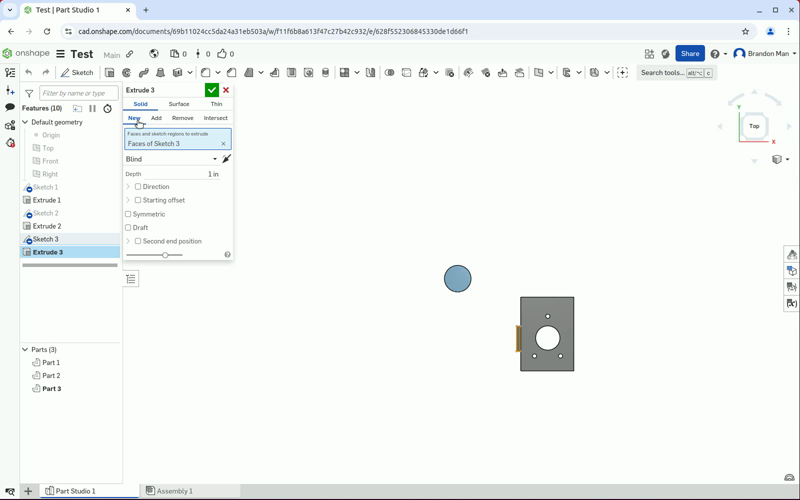
click(137, 120)
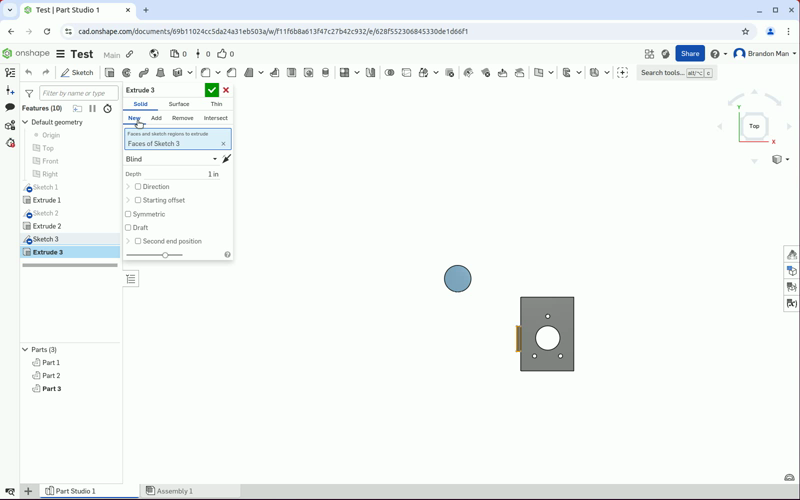
key(tab, 4)
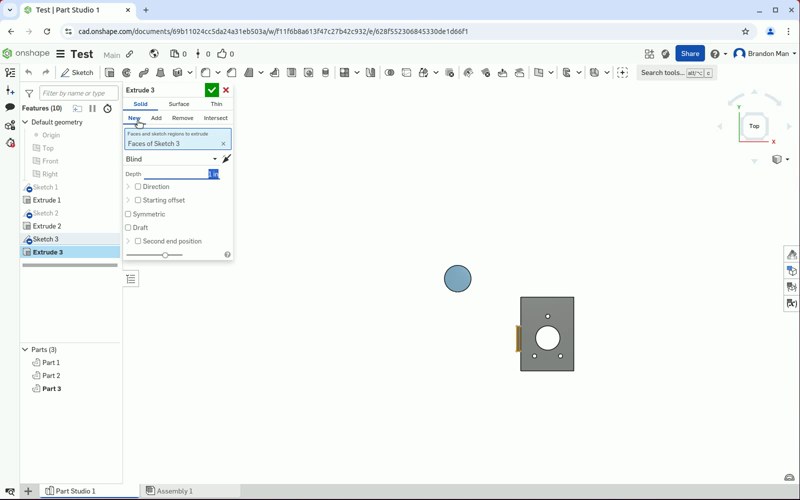
text(0.722)
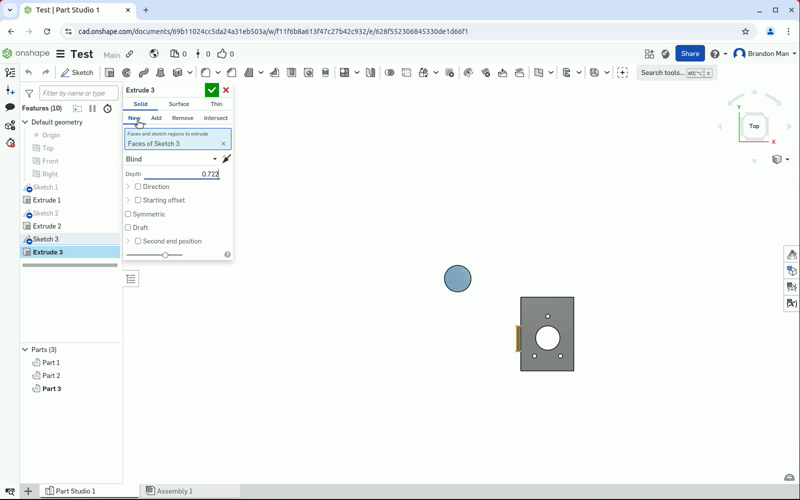
key(enter)
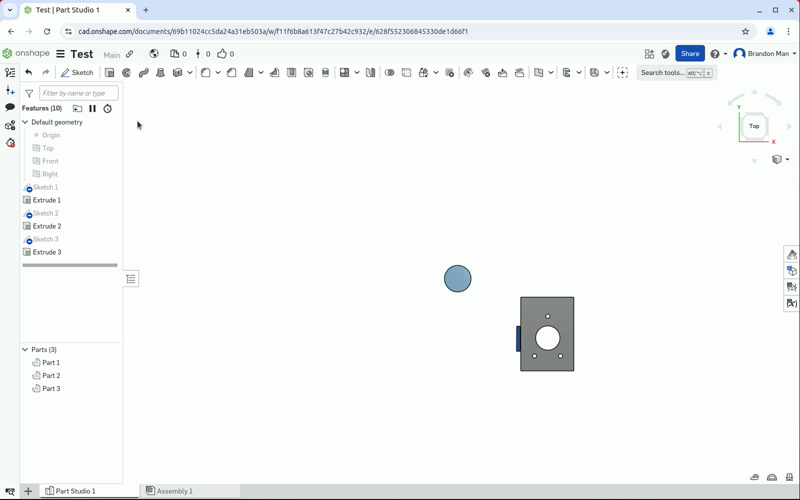
key(shift+h)
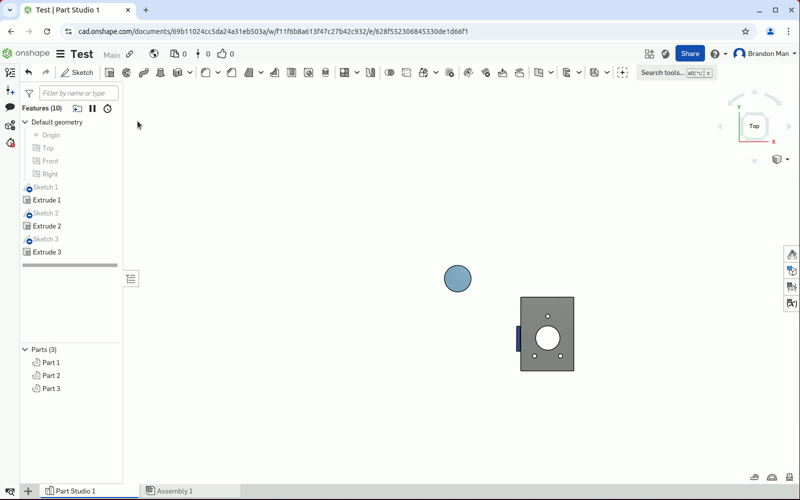
key(shift+h)
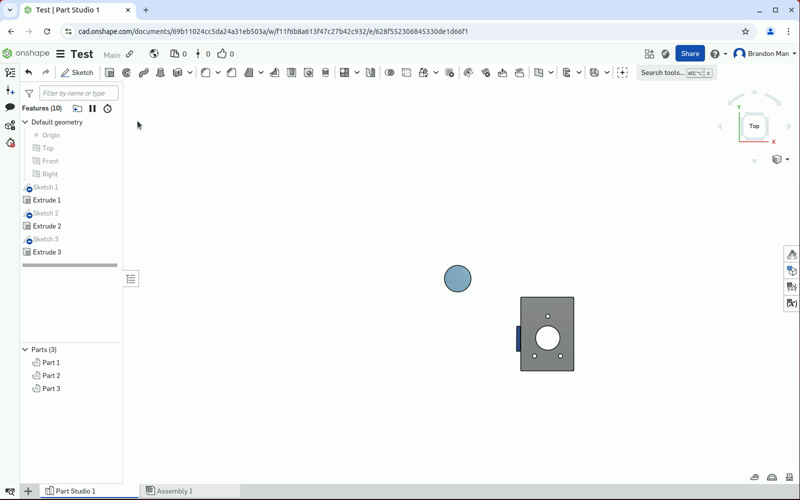
mouse_move(73, 189)
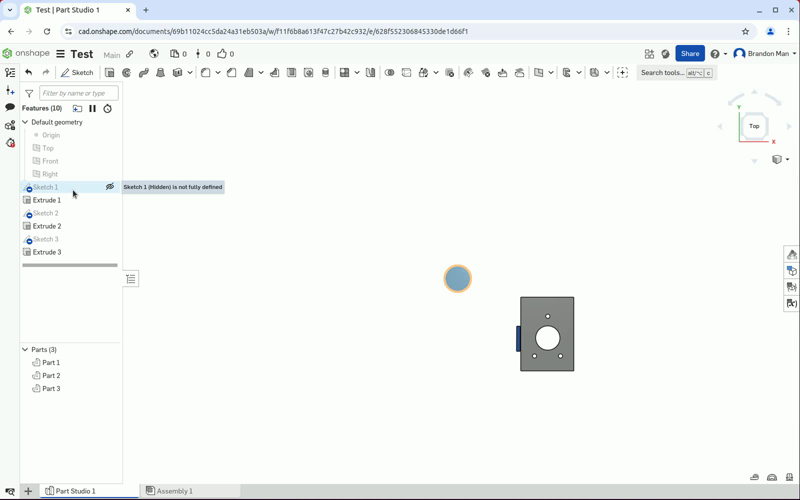
click(73, 189)
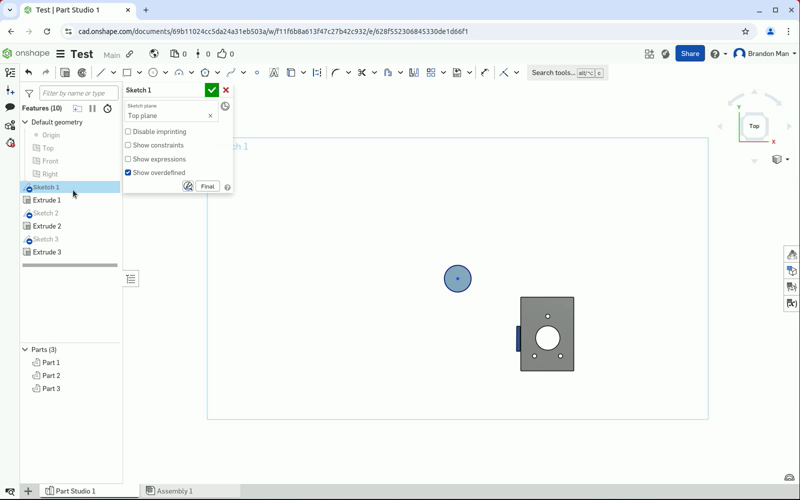
mouse_move(229, 92)
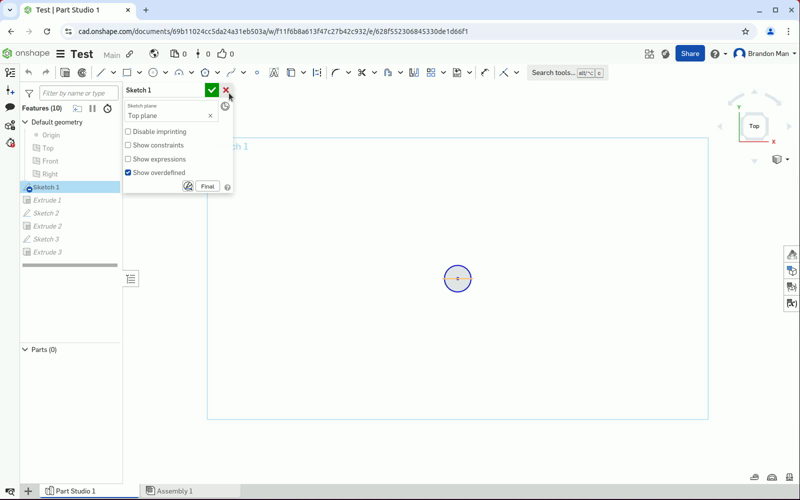
click(229, 92)
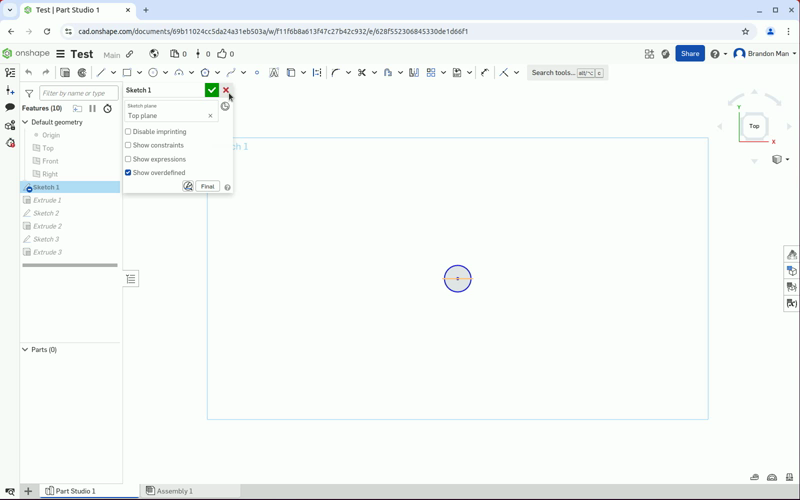
key(shift+s)
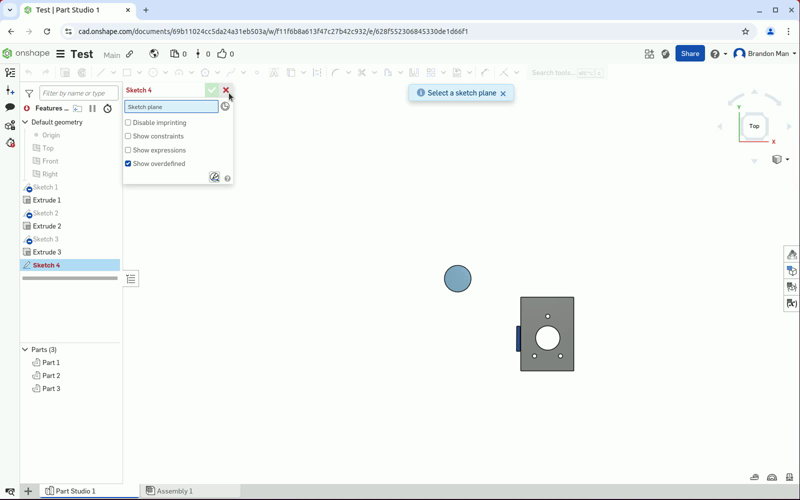
mouse_move(73, 150)
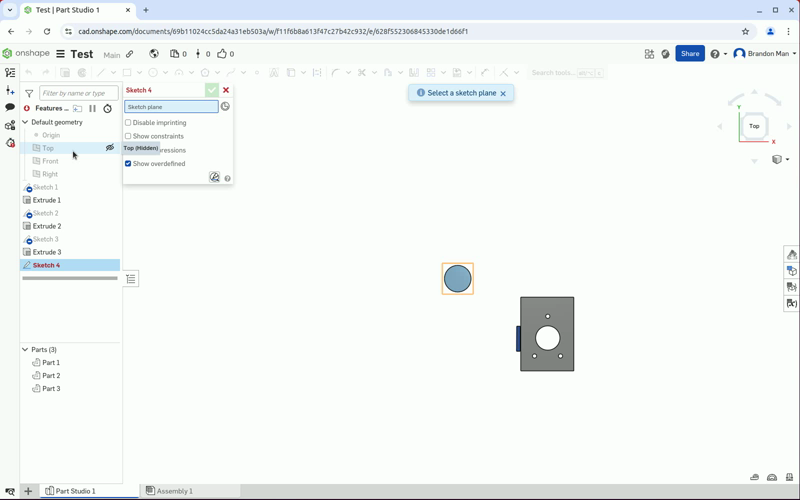
click(73, 150)
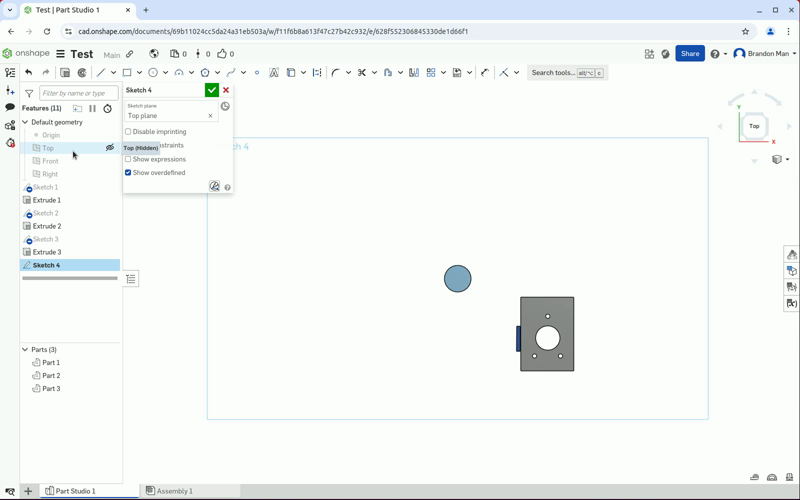
mouse_move(73, 352)
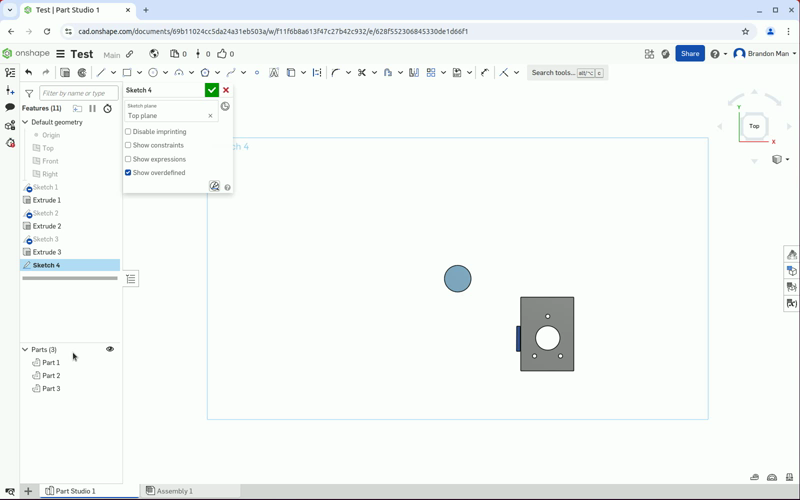
key(y)
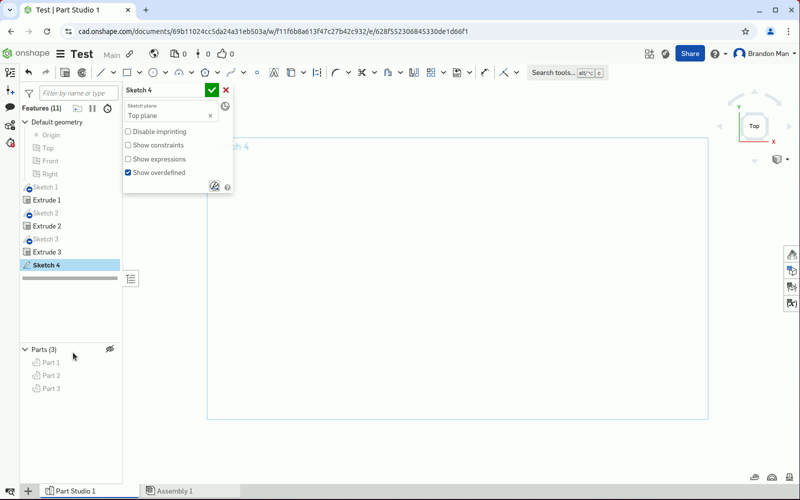
key(l)
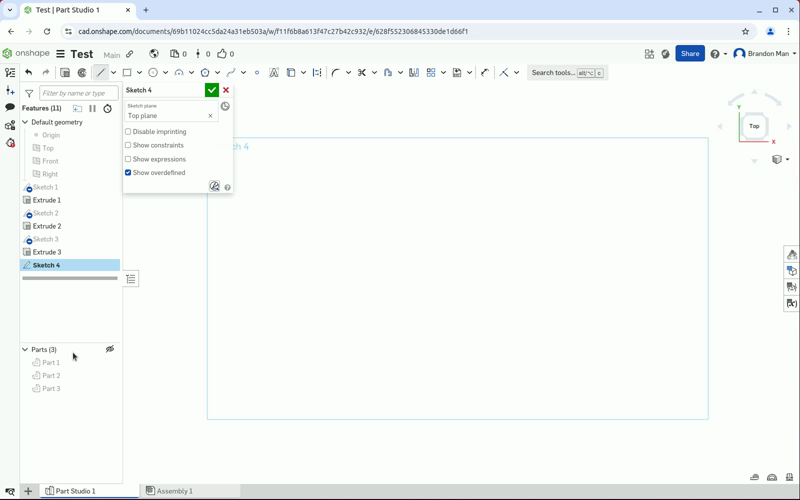
key_down(shift)
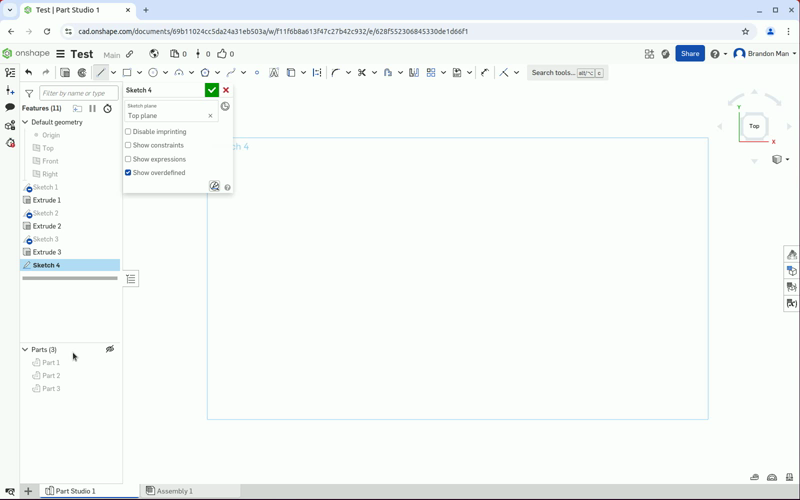
mouse_move(569, 351)
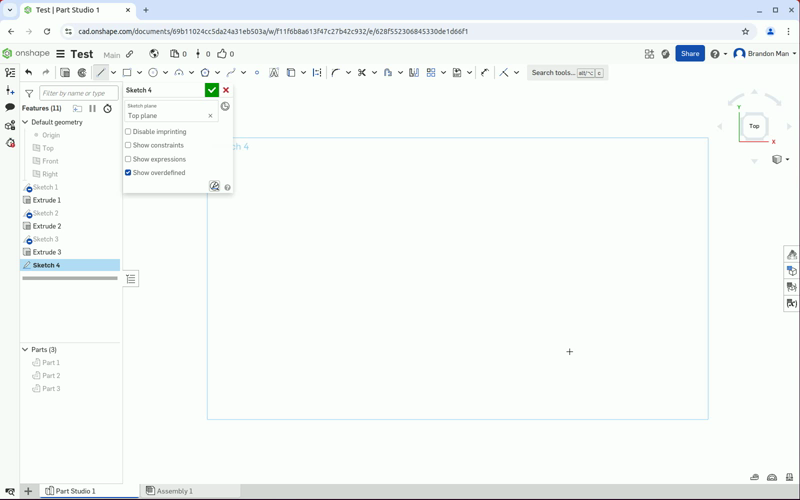
click(569, 351)
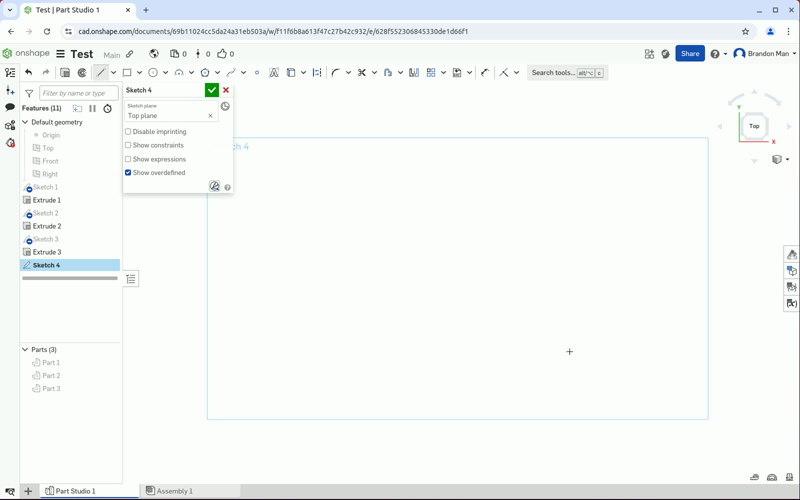
key_up(shift)
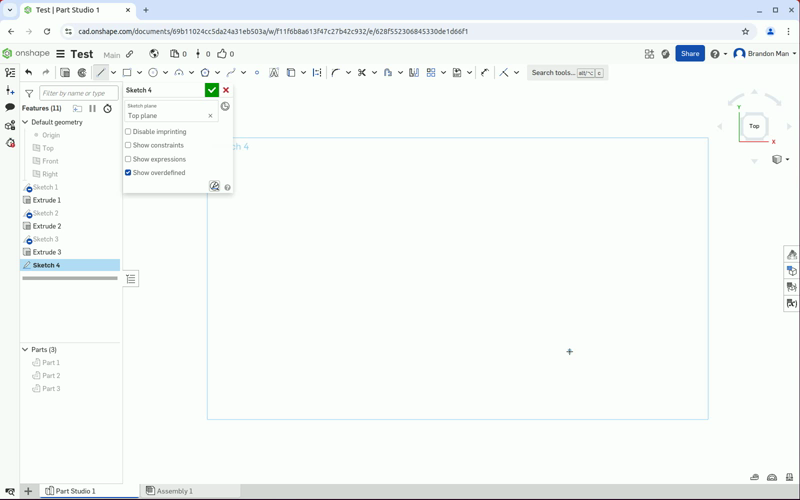
key_down(shift)
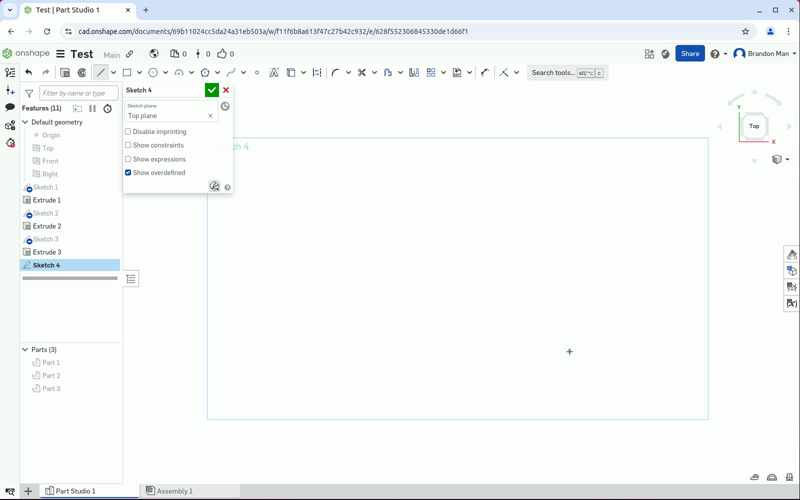
mouse_move(589, 351)
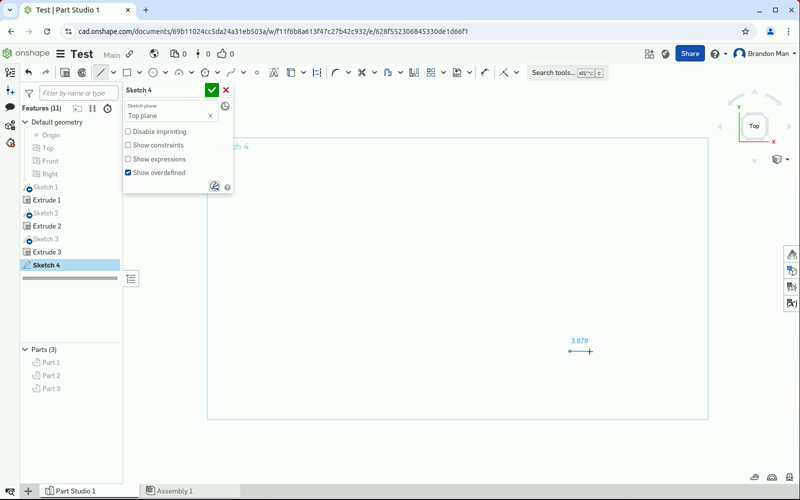
mouse_move(573, 351)
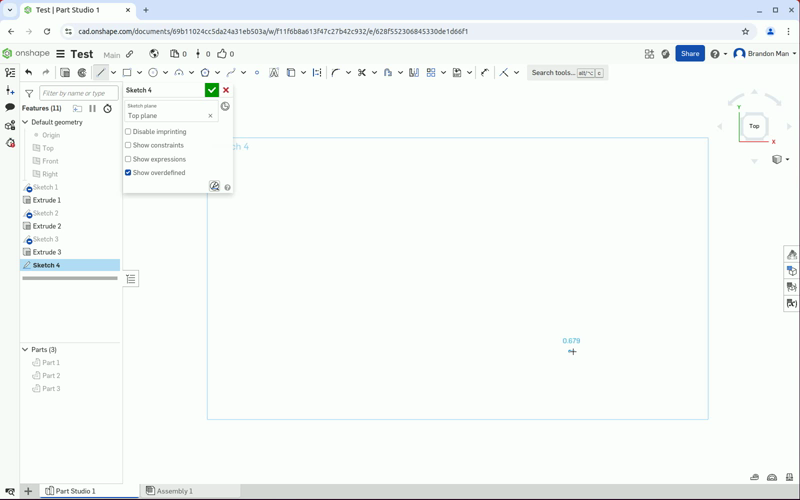
scroll(6)
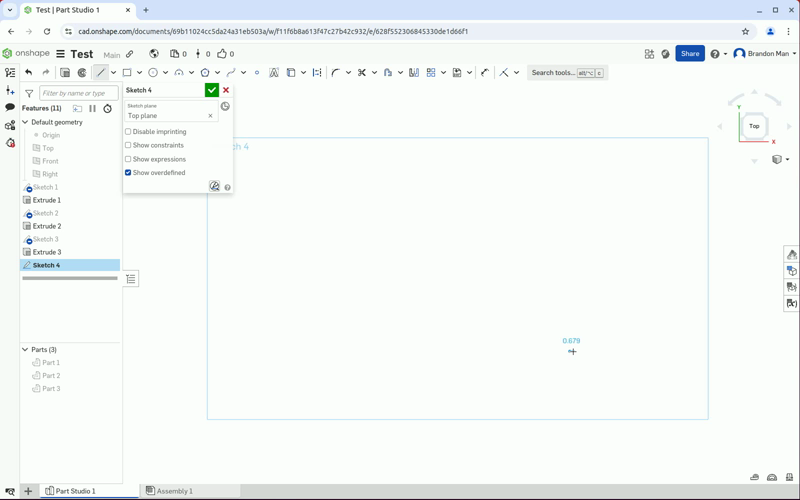
scroll(6)
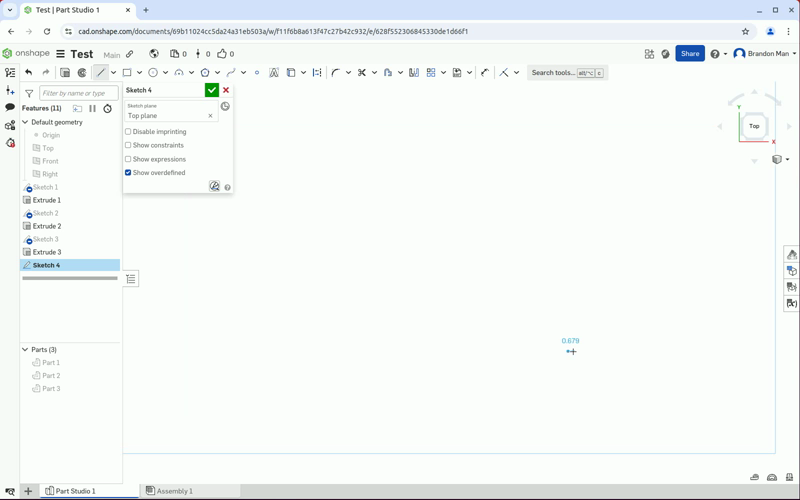
scroll(6)
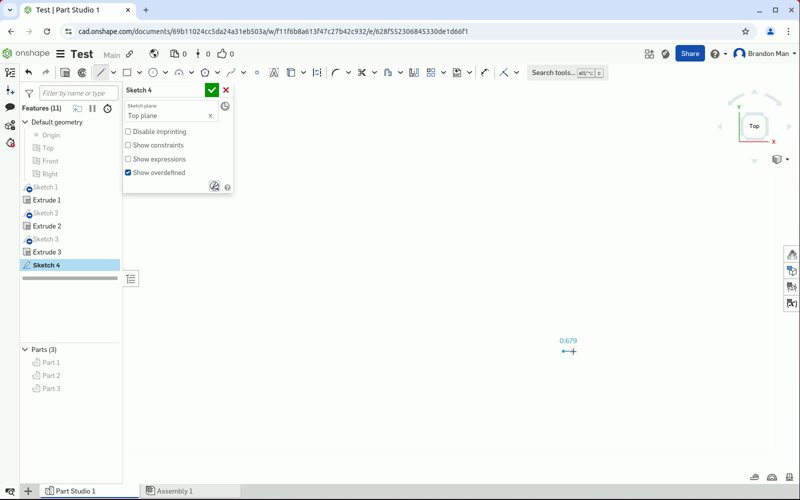
scroll(6)
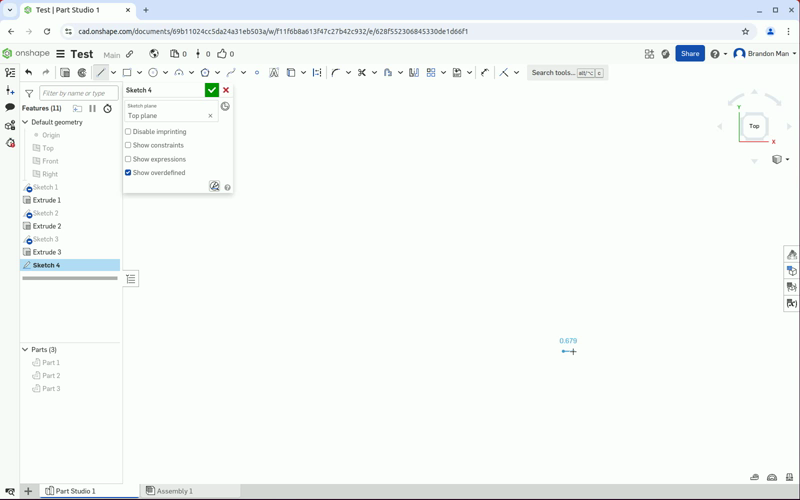
scroll(6)
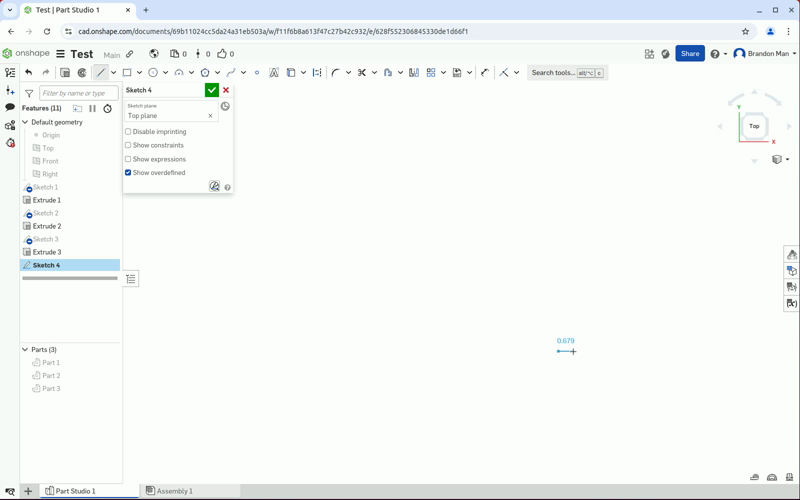
scroll(6)
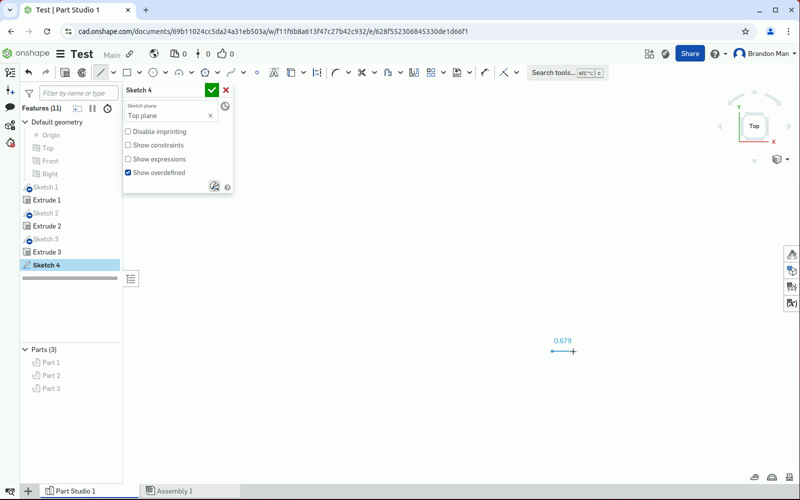
scroll(6)
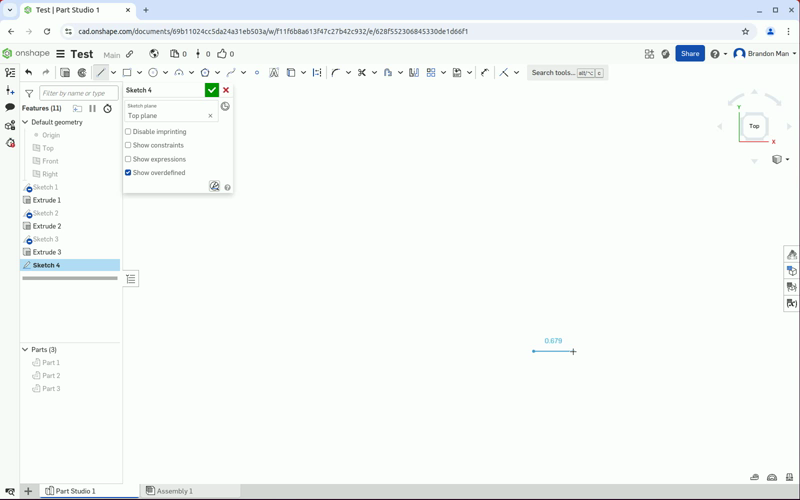
click(573, 351)
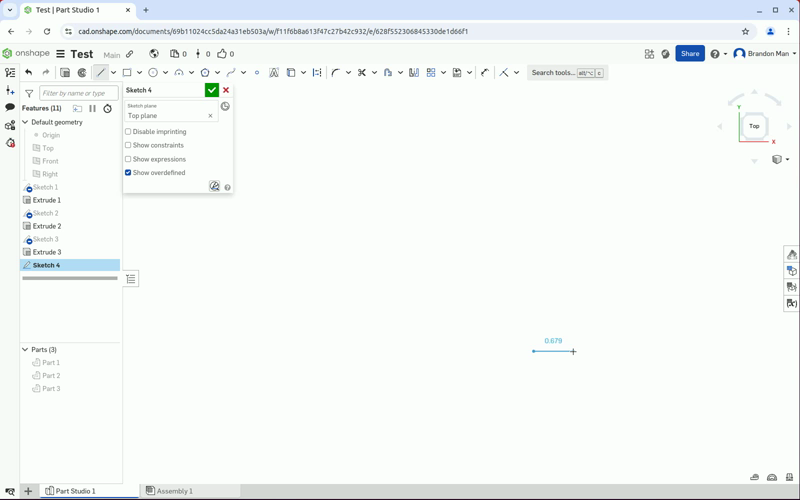
scroll(-6)
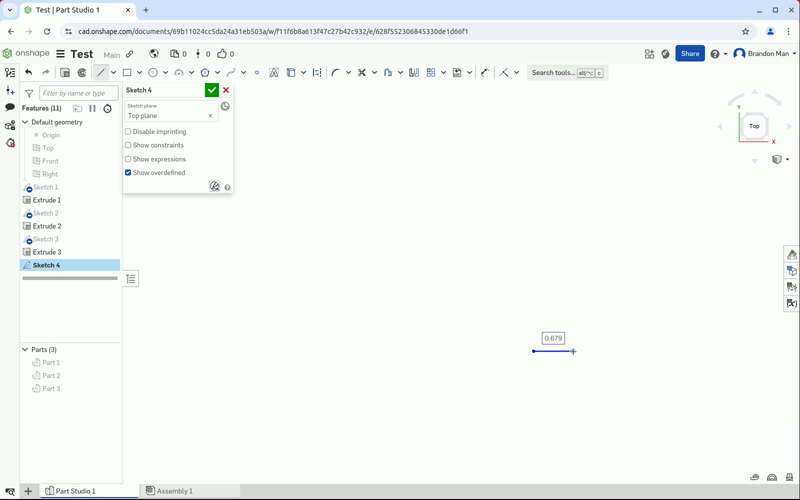
scroll(-6)
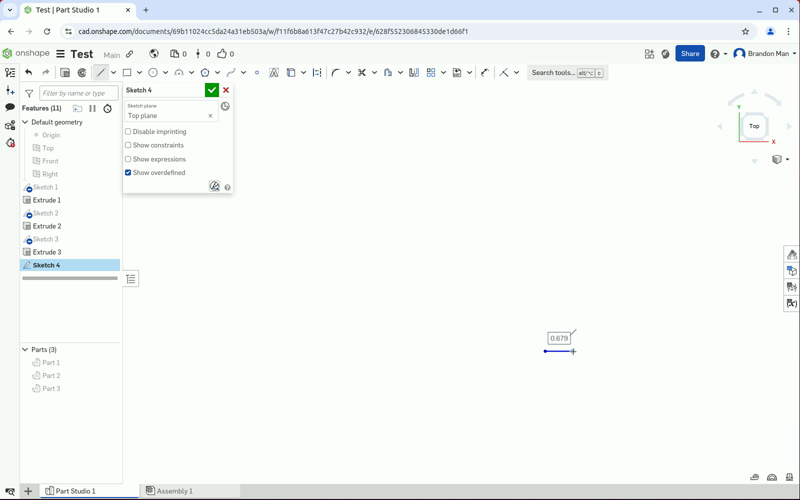
scroll(-6)
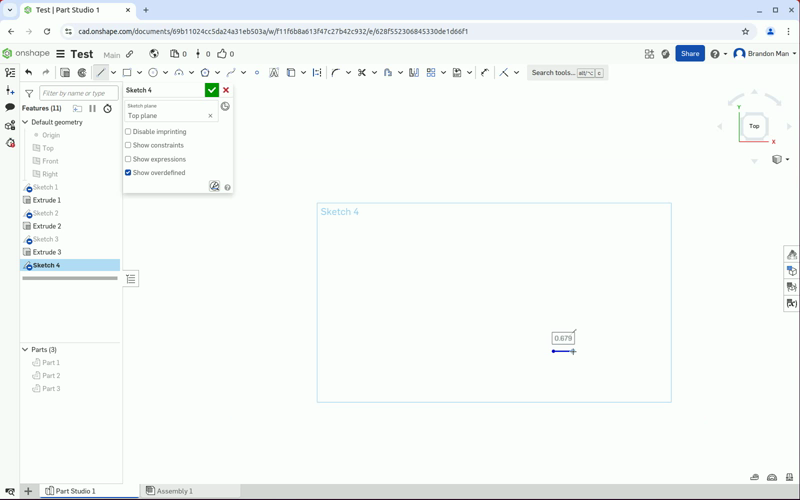
scroll(-6)
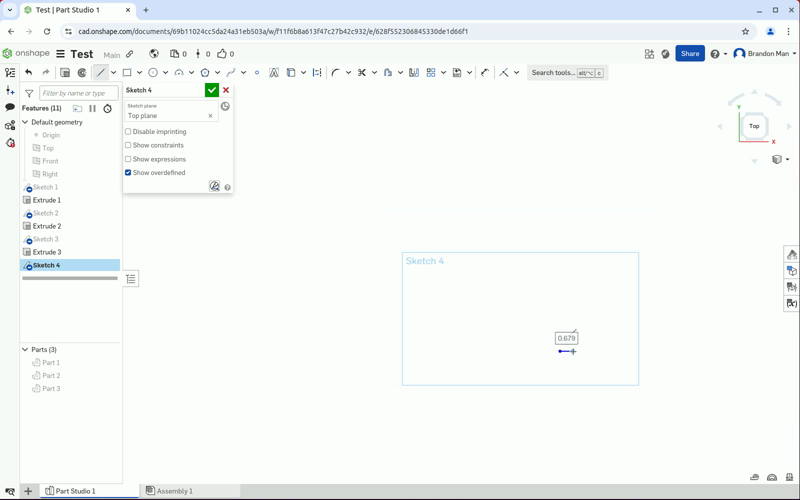
scroll(-6)
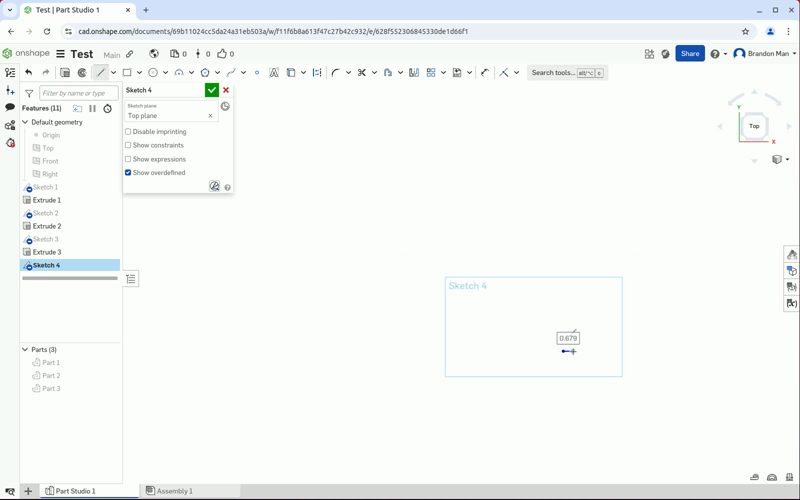
scroll(-6)
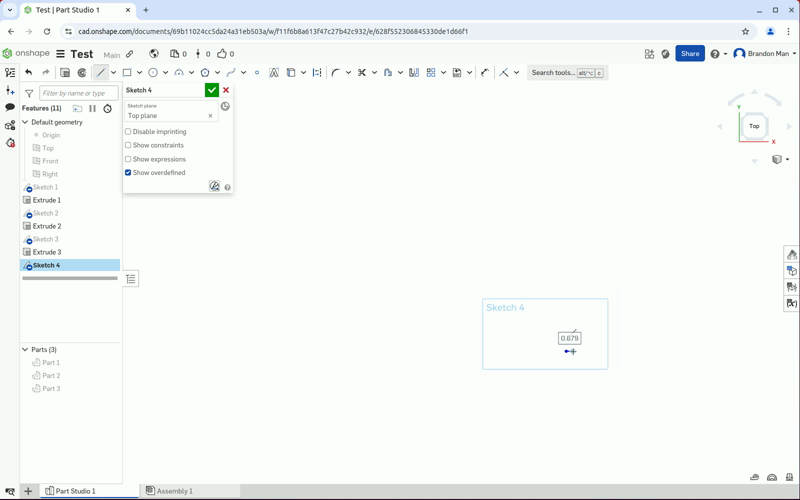
scroll(-6)
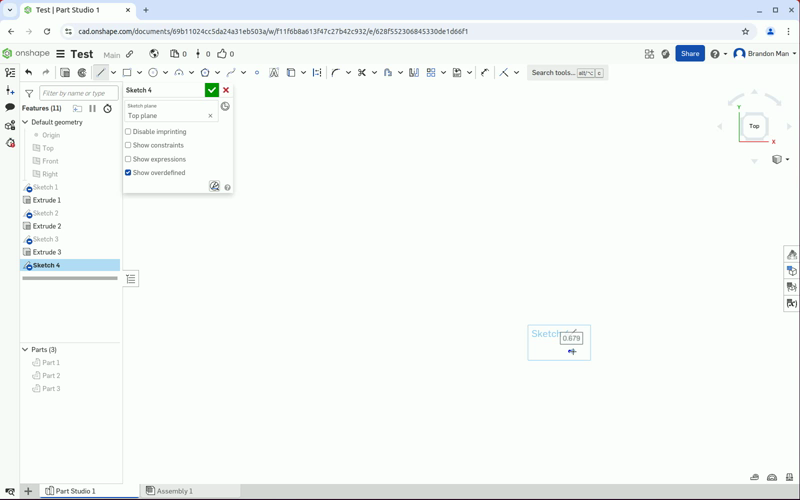
key_up(shift)
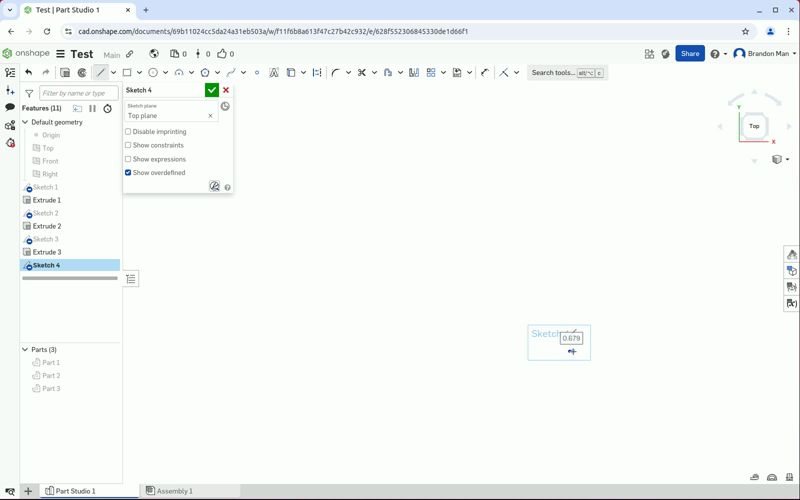
key_down(shift)
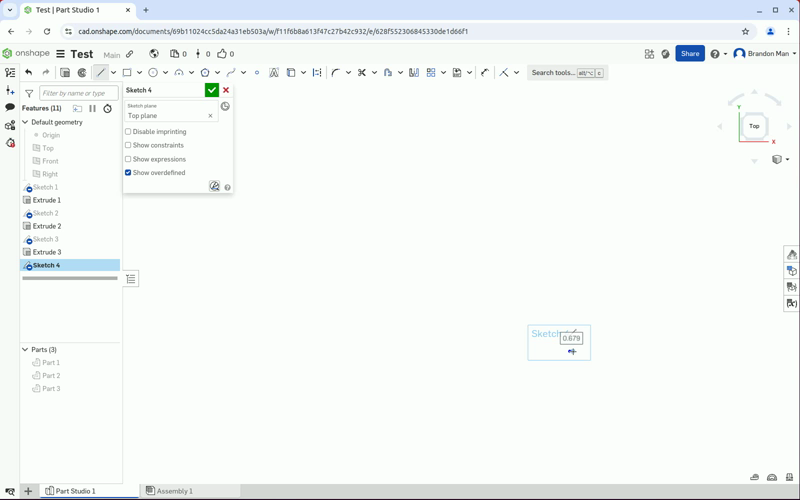
mouse_move(589, 351)
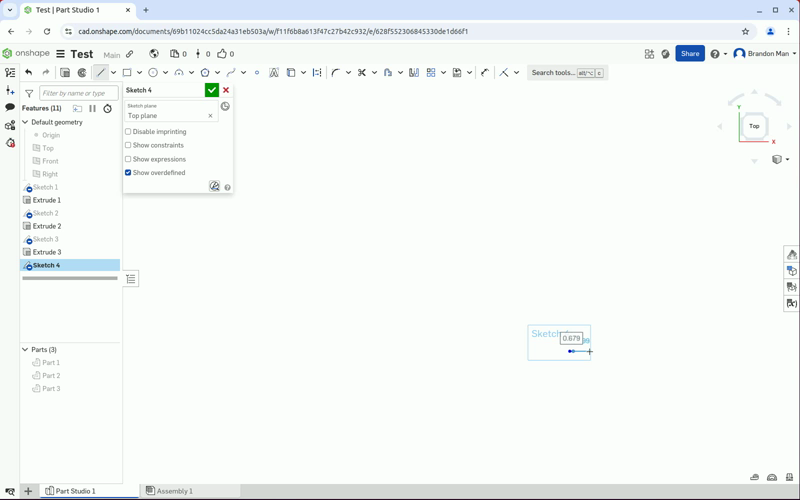
mouse_move(573, 326)
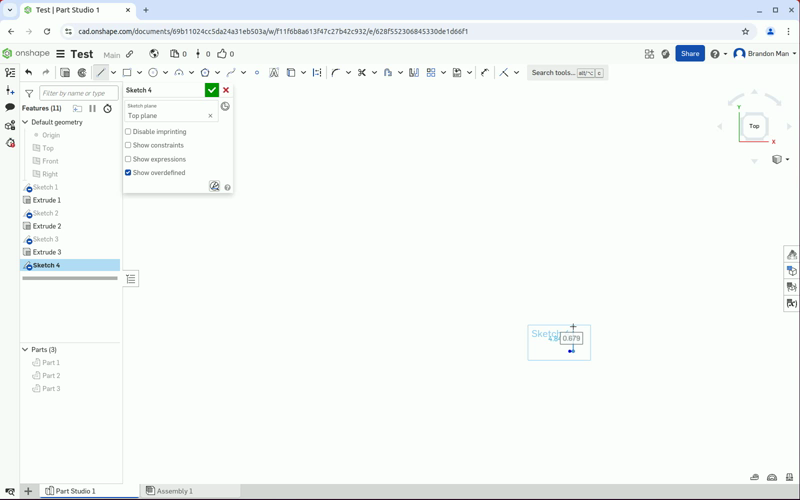
click(573, 326)
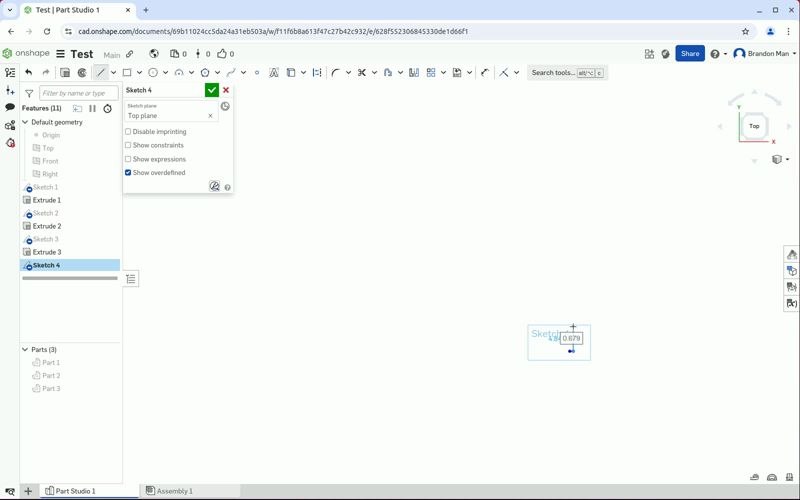
key_up(shift)
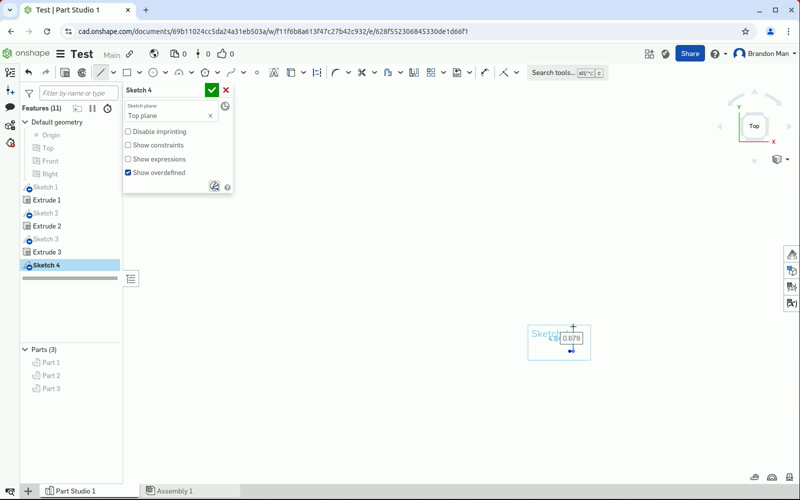
key_down(shift)
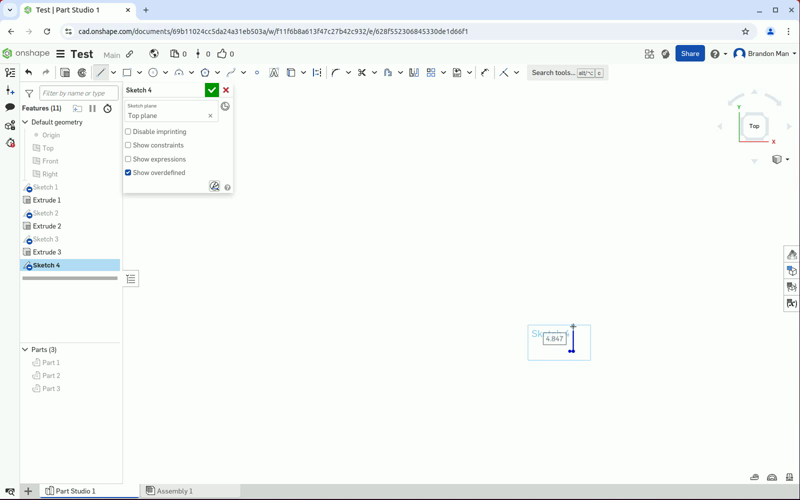
mouse_move(589, 326)
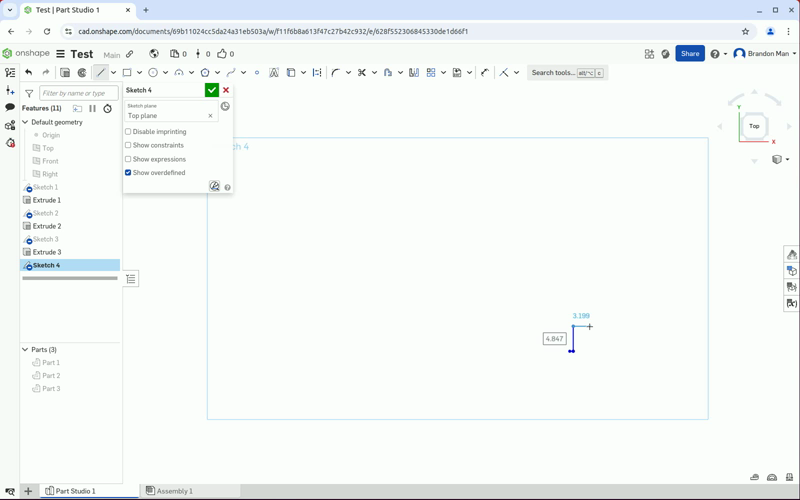
mouse_move(569, 326)
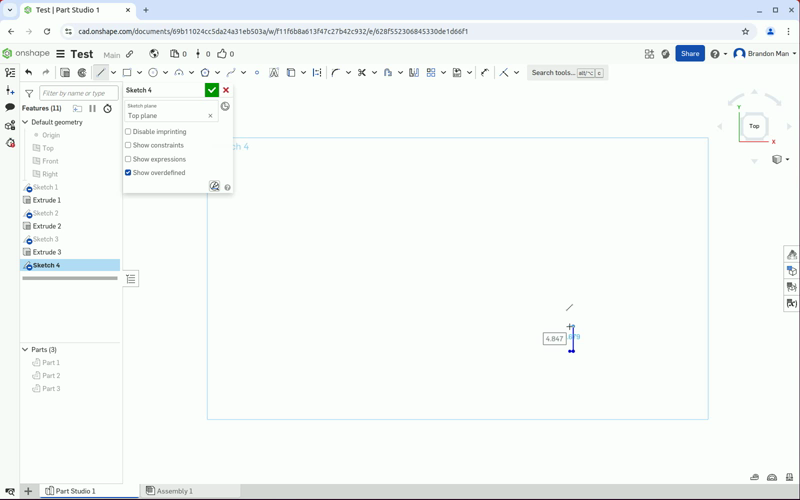
scroll(6)
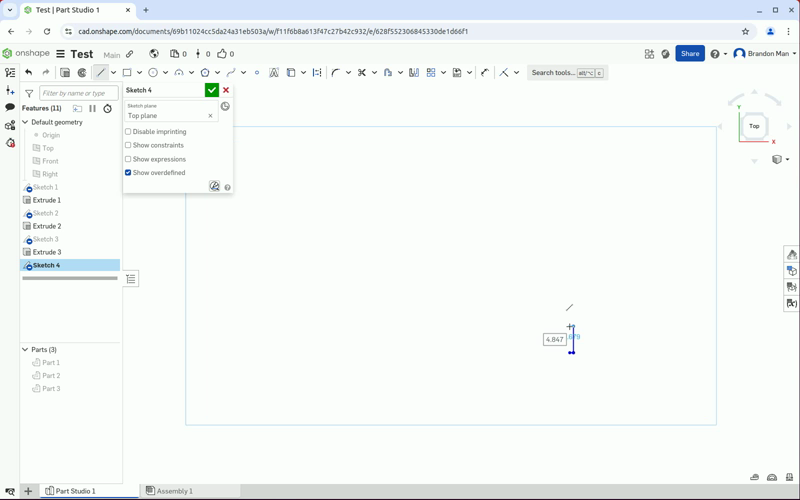
scroll(6)
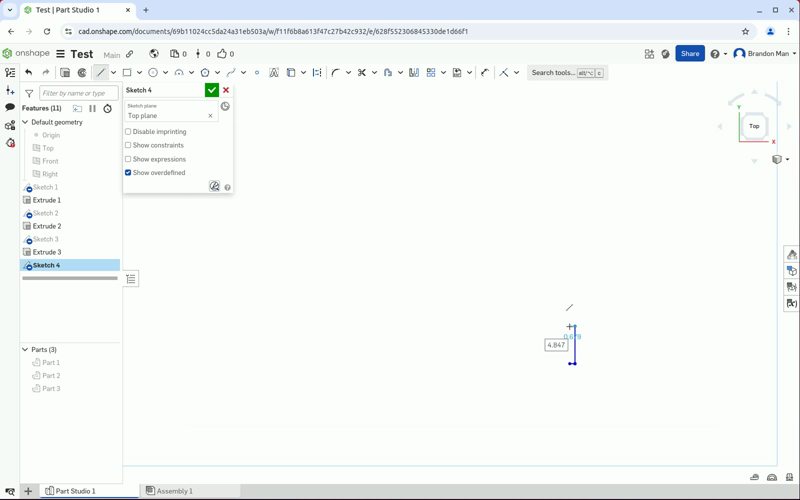
scroll(6)
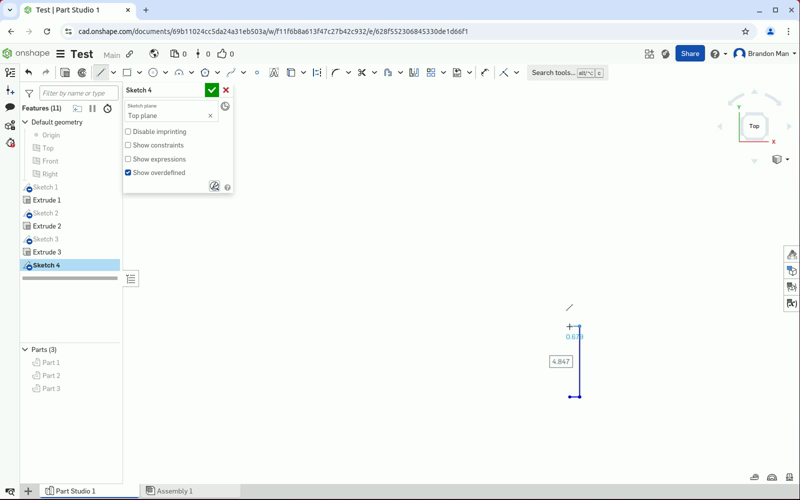
scroll(6)
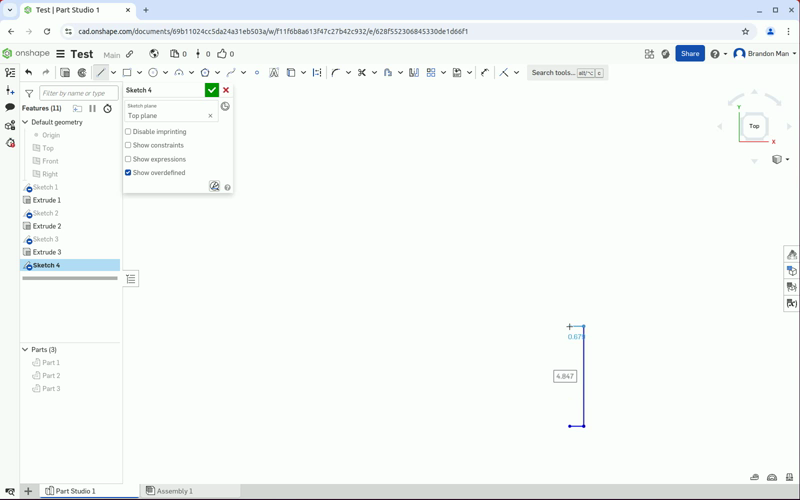
scroll(6)
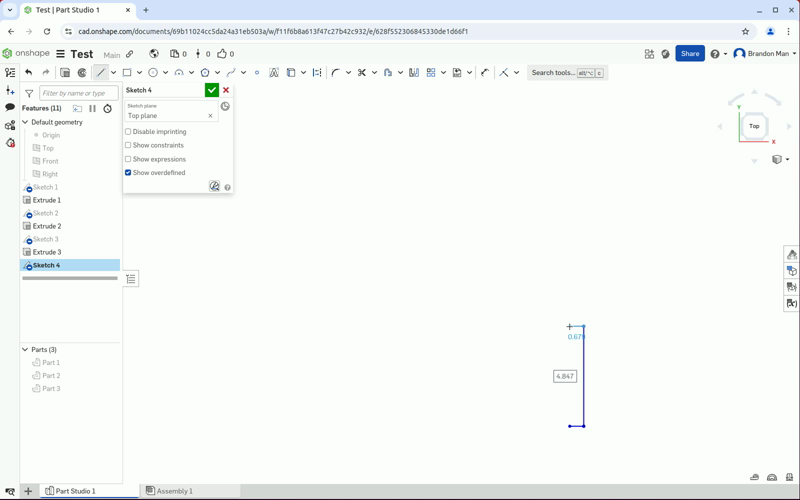
scroll(6)
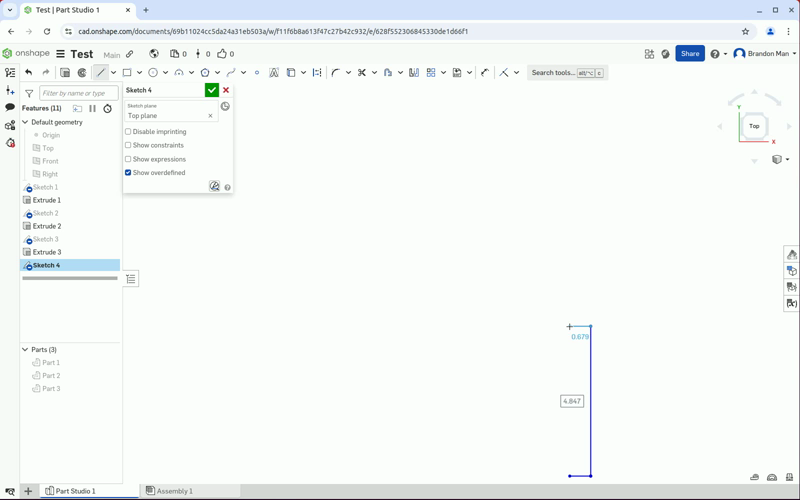
scroll(6)
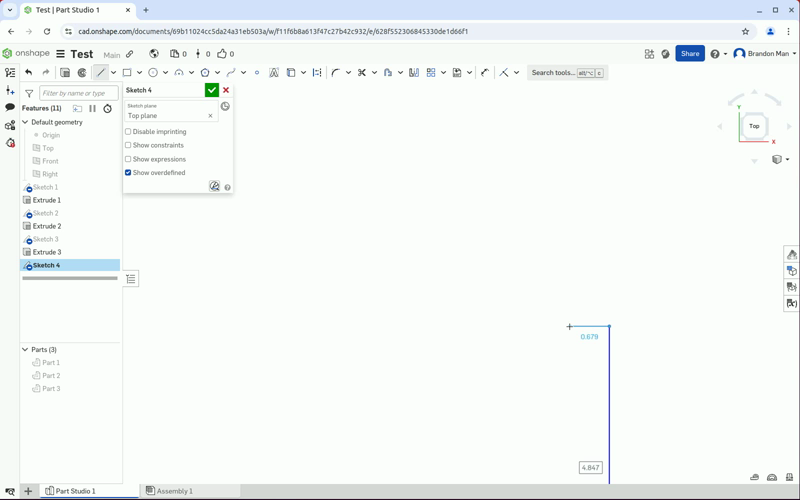
click(569, 326)
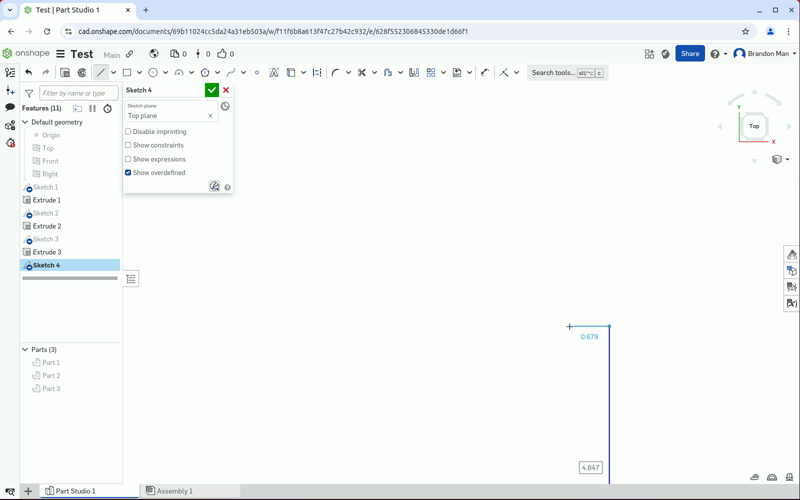
scroll(-6)
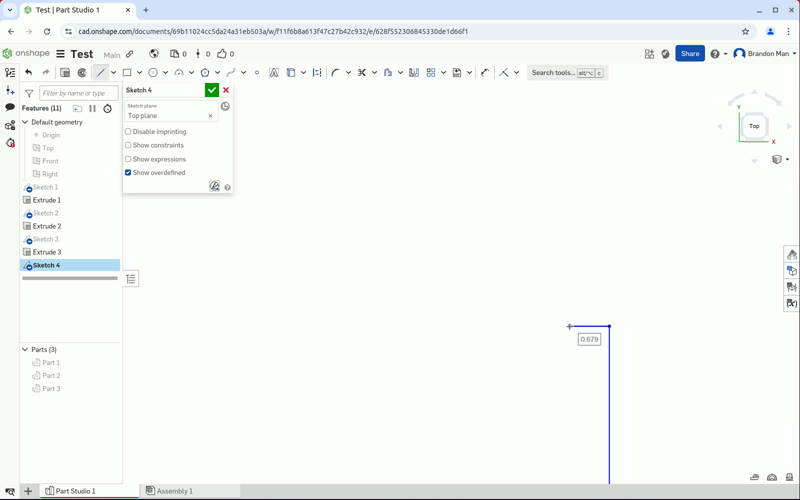
scroll(-6)
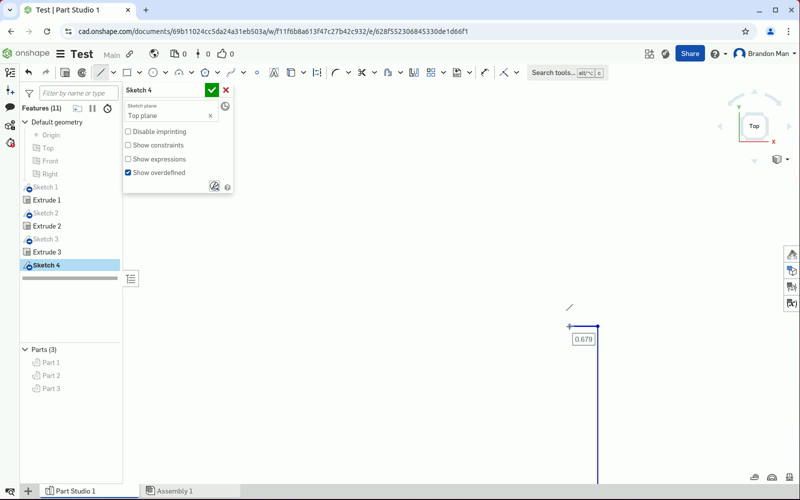
scroll(-6)
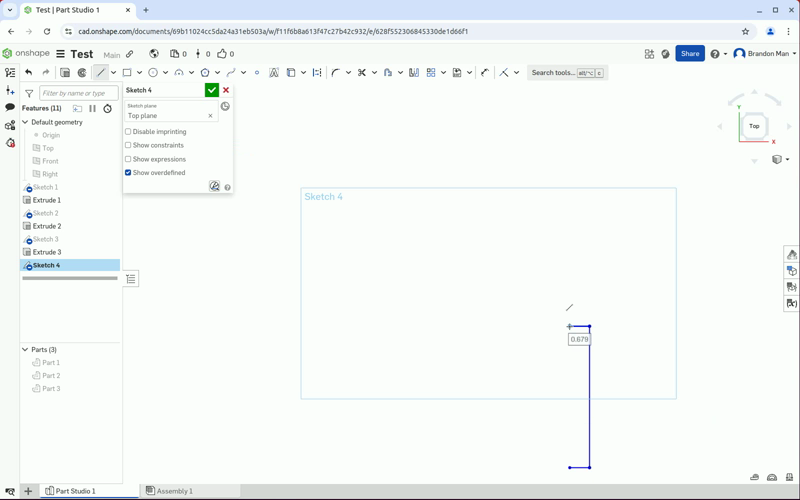
scroll(-6)
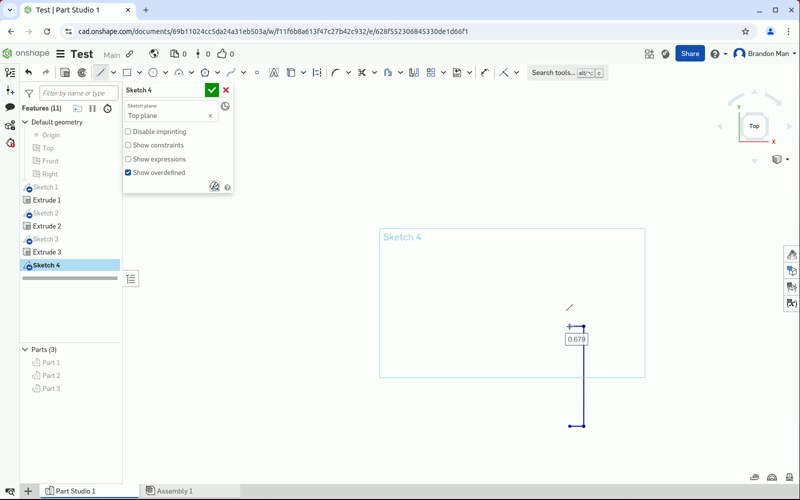
scroll(-6)
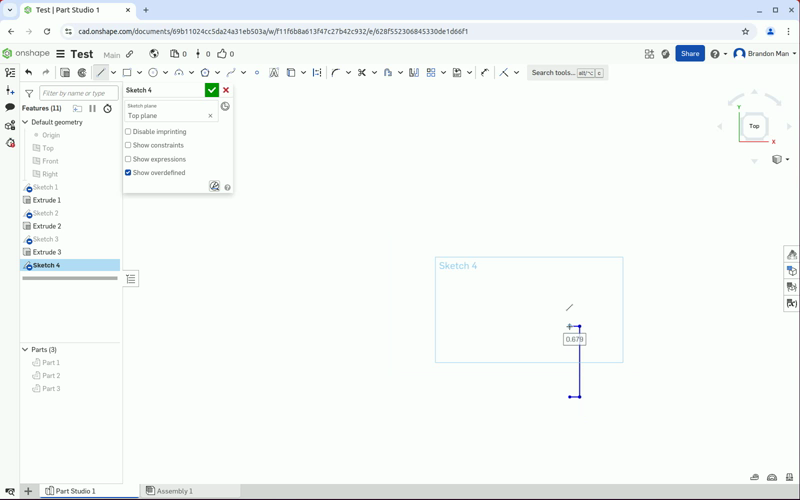
scroll(-6)
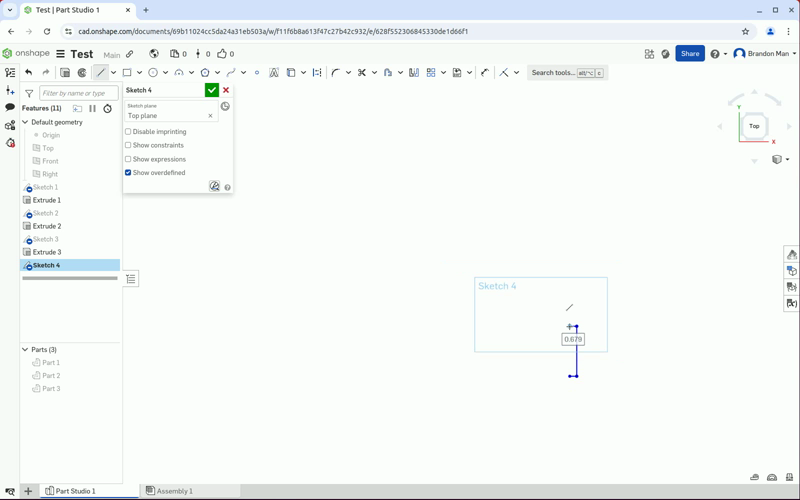
scroll(-6)
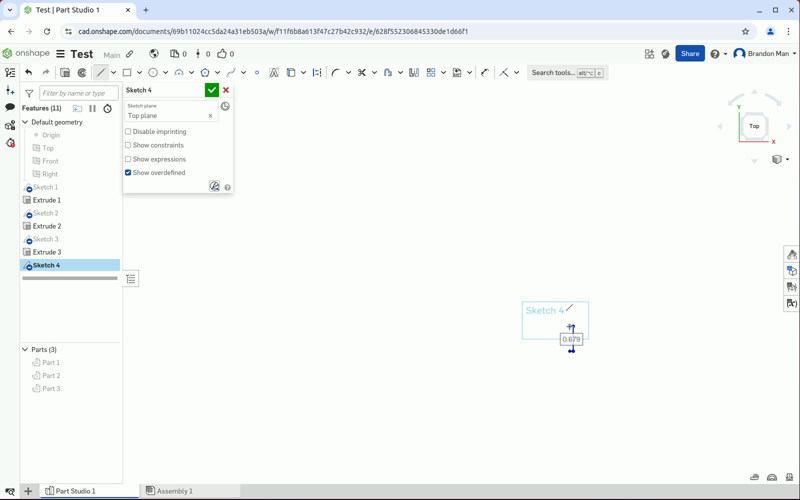
key_up(shift)
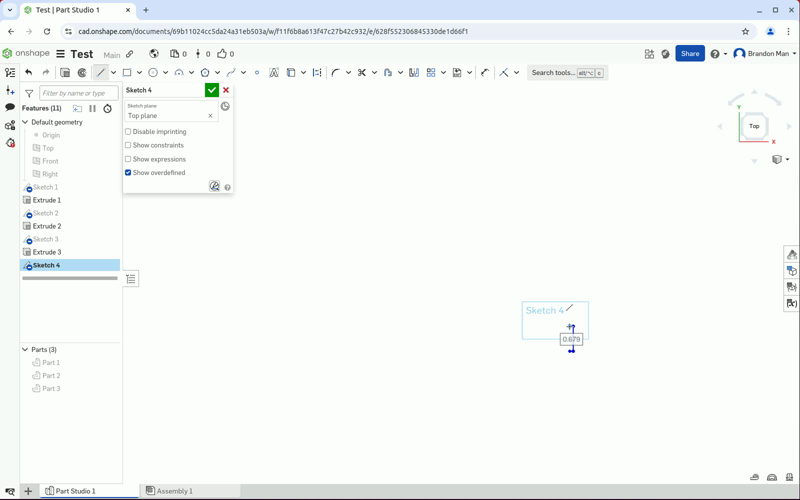
mouse_move(589, 326)
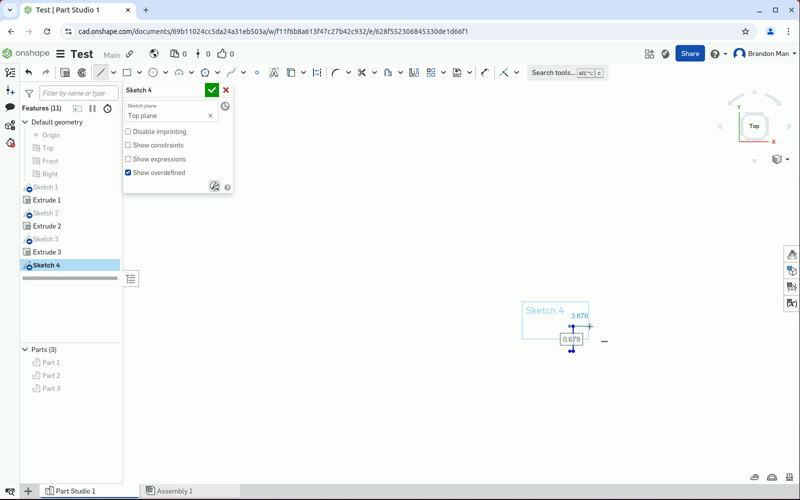
key_down(shift)
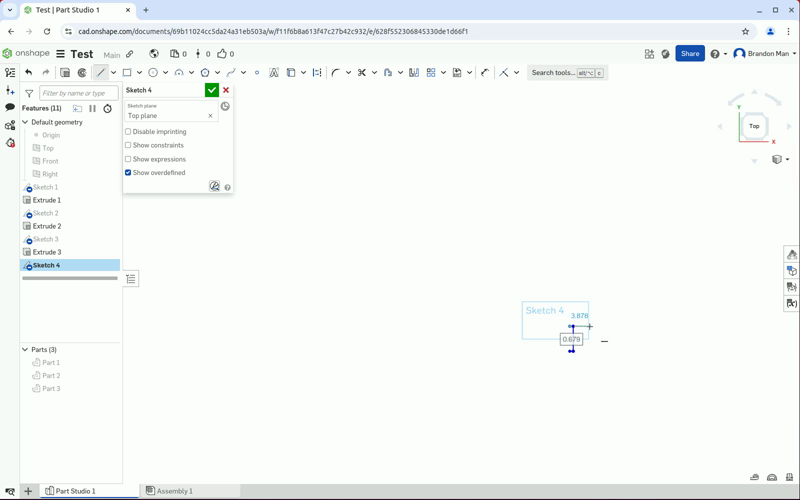
mouse_move(569, 351)
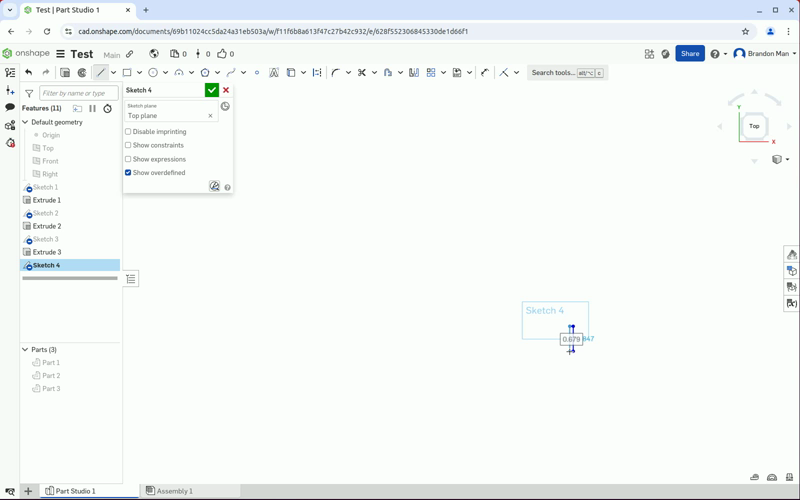
scroll(6)
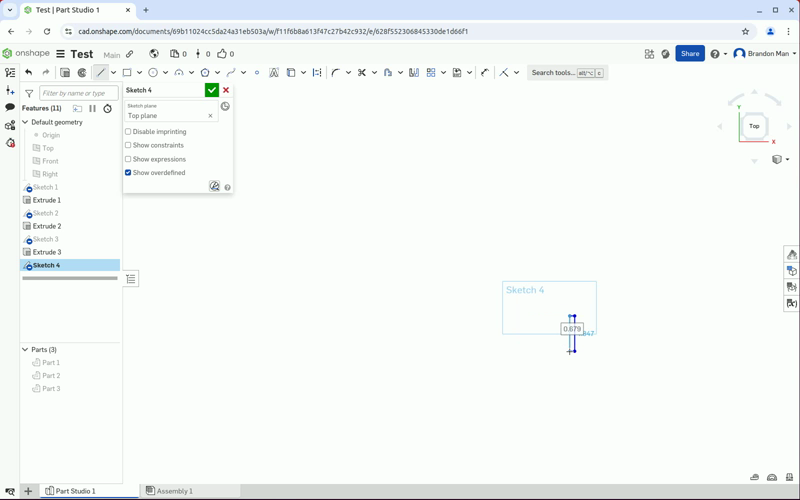
scroll(6)
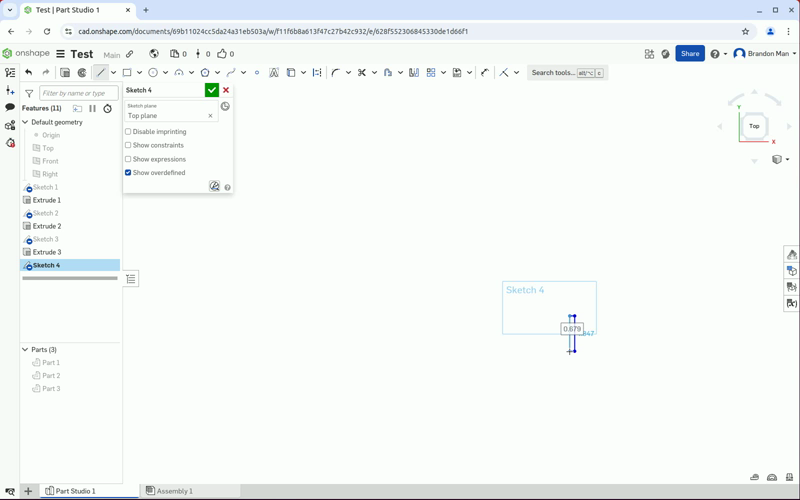
scroll(6)
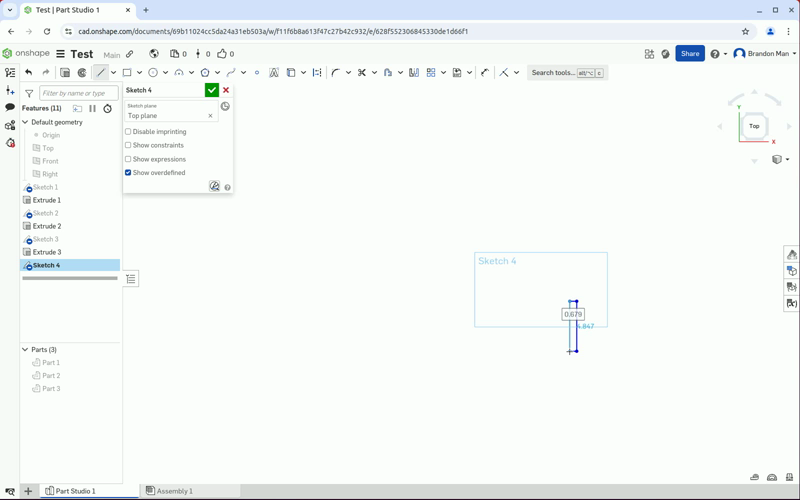
scroll(6)
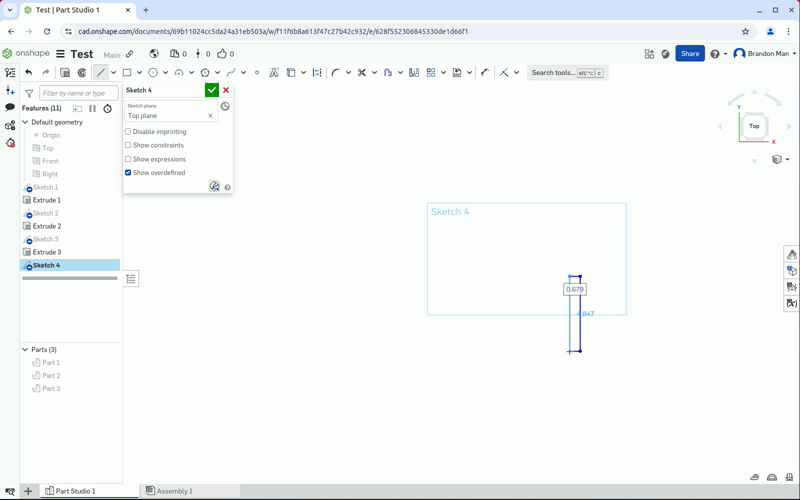
scroll(6)
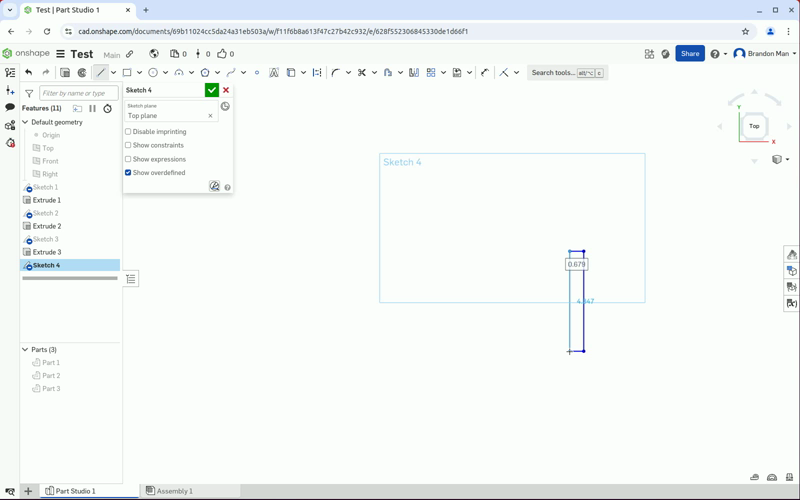
scroll(6)
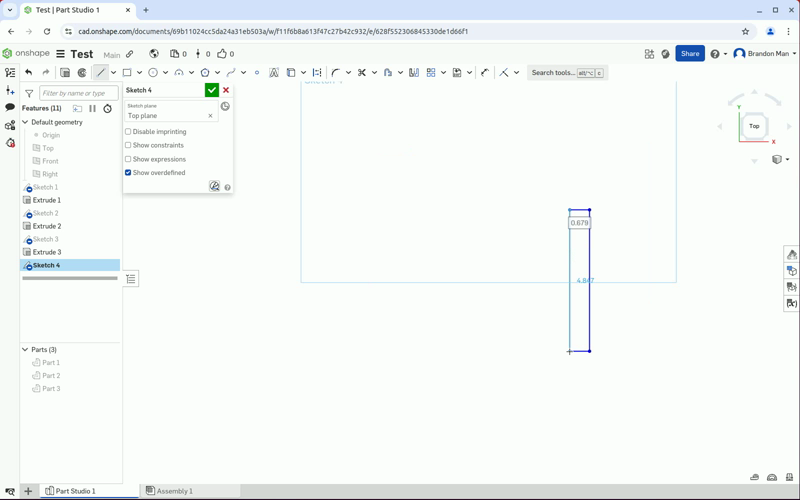
scroll(6)
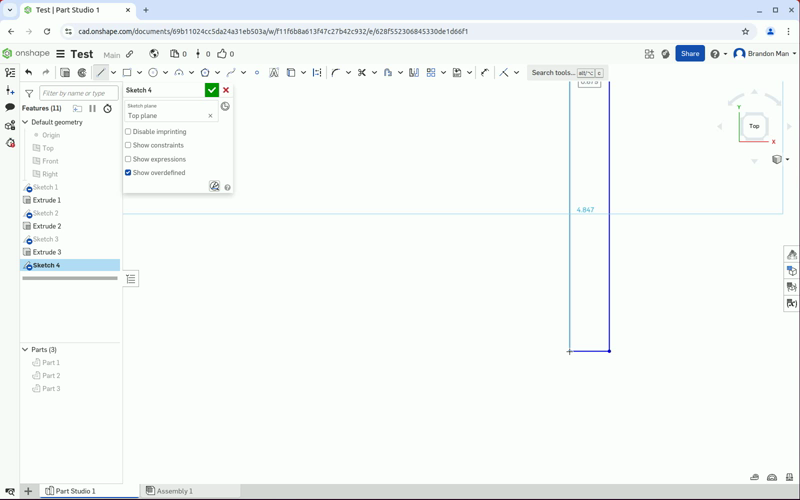
key_up(shift)
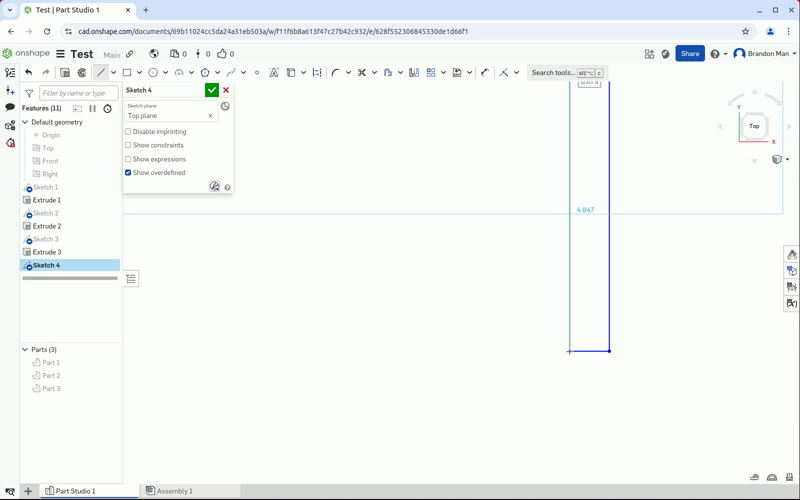
click(569, 351)
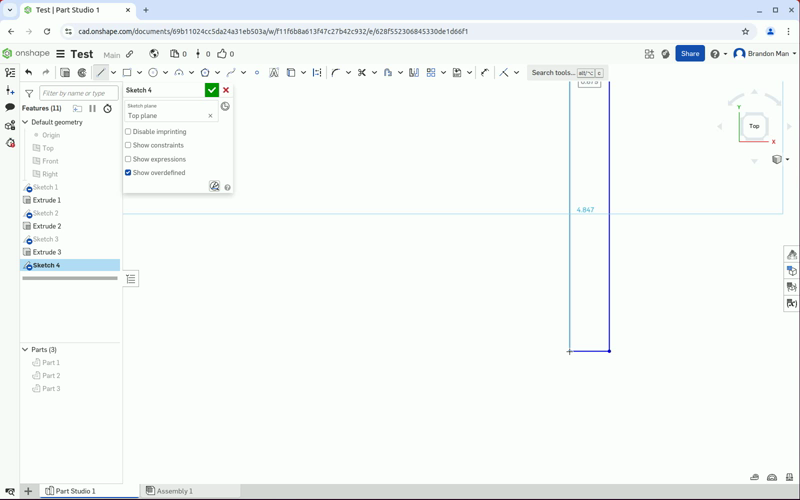
scroll(-6)
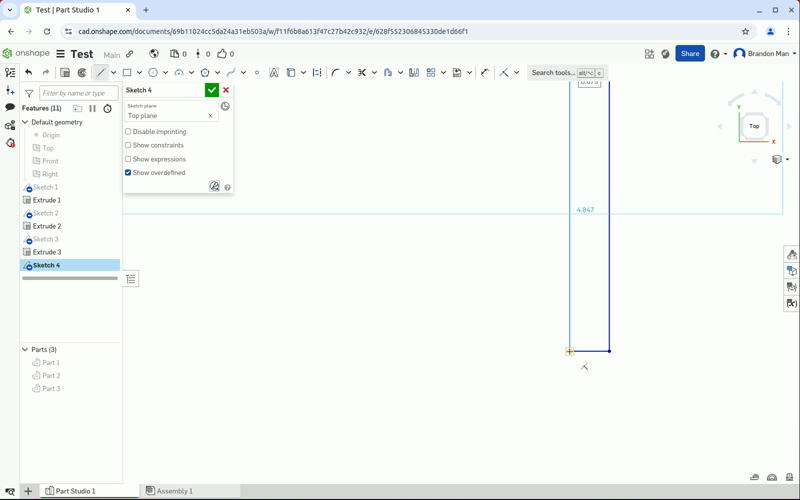
scroll(-6)
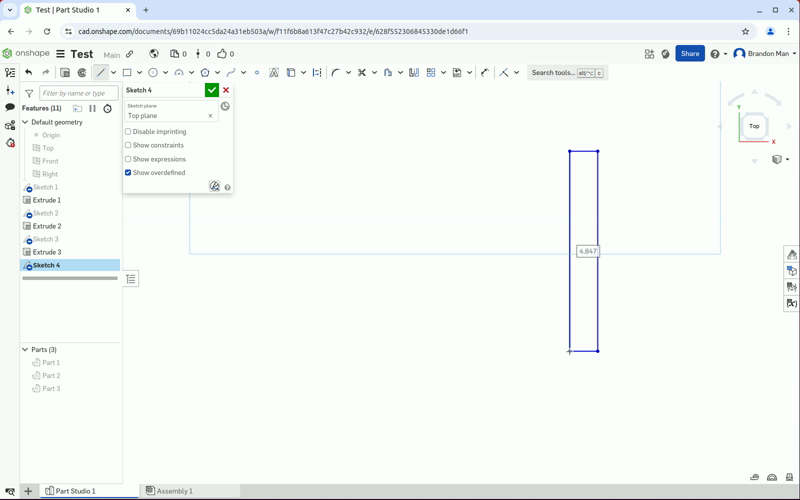
scroll(-6)
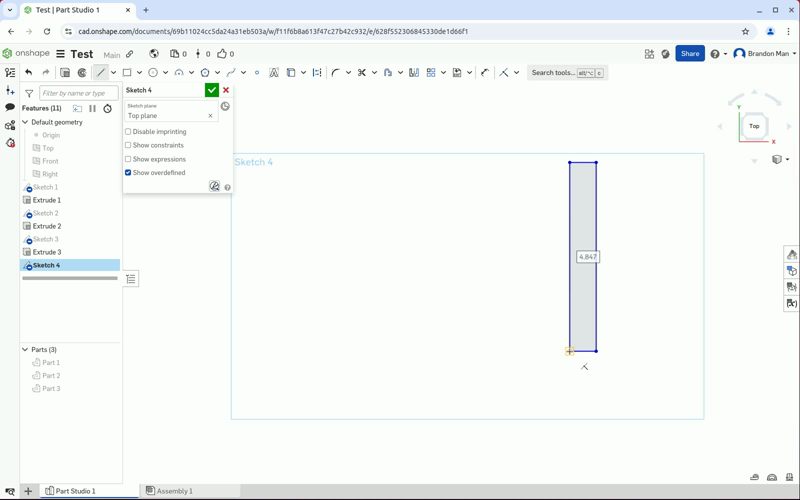
scroll(-6)
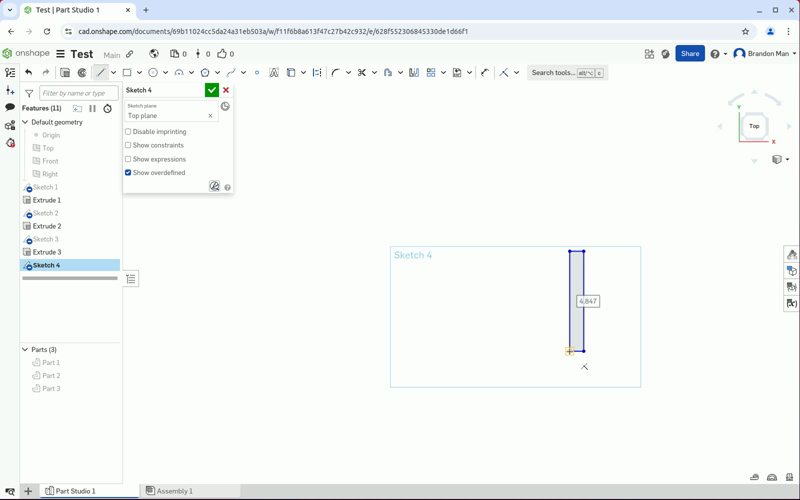
scroll(-6)
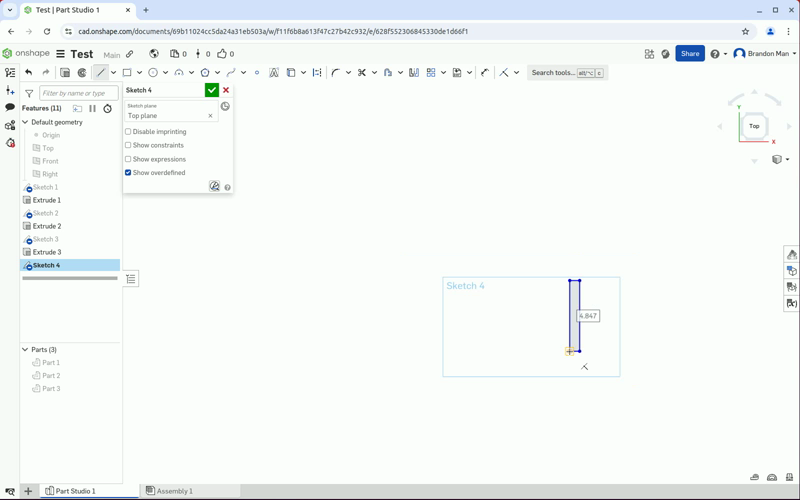
scroll(-6)
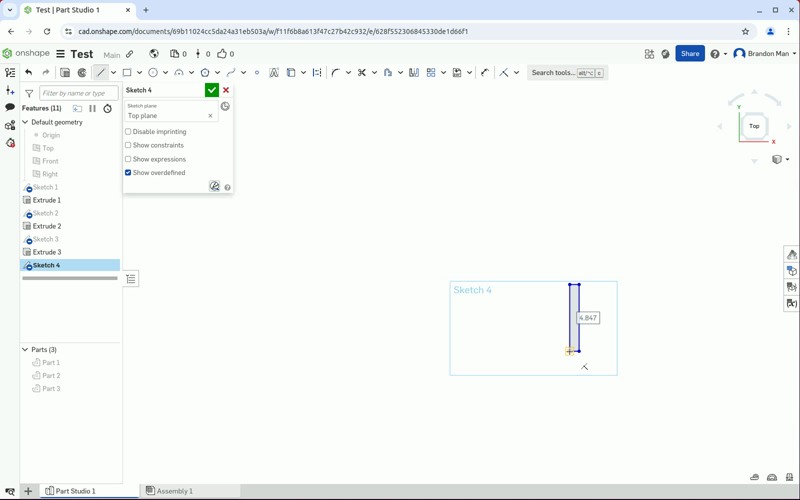
scroll(-6)
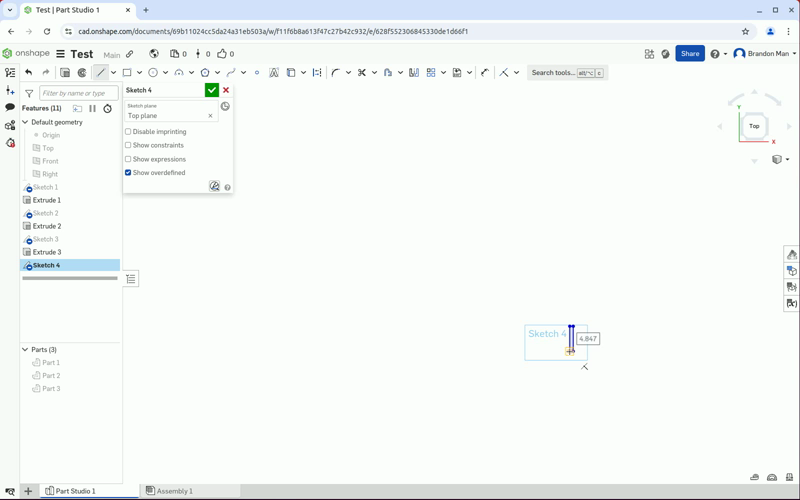
key(esc)
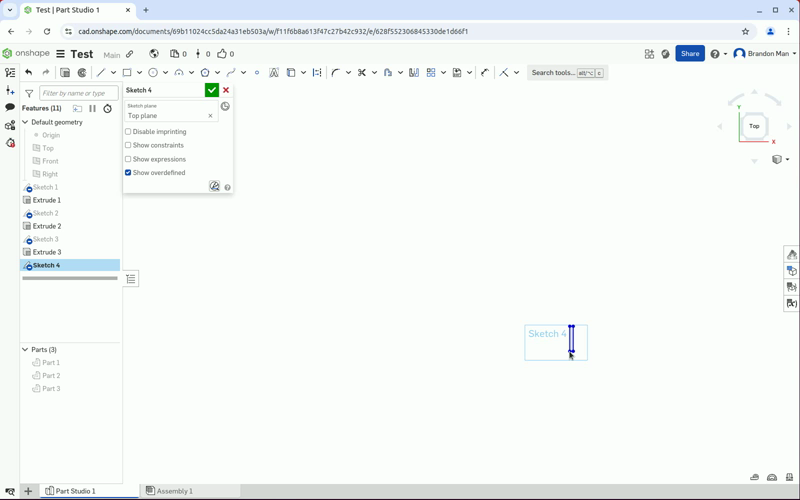
mouse_move(570, 350)
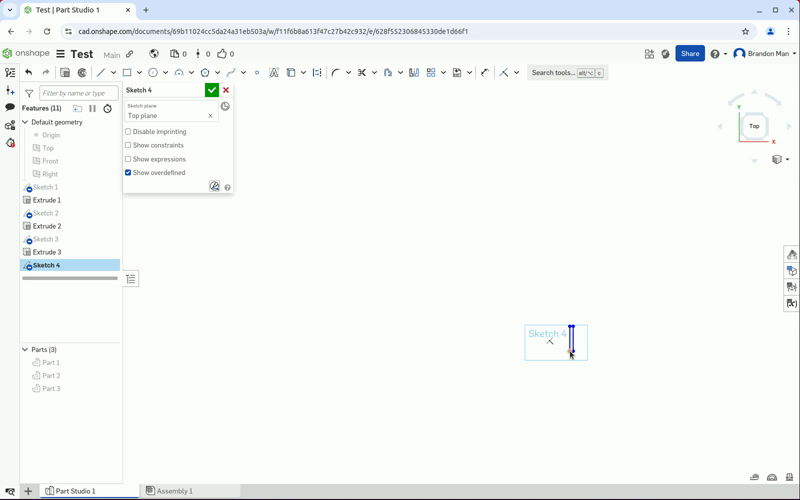
scroll(6)
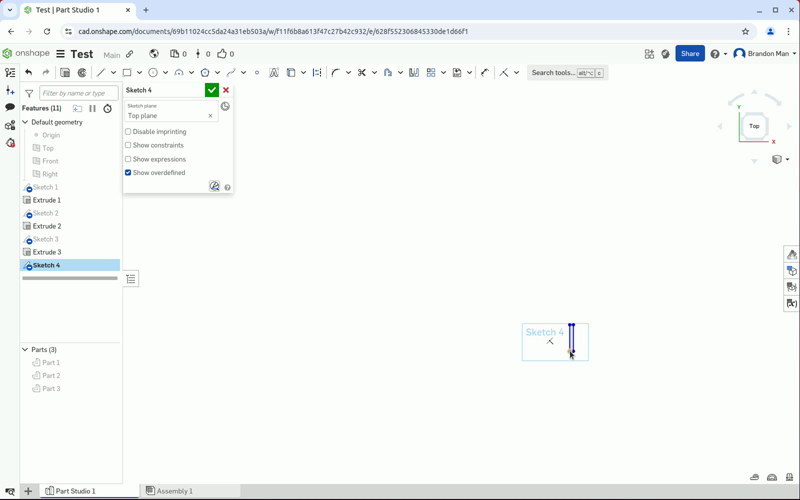
scroll(6)
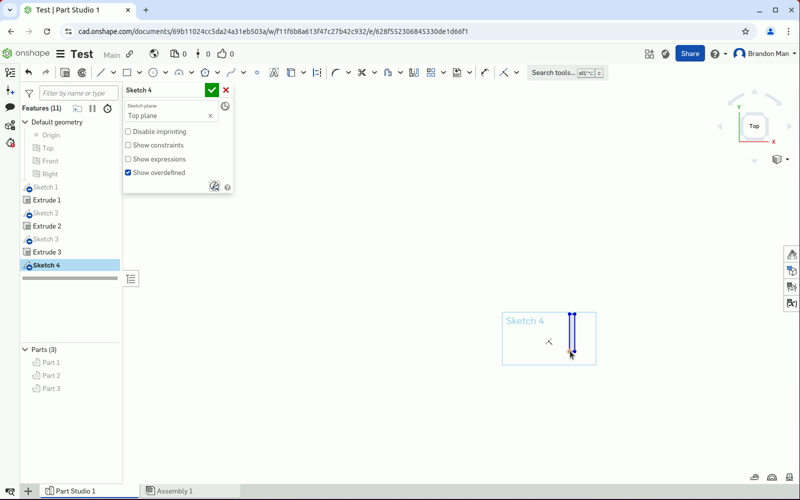
scroll(6)
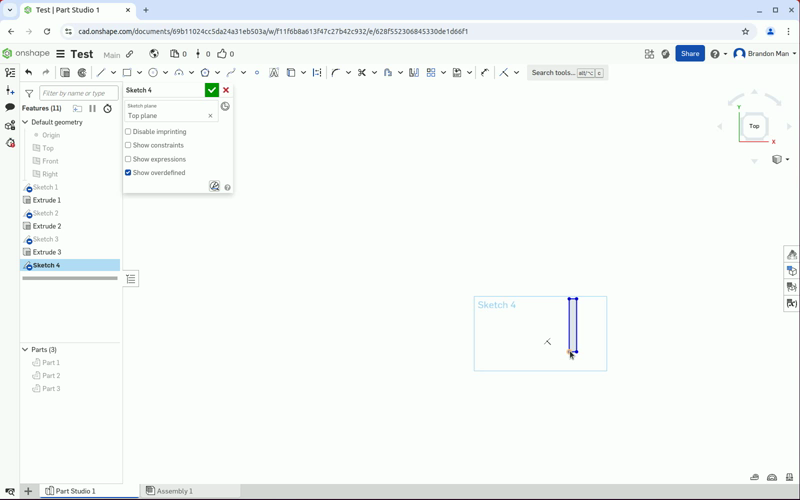
scroll(6)
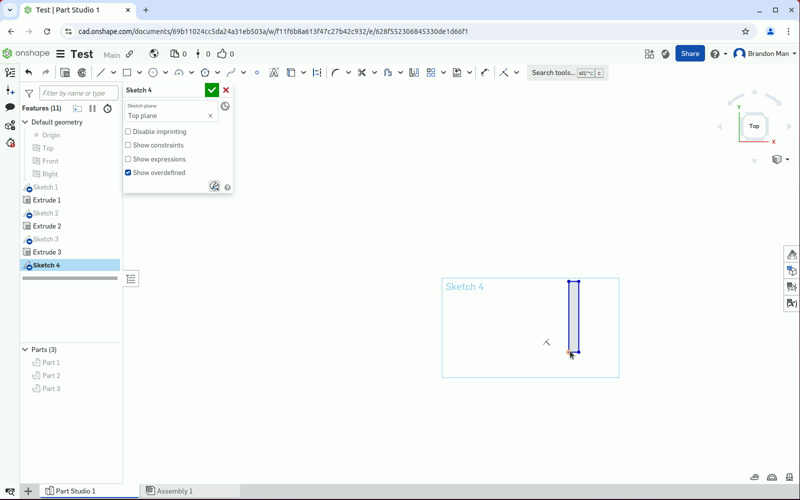
scroll(6)
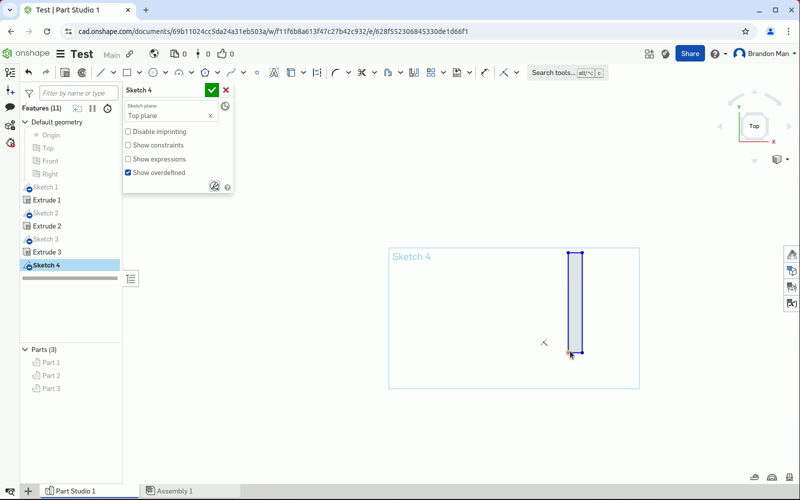
scroll(6)
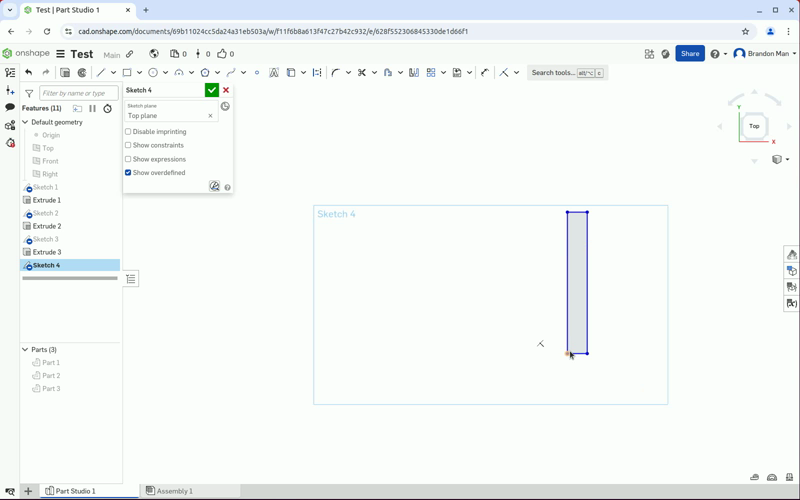
scroll(6)
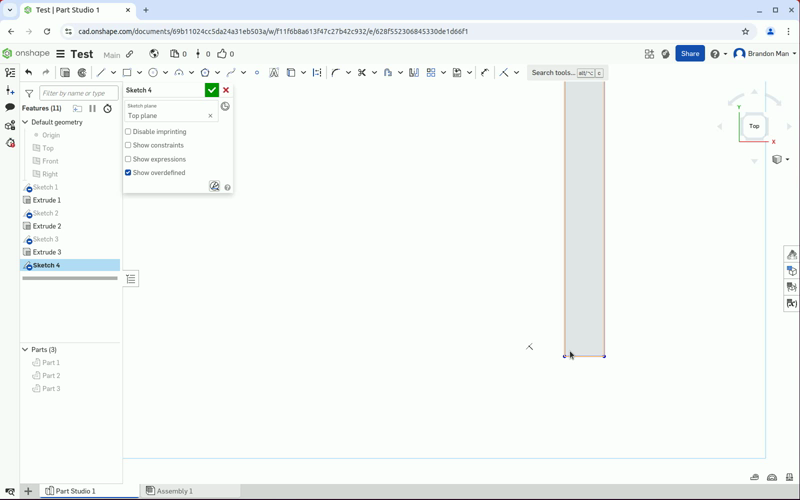
click(570, 350)
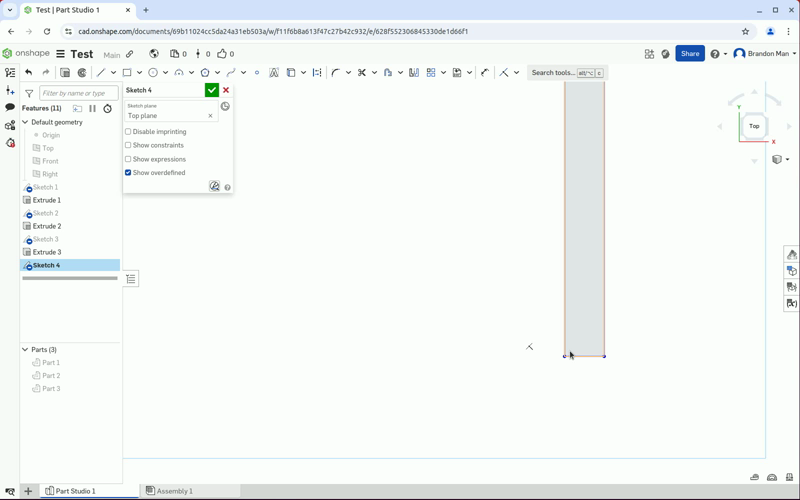
scroll(-6)
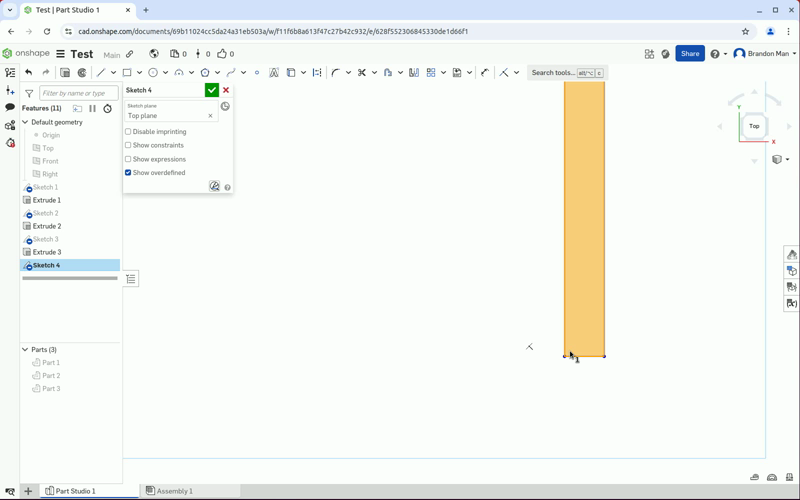
scroll(-6)
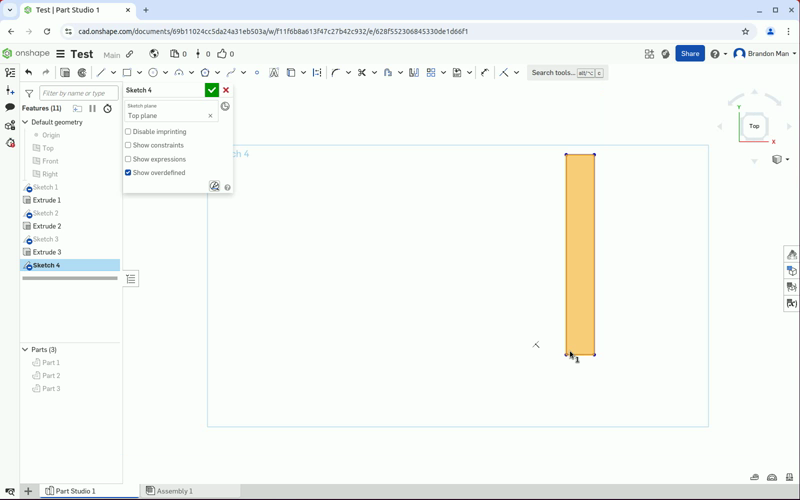
scroll(-6)
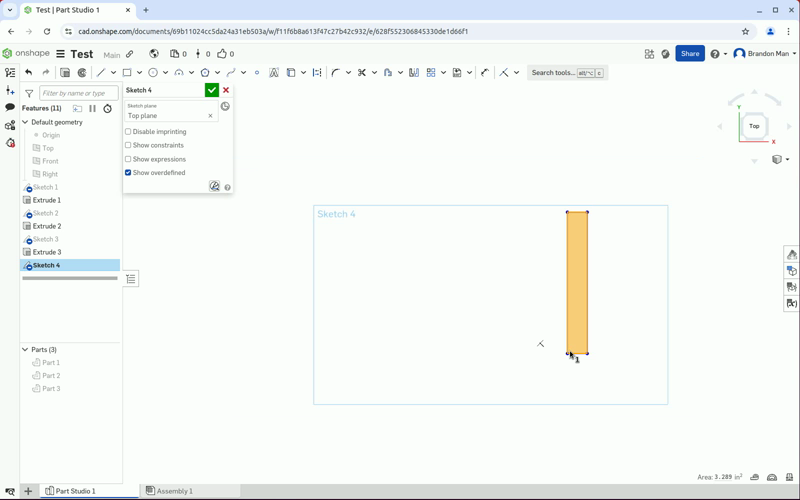
scroll(-6)
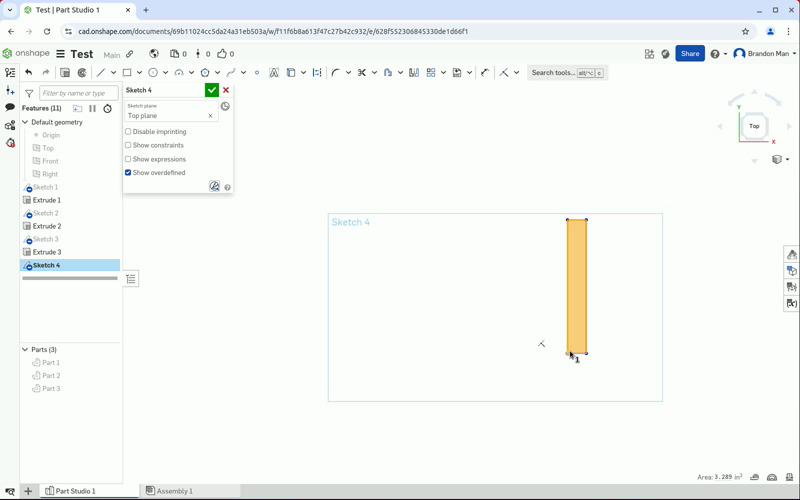
scroll(-6)
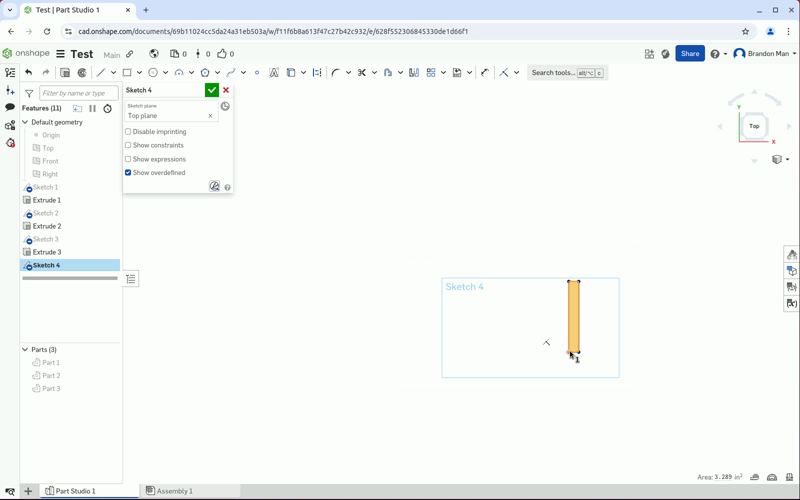
scroll(-6)
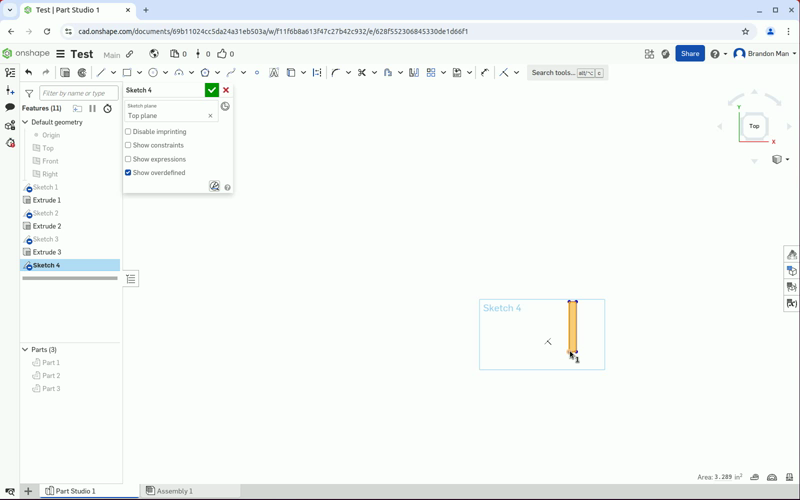
scroll(-6)
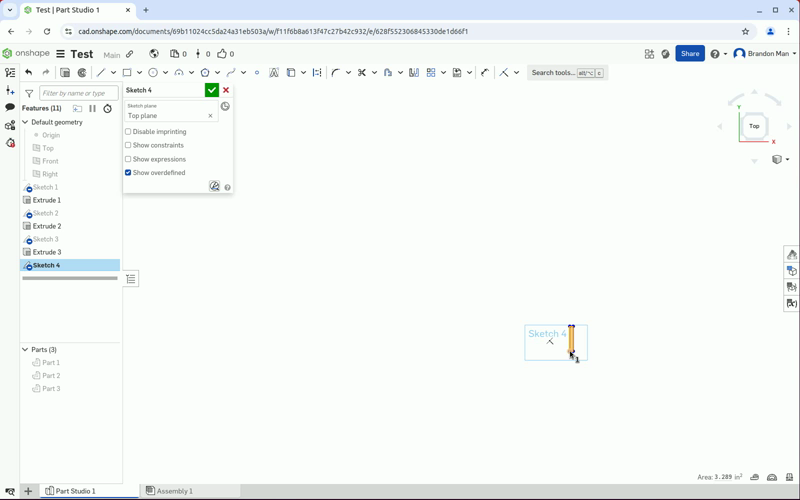
mouse_move(73, 352)
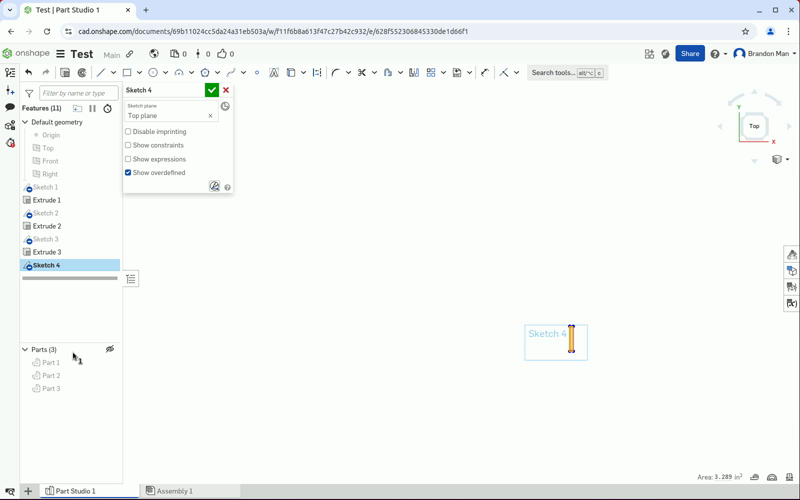
key(shift+y)
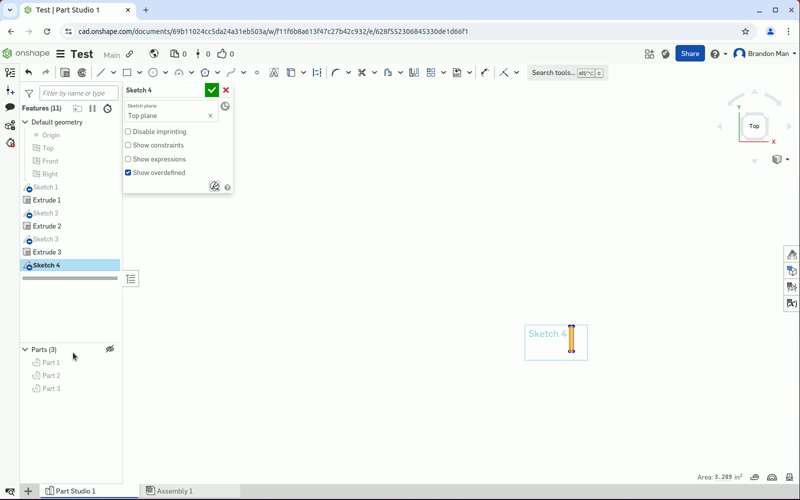
key(shift+e)
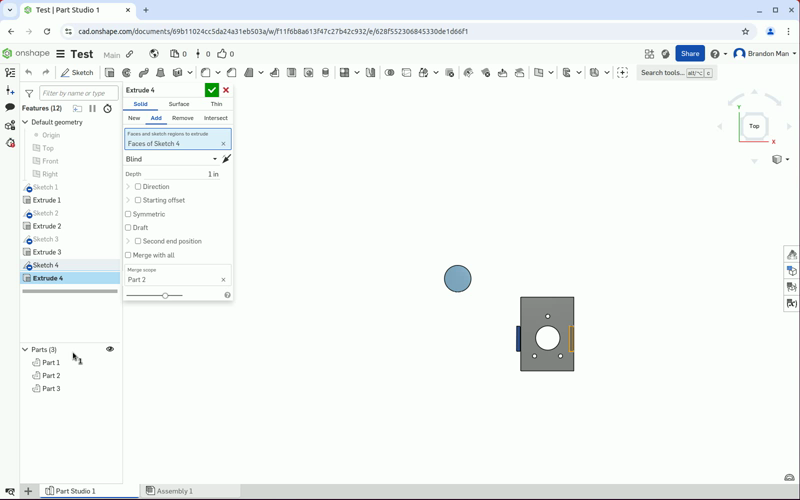
mouse_move(143, 106)
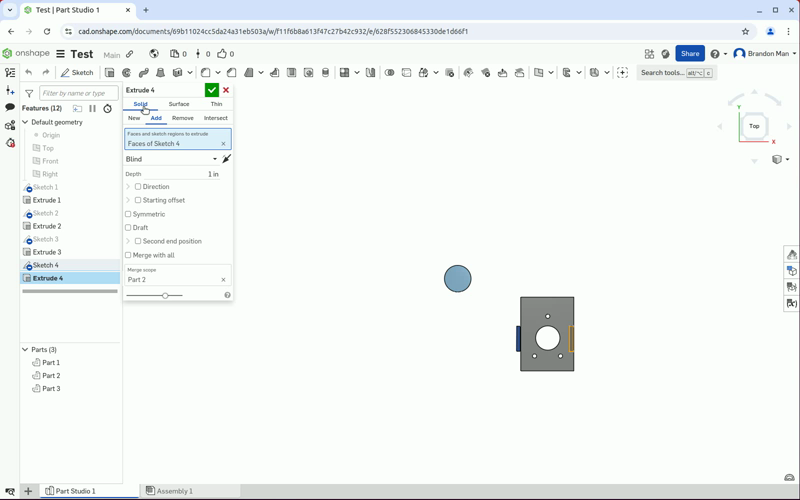
click(143, 106)
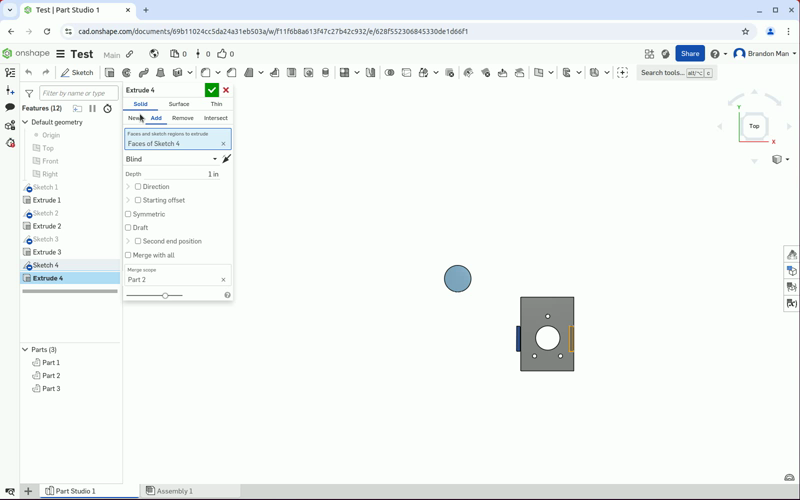
mouse_move(137, 120)
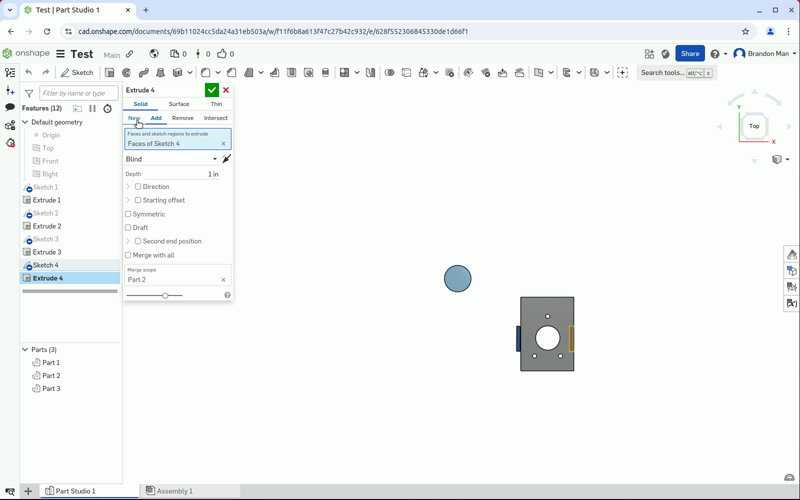
click(137, 120)
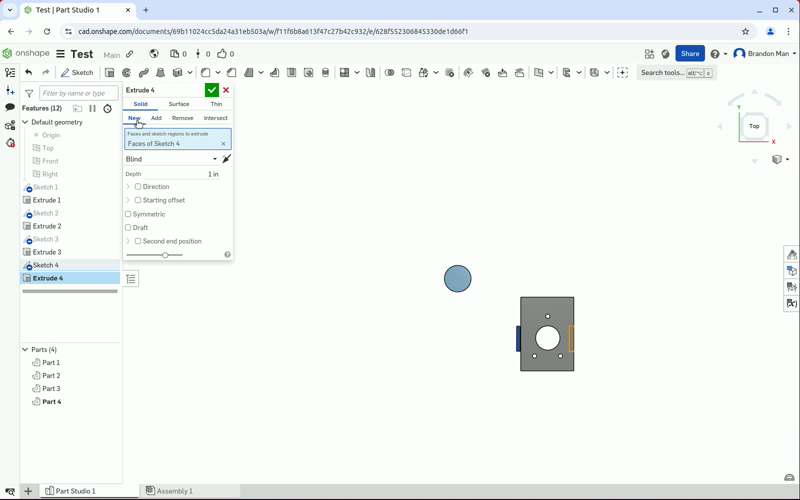
key(tab, 4)
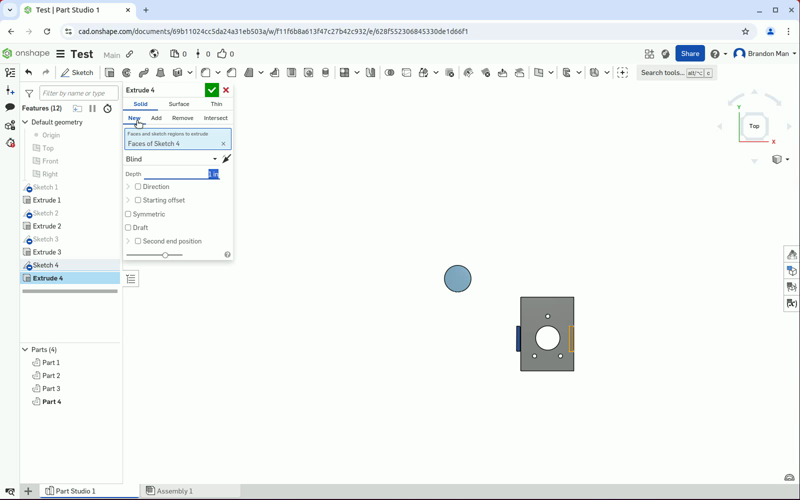
text(0.722)
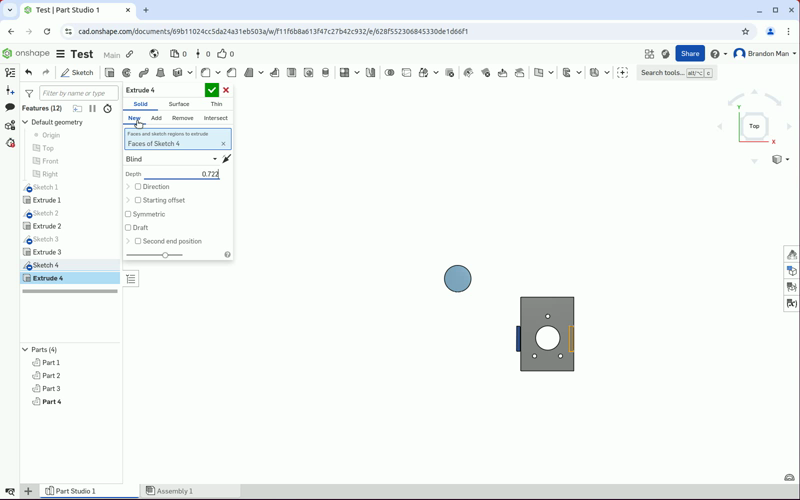
key(enter)
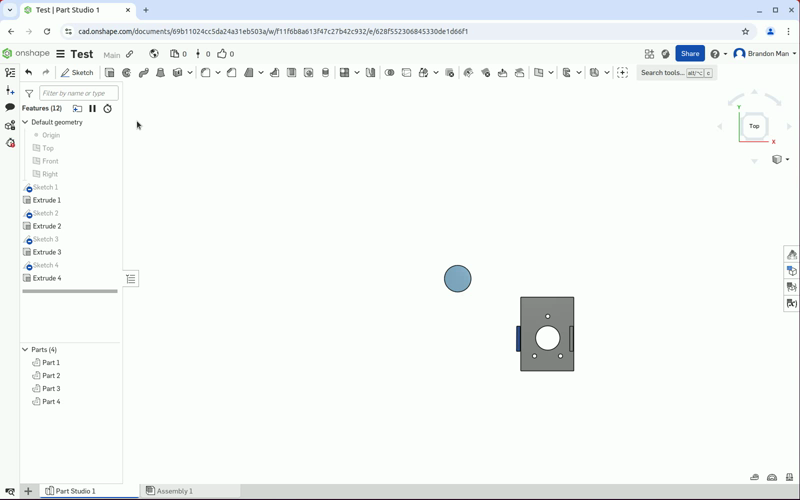
key(shift+h)
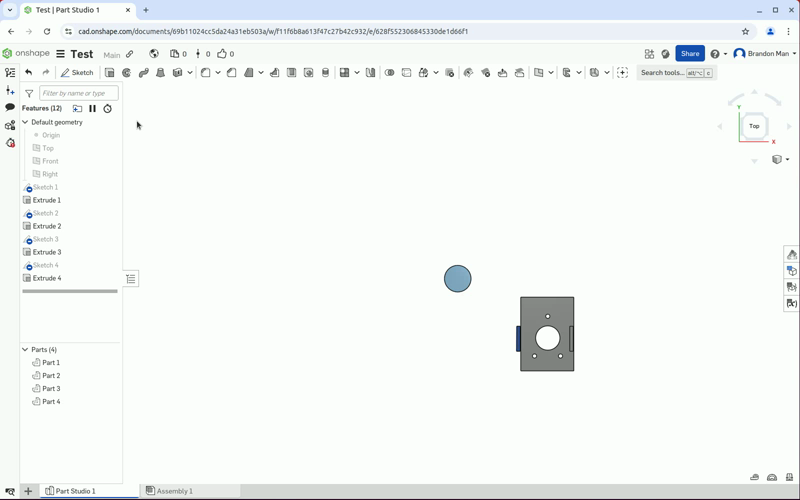
key(shift+h)
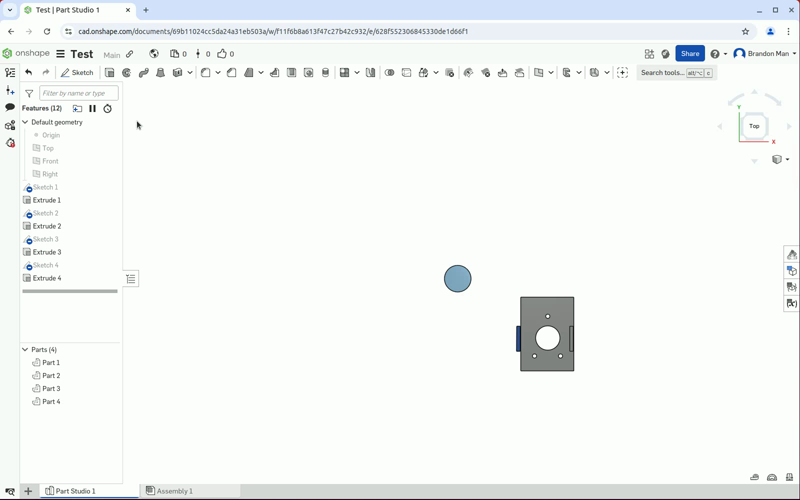
mouse_move(73, 189)
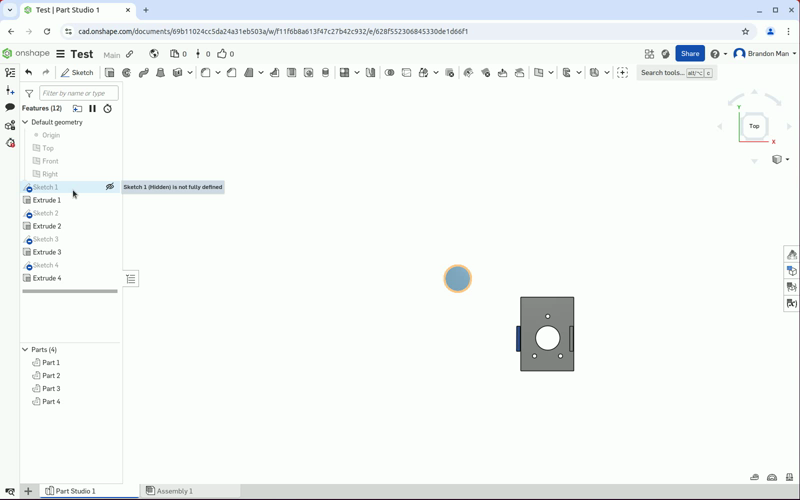
click(73, 189)
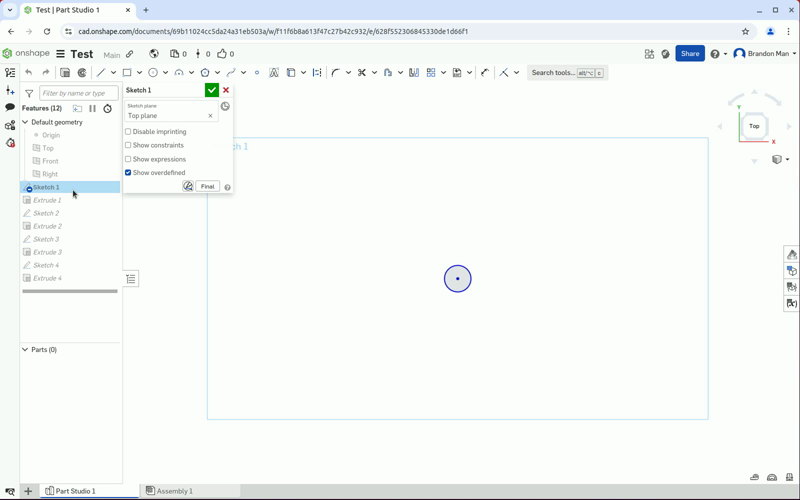
mouse_move(229, 92)
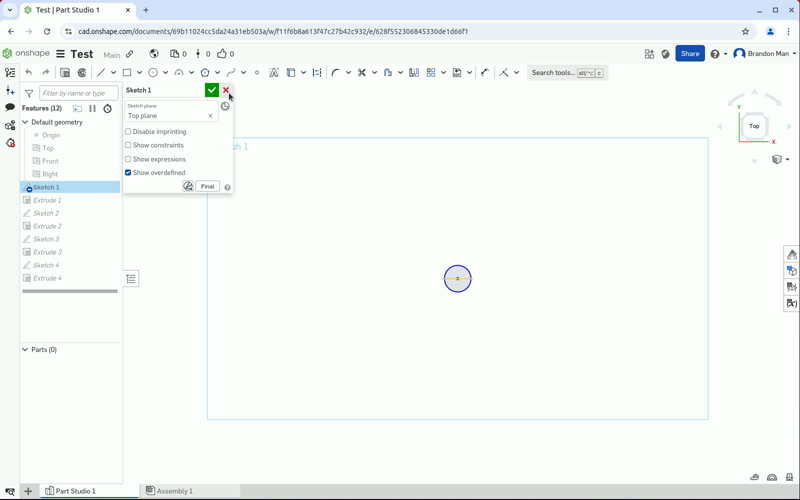
click(229, 92)
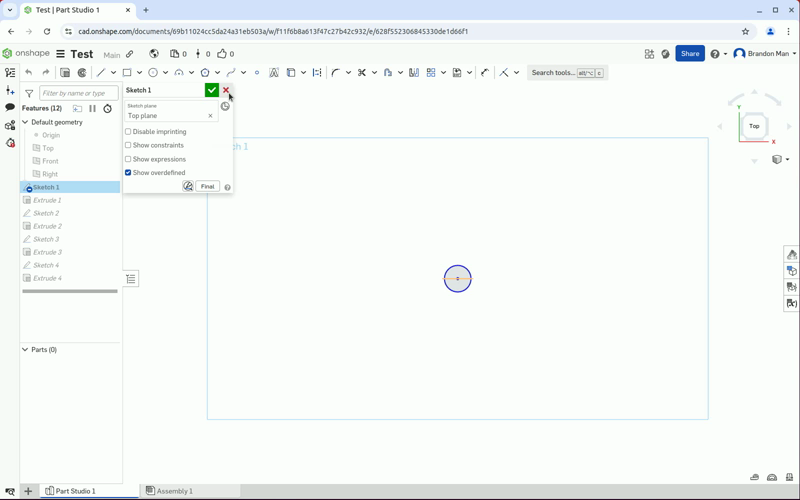
key(shift+s)
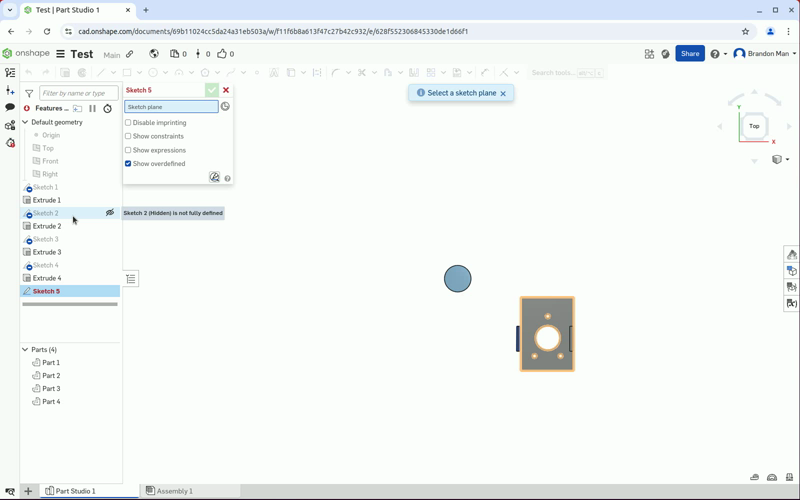
scroll(3)
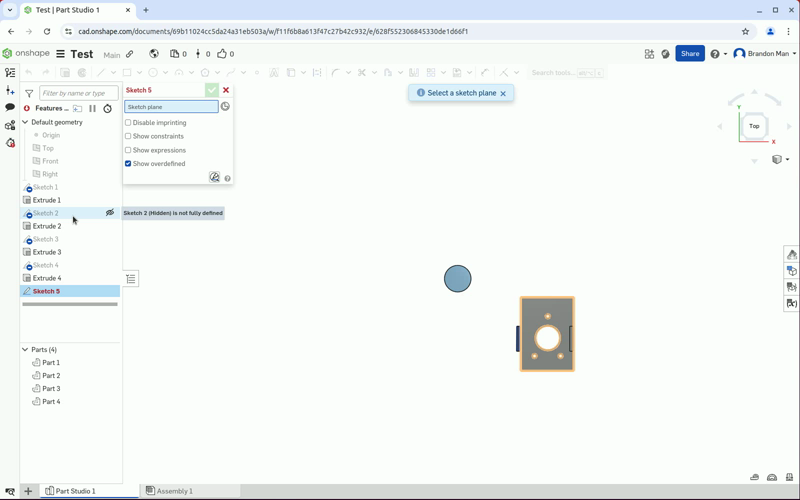
mouse_move(73, 150)
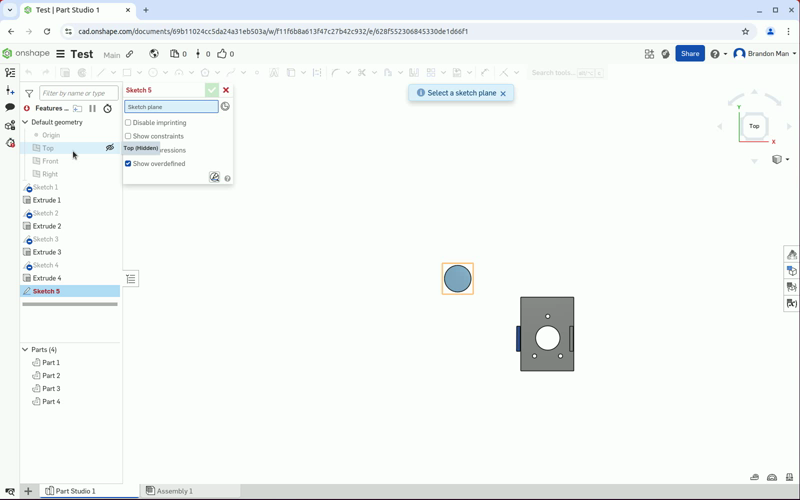
click(73, 150)
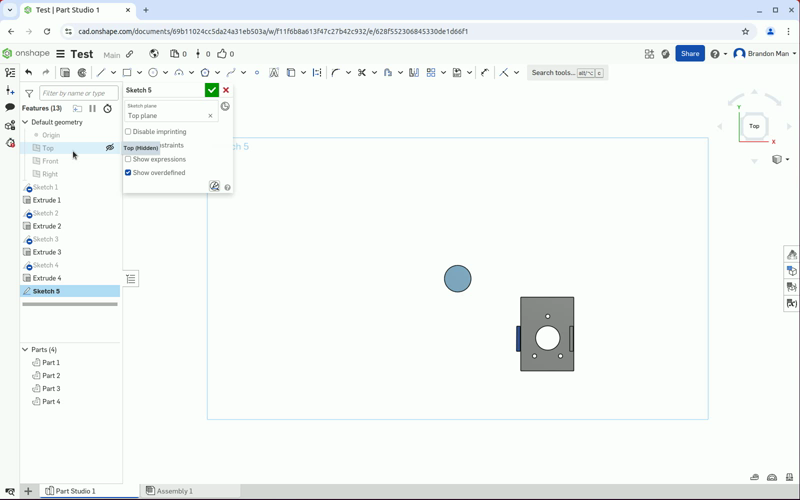
mouse_move(73, 352)
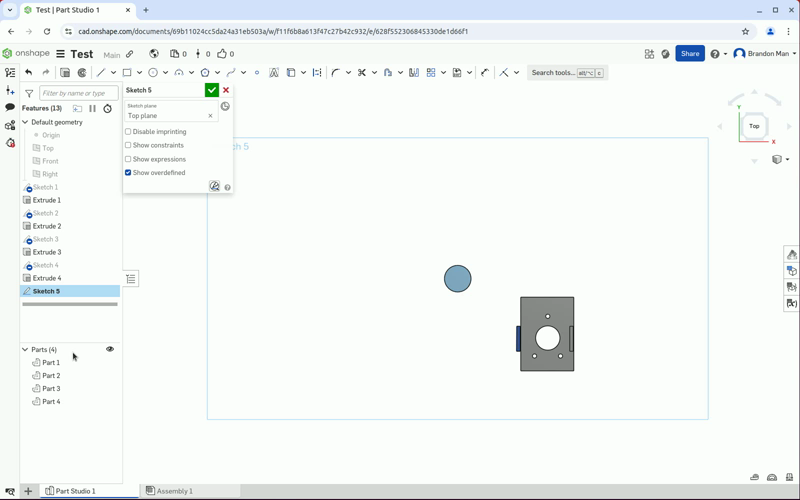
key(y)
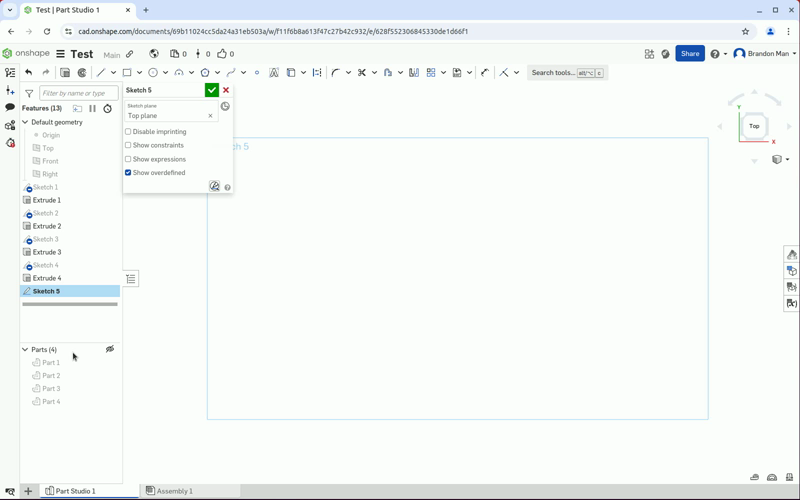
key(c)
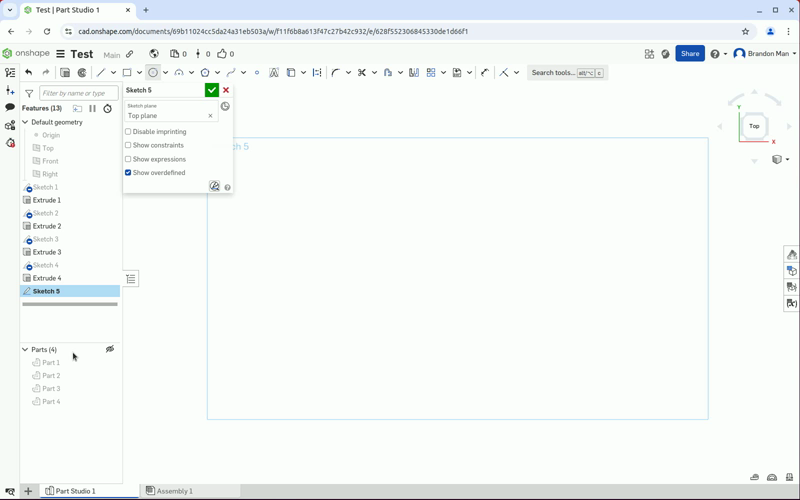
key_down(shift)
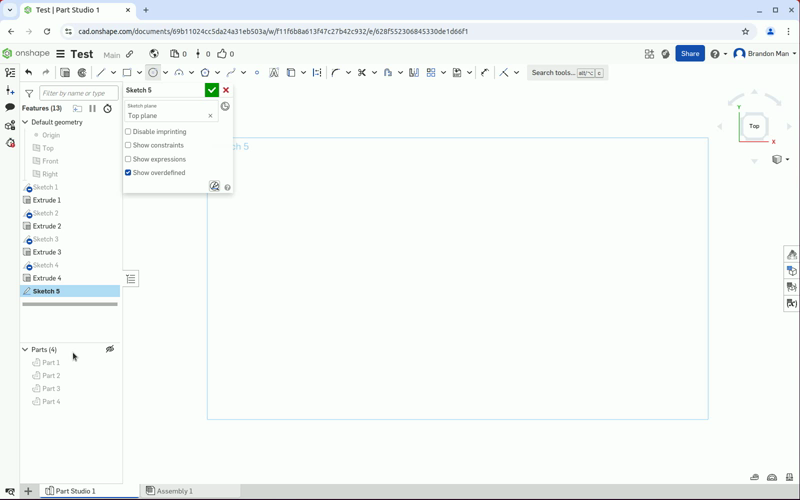
mouse_move(545, 339)
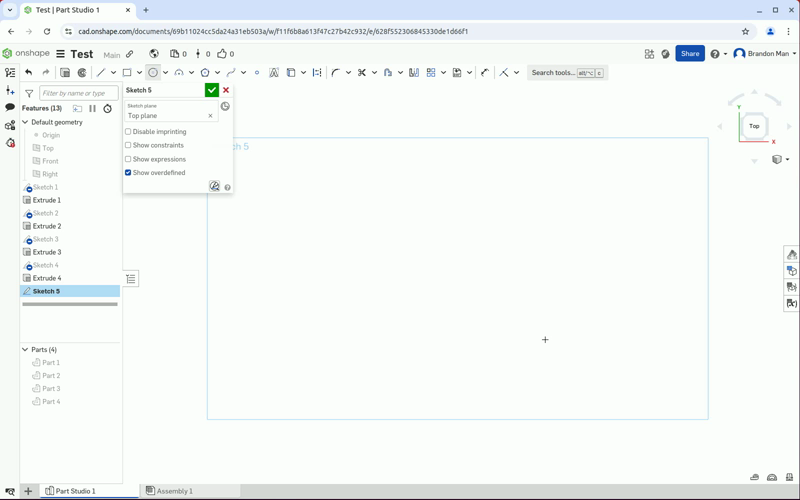
click(545, 339)
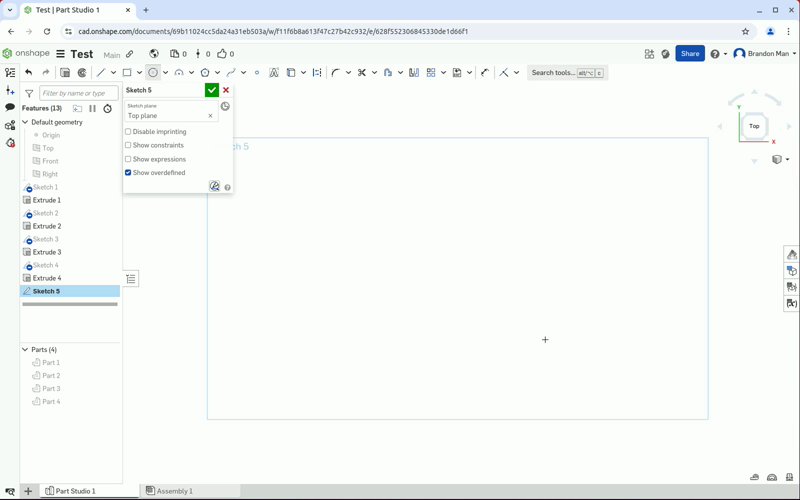
key_up(shift)
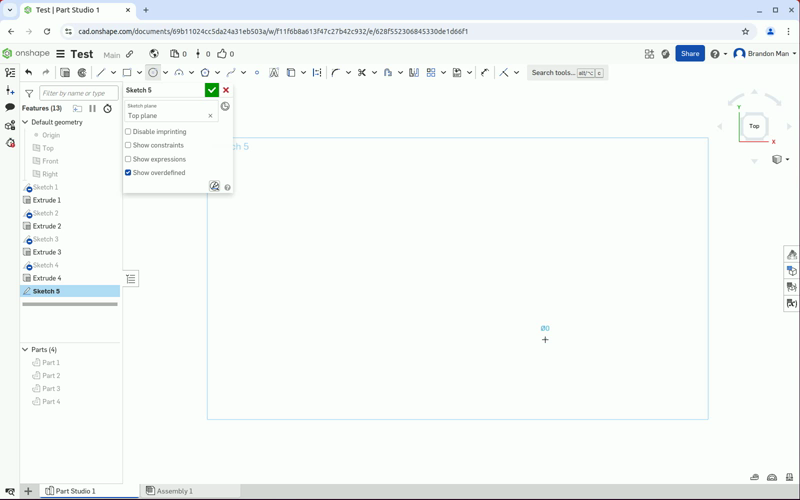
mouse_move(557, 339)
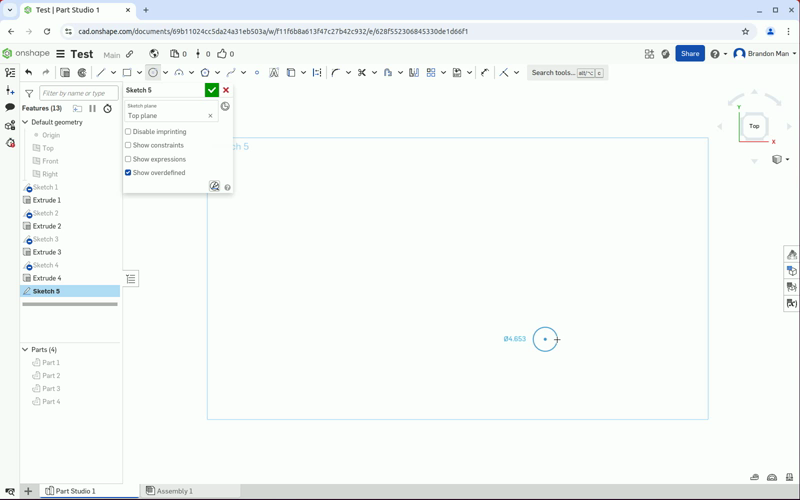
click(557, 339)
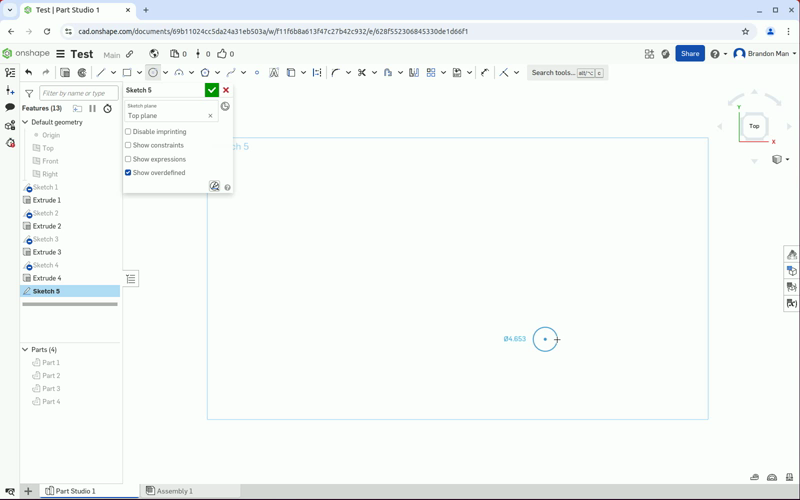
key(esc)
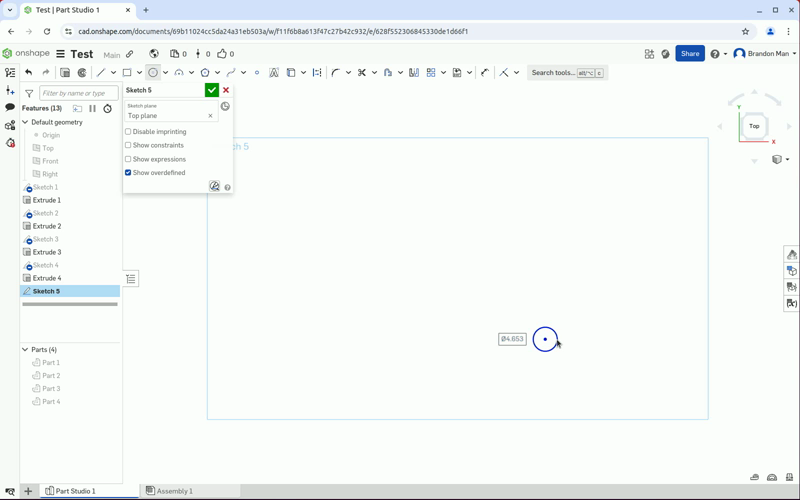
mouse_move(545, 342)
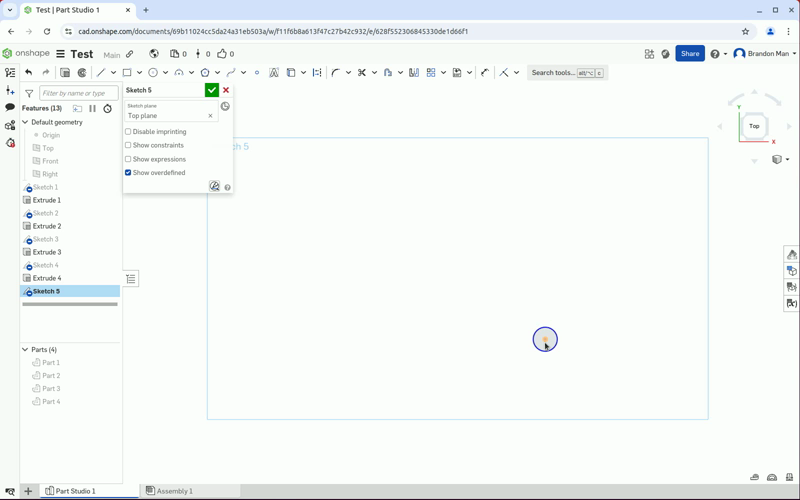
scroll(6)
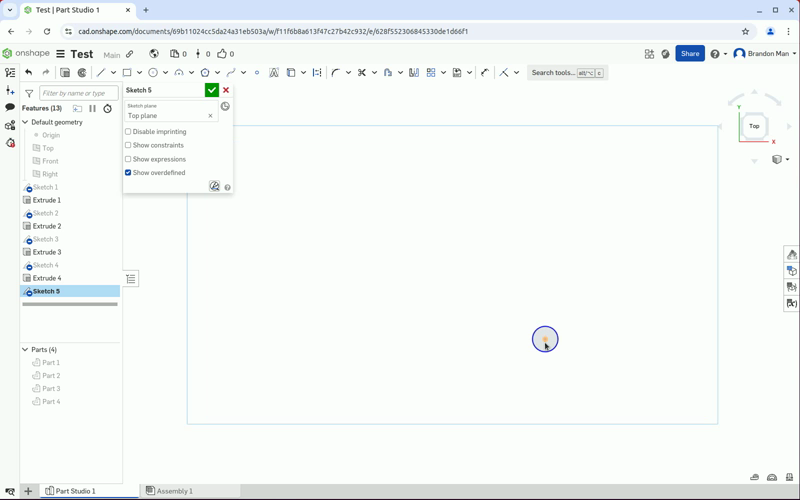
scroll(6)
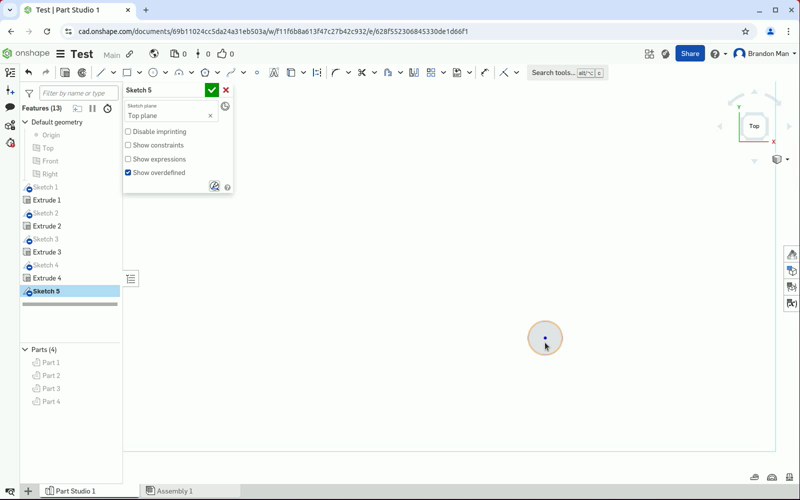
scroll(6)
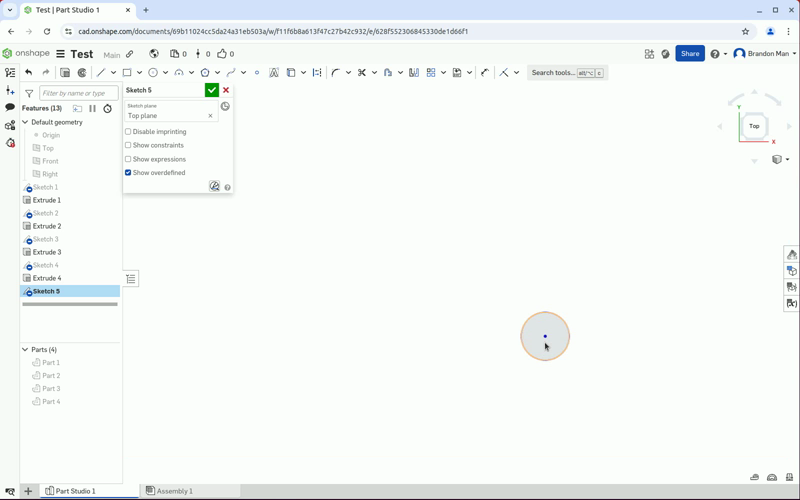
scroll(6)
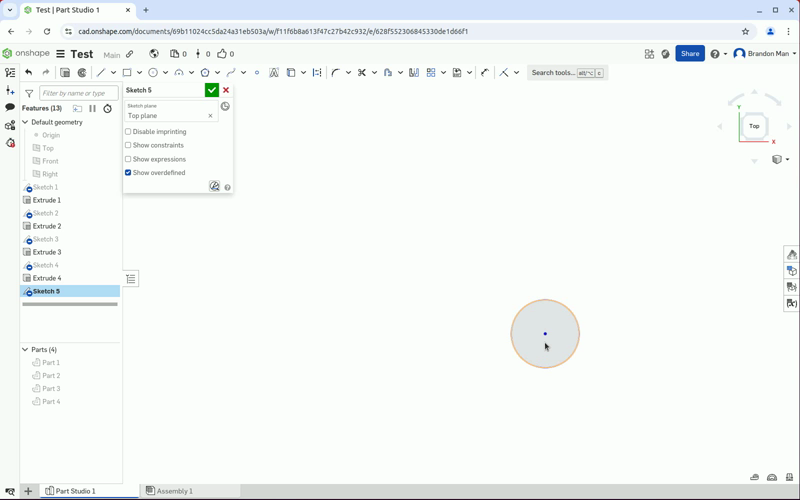
scroll(6)
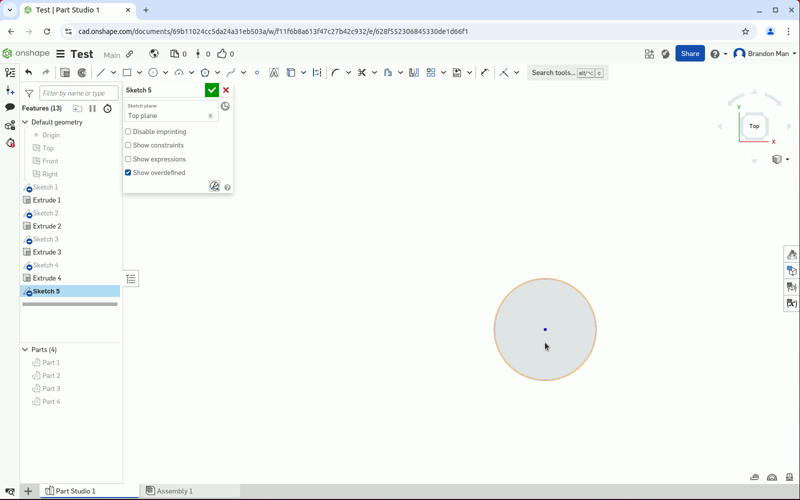
scroll(6)
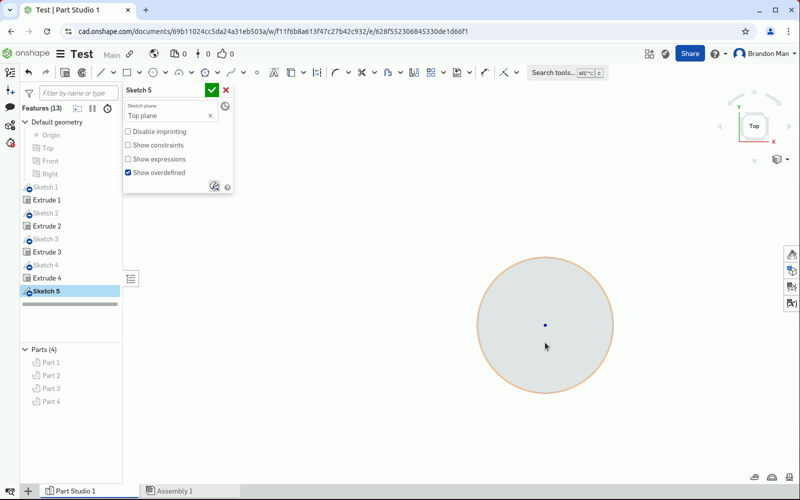
scroll(6)
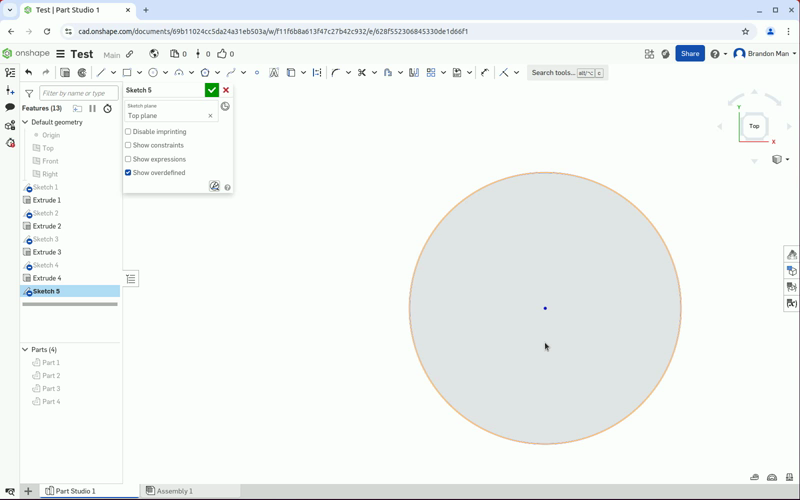
click(545, 342)
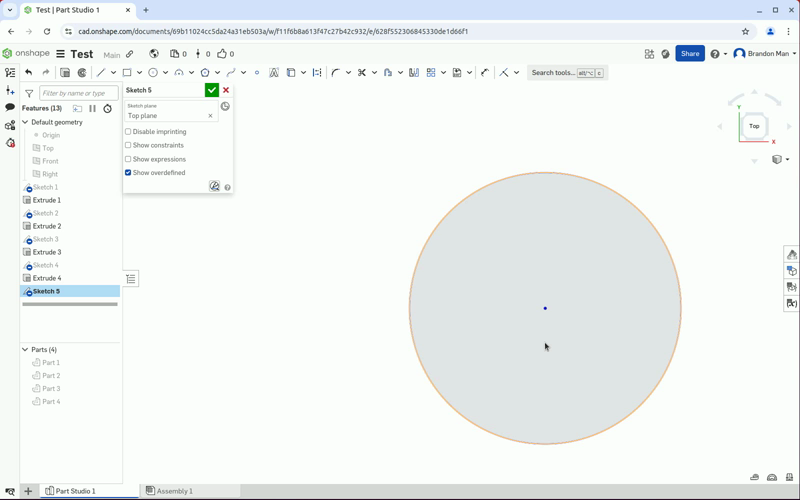
scroll(-6)
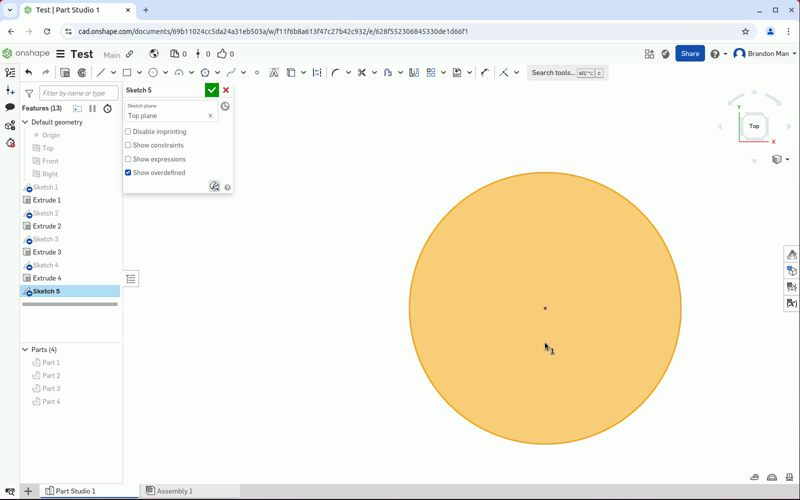
scroll(-6)
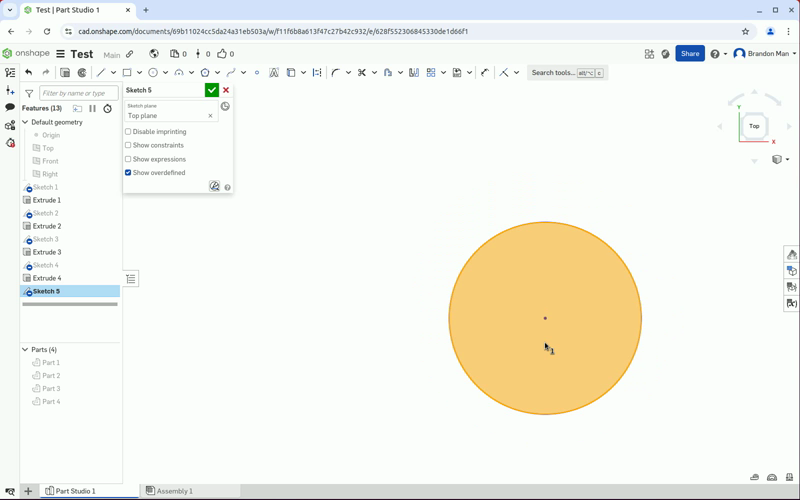
scroll(-6)
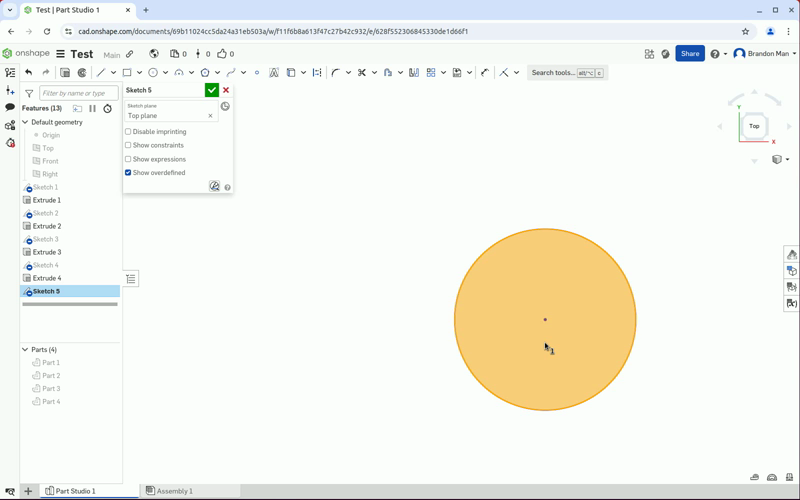
scroll(-6)
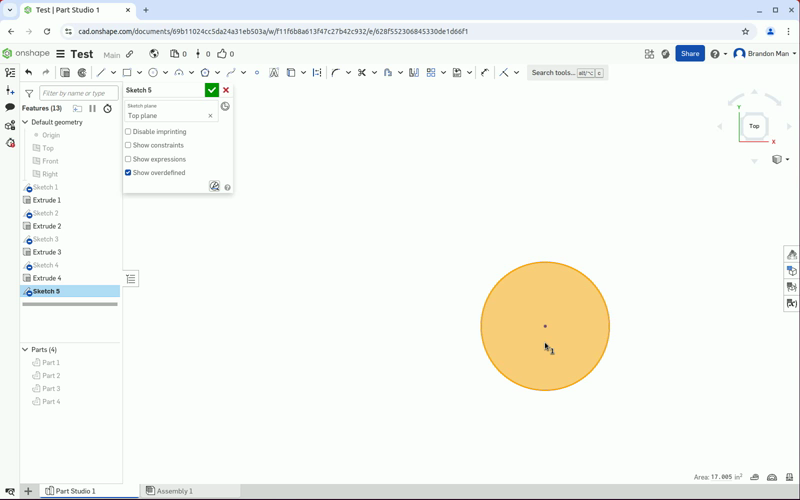
scroll(-6)
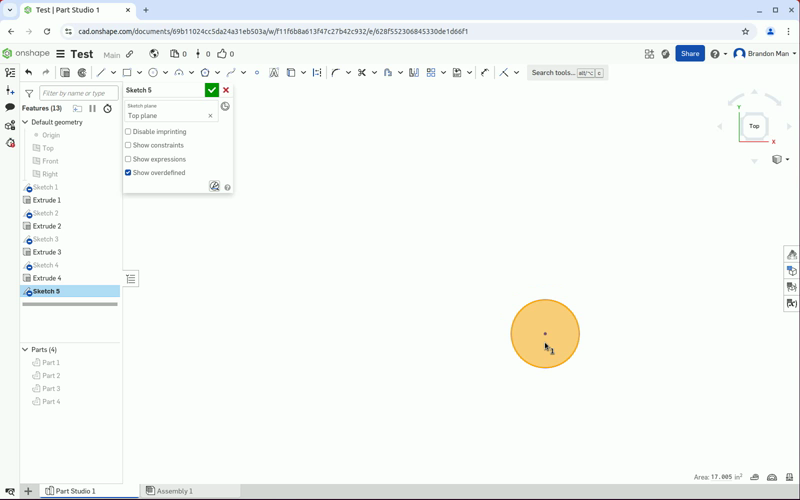
scroll(-6)
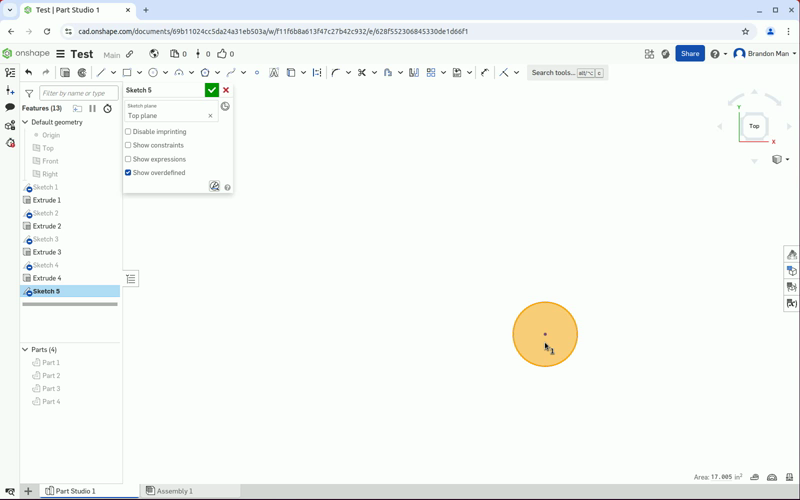
scroll(-6)
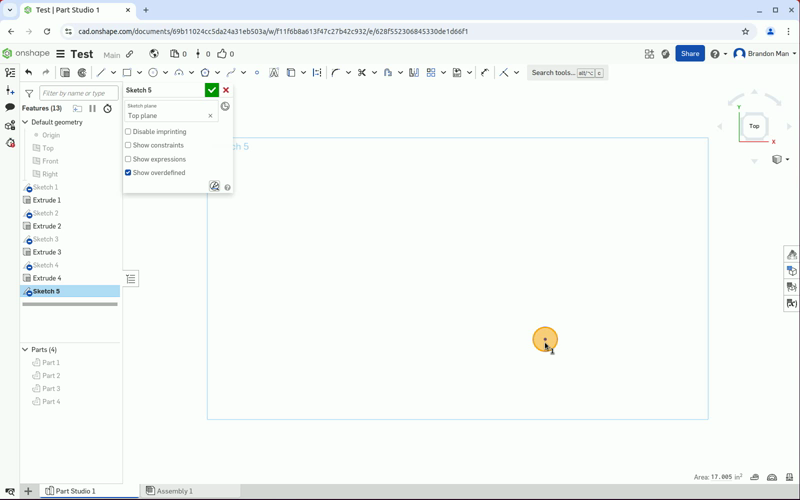
mouse_move(73, 352)
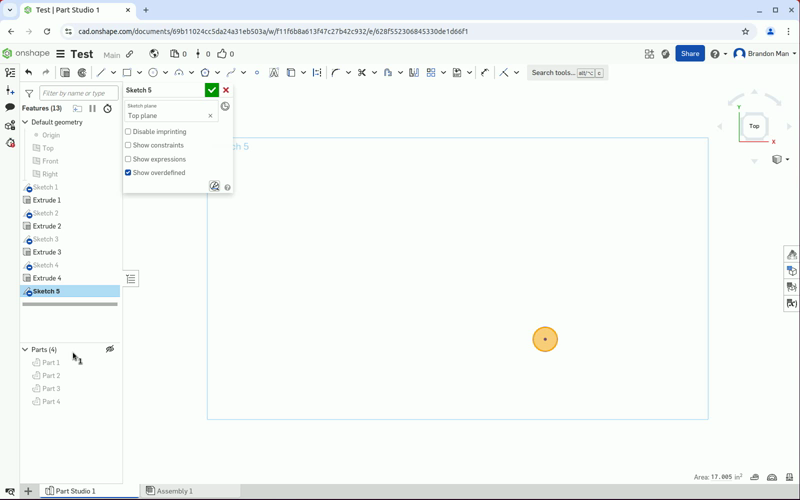
key(shift+y)
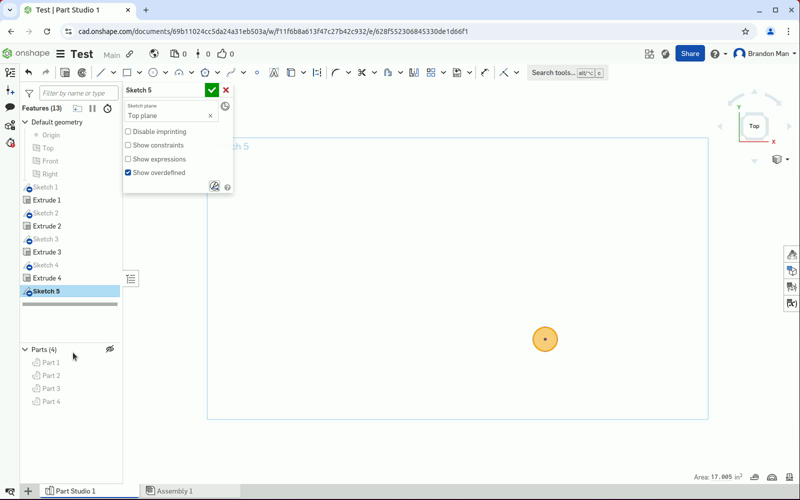
key(shift+e)
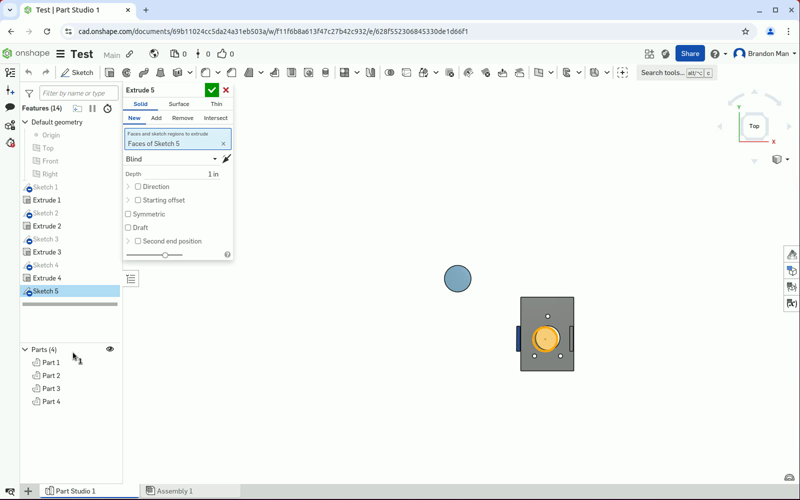
mouse_move(143, 106)
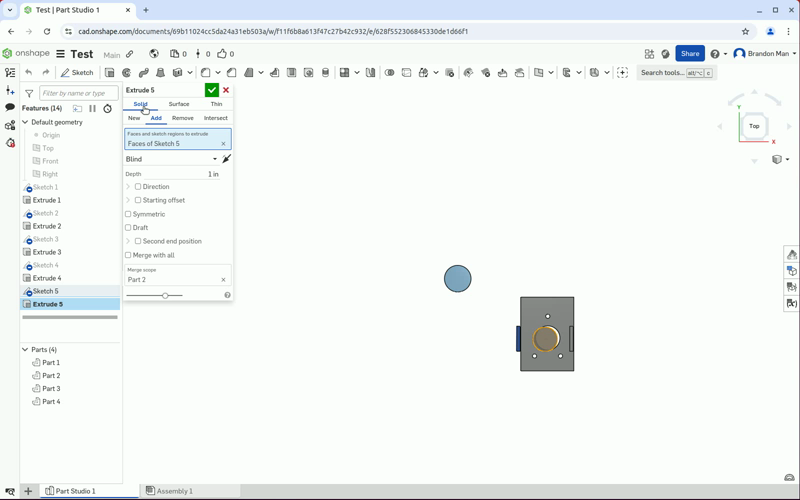
click(143, 106)
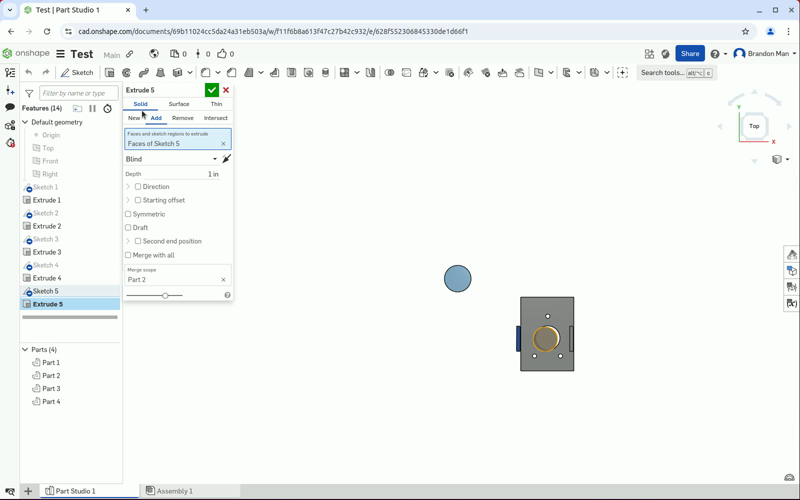
mouse_move(137, 120)
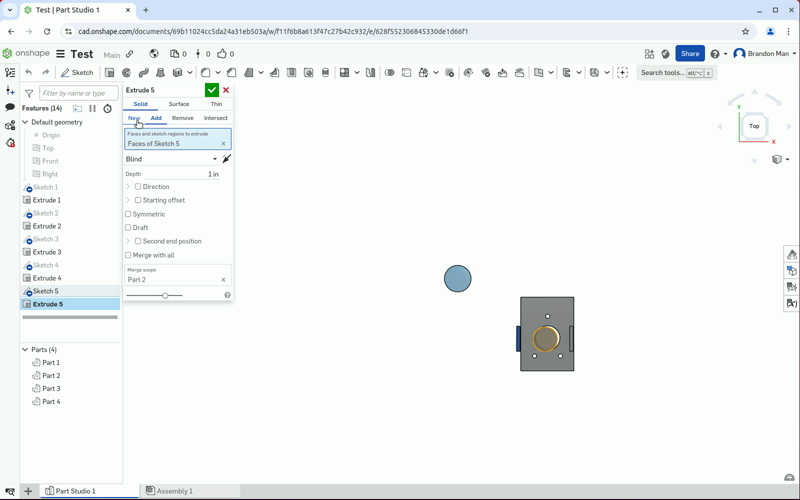
click(137, 120)
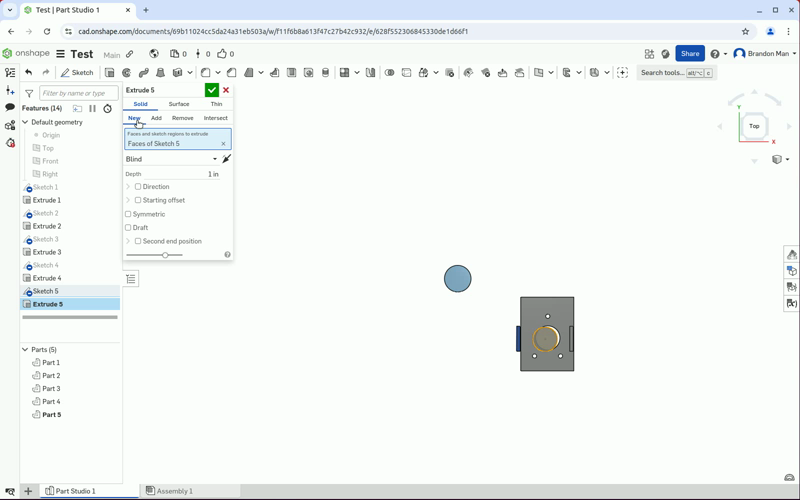
key(tab, 4)
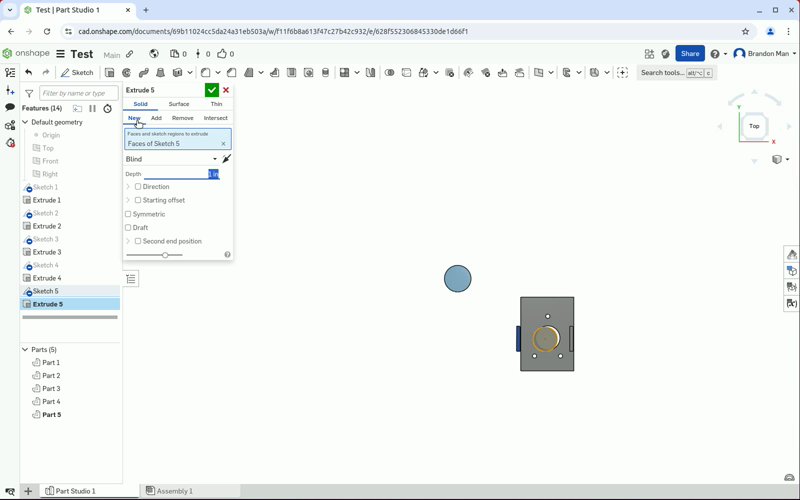
text(1.926)
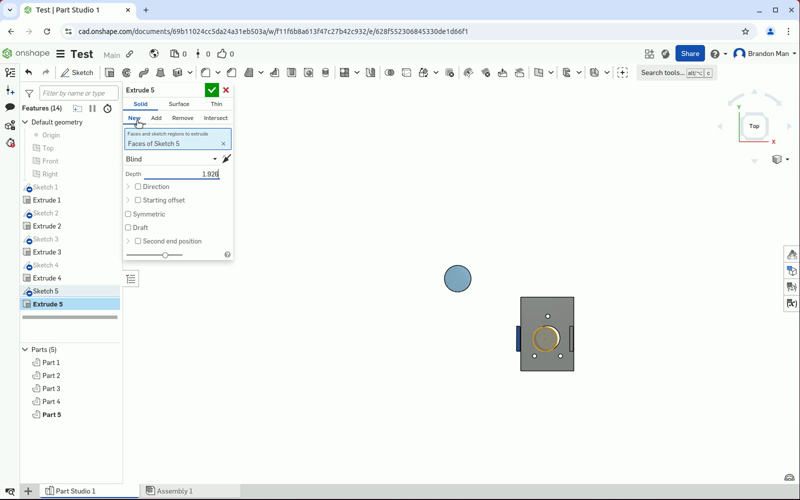
key(enter)
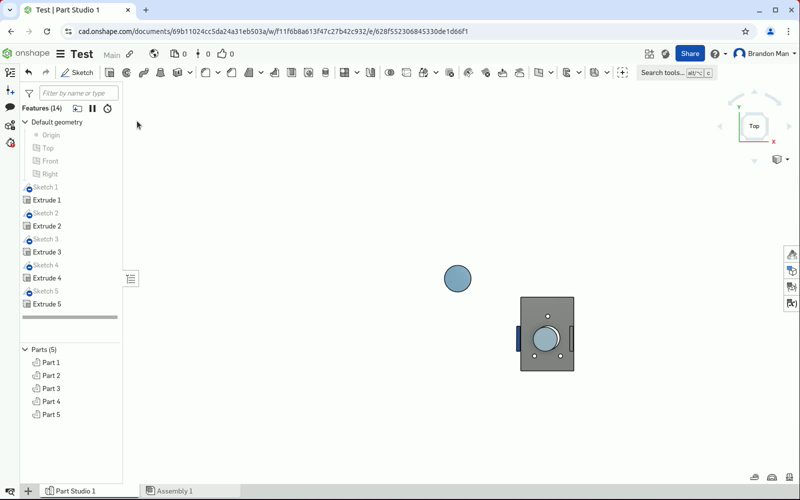
key(shift+h)
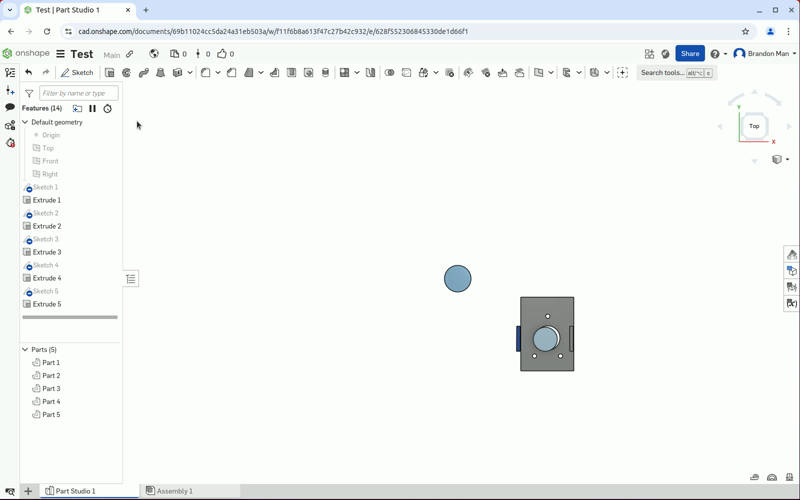
key(shift+h)
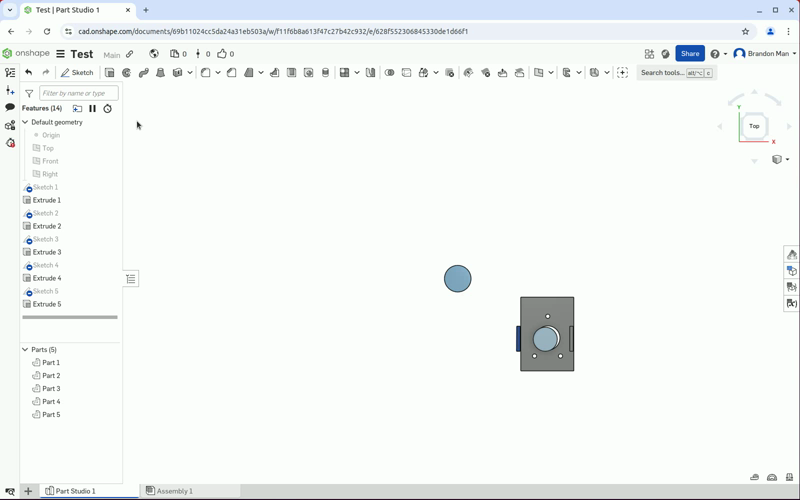
mouse_move(73, 189)
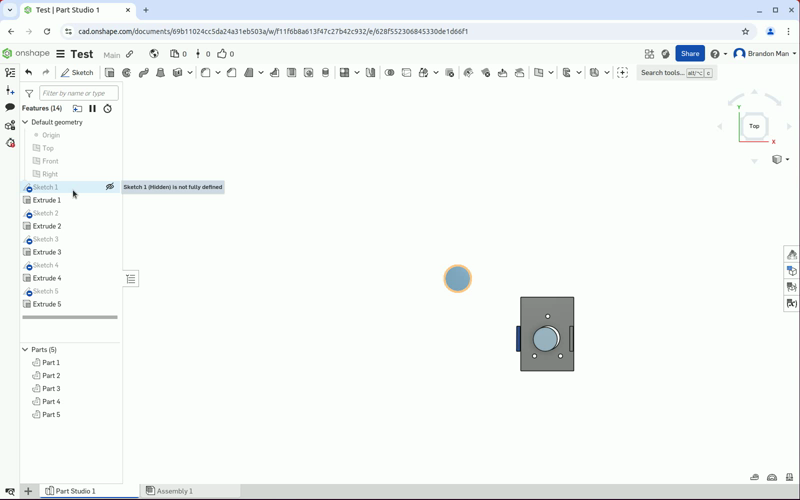
click(73, 189)
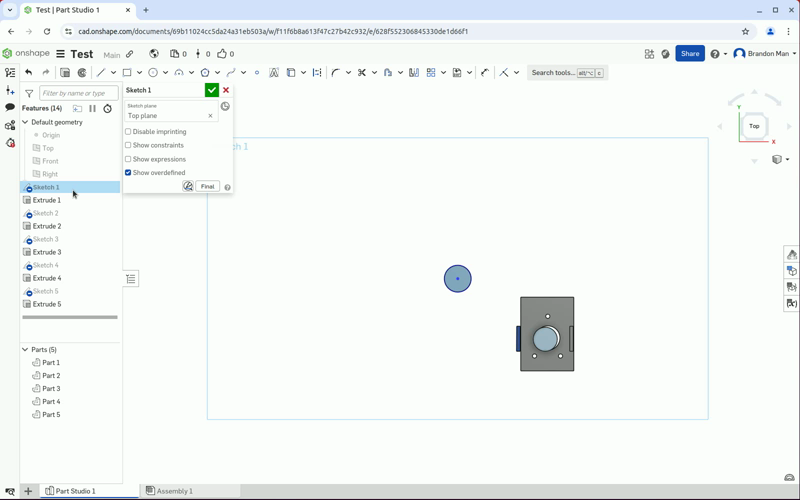
mouse_move(229, 92)
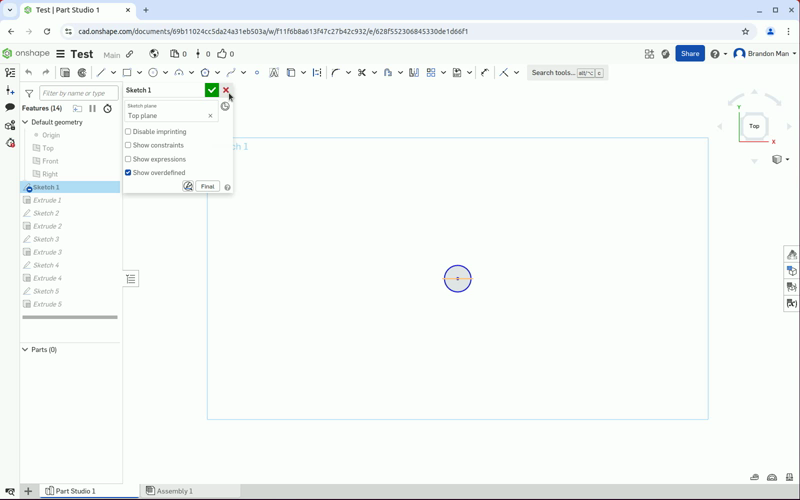
click(229, 92)
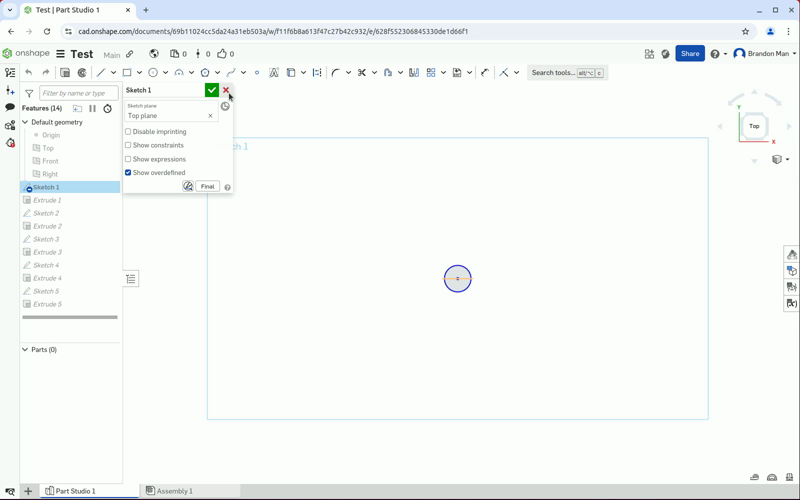
key(shift+s)
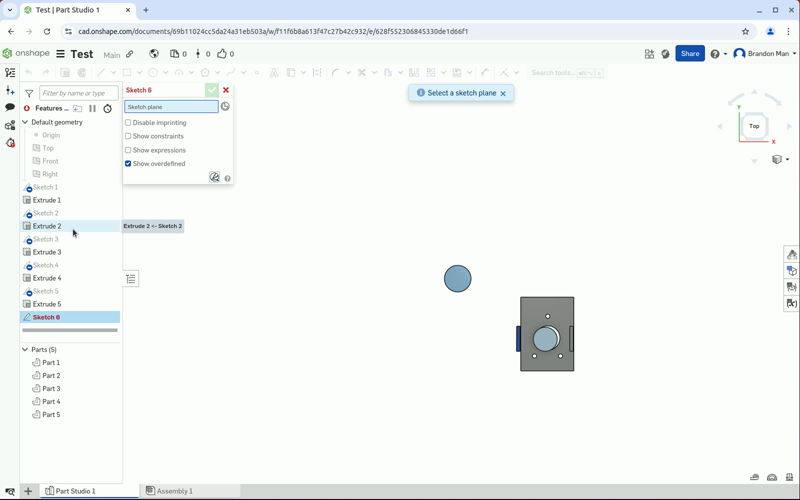
scroll(3)
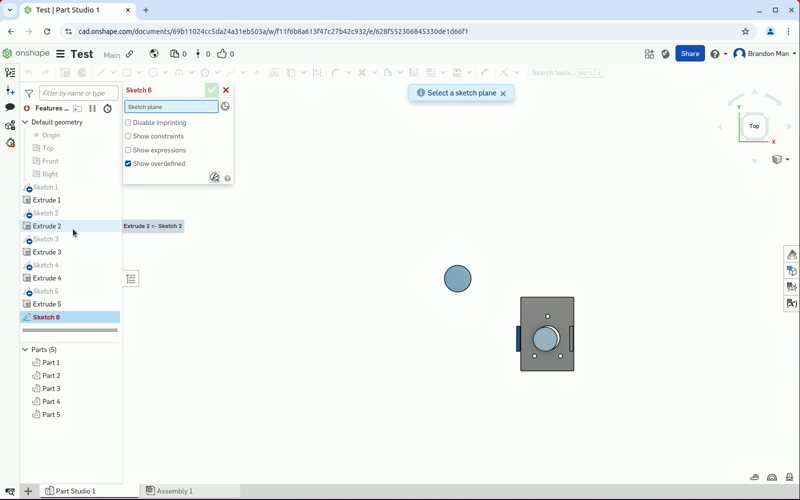
mouse_move(73, 150)
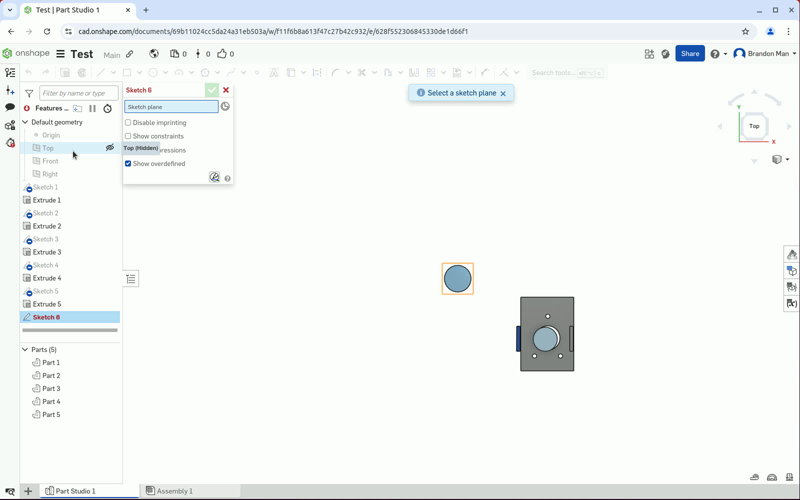
click(73, 150)
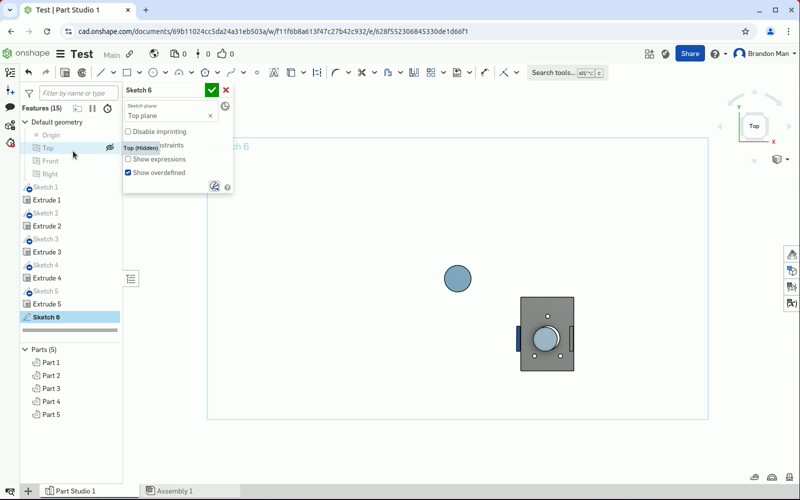
mouse_move(73, 352)
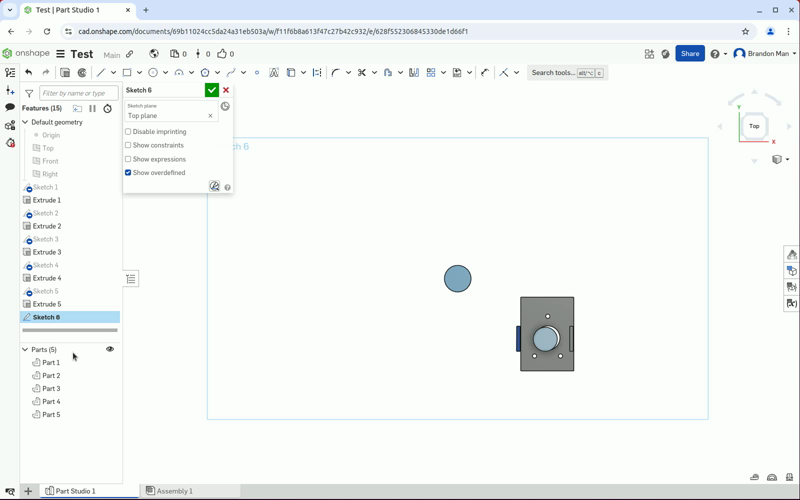
key(y)
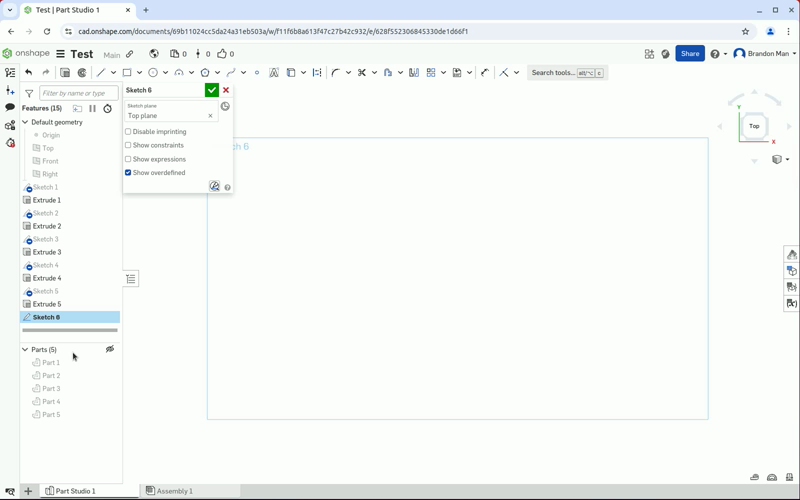
key(l)
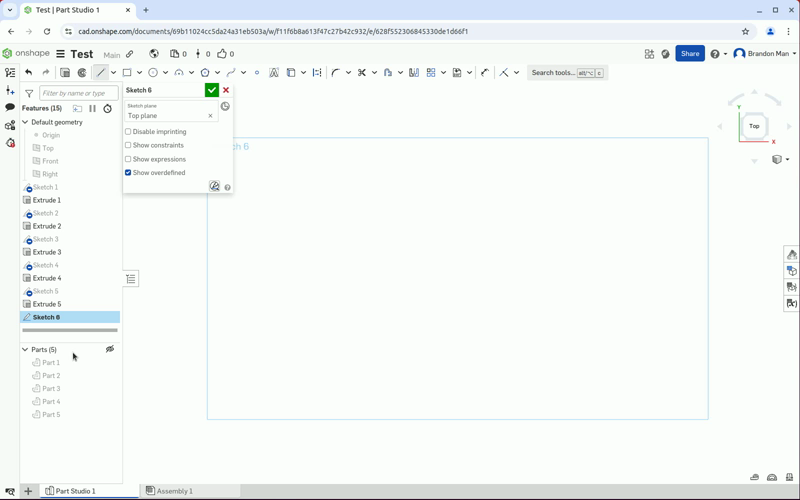
key_down(shift)
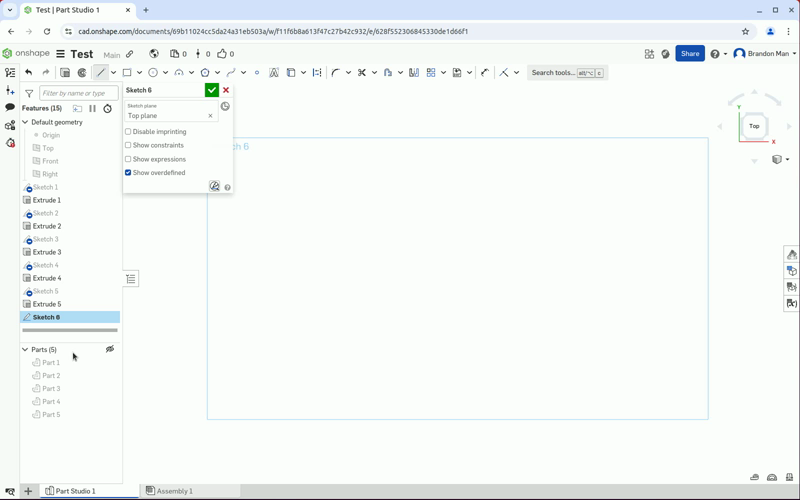
mouse_move(516, 351)
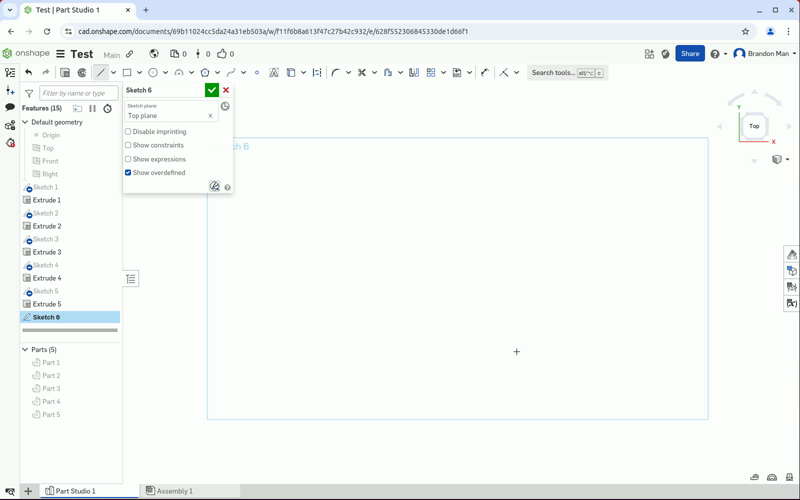
click(516, 351)
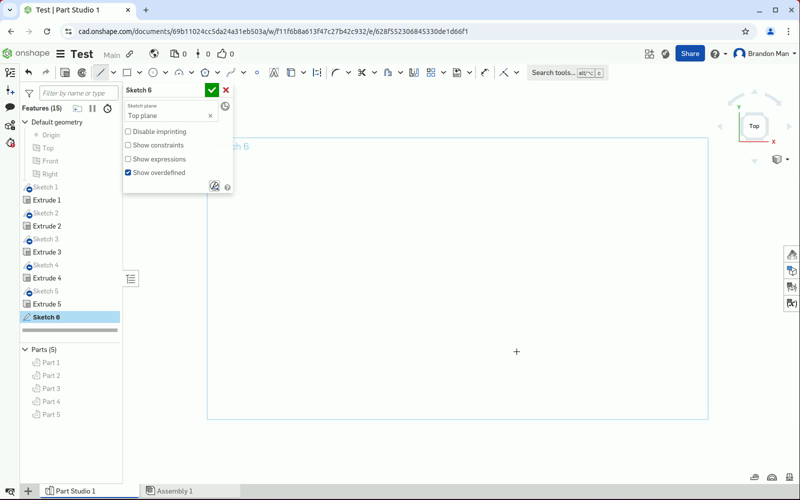
key_up(shift)
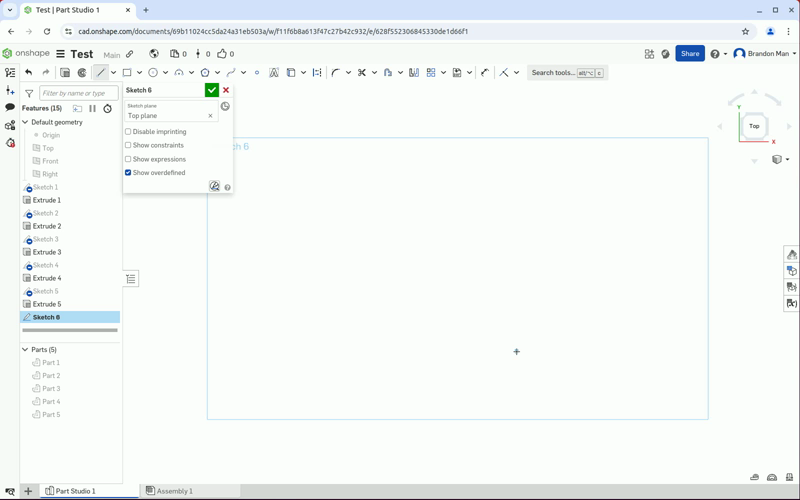
key_down(shift)
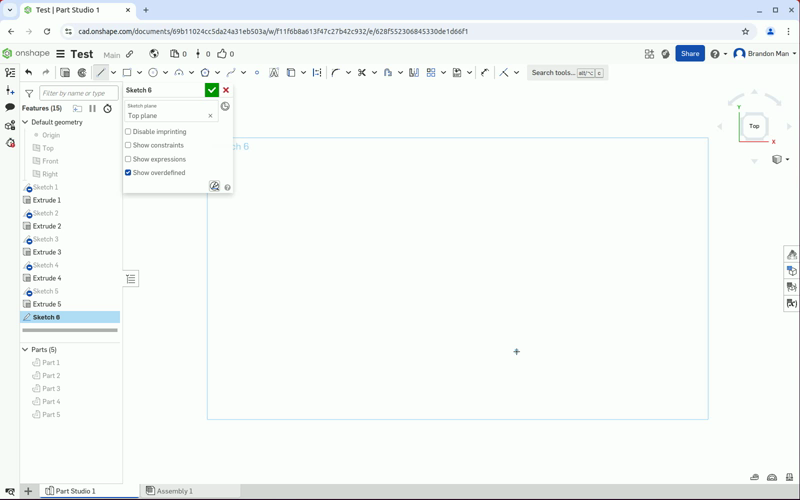
mouse_move(546, 351)
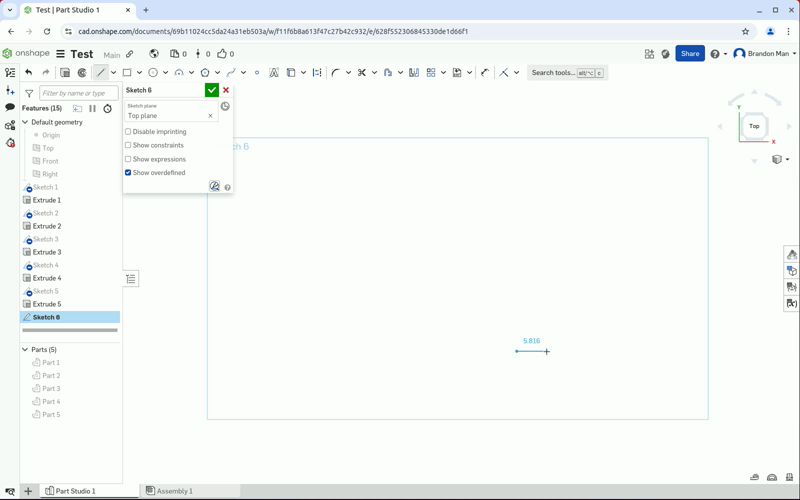
mouse_move(520, 351)
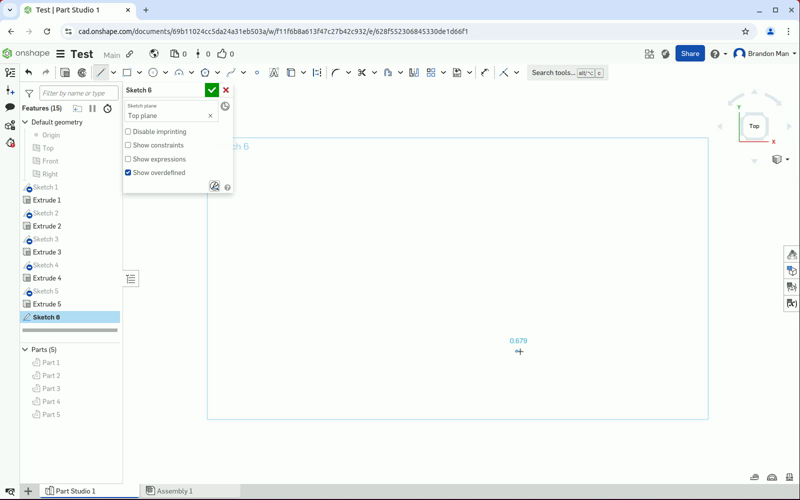
scroll(6)
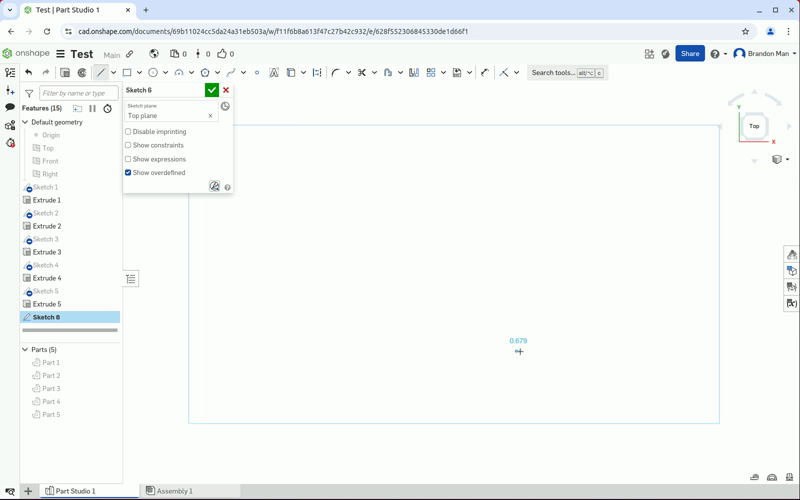
scroll(6)
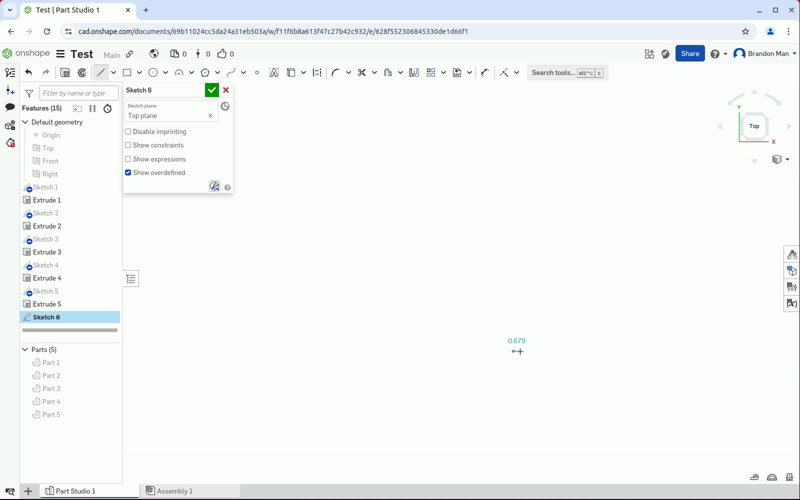
scroll(6)
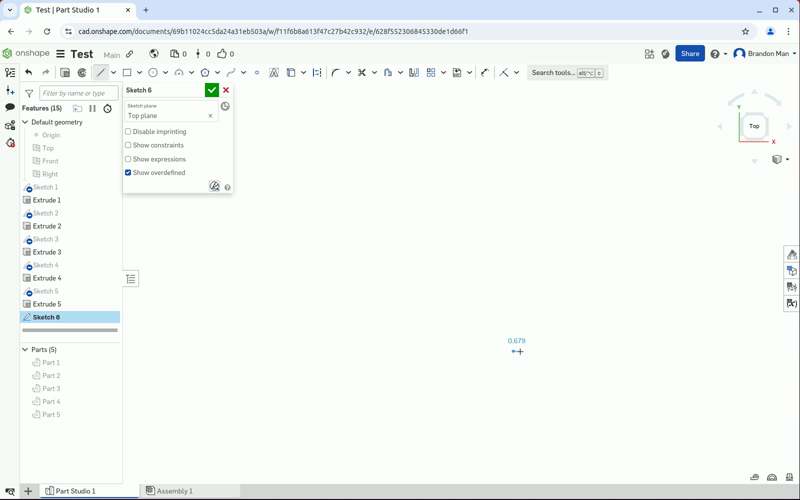
scroll(6)
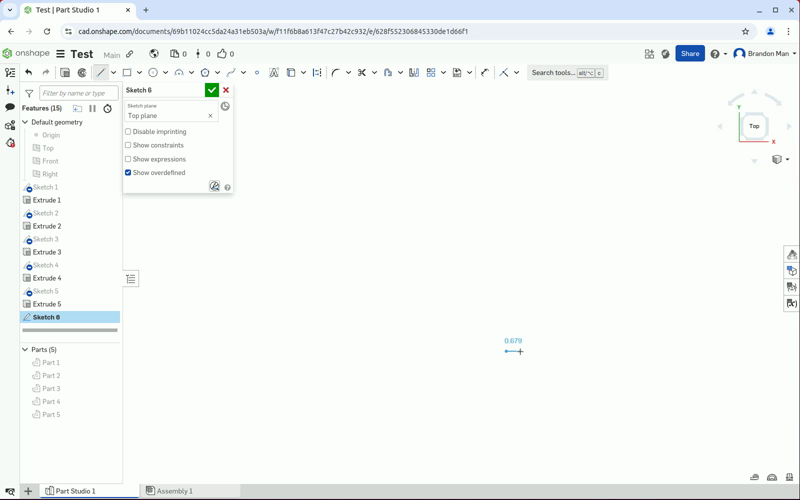
scroll(6)
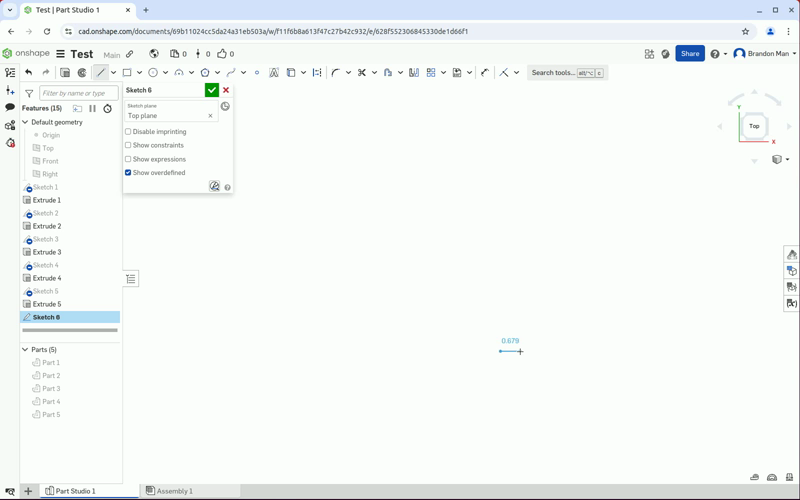
scroll(6)
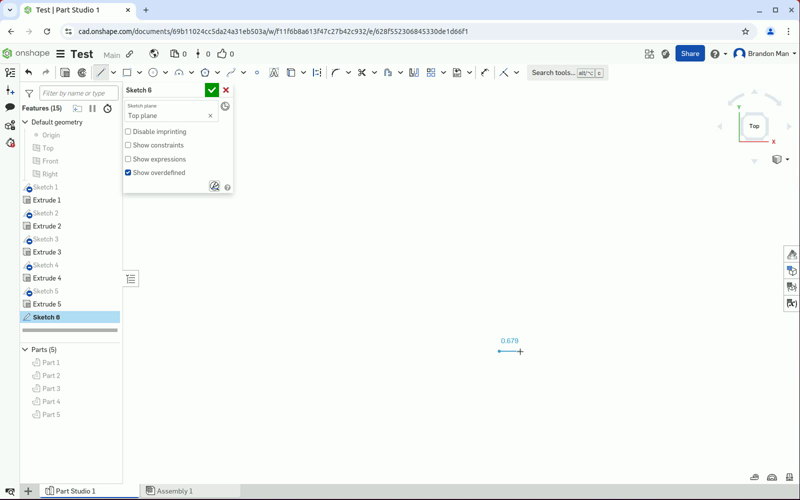
scroll(6)
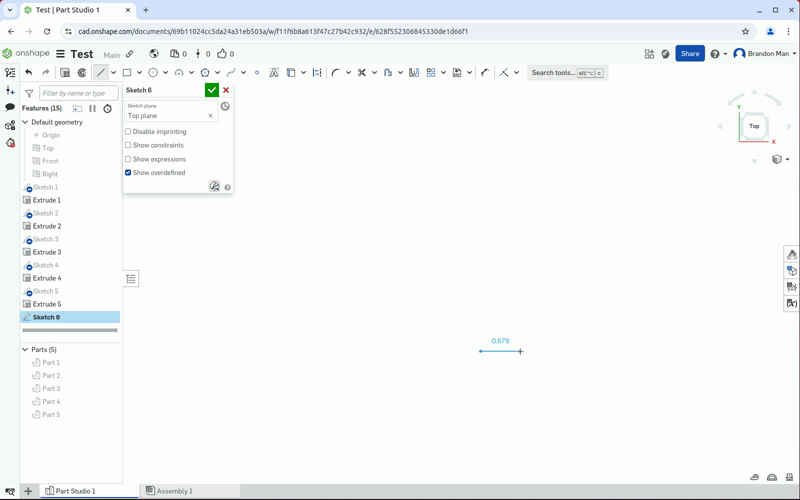
click(520, 351)
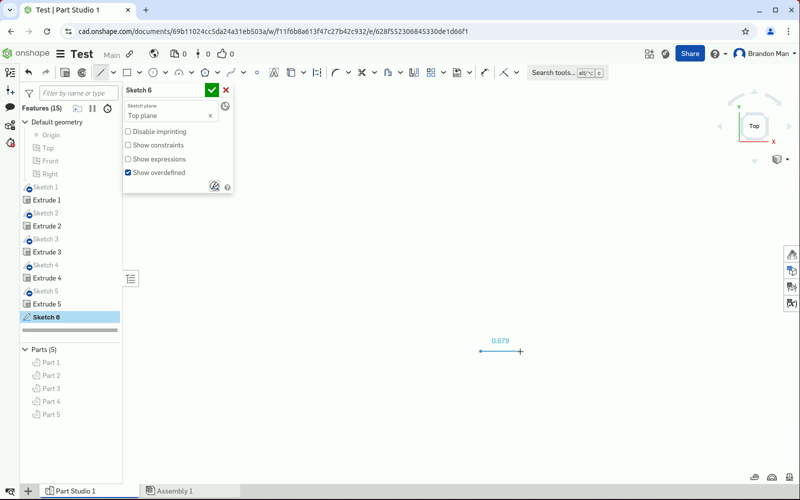
scroll(-6)
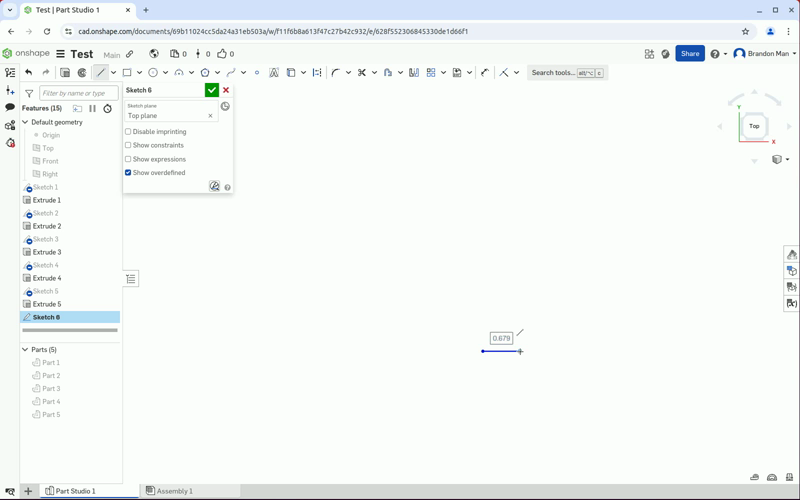
scroll(-6)
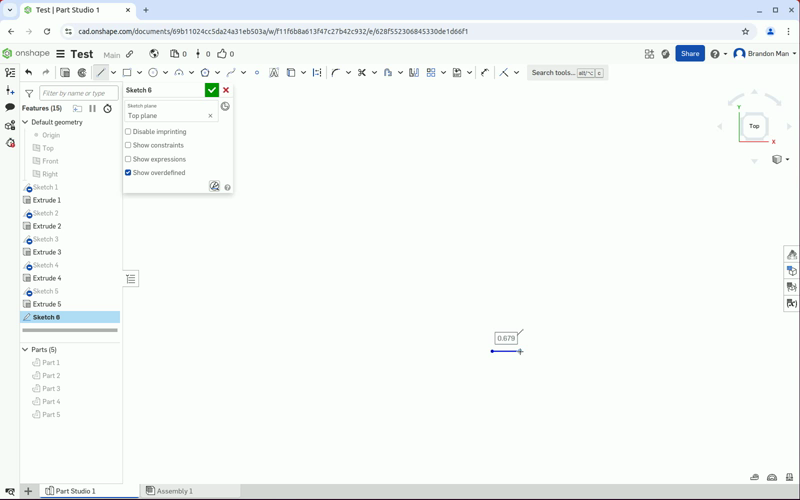
scroll(-6)
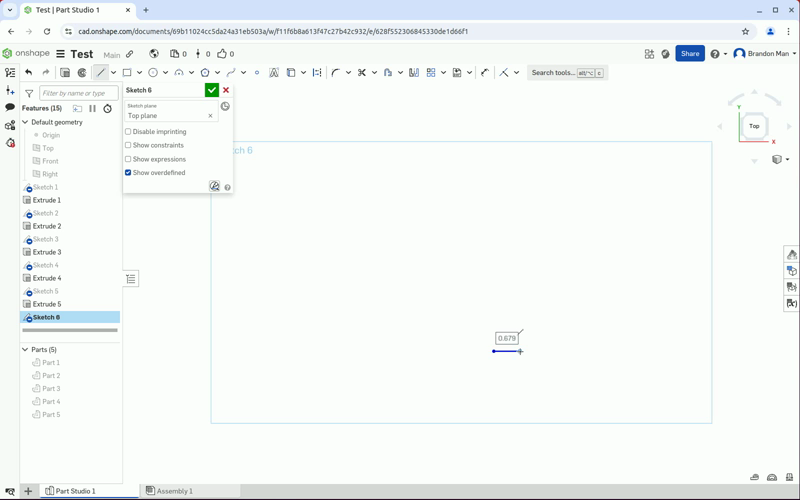
scroll(-6)
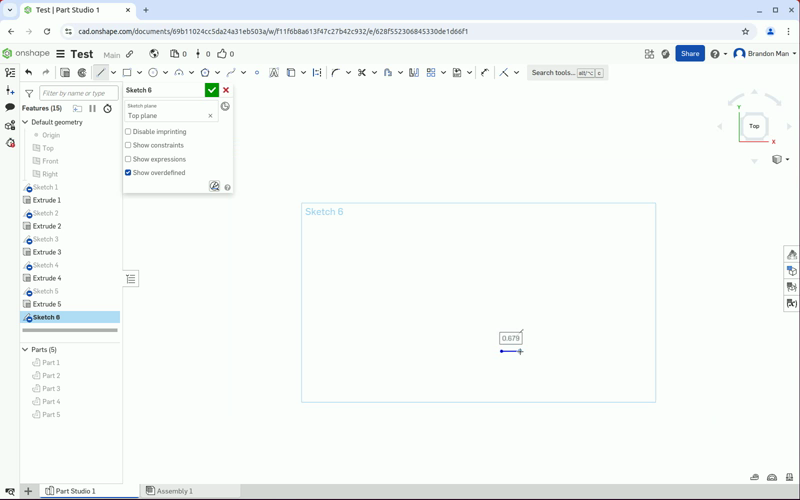
scroll(-6)
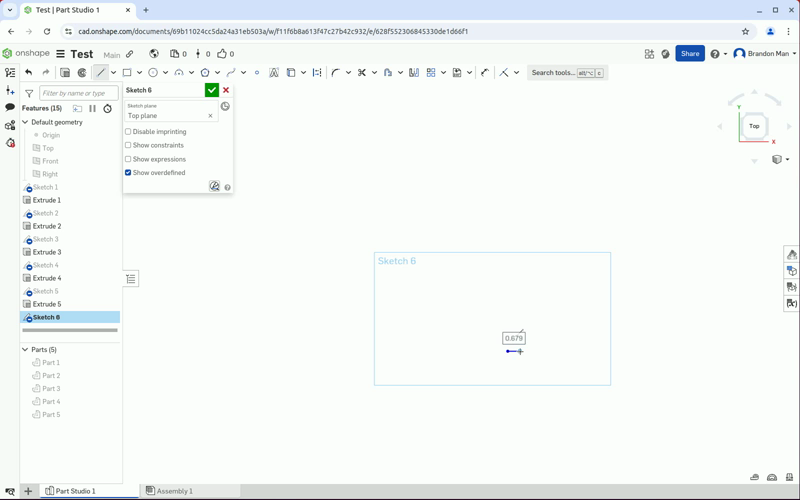
scroll(-6)
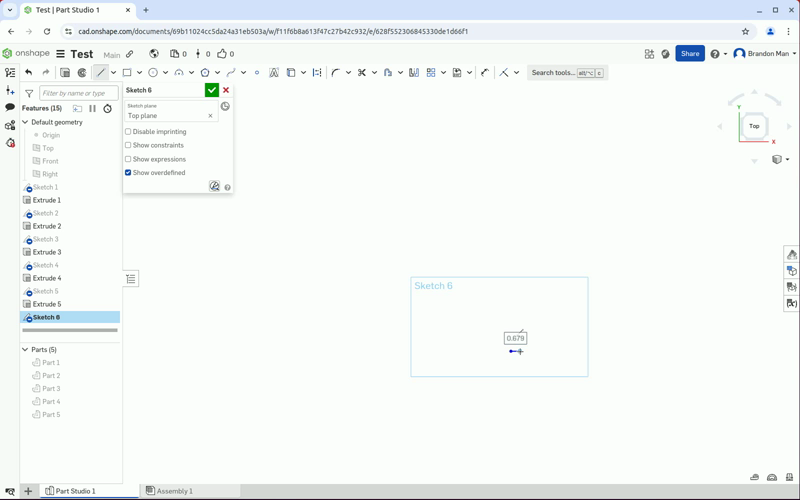
scroll(-6)
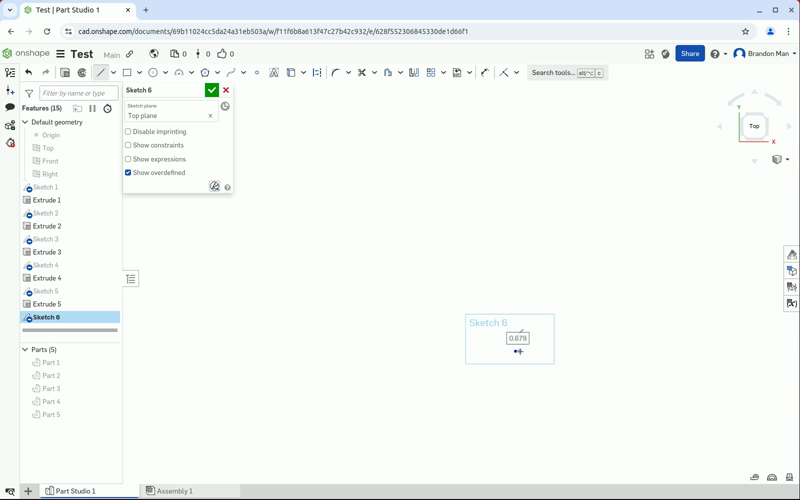
key_up(shift)
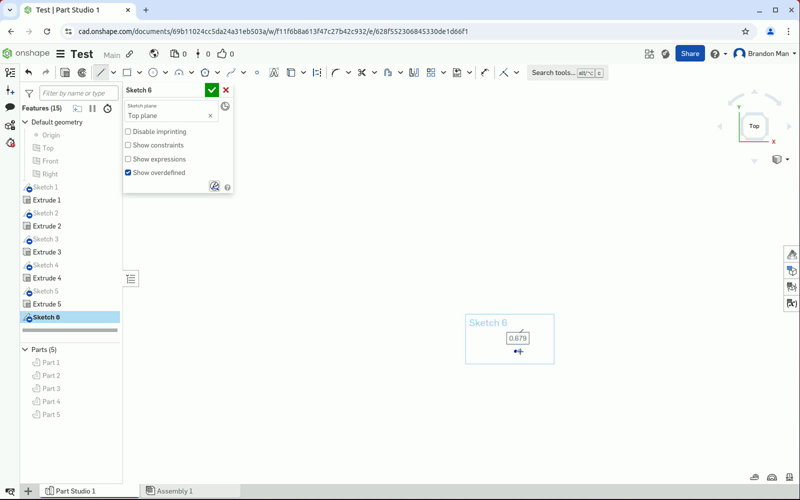
key_down(shift)
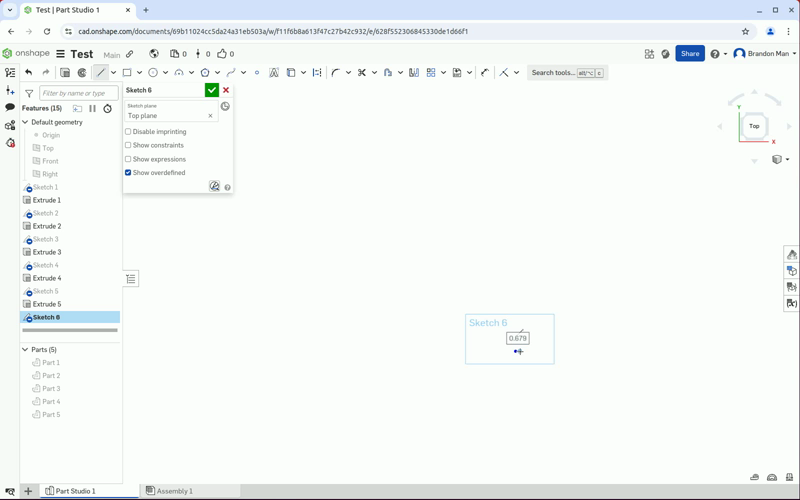
mouse_move(550, 351)
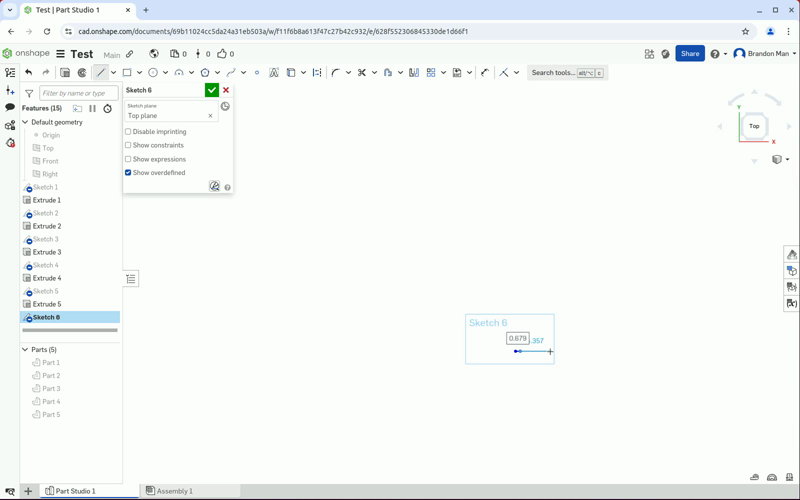
mouse_move(520, 326)
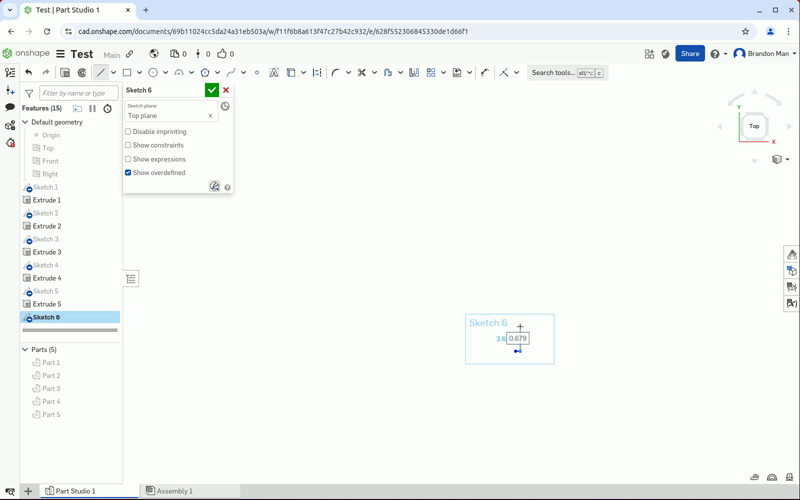
click(520, 326)
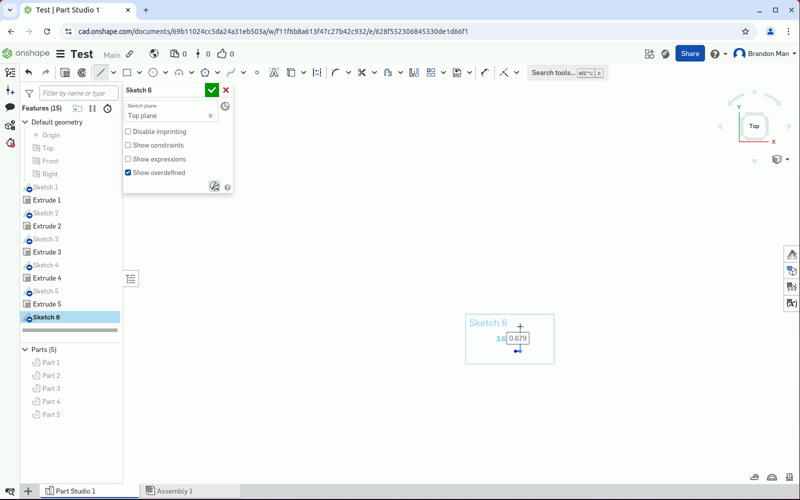
key_up(shift)
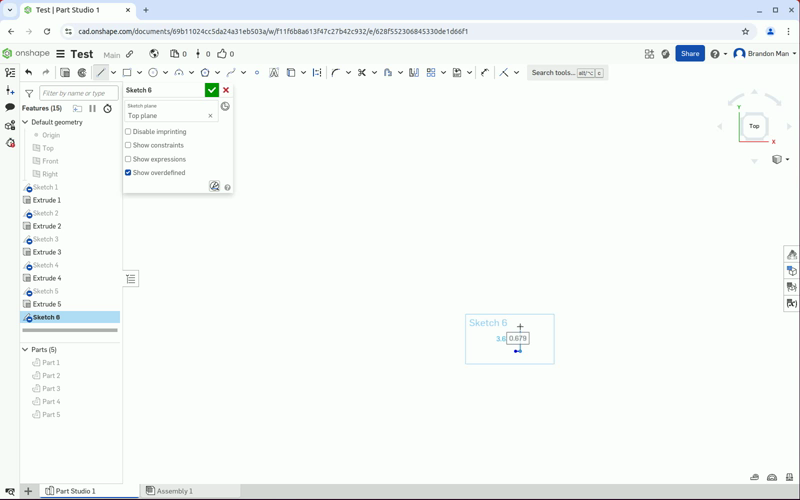
key_down(shift)
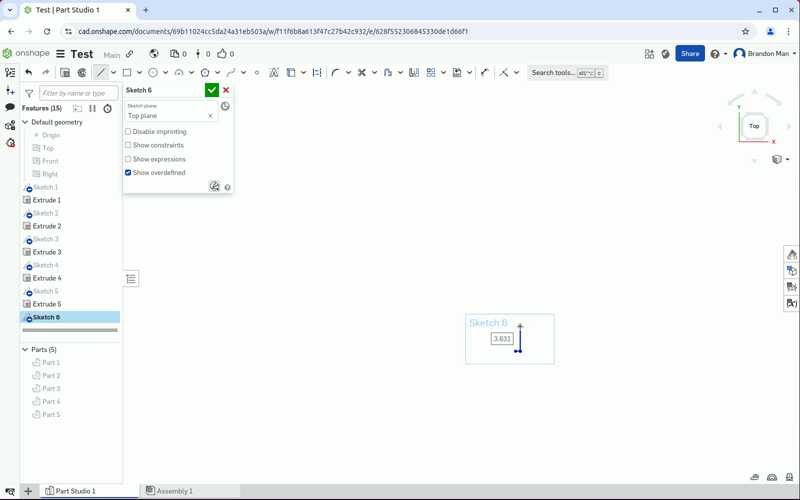
mouse_move(550, 326)
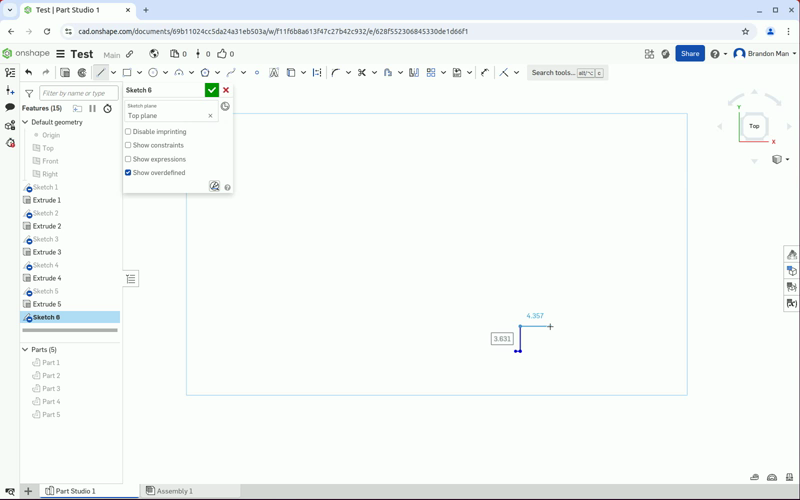
mouse_move(516, 326)
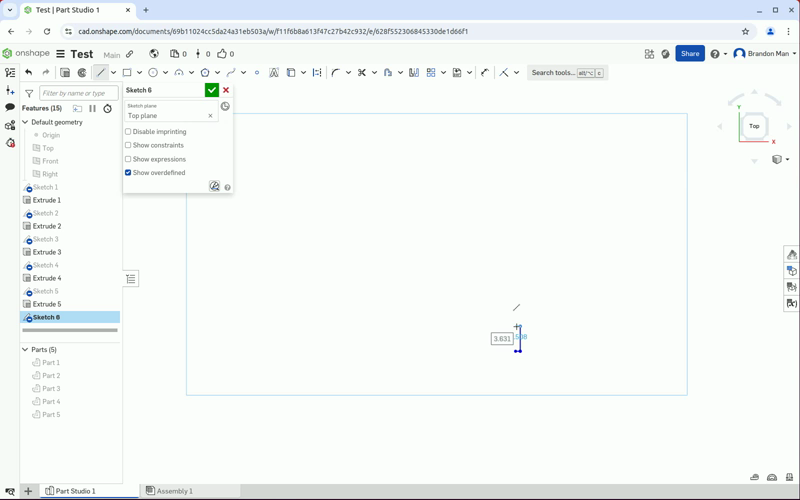
scroll(6)
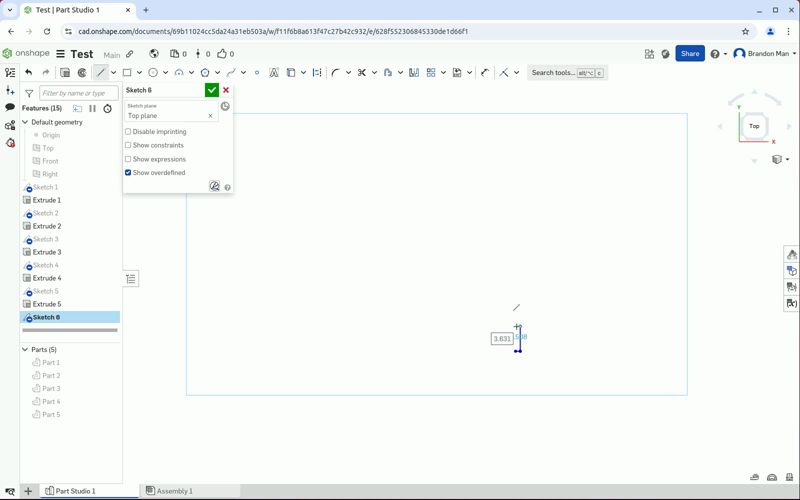
scroll(6)
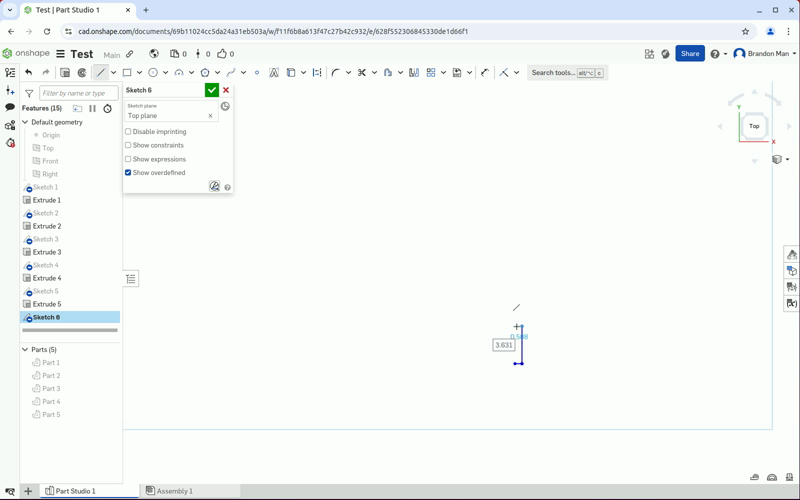
scroll(6)
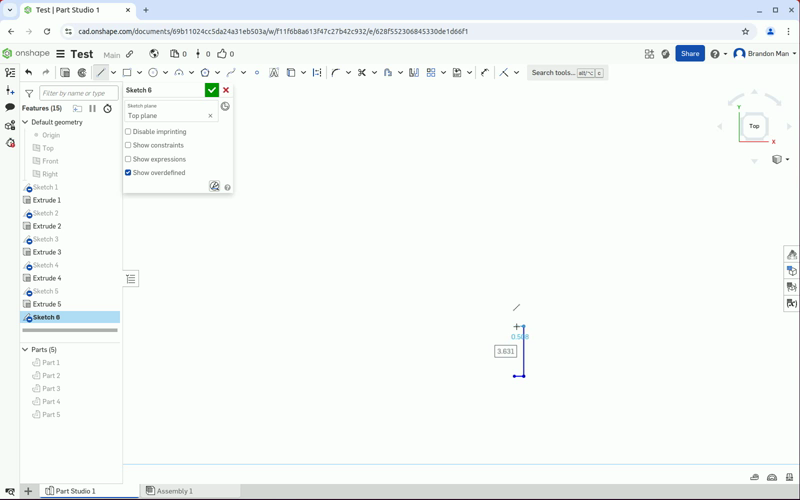
scroll(6)
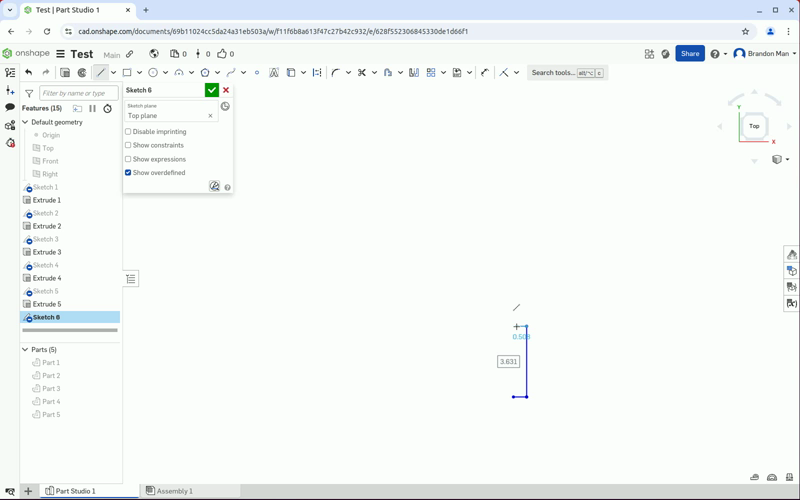
scroll(6)
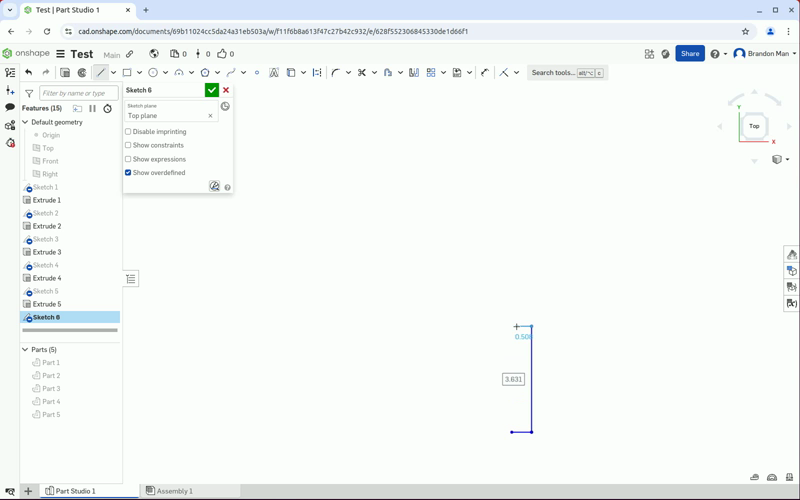
scroll(6)
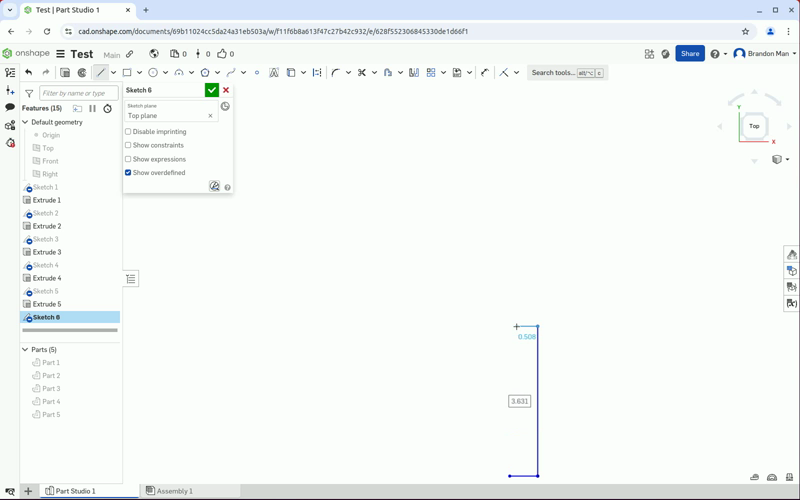
scroll(6)
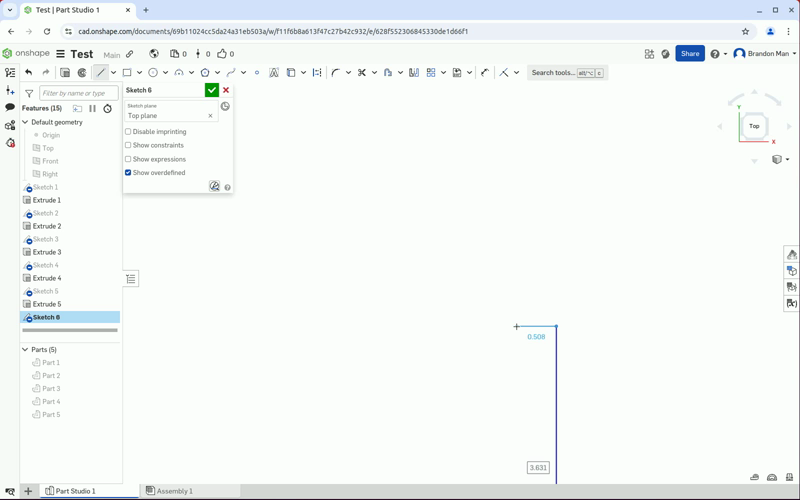
click(516, 326)
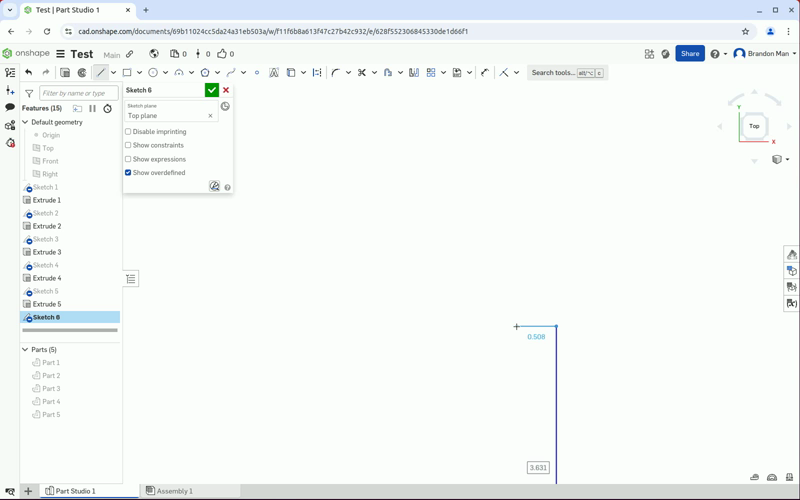
scroll(-6)
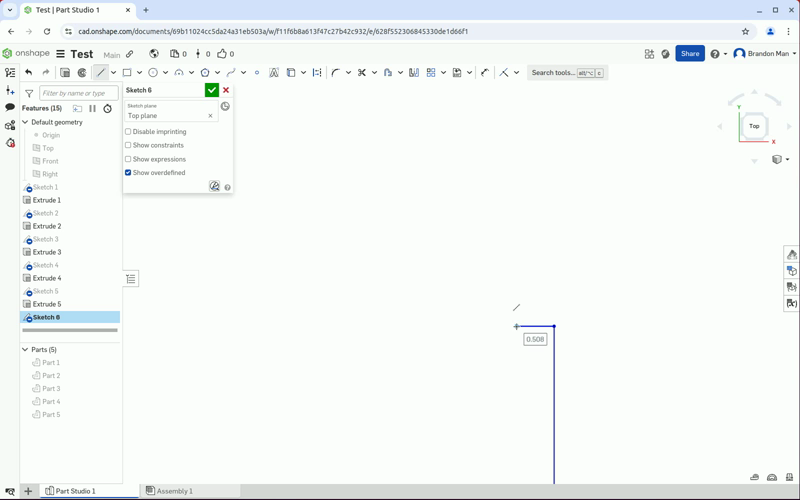
scroll(-6)
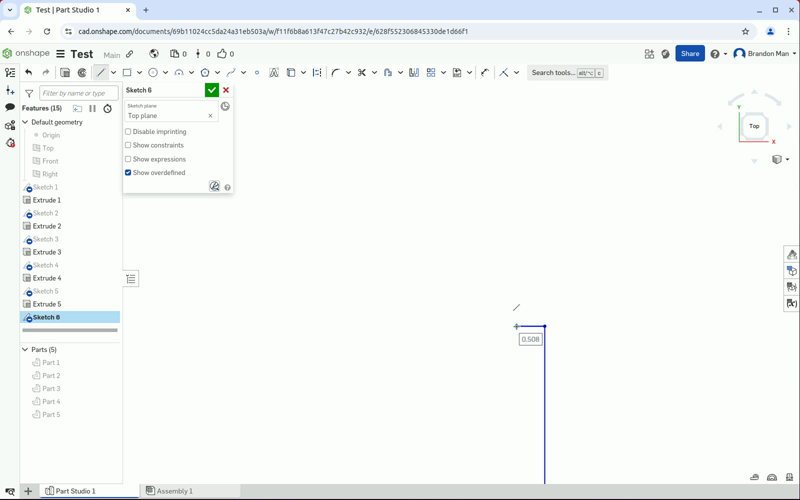
scroll(-6)
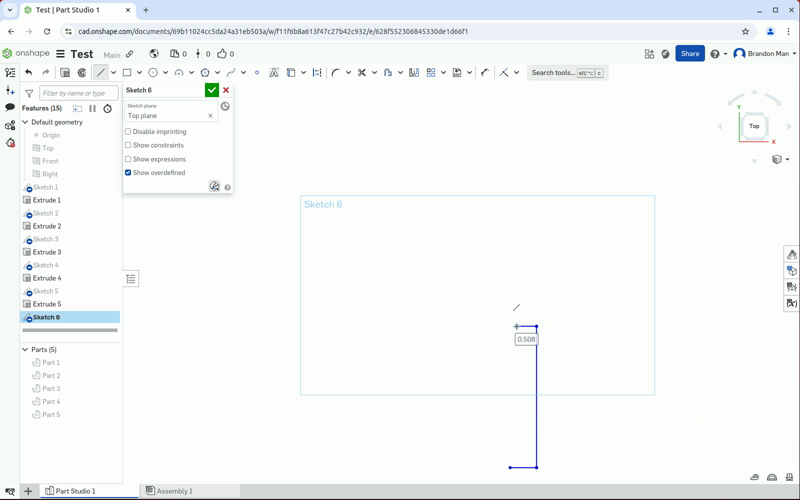
scroll(-6)
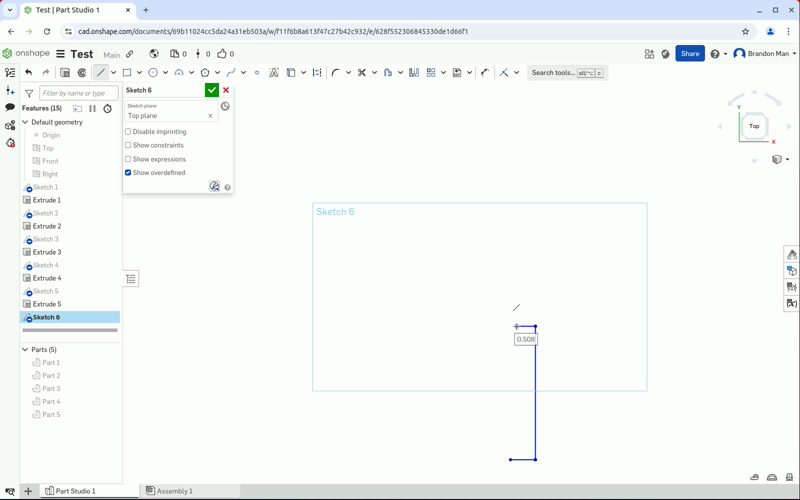
scroll(-6)
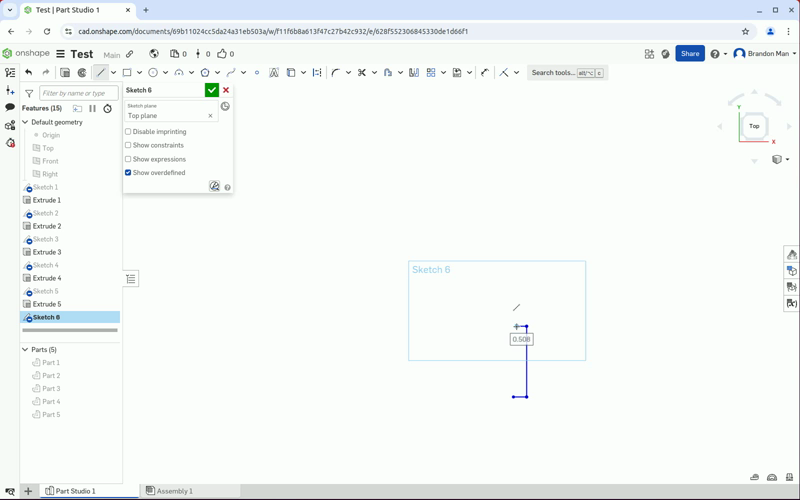
scroll(-6)
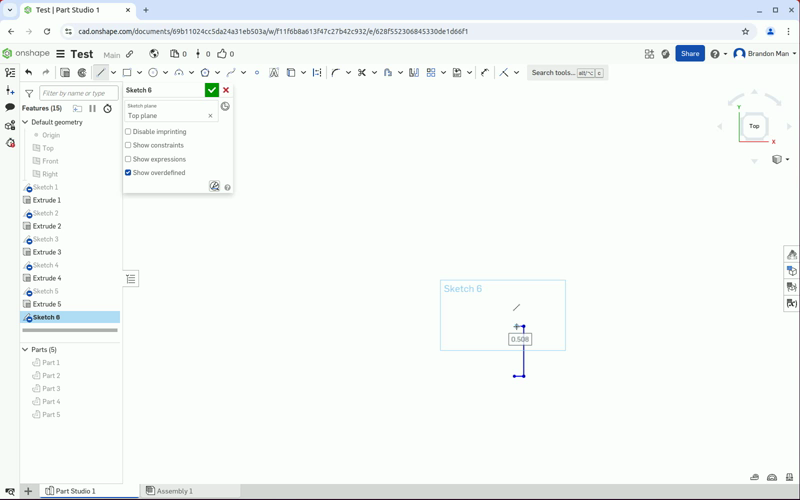
scroll(-6)
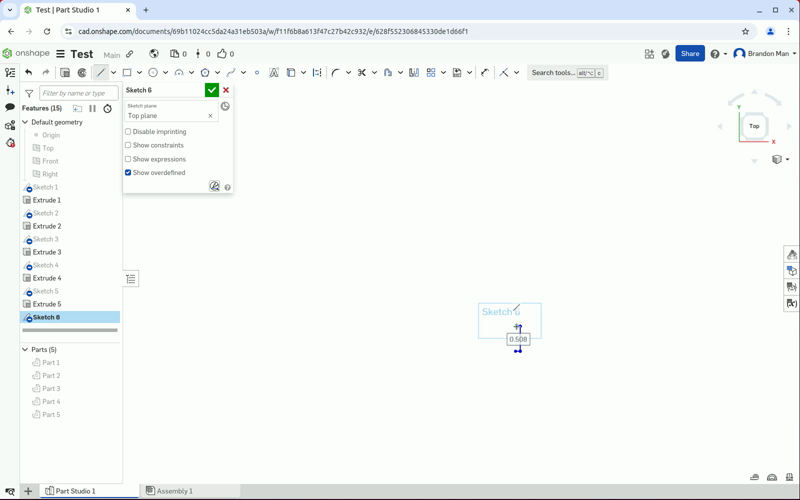
key_up(shift)
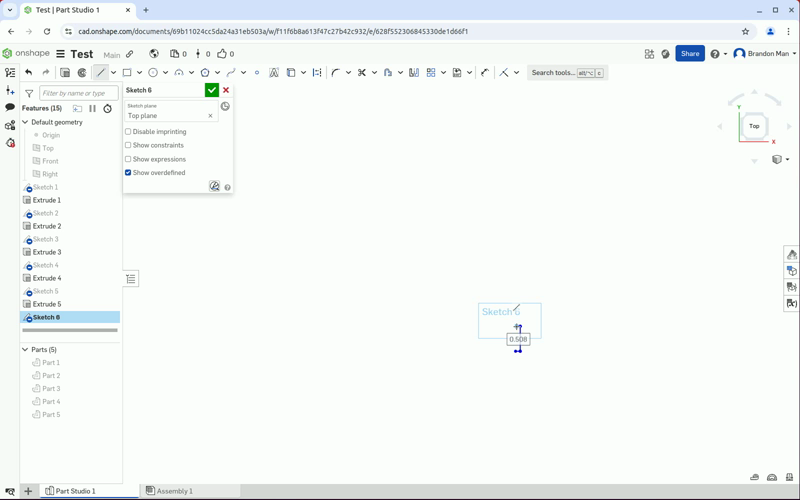
mouse_move(546, 326)
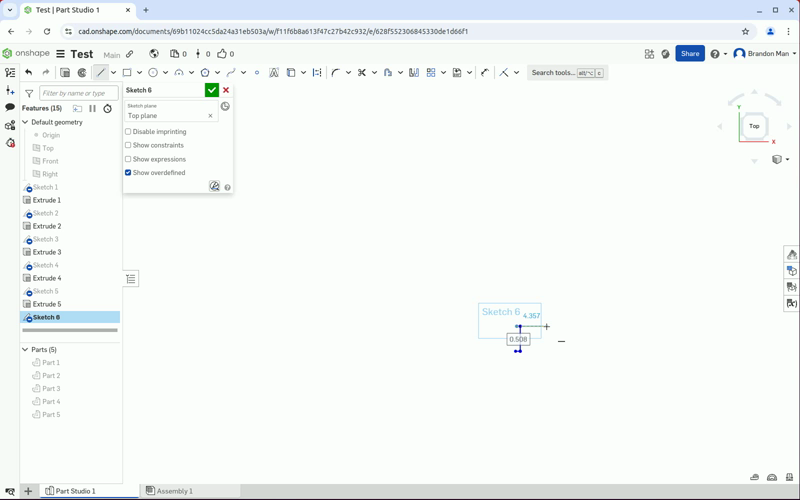
key_down(shift)
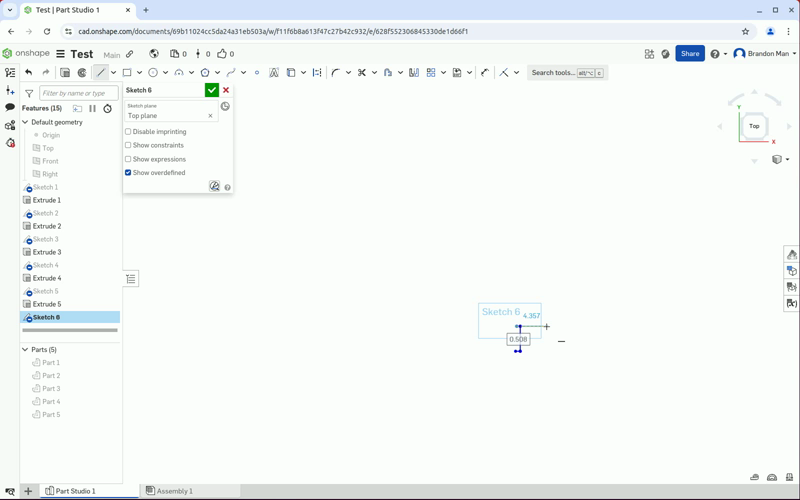
mouse_move(516, 351)
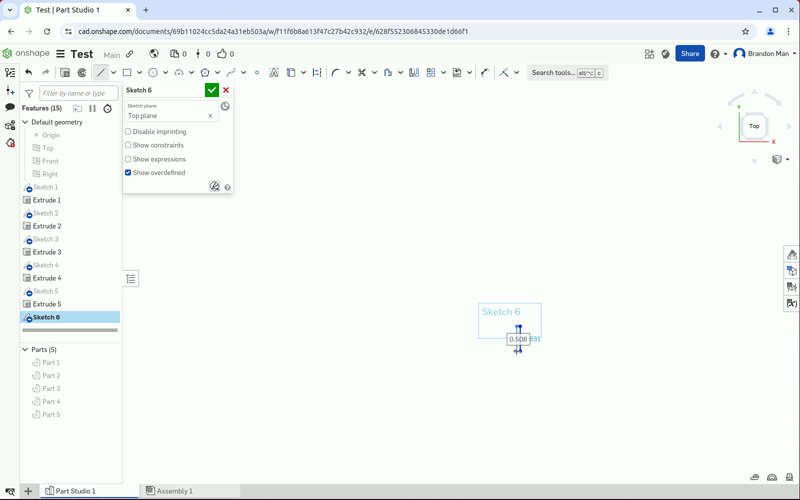
scroll(6)
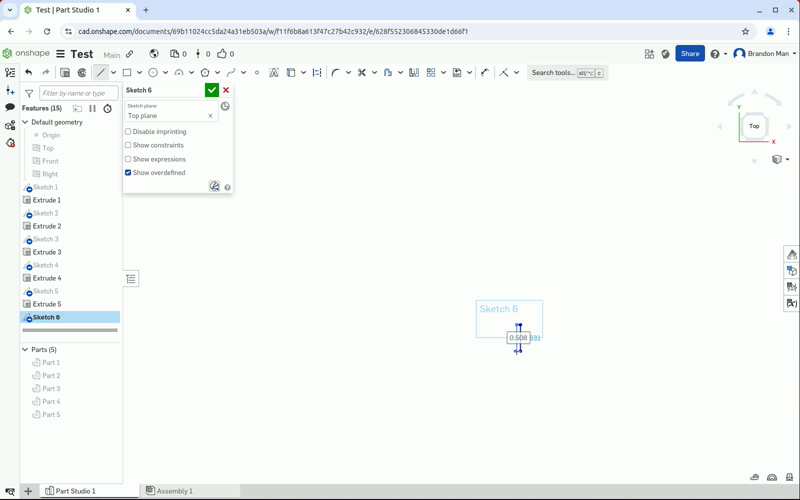
scroll(6)
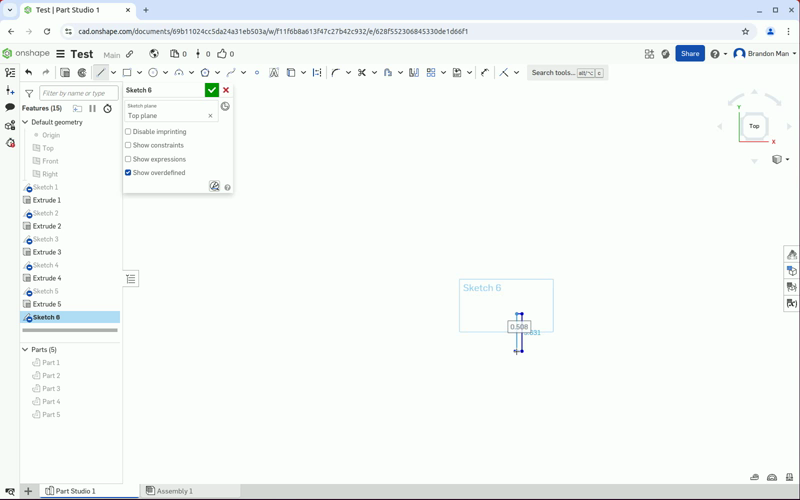
scroll(6)
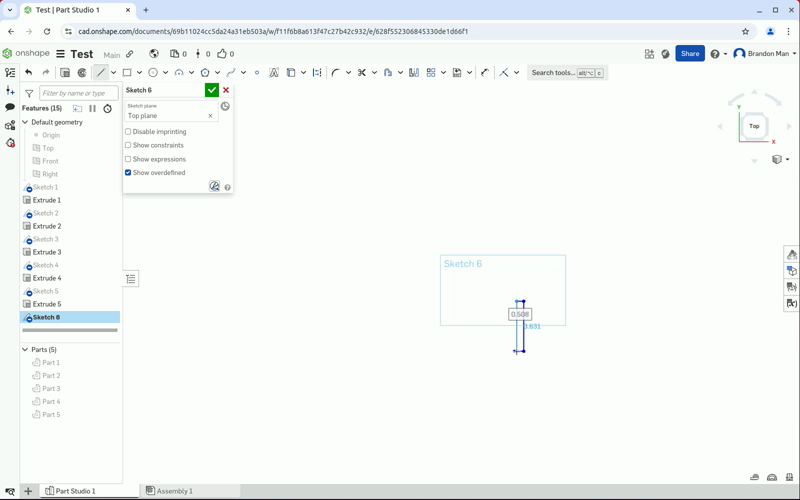
scroll(6)
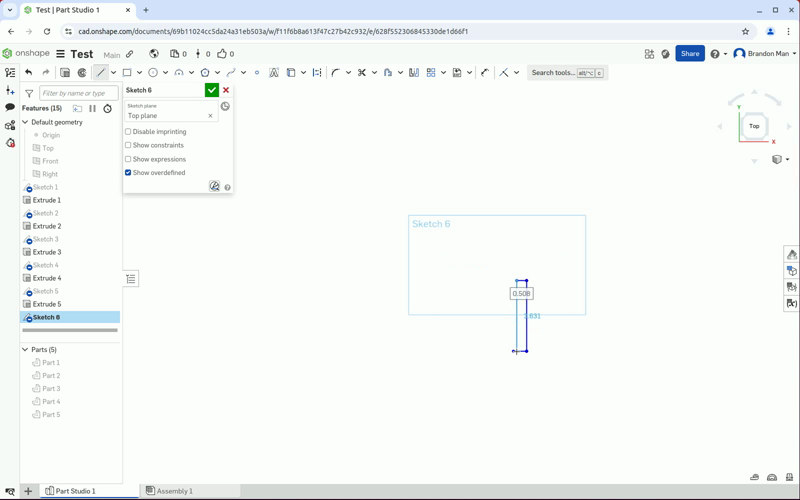
scroll(6)
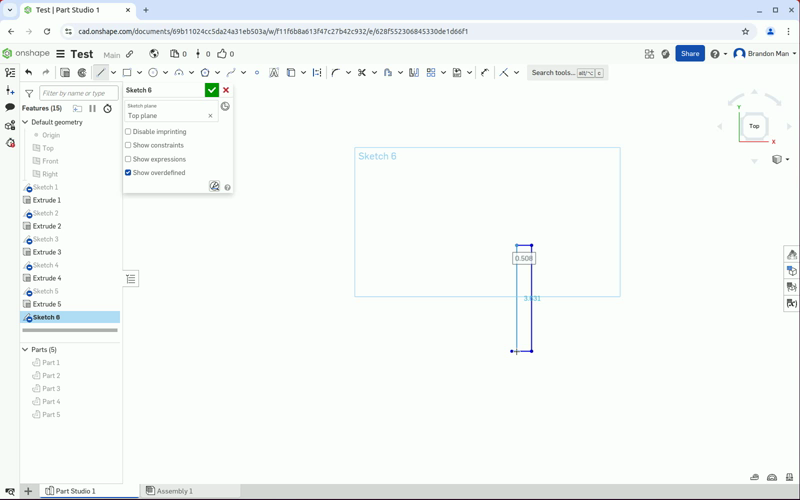
scroll(6)
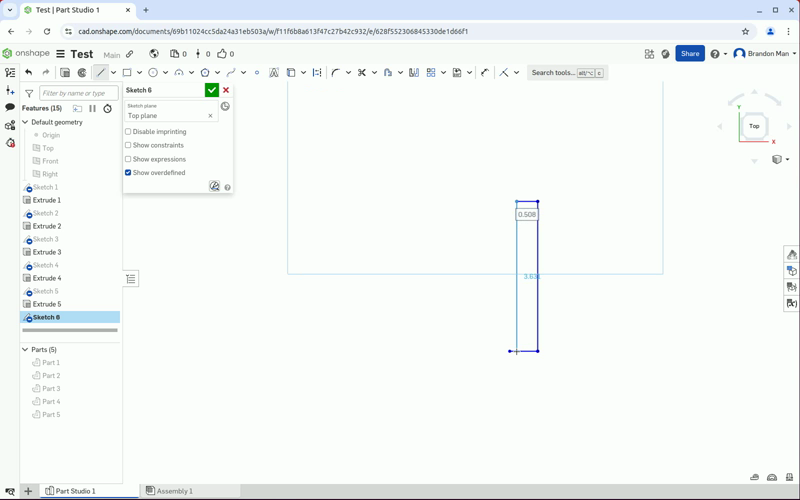
scroll(6)
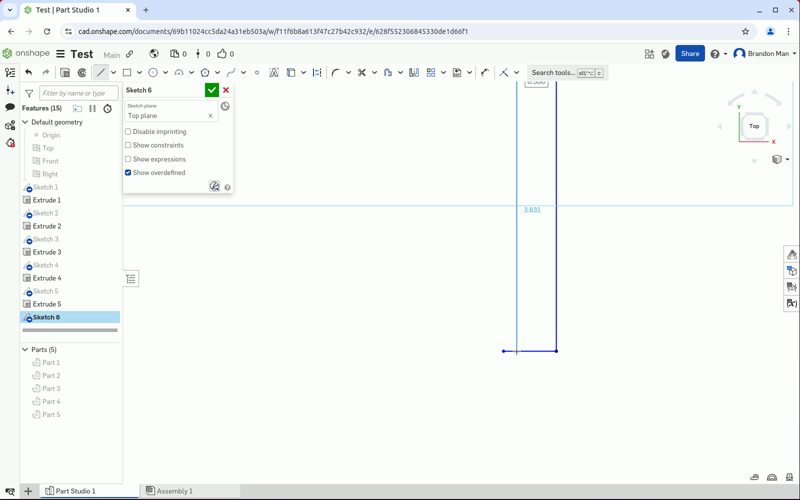
key_up(shift)
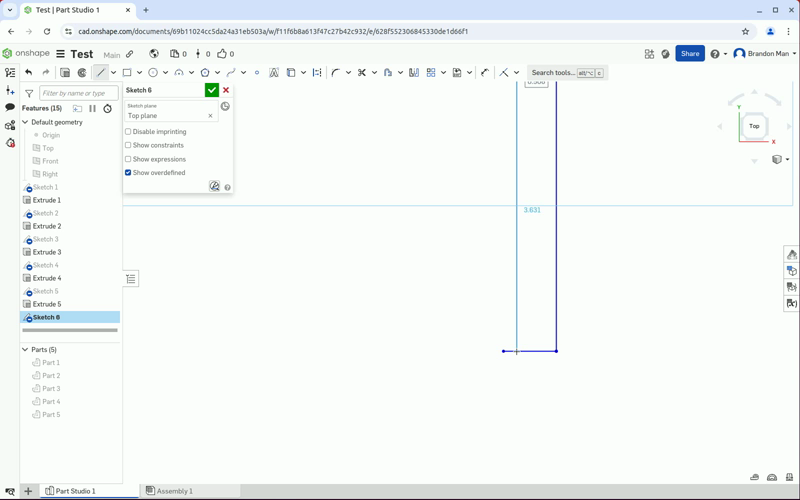
click(516, 351)
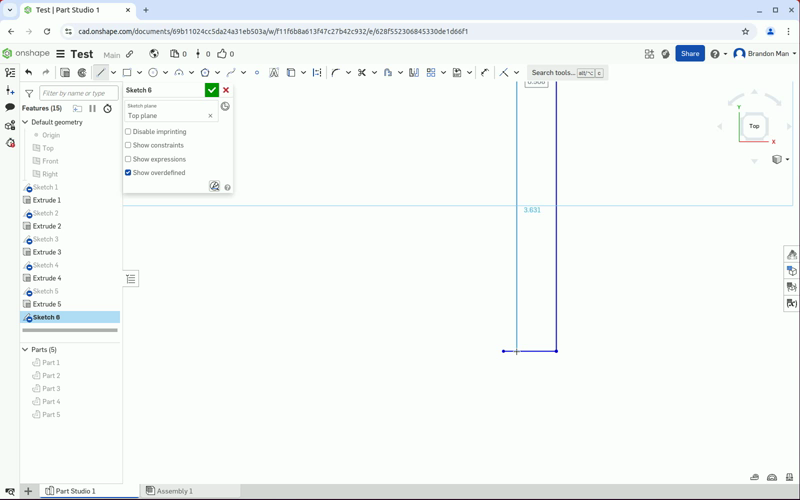
scroll(-6)
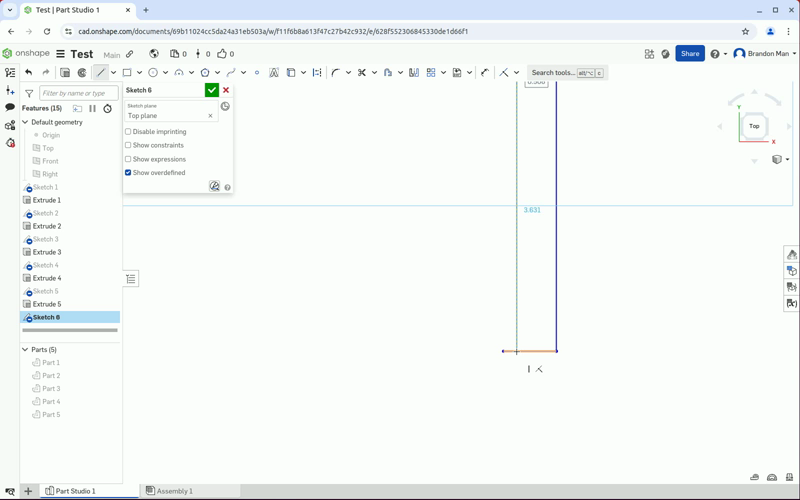
scroll(-6)
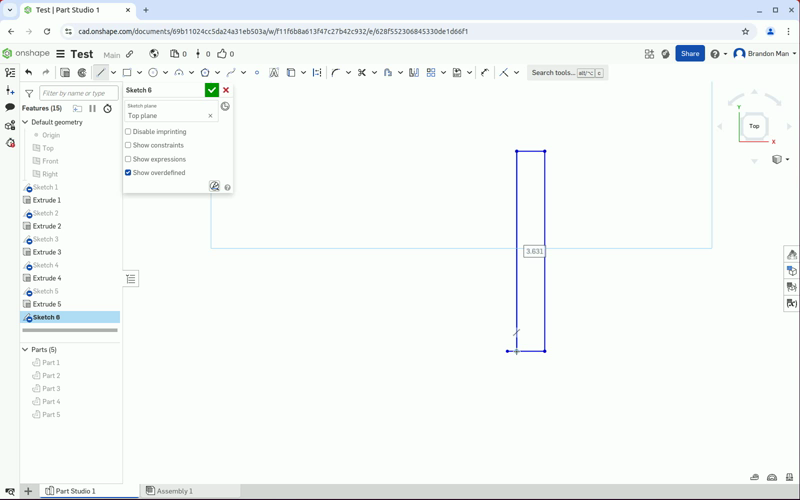
scroll(-6)
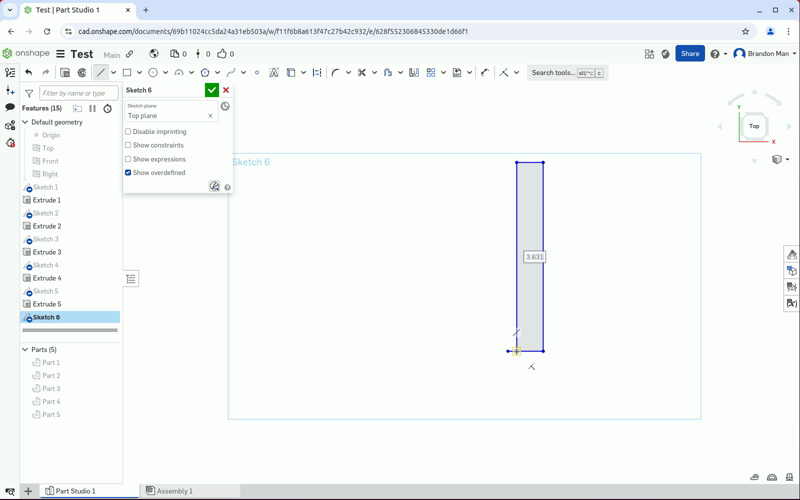
scroll(-6)
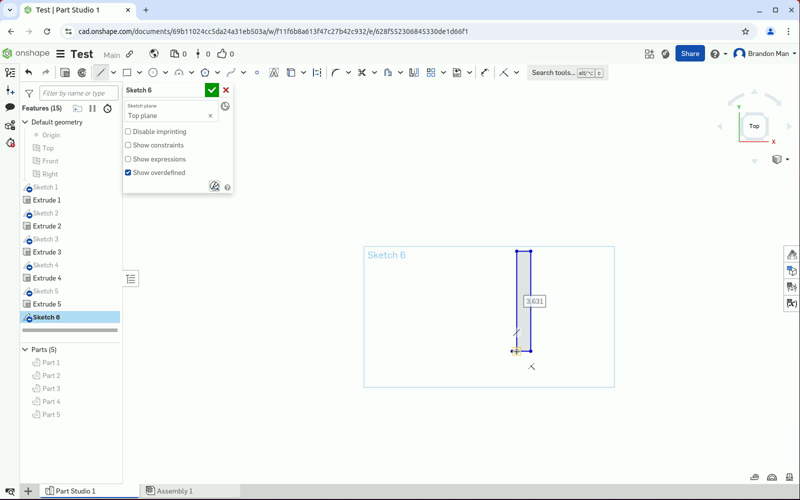
scroll(-6)
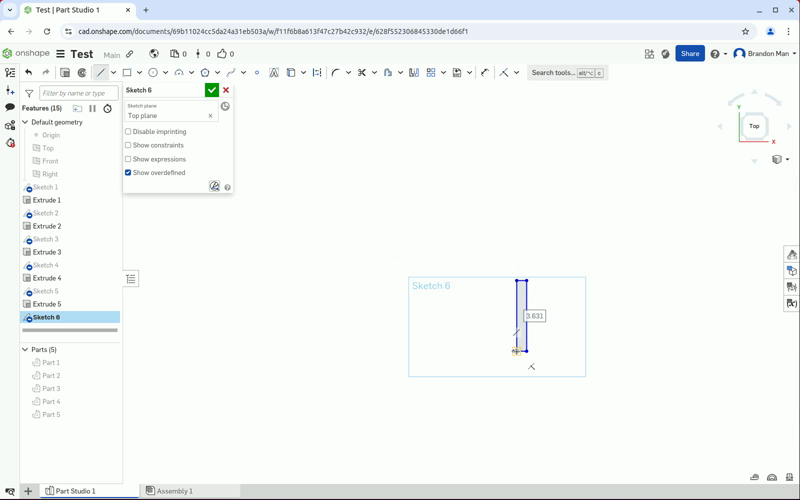
scroll(-6)
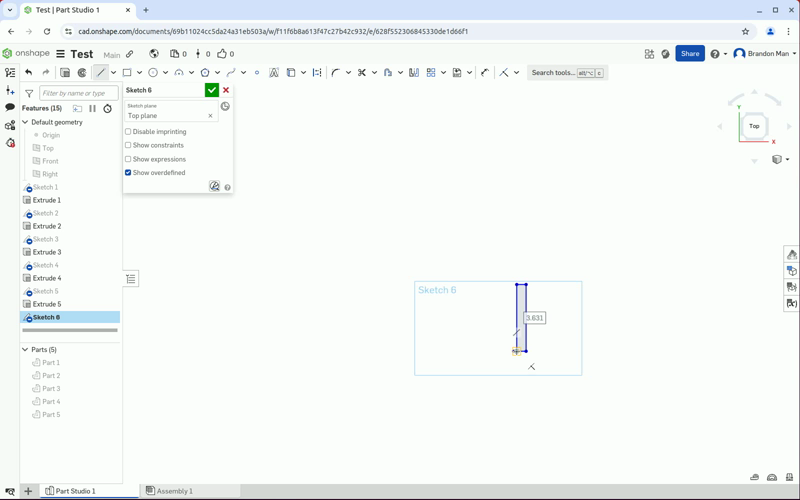
scroll(-6)
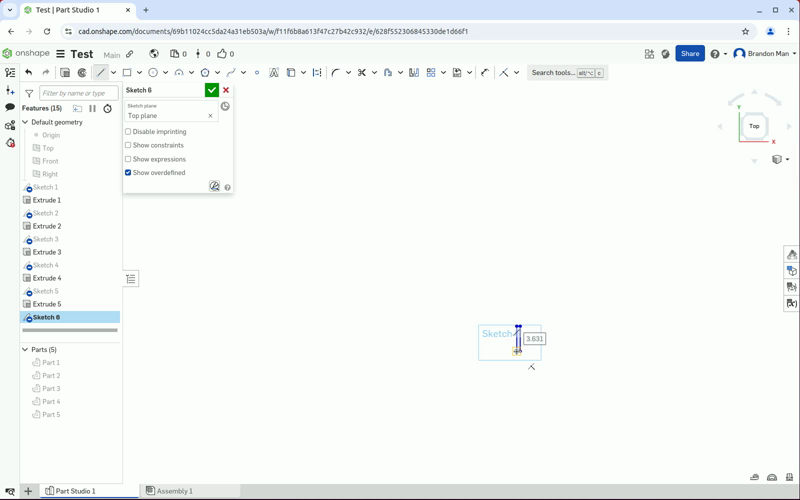
key(esc)
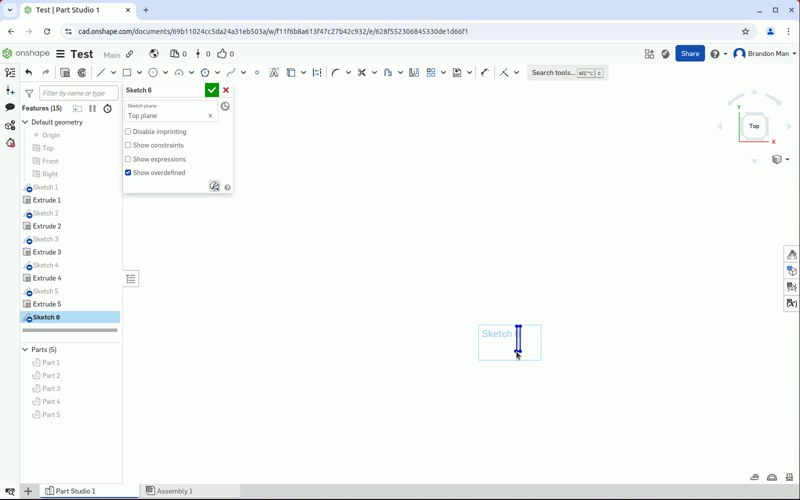
mouse_move(517, 343)
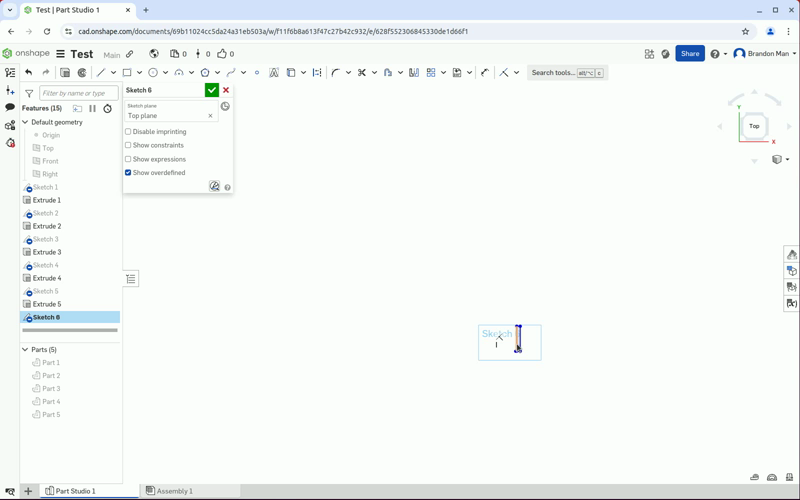
scroll(6)
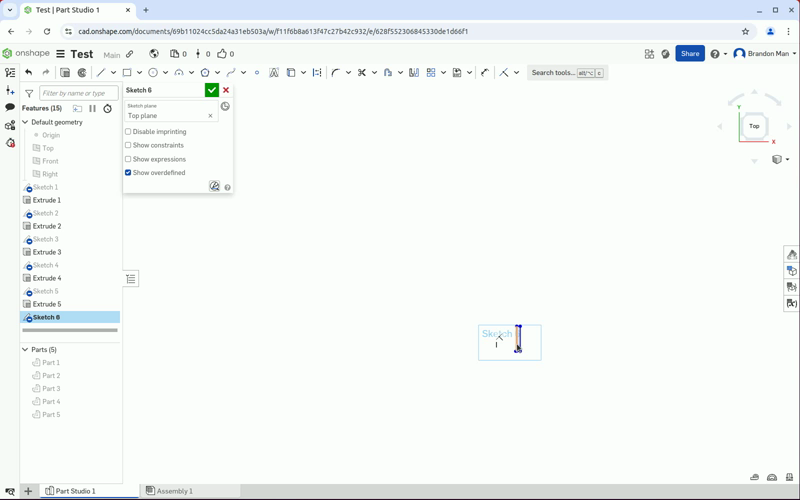
scroll(6)
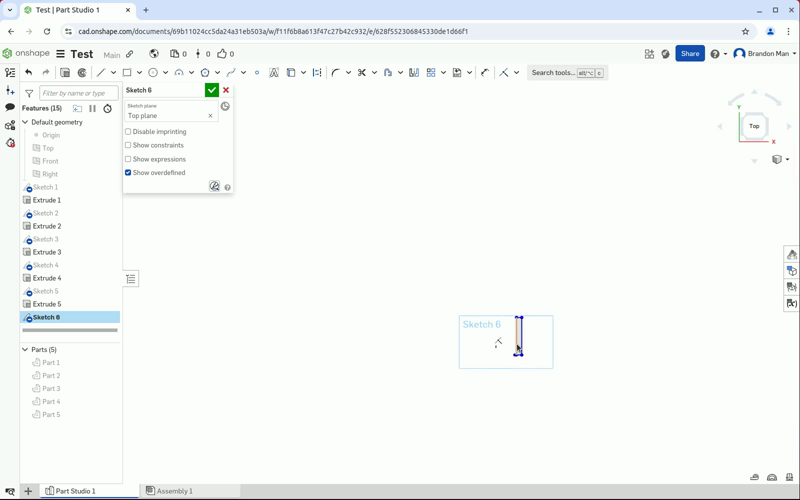
scroll(6)
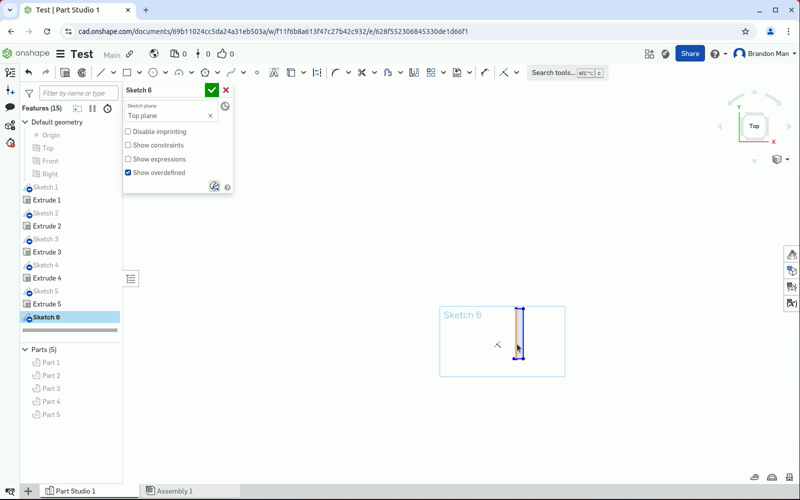
scroll(6)
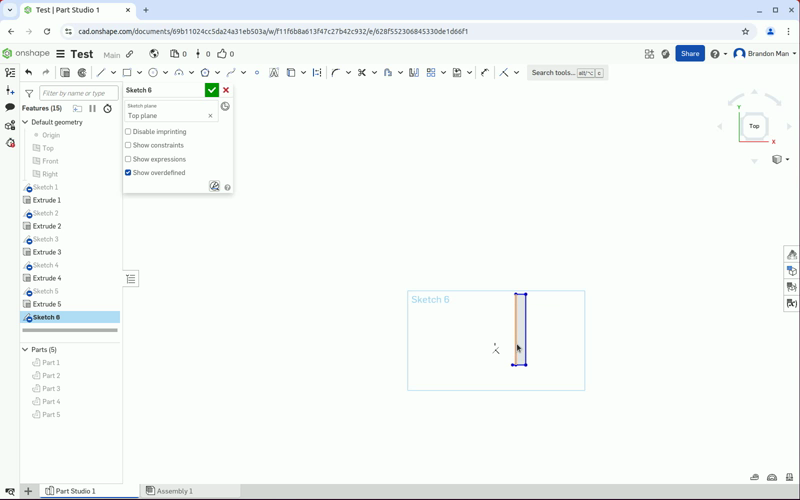
scroll(6)
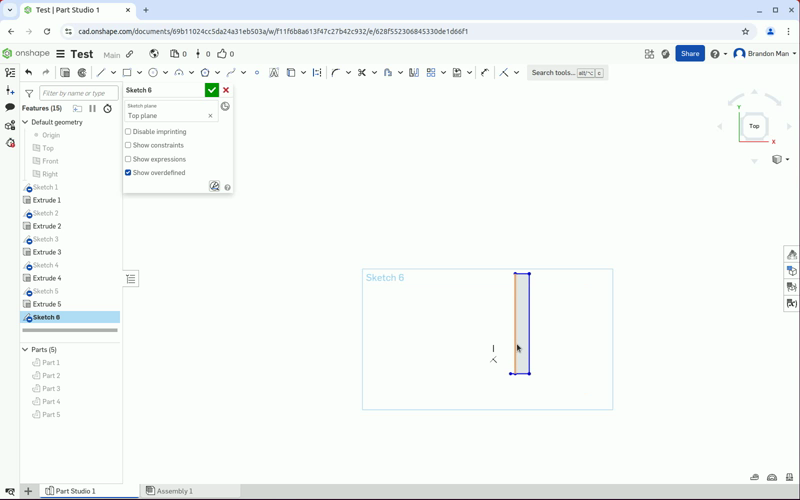
scroll(6)
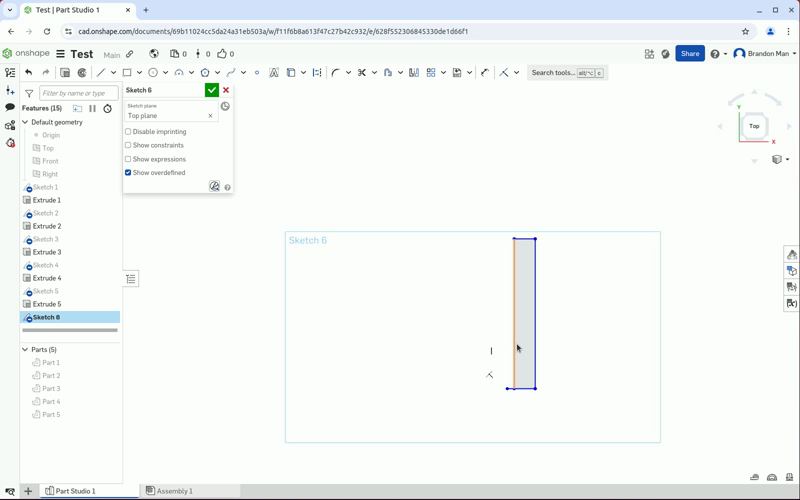
scroll(6)
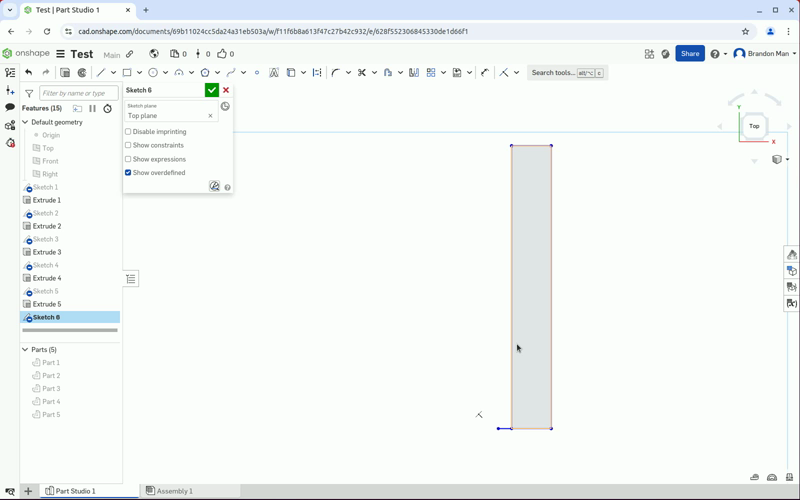
click(517, 343)
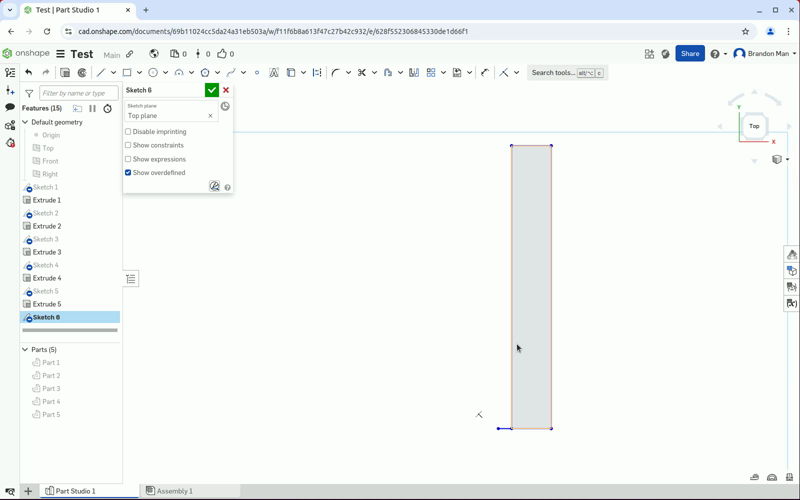
scroll(-6)
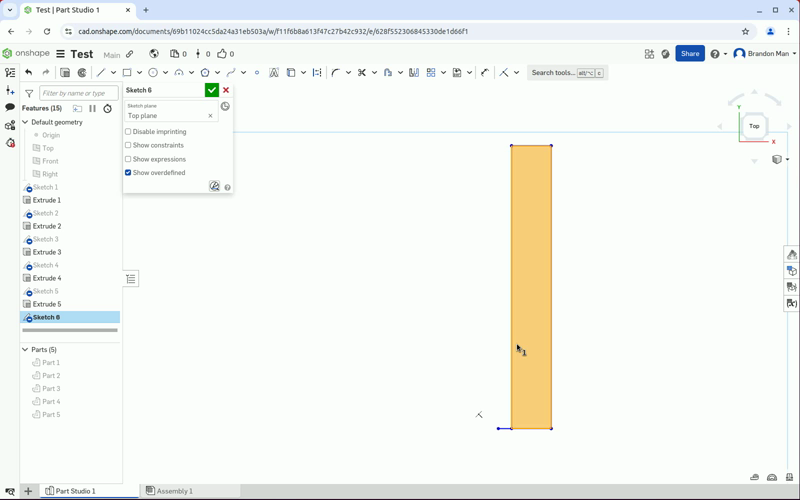
scroll(-6)
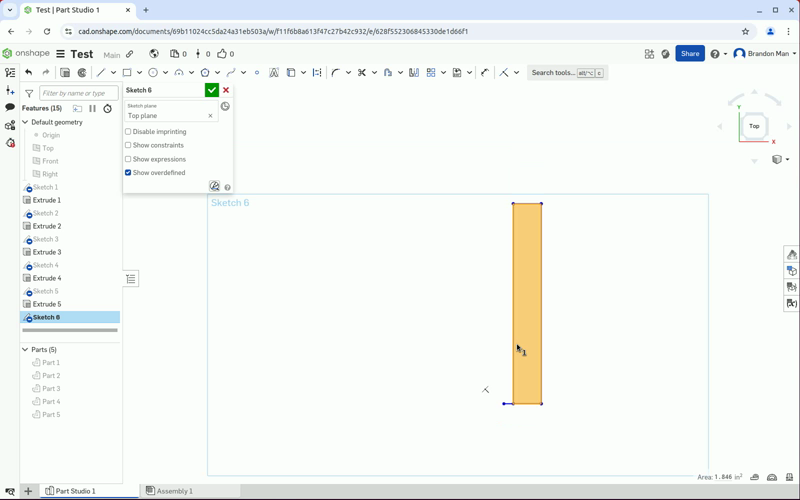
scroll(-6)
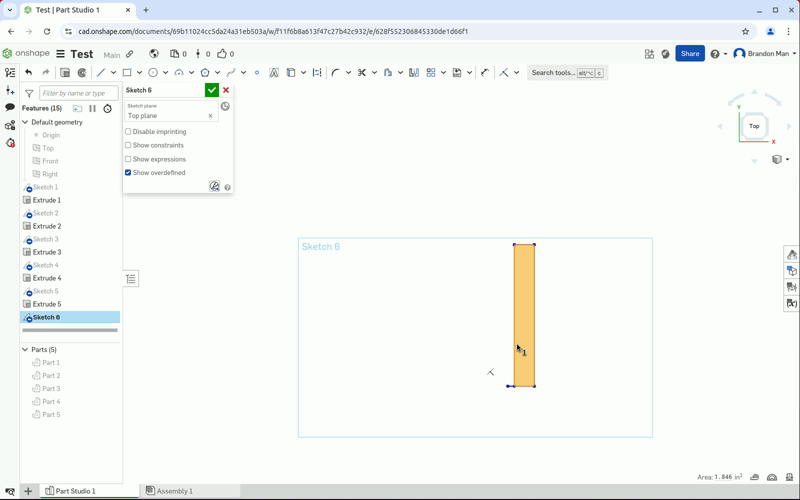
scroll(-6)
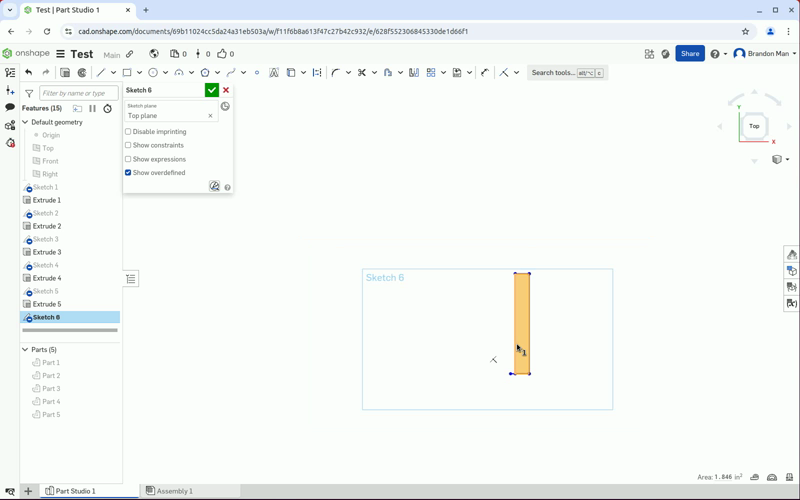
scroll(-6)
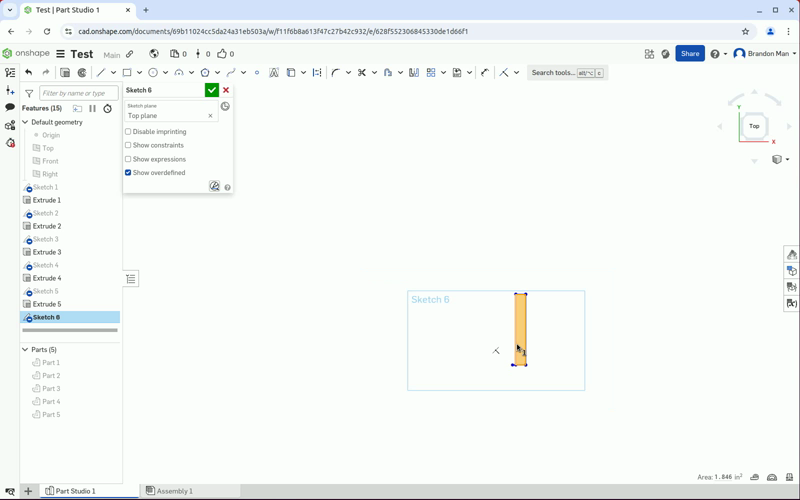
scroll(-6)
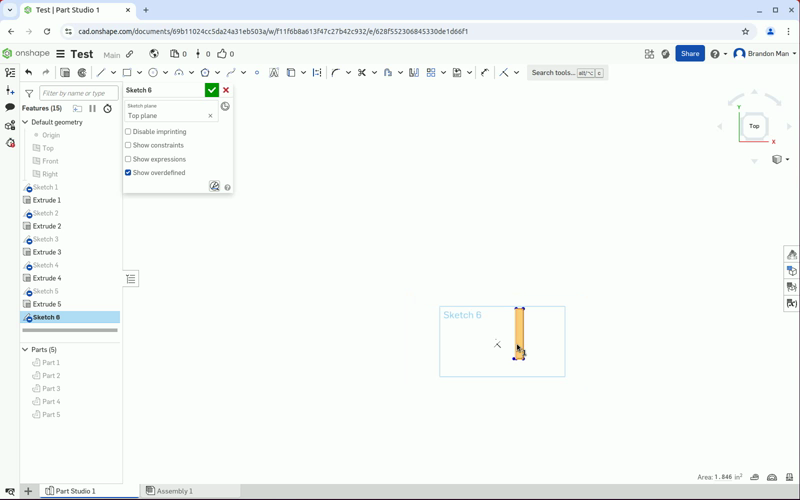
scroll(-6)
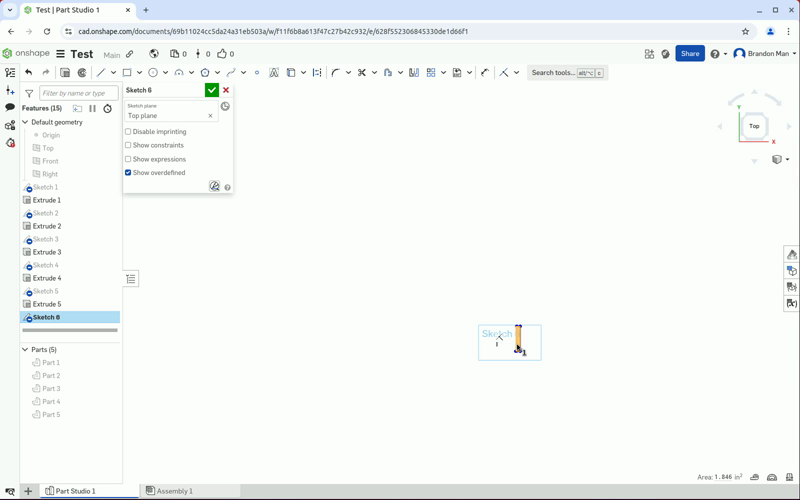
mouse_move(73, 352)
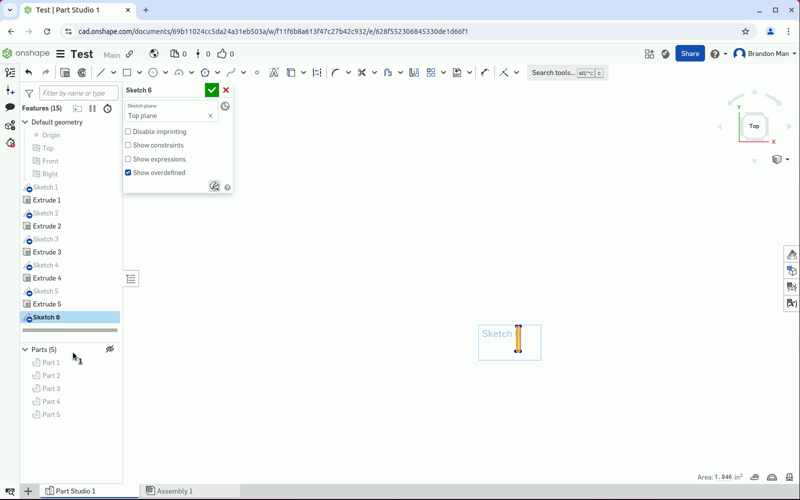
key(shift+y)
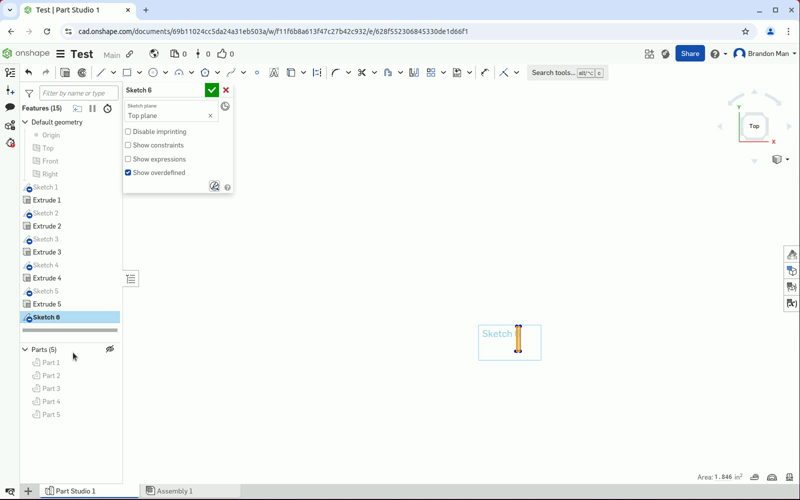
key(shift+e)
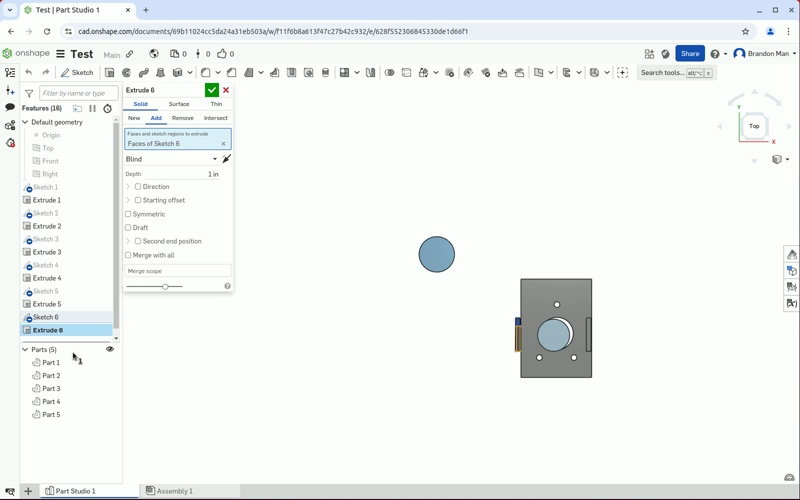
mouse_move(143, 106)
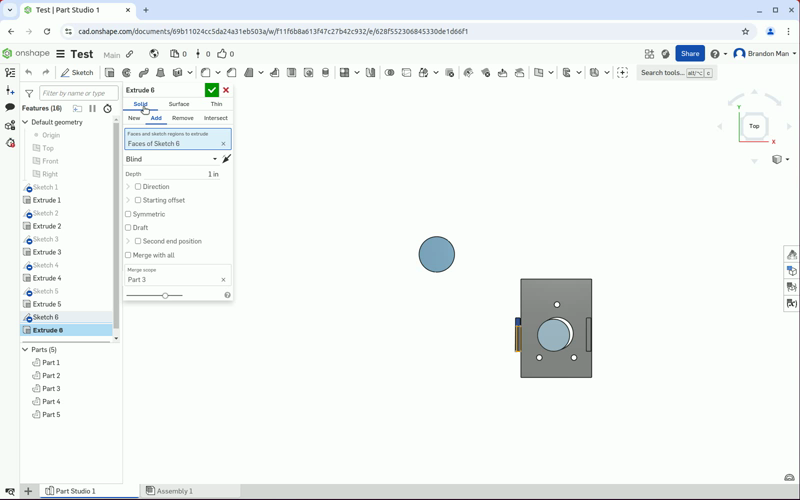
click(143, 106)
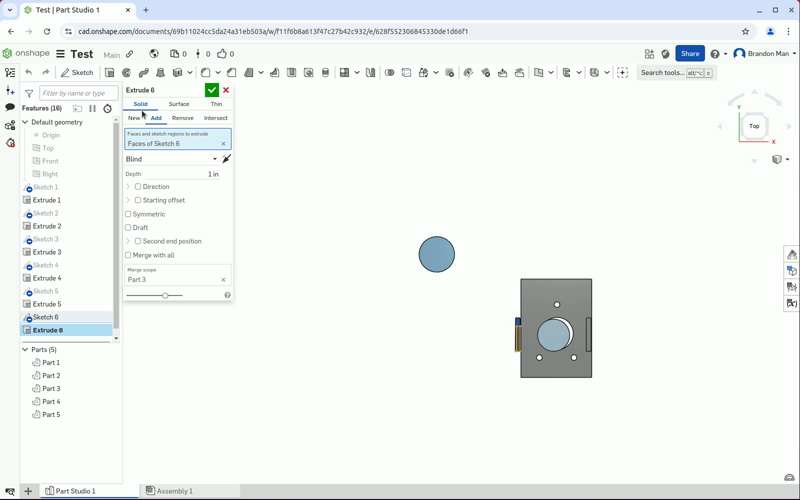
mouse_move(137, 120)
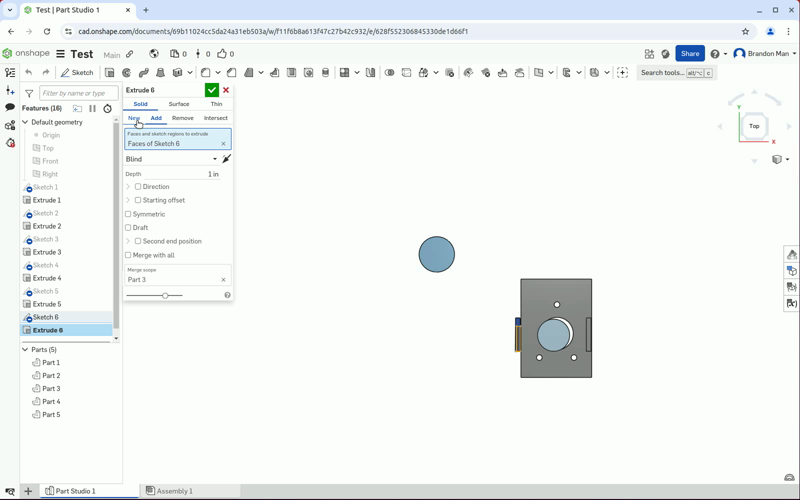
click(137, 120)
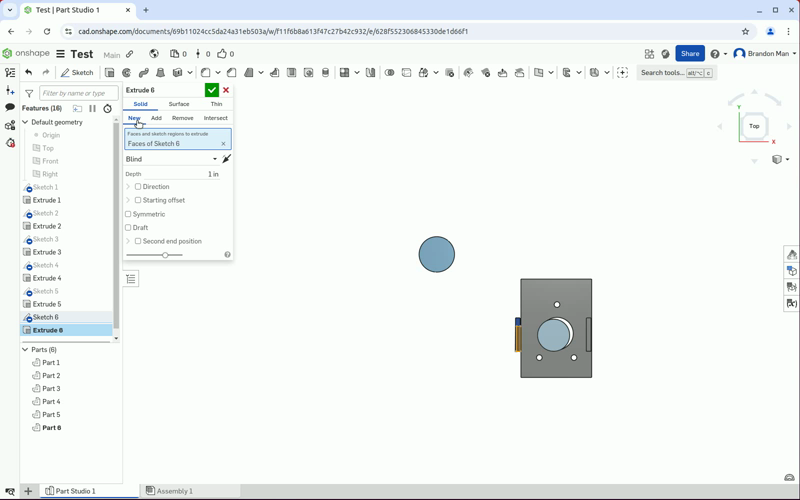
key(tab, 4)
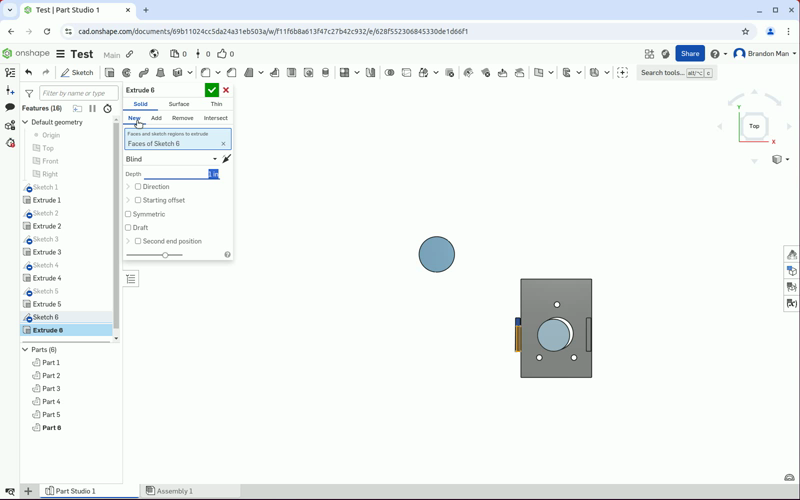
text(1.926)
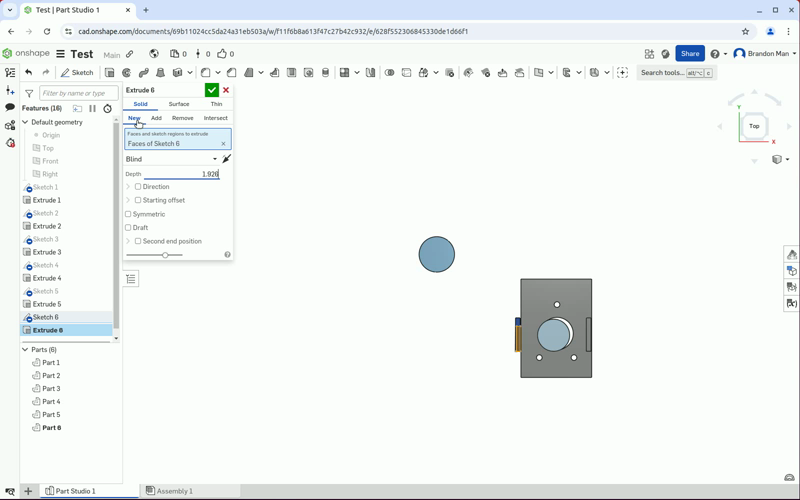
key(enter)
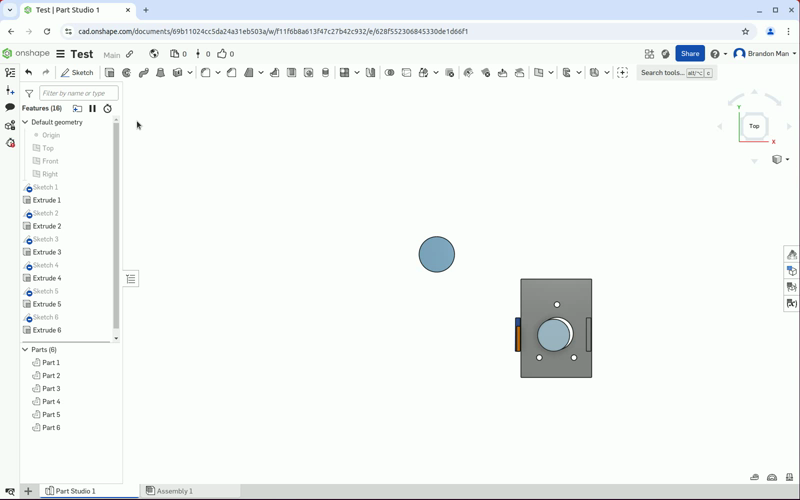
key(shift+h)
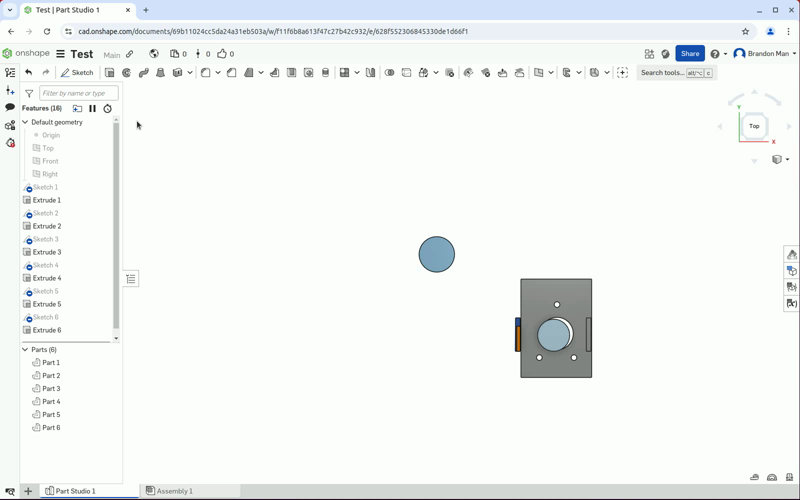
key(shift+h)
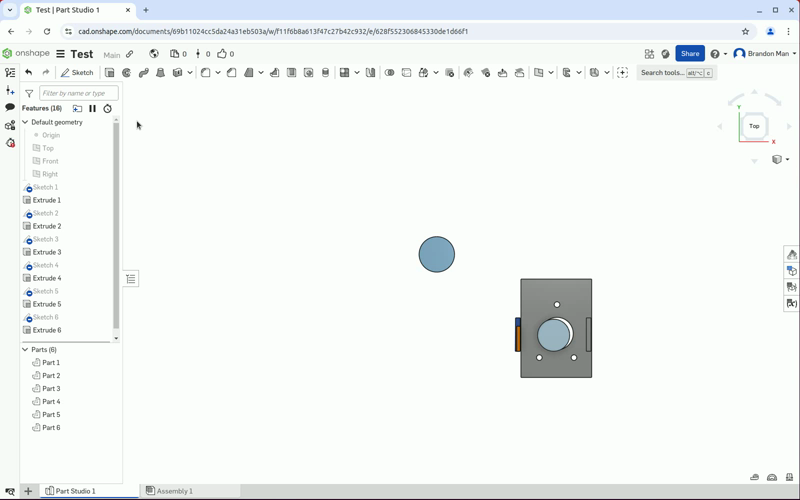
mouse_move(69, 189)
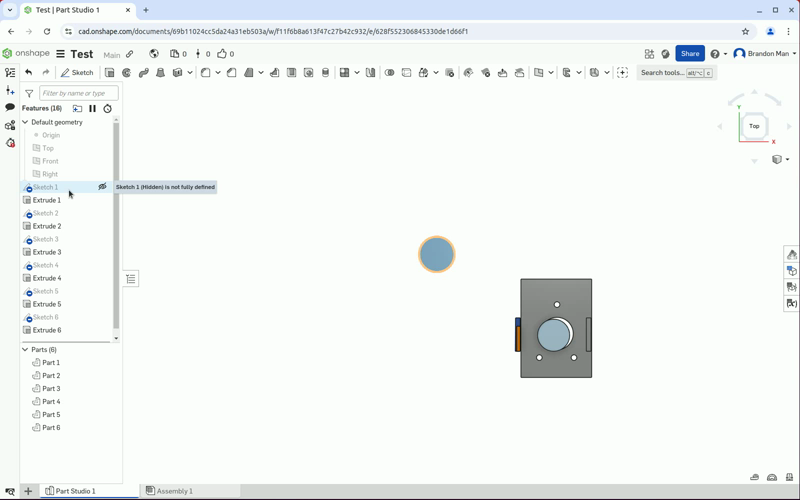
click(69, 189)
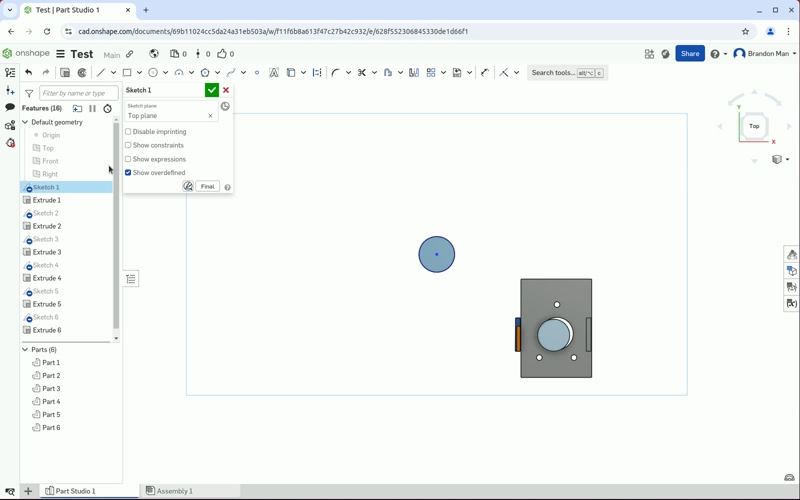
mouse_move(229, 92)
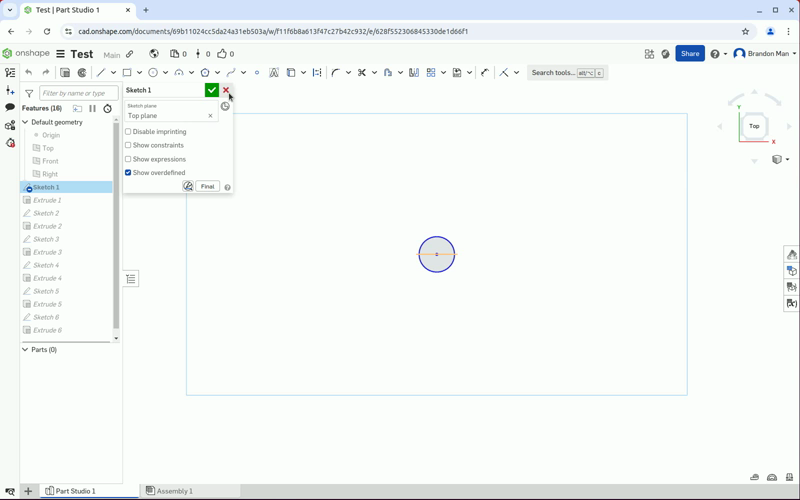
click(229, 92)
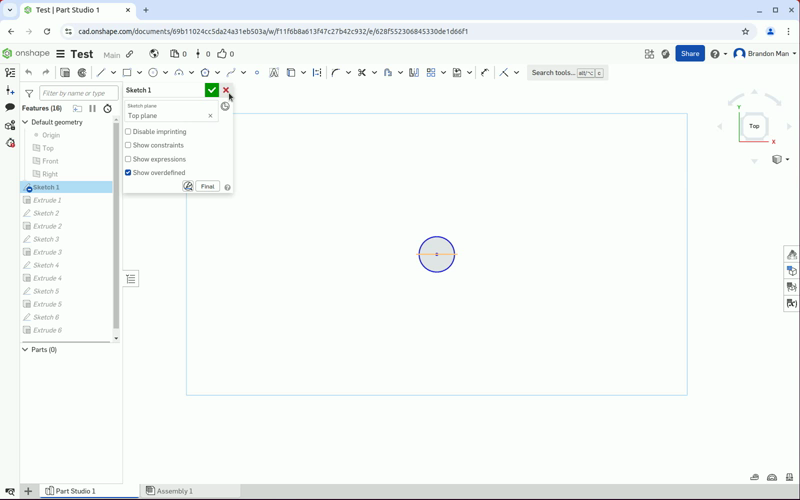
key(shift+s)
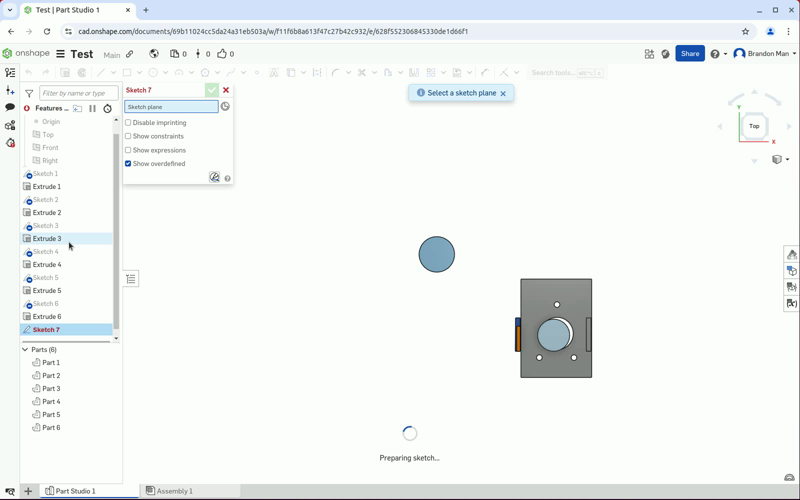
scroll(3)
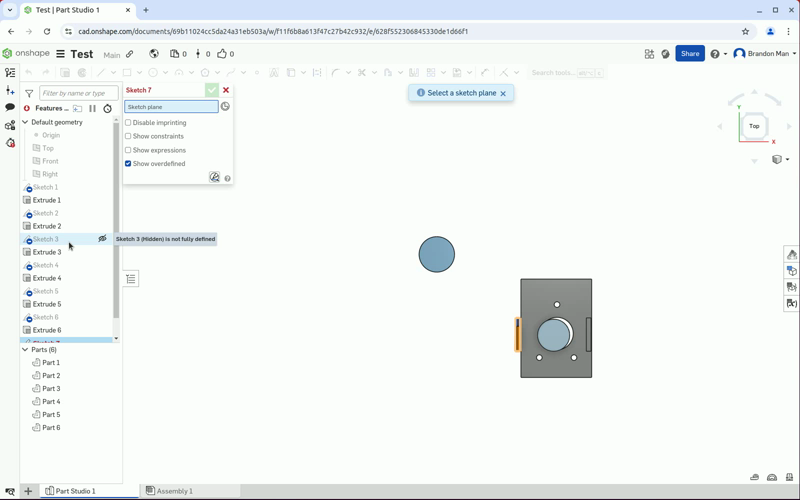
mouse_move(69, 150)
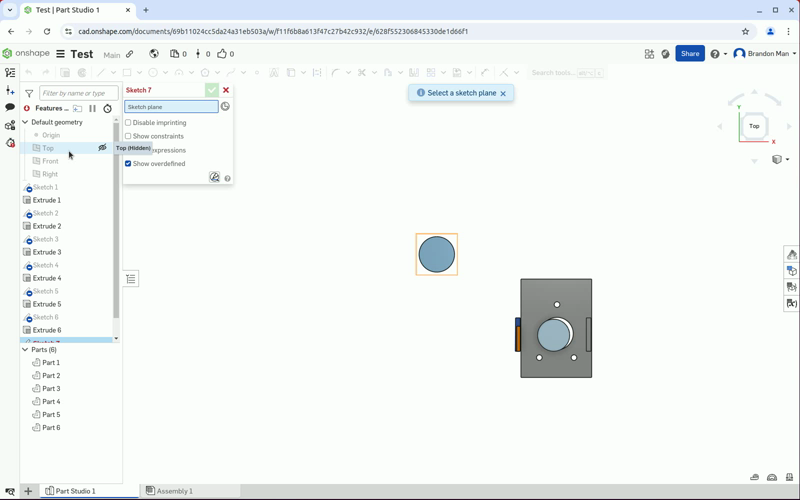
click(69, 150)
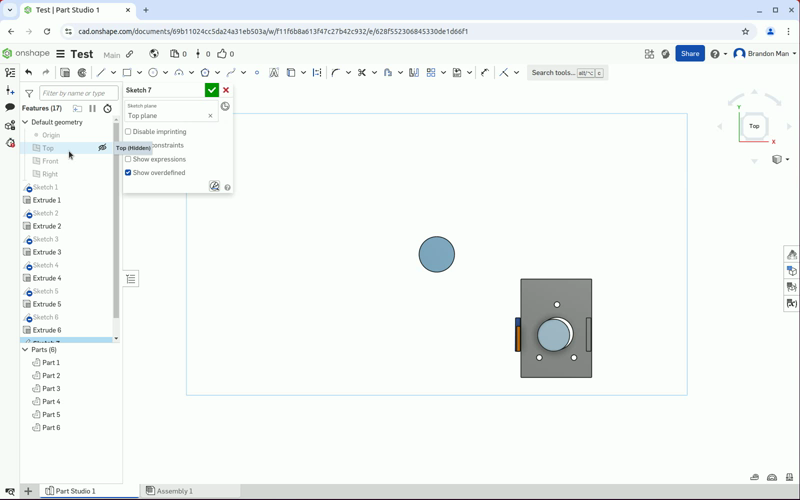
mouse_move(73, 352)
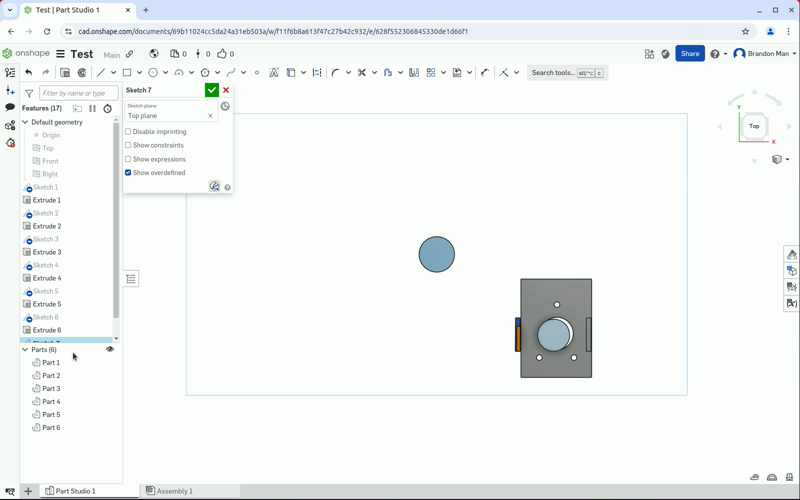
key(y)
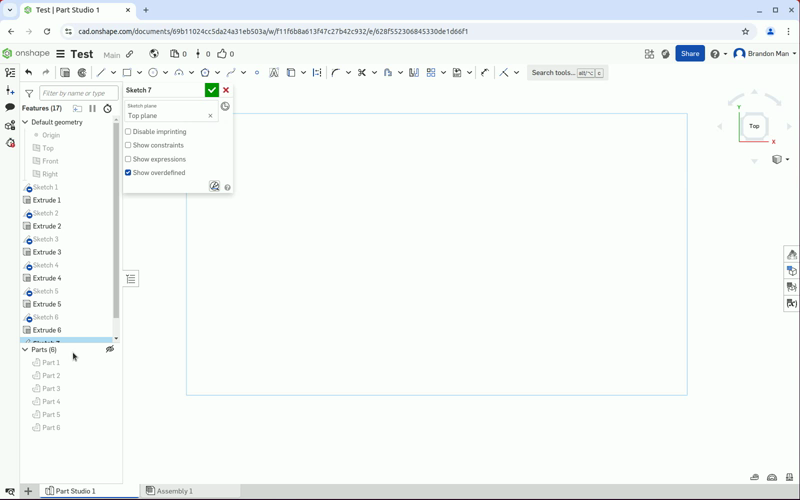
key(l)
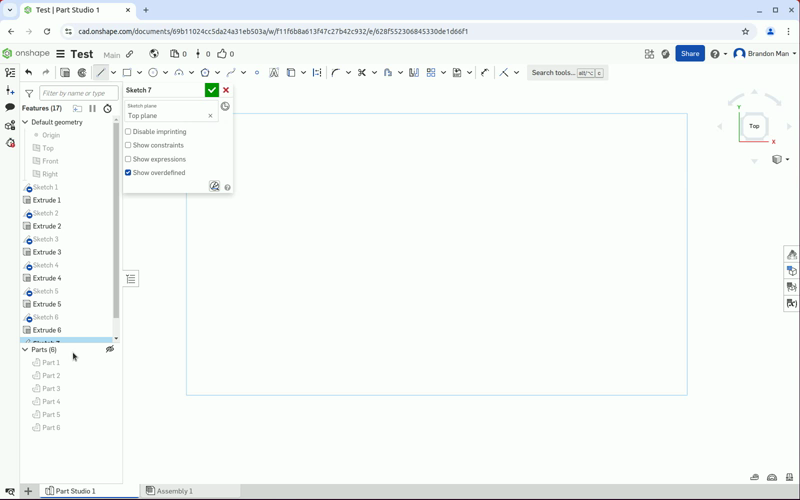
key_down(shift)
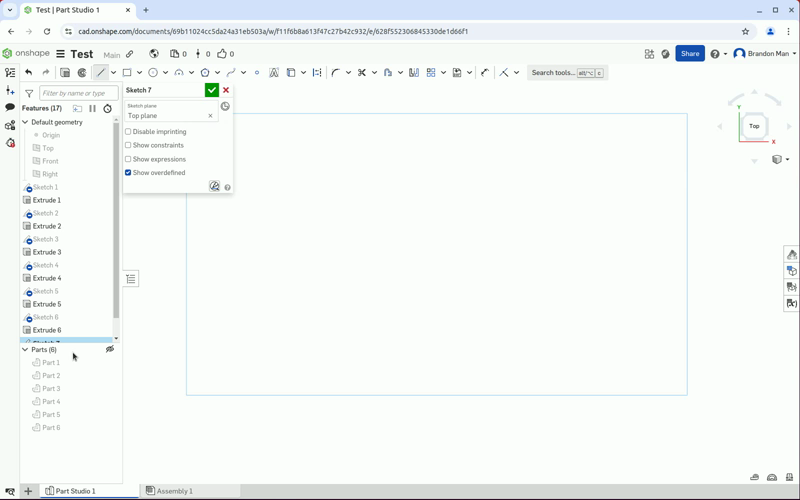
mouse_move(569, 351)
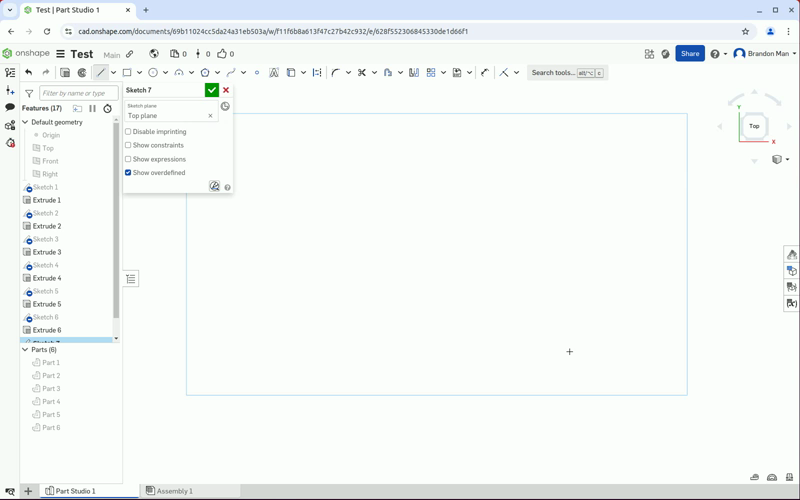
click(569, 351)
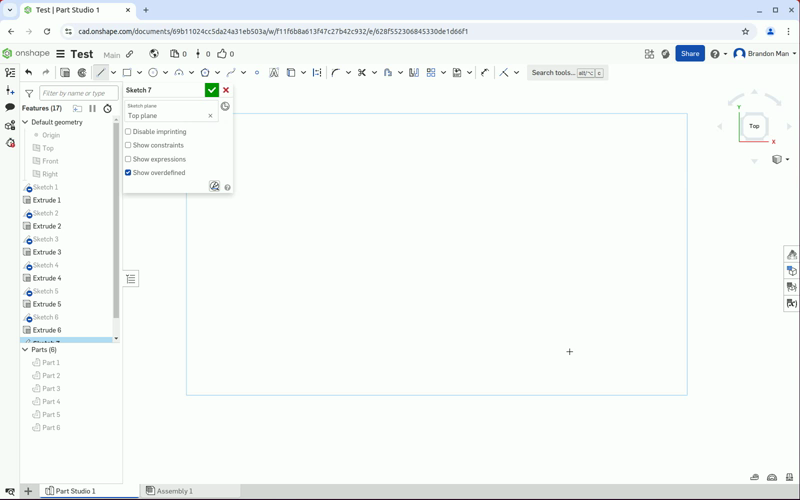
key_up(shift)
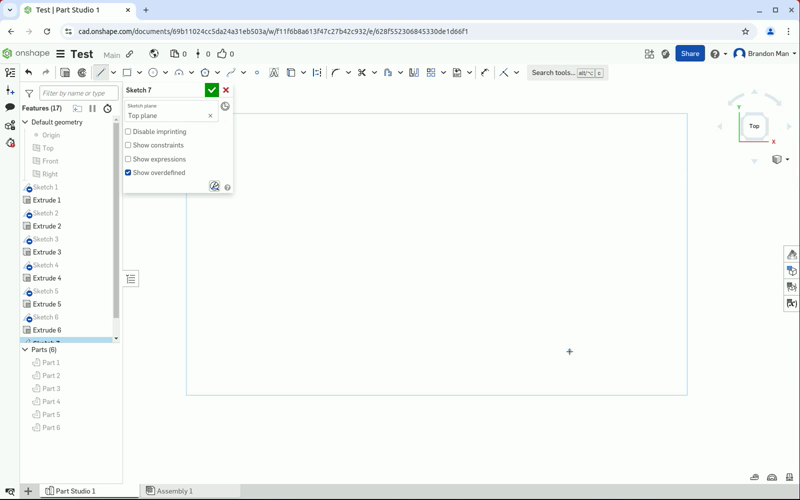
key_down(shift)
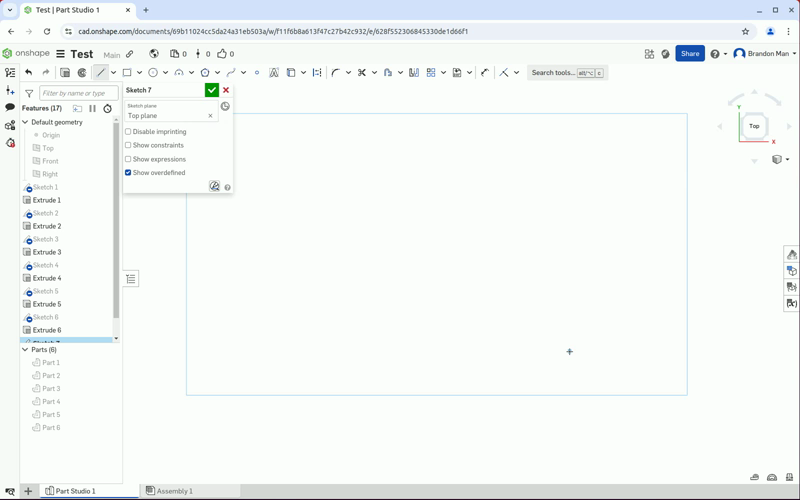
mouse_move(589, 351)
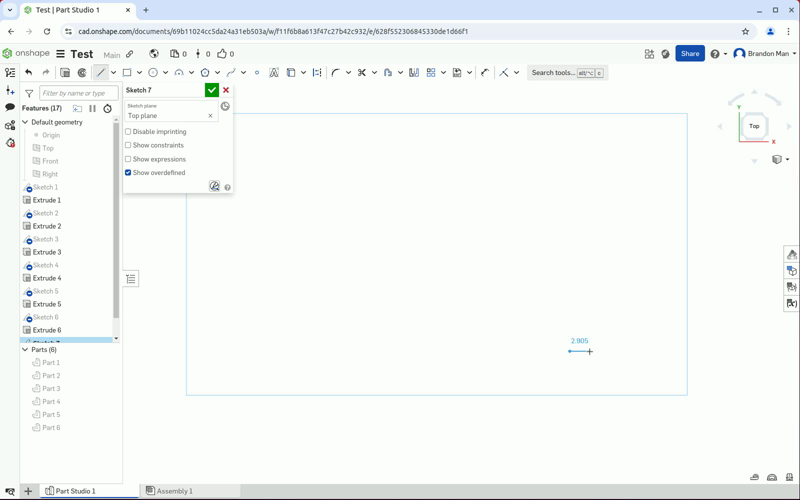
mouse_move(573, 351)
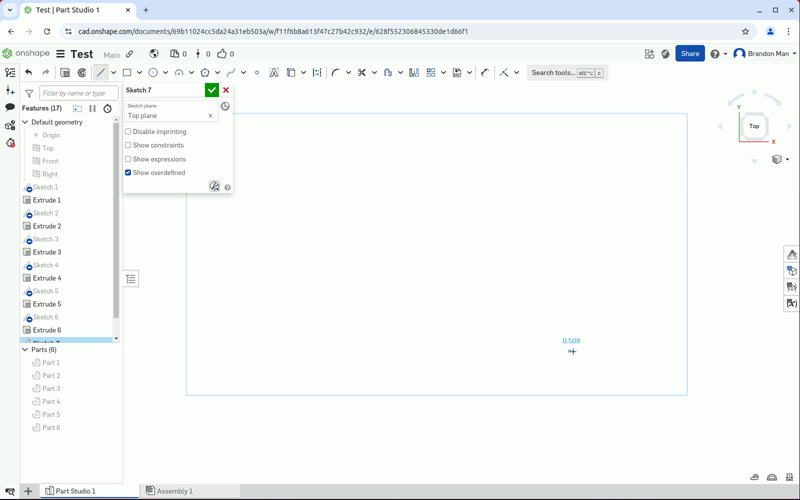
scroll(6)
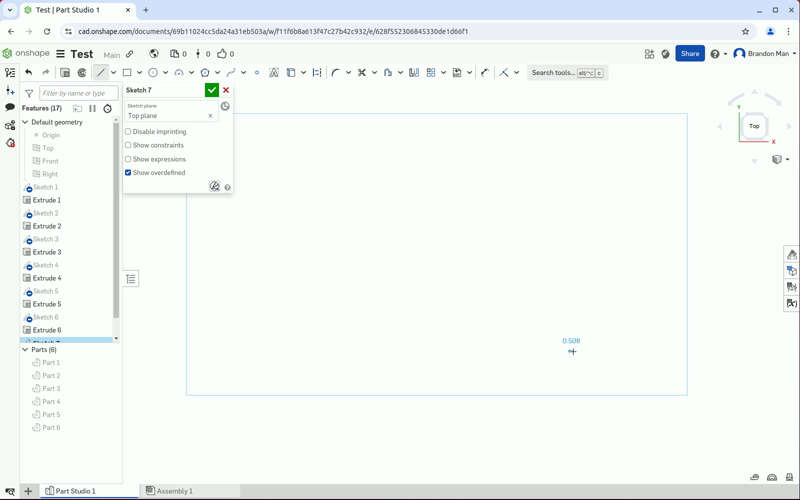
scroll(6)
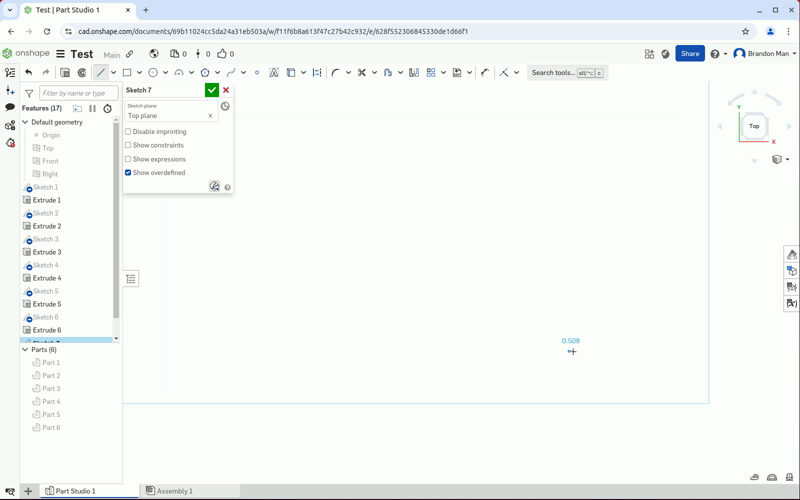
scroll(6)
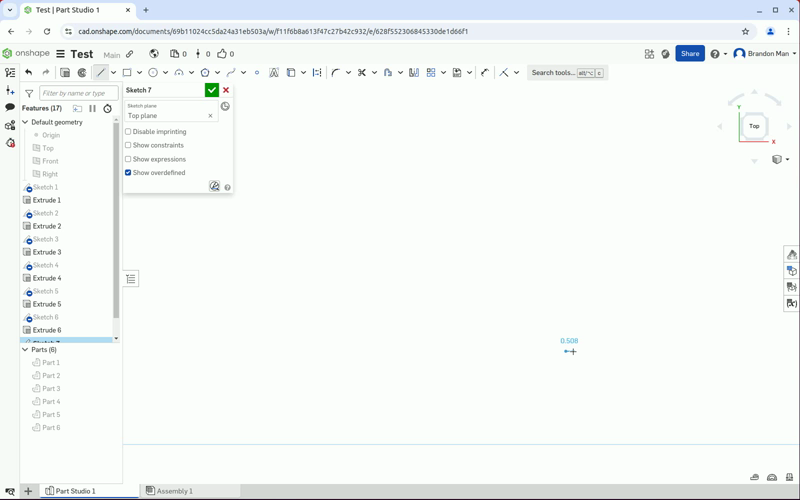
scroll(6)
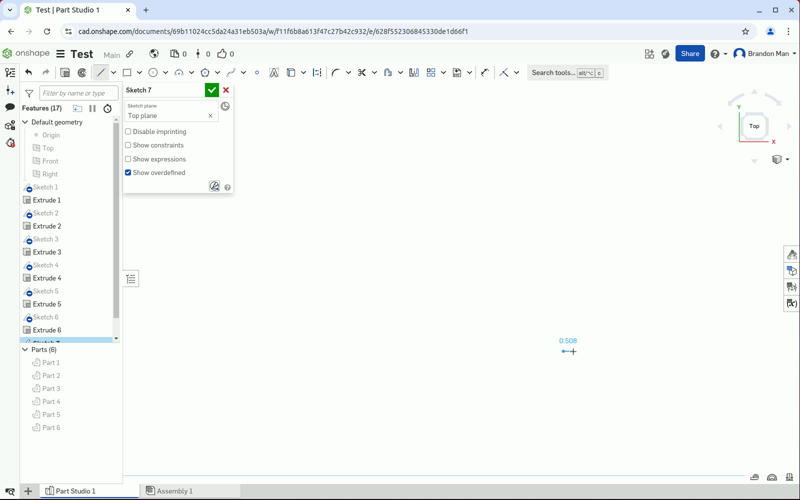
scroll(6)
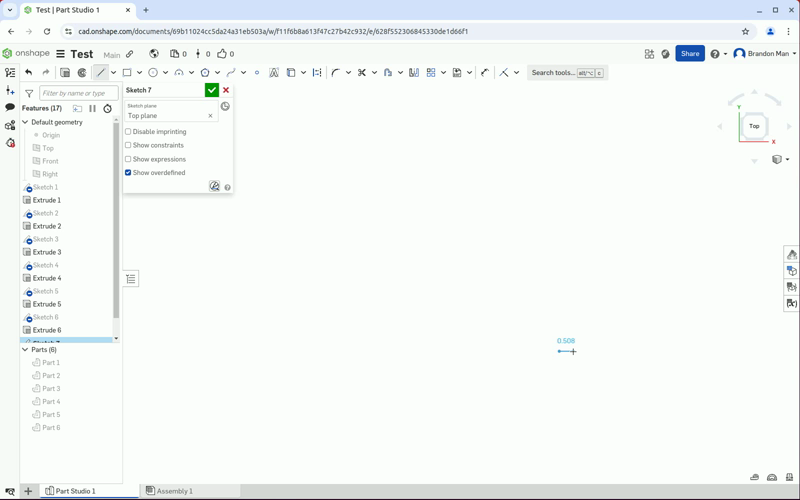
scroll(6)
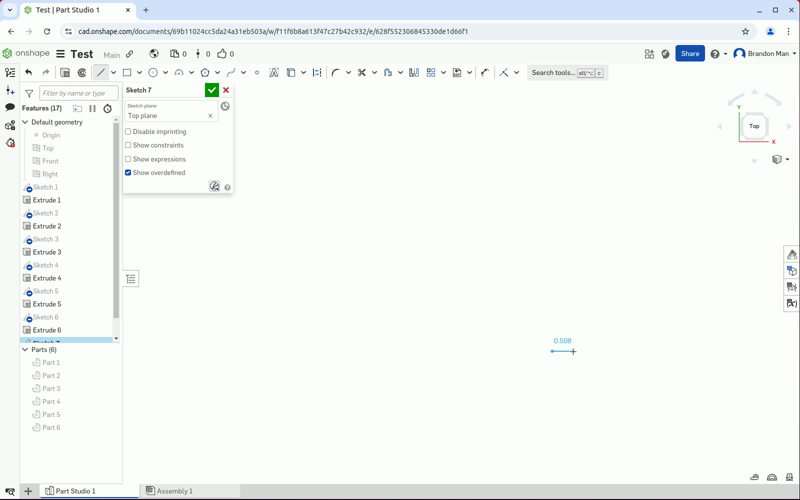
scroll(6)
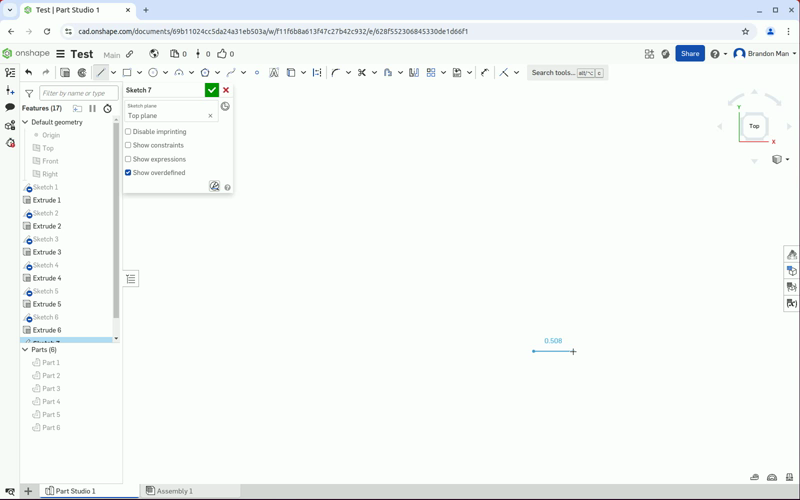
click(573, 351)
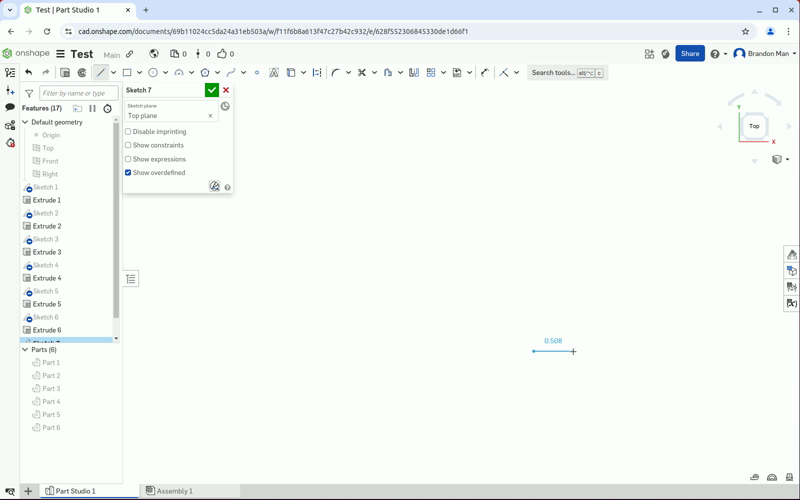
scroll(-6)
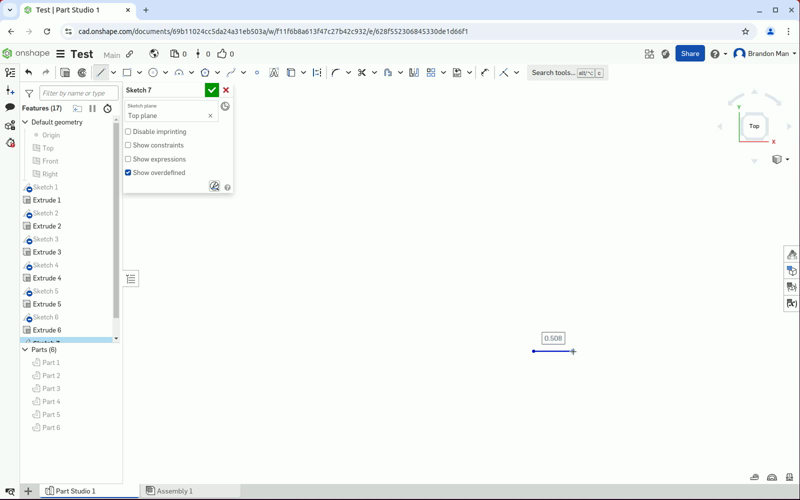
scroll(-6)
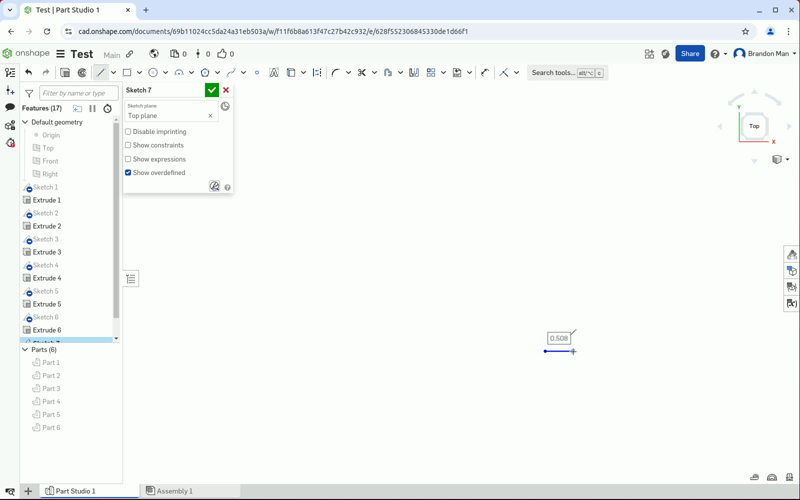
scroll(-6)
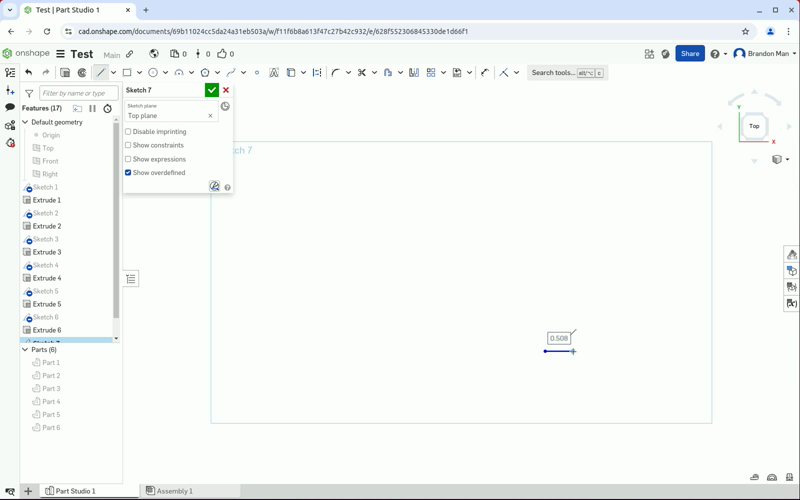
scroll(-6)
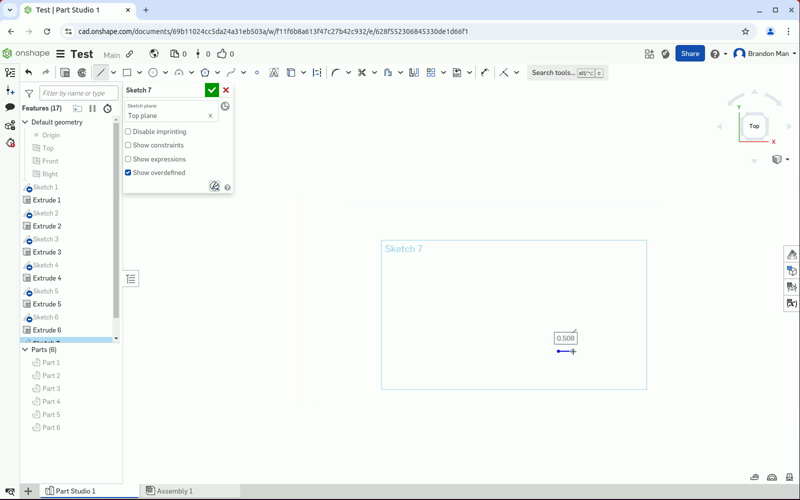
scroll(-6)
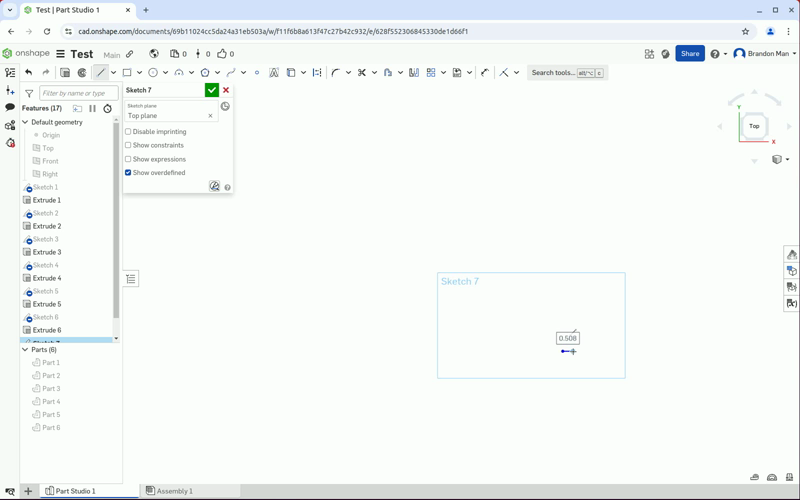
scroll(-6)
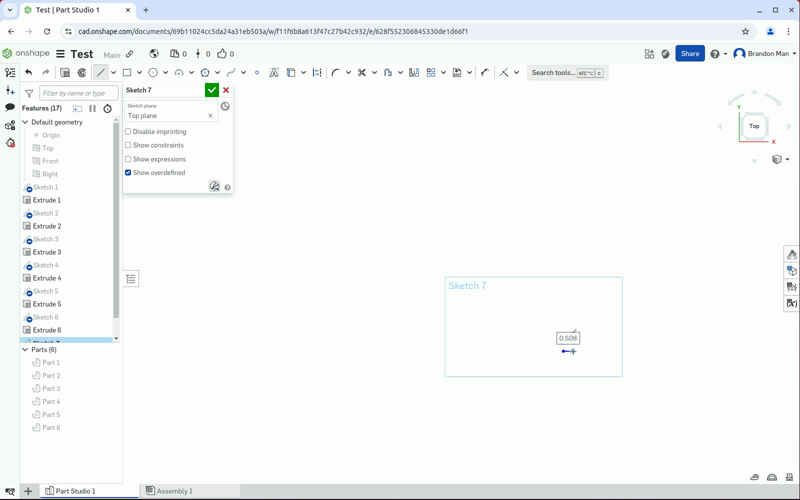
scroll(-6)
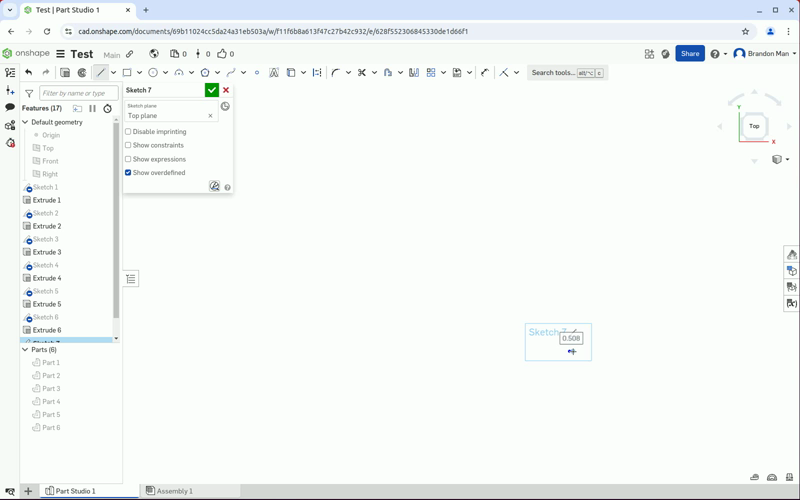
key_up(shift)
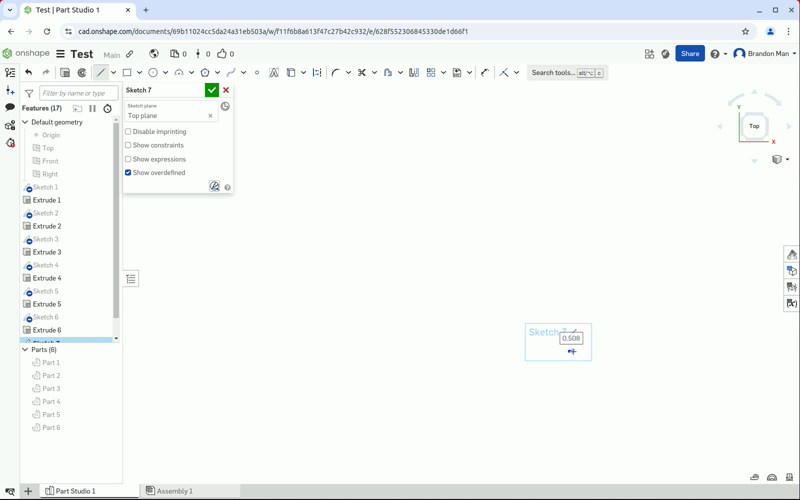
key_down(shift)
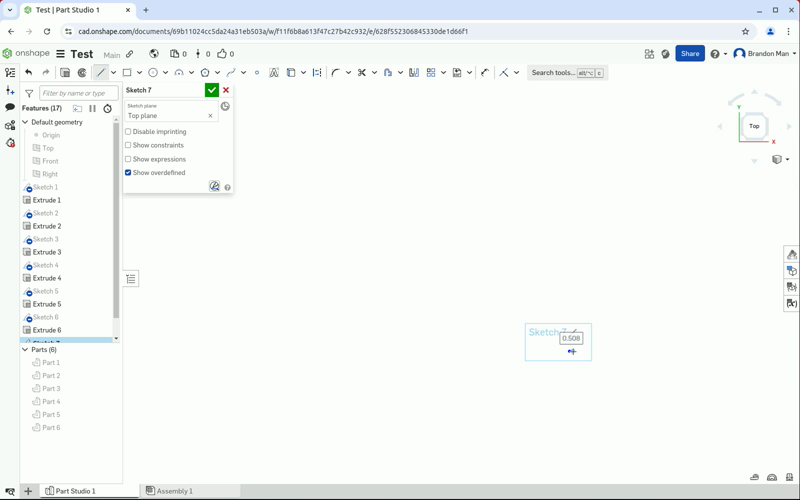
mouse_move(589, 351)
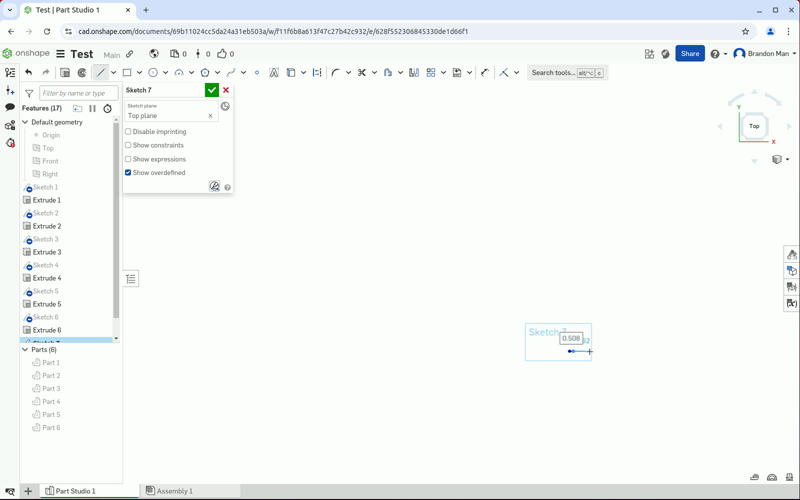
mouse_move(573, 326)
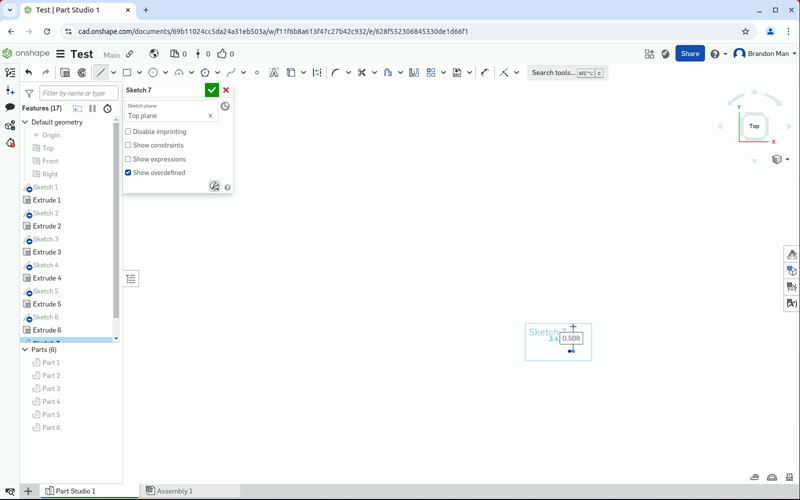
click(573, 326)
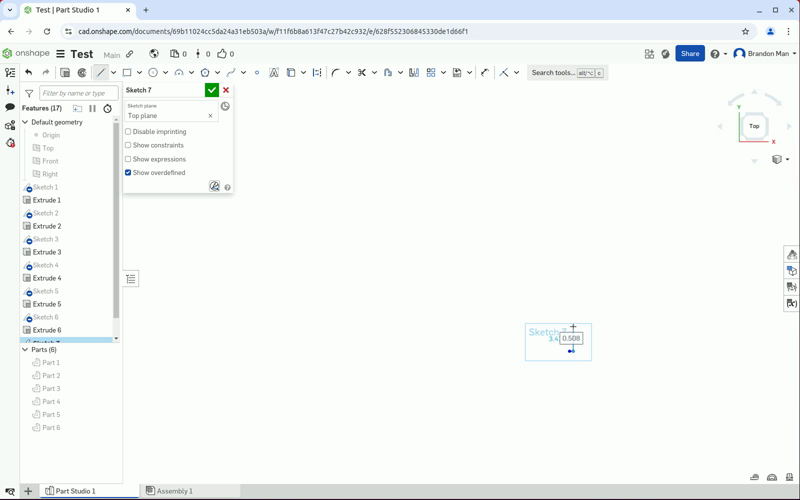
key_up(shift)
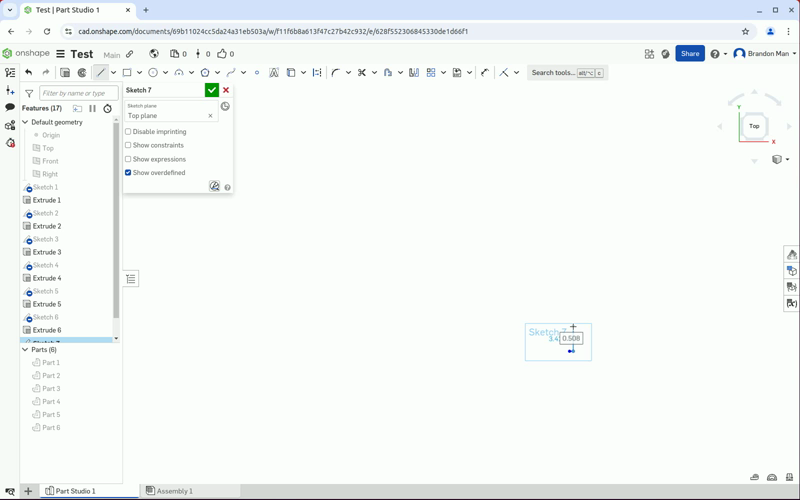
key_down(shift)
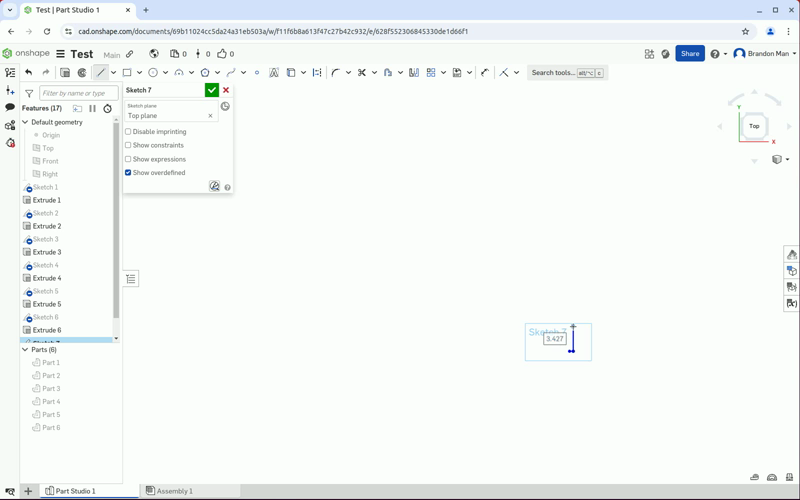
mouse_move(589, 326)
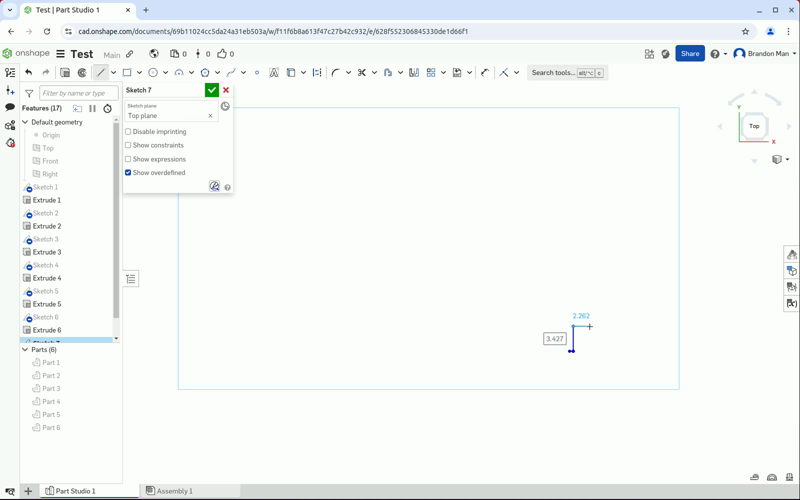
mouse_move(569, 326)
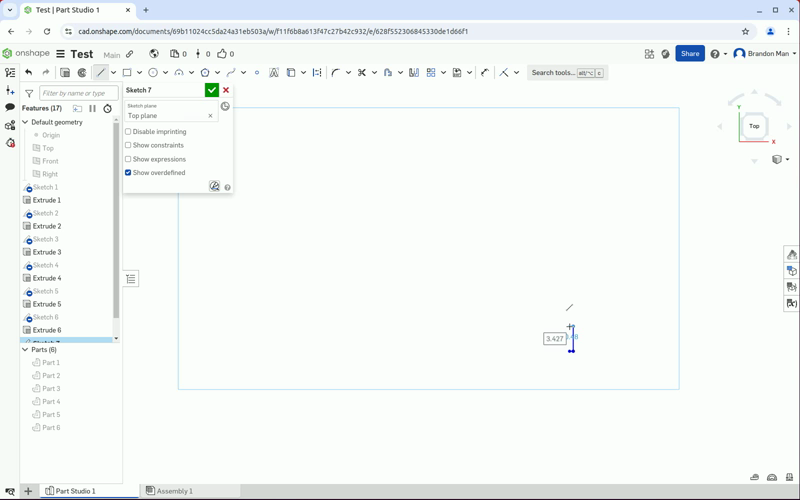
scroll(6)
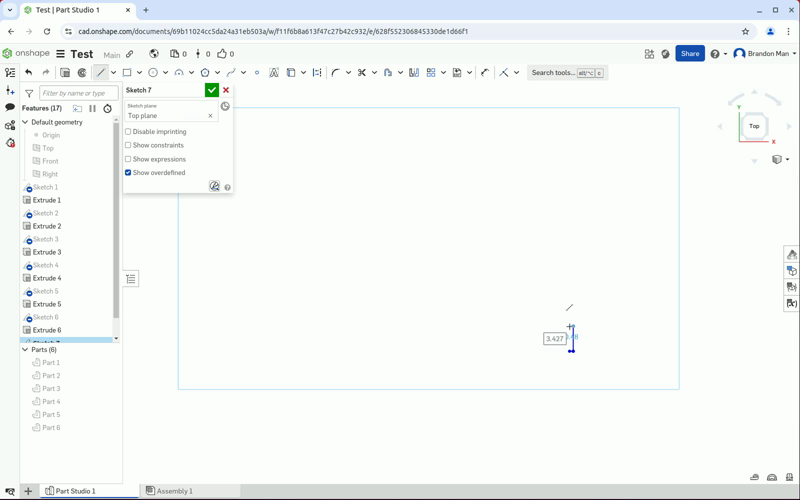
scroll(6)
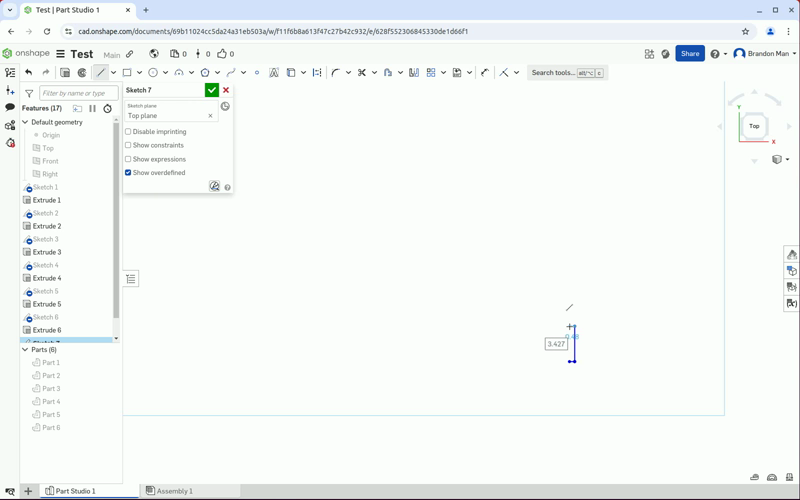
scroll(6)
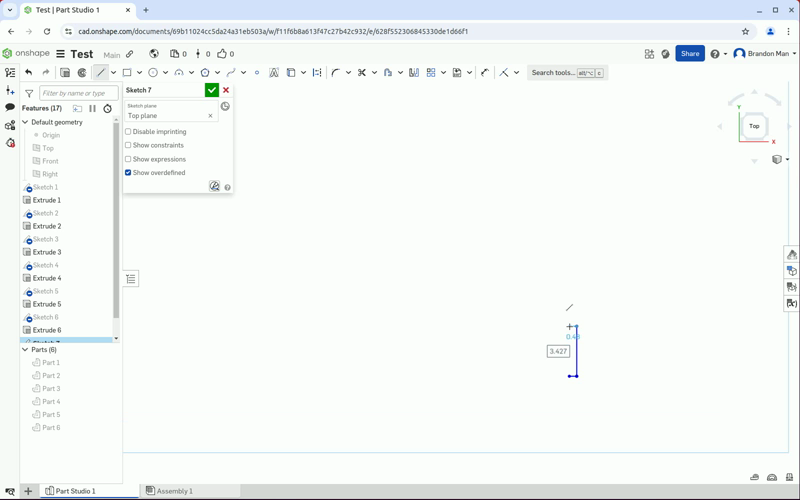
scroll(6)
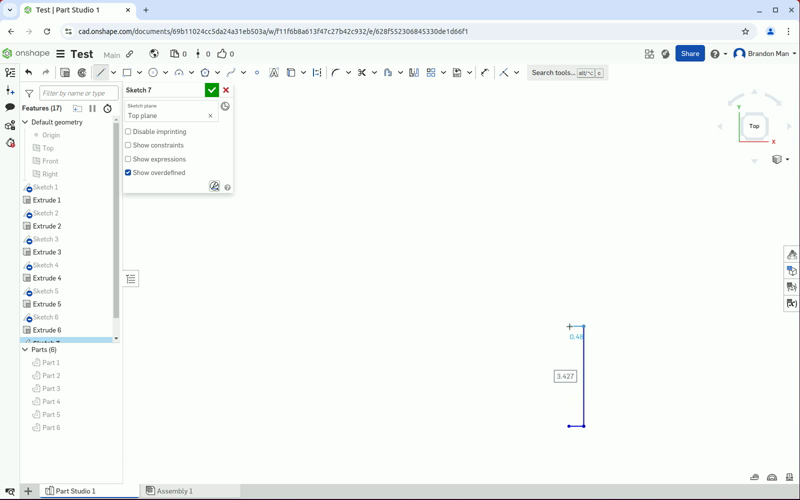
scroll(6)
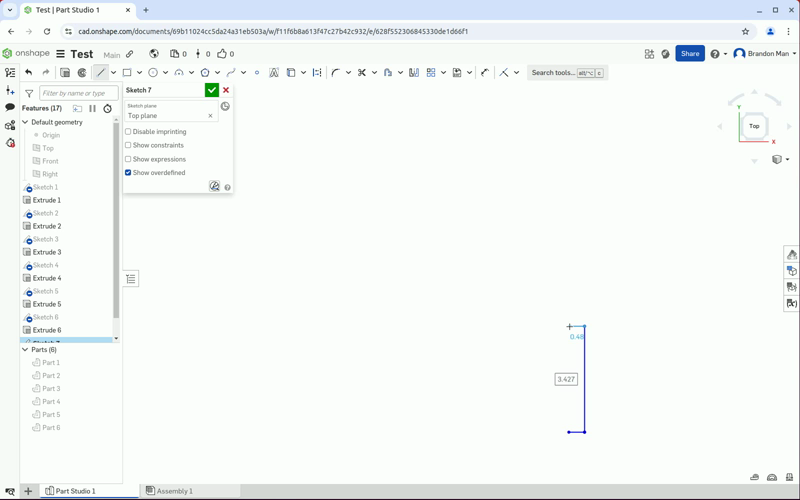
scroll(6)
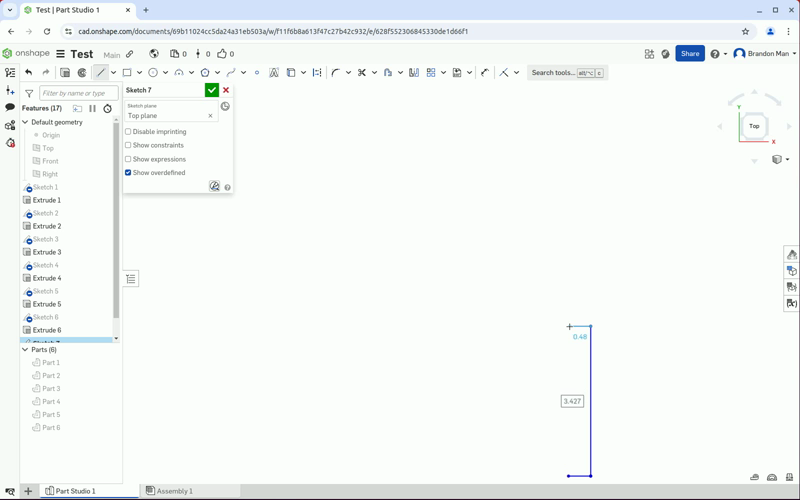
scroll(6)
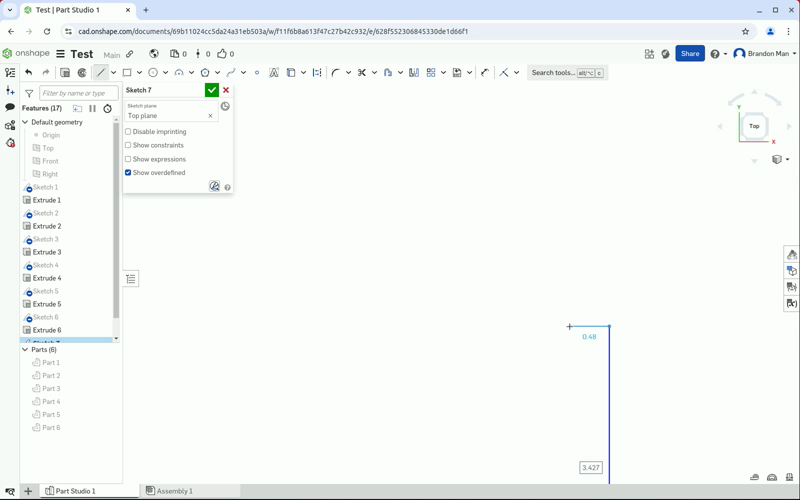
click(569, 326)
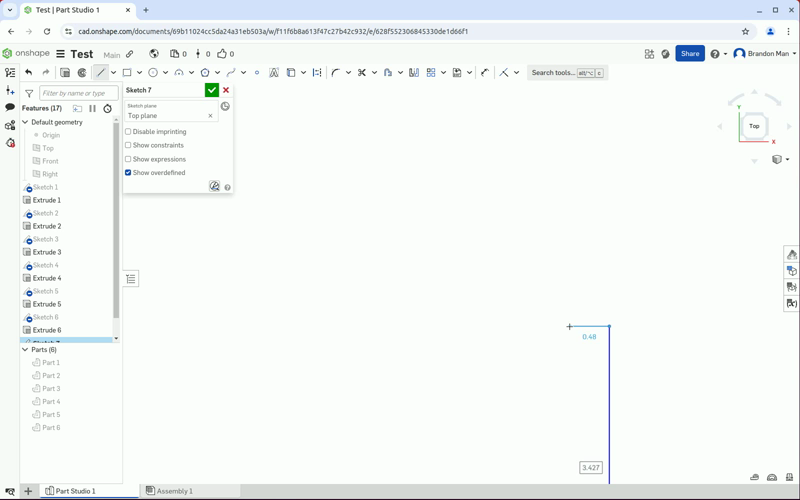
scroll(-6)
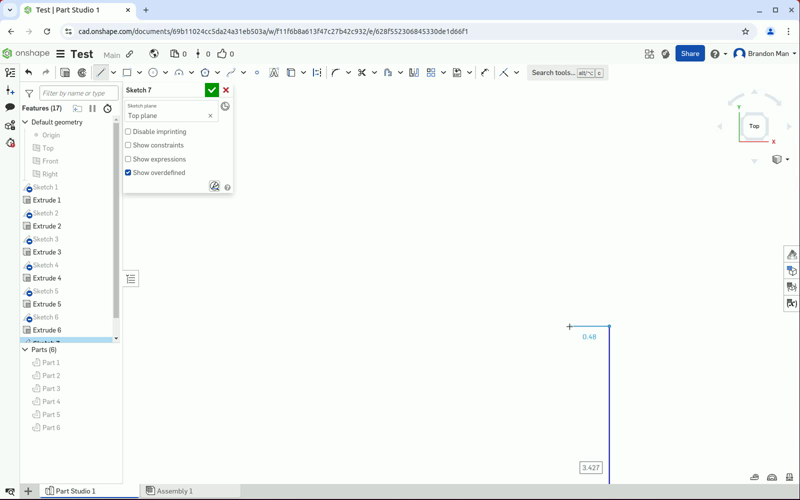
scroll(-6)
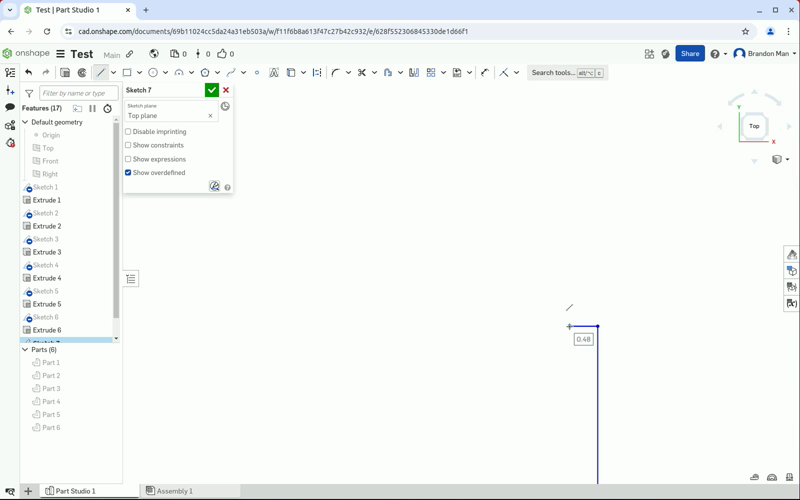
scroll(-6)
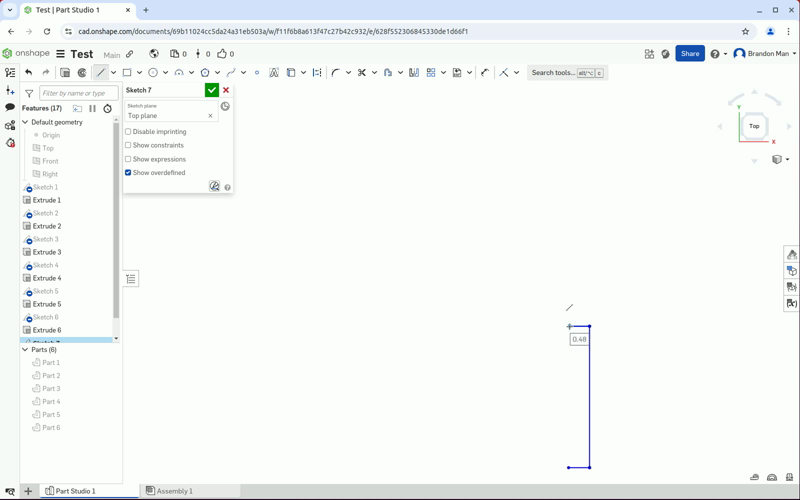
scroll(-6)
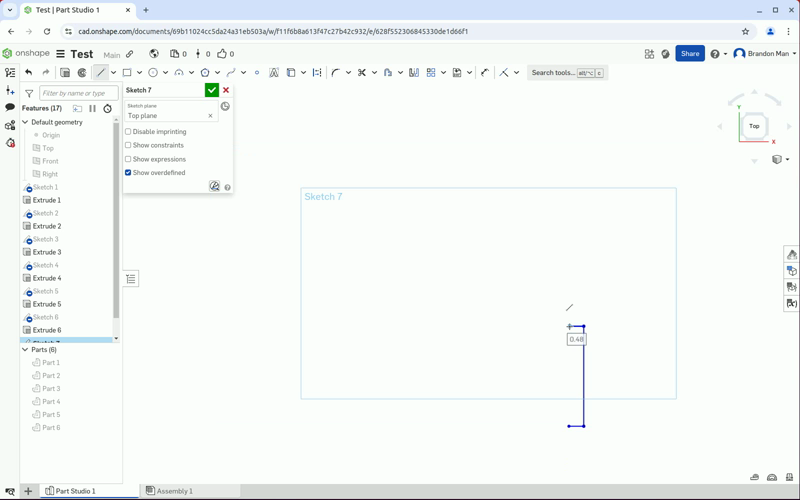
scroll(-6)
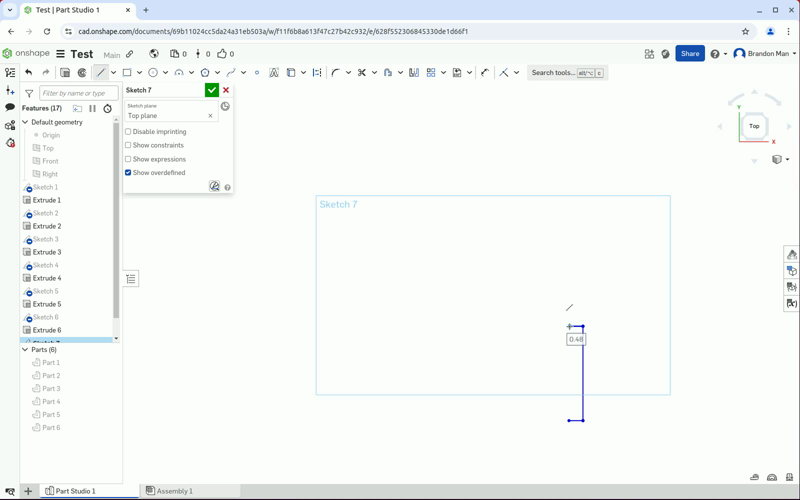
scroll(-6)
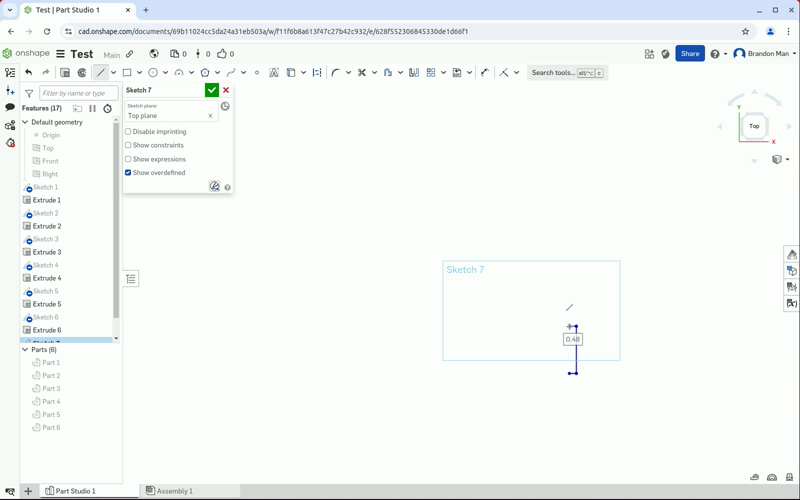
scroll(-6)
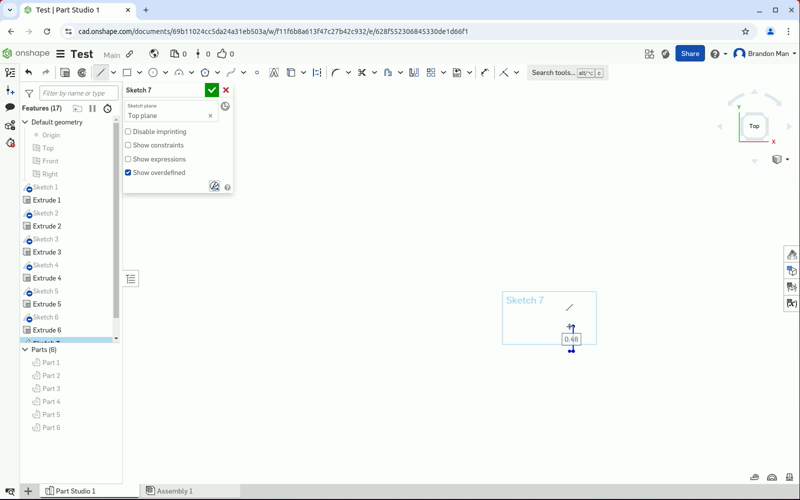
key_up(shift)
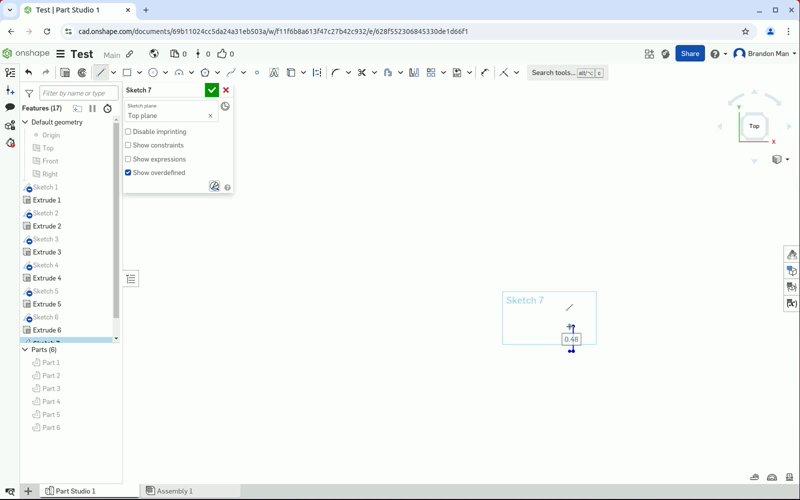
mouse_move(589, 326)
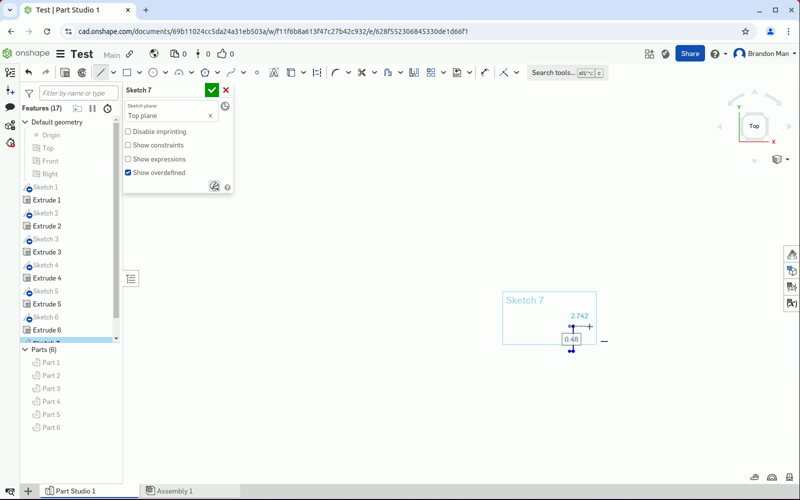
key_down(shift)
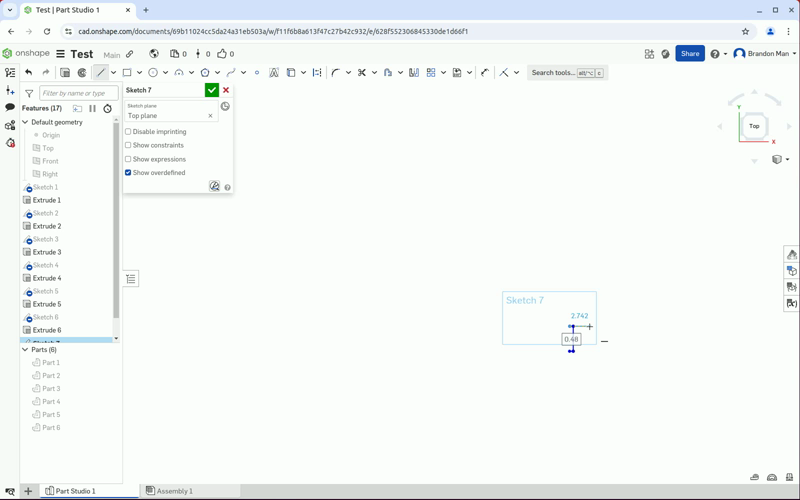
mouse_move(569, 351)
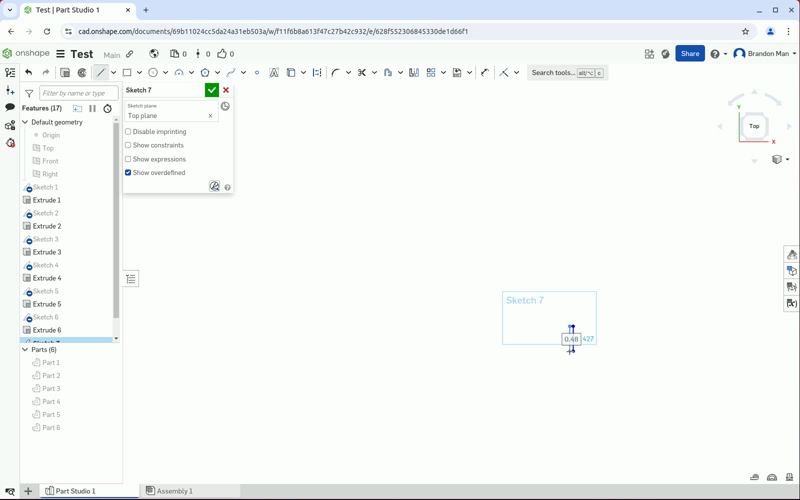
scroll(6)
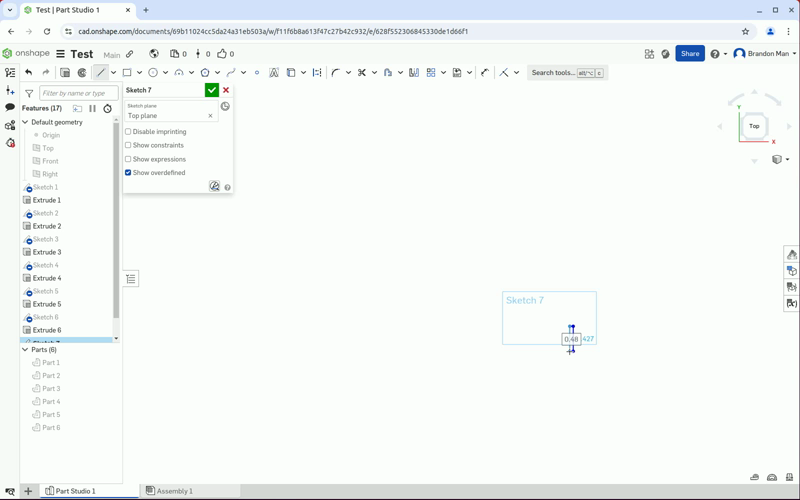
scroll(6)
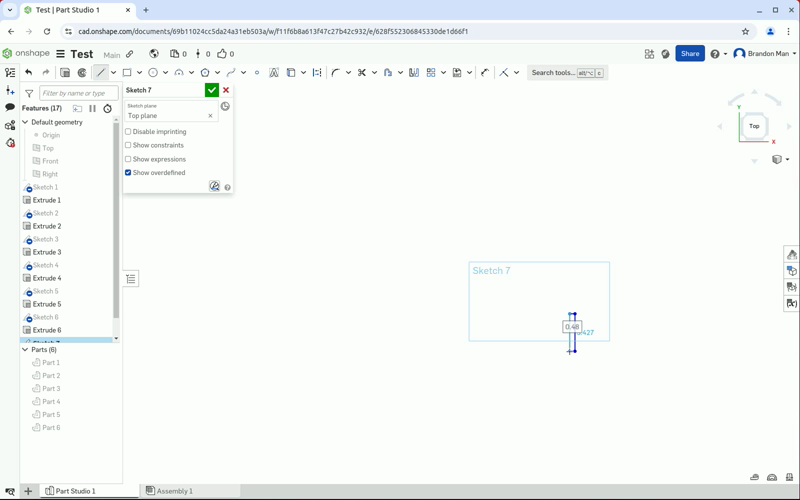
scroll(6)
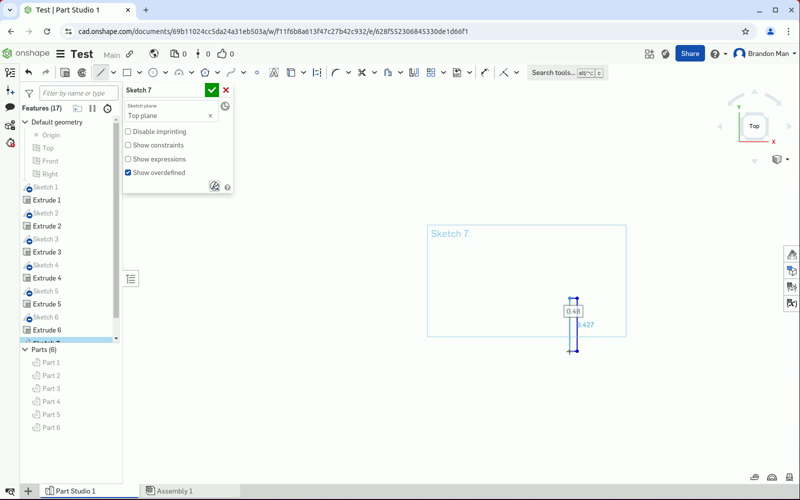
scroll(6)
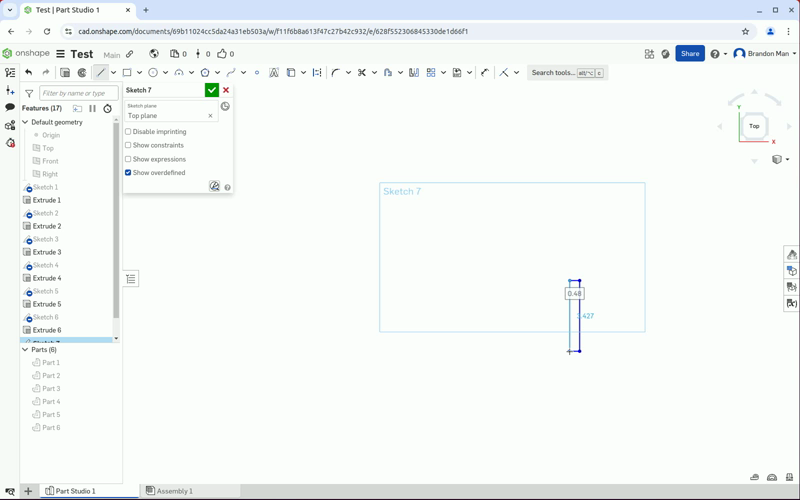
scroll(6)
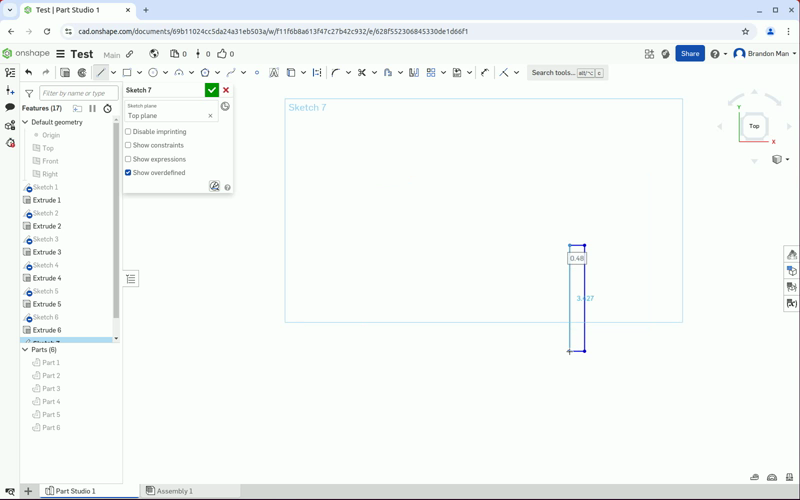
scroll(6)
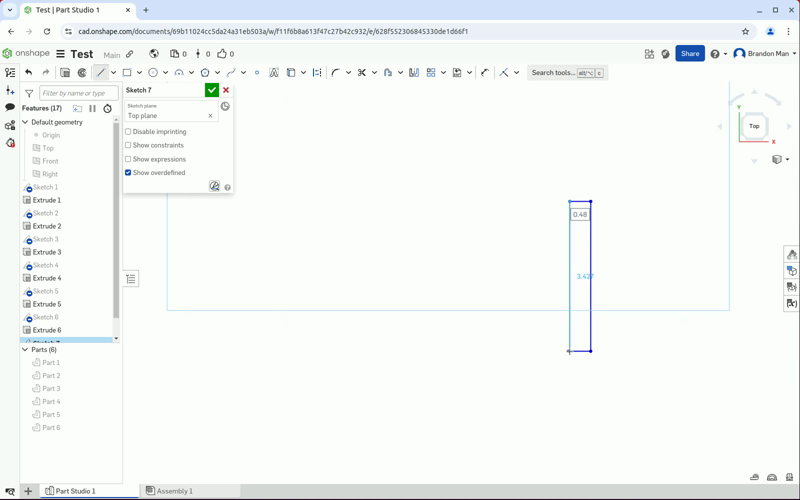
scroll(6)
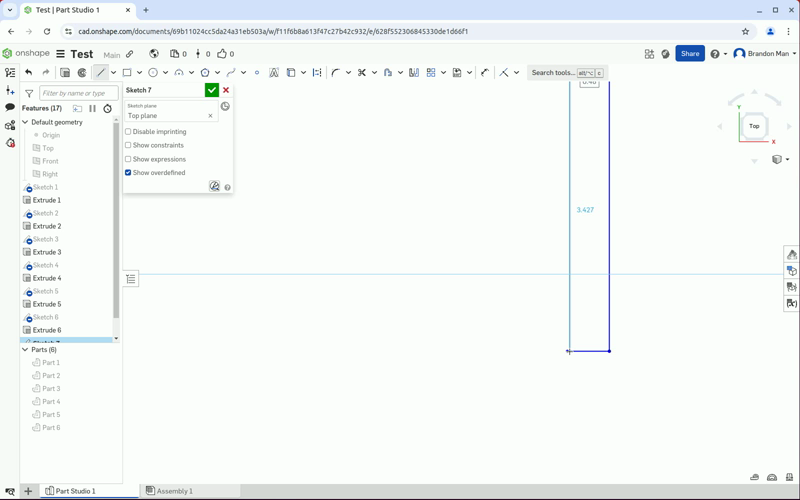
key_up(shift)
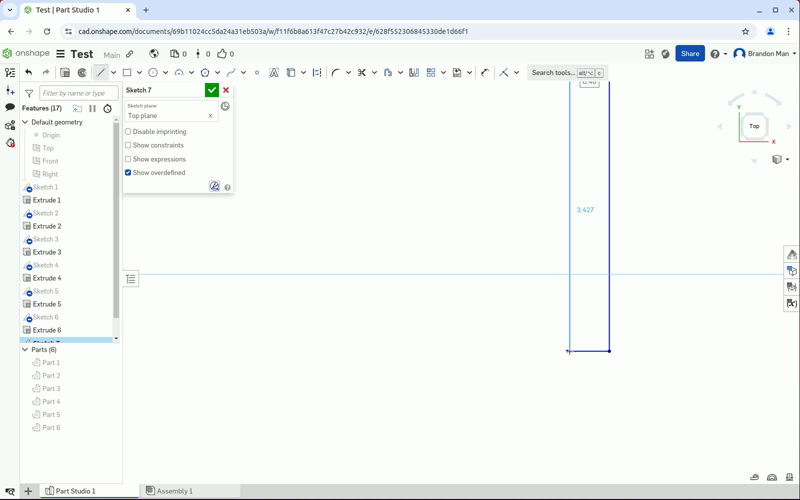
click(569, 351)
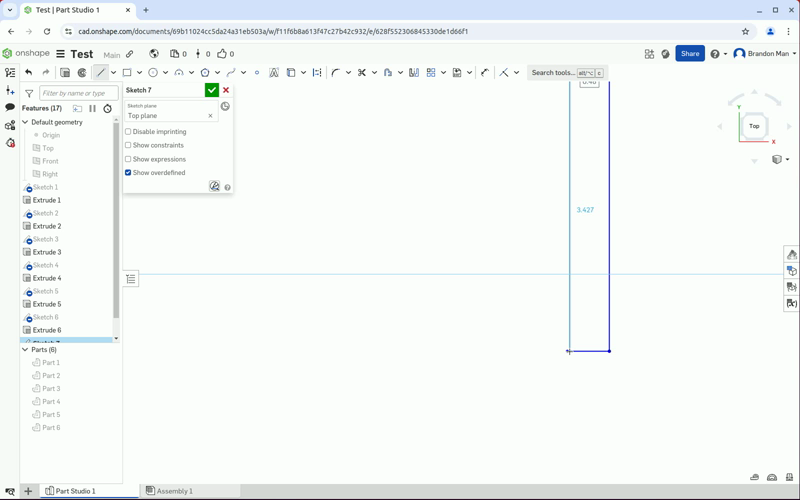
scroll(-6)
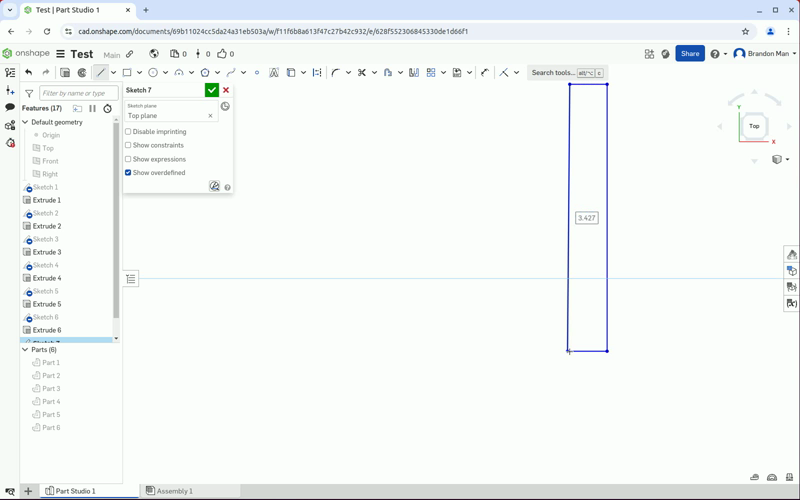
scroll(-6)
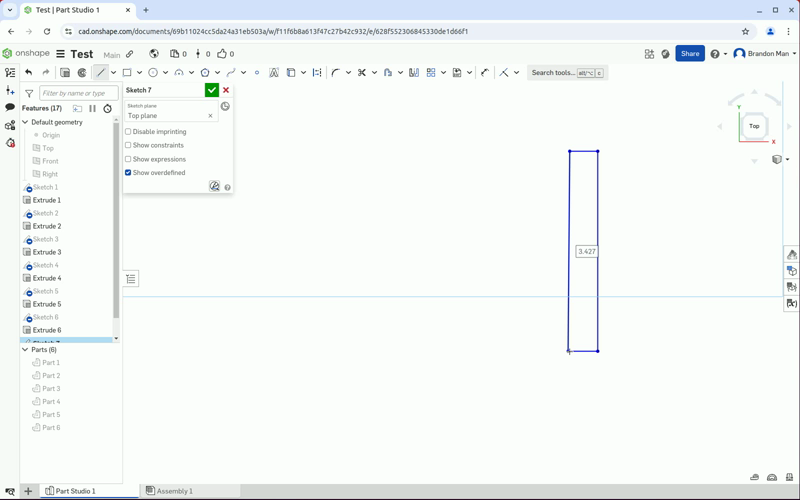
scroll(-6)
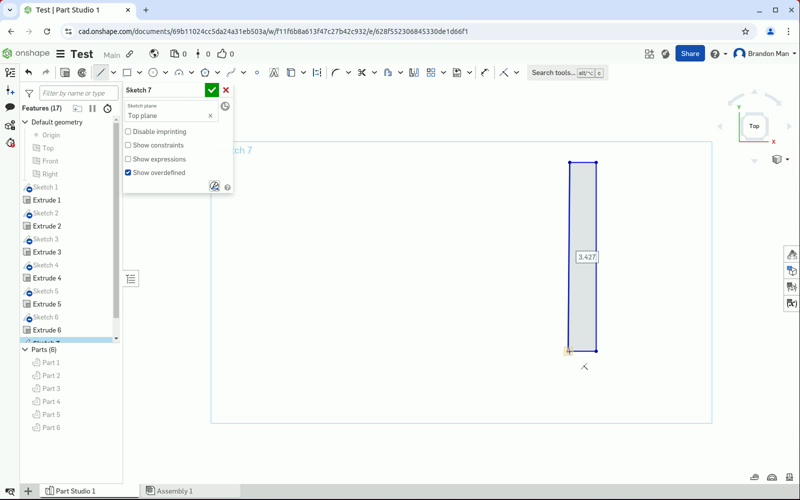
scroll(-6)
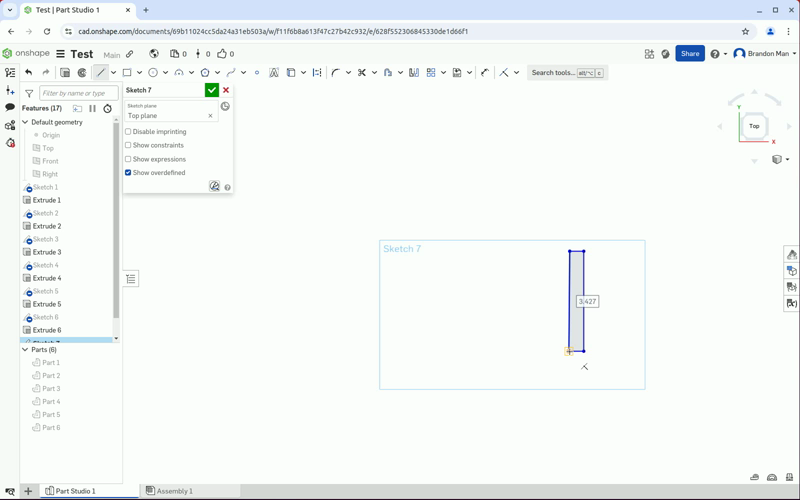
scroll(-6)
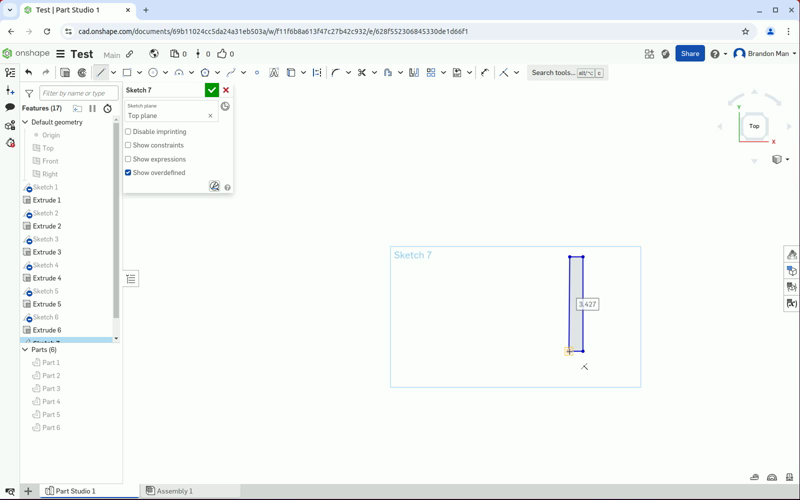
scroll(-6)
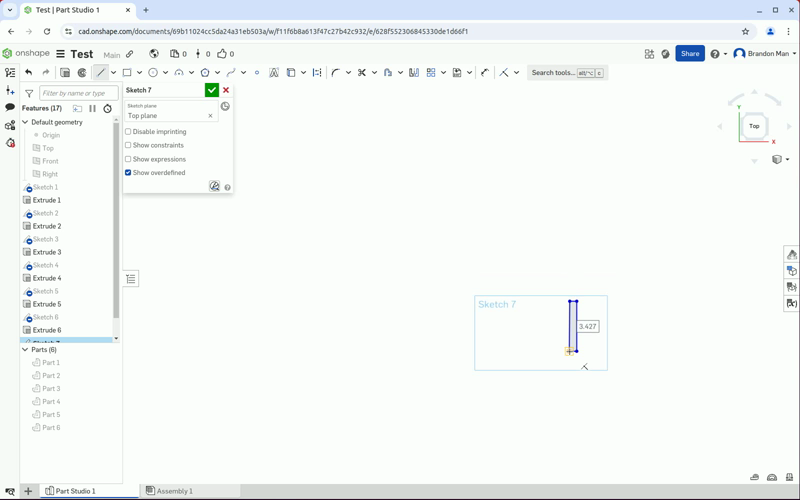
scroll(-6)
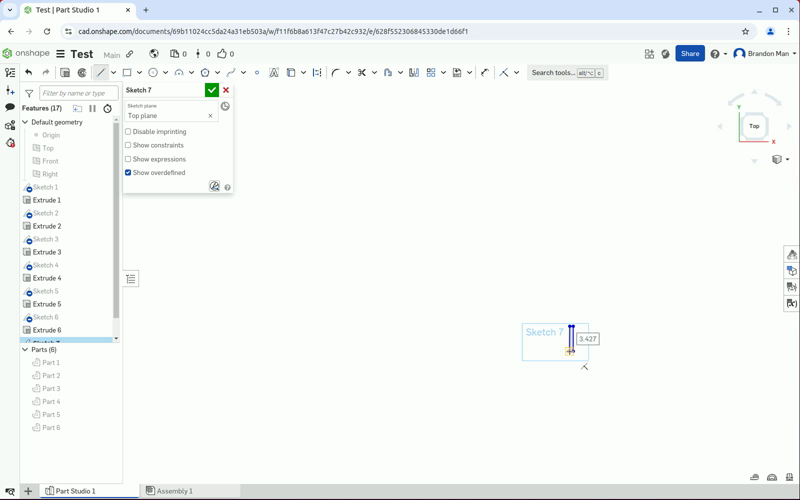
key(esc)
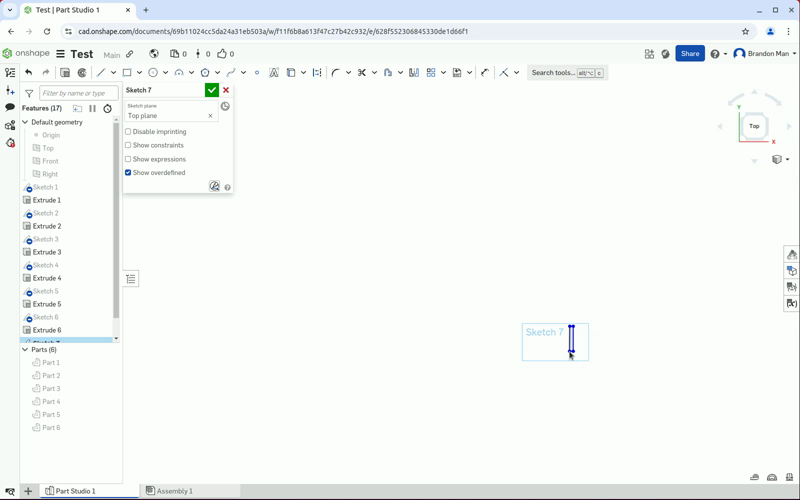
mouse_move(570, 326)
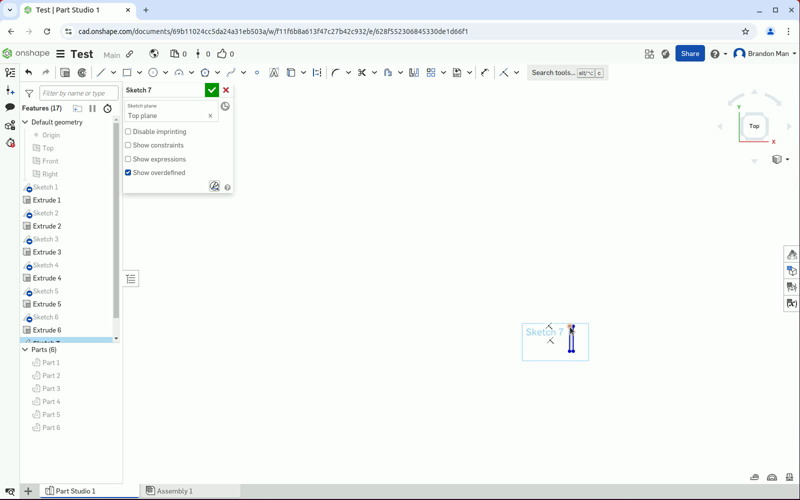
scroll(6)
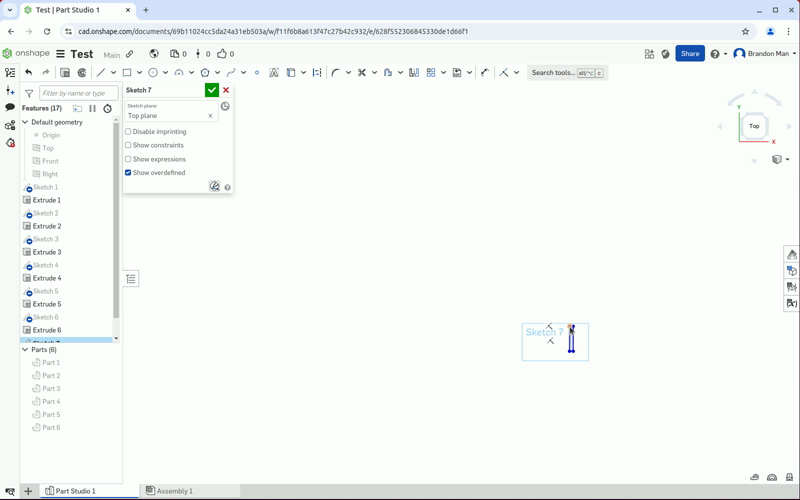
scroll(6)
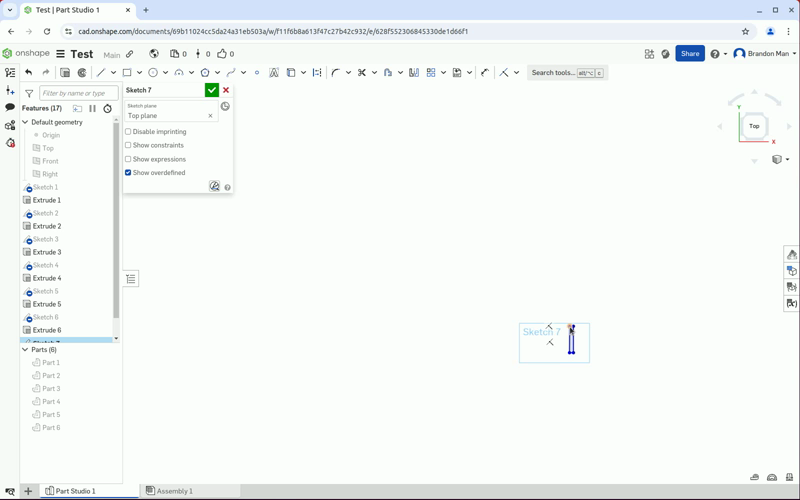
scroll(6)
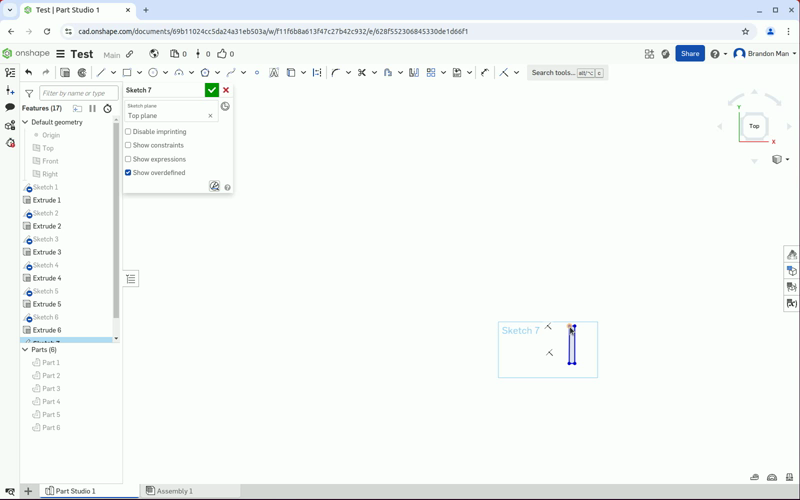
scroll(6)
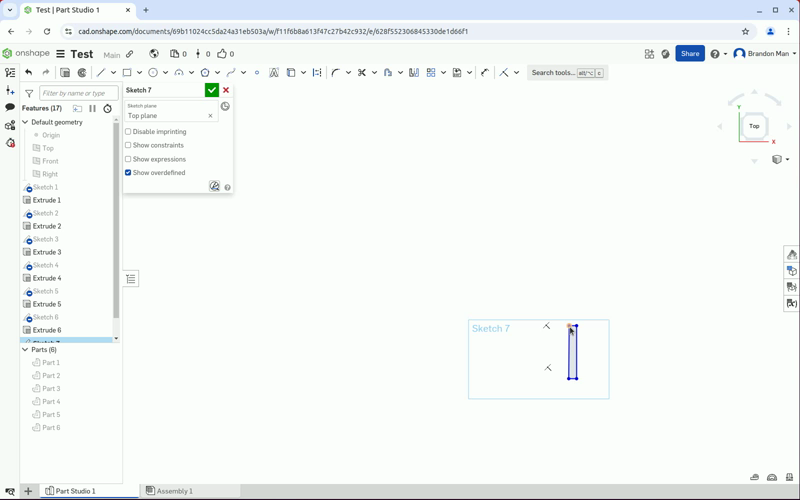
scroll(6)
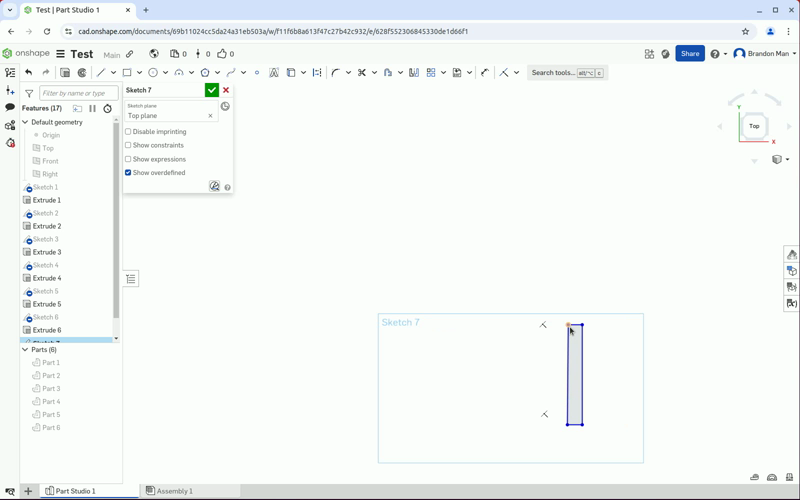
scroll(6)
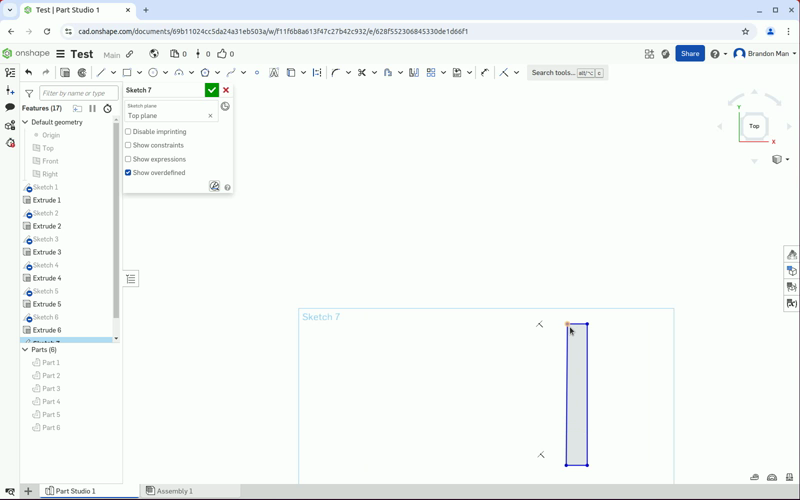
scroll(6)
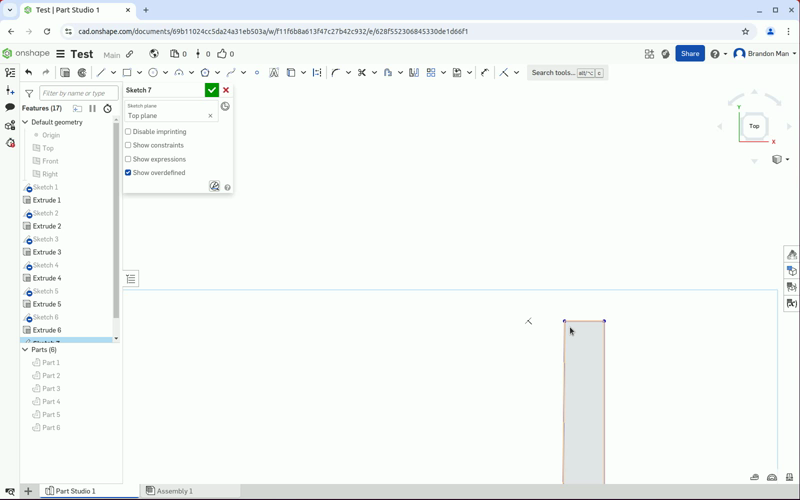
click(570, 326)
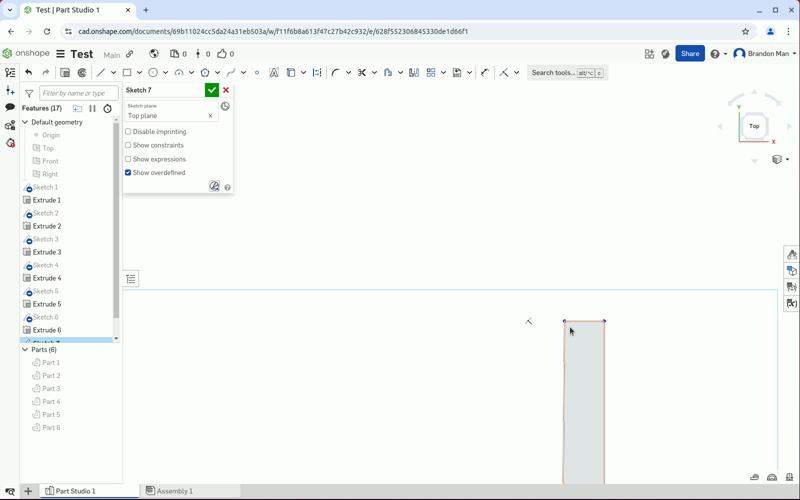
scroll(-6)
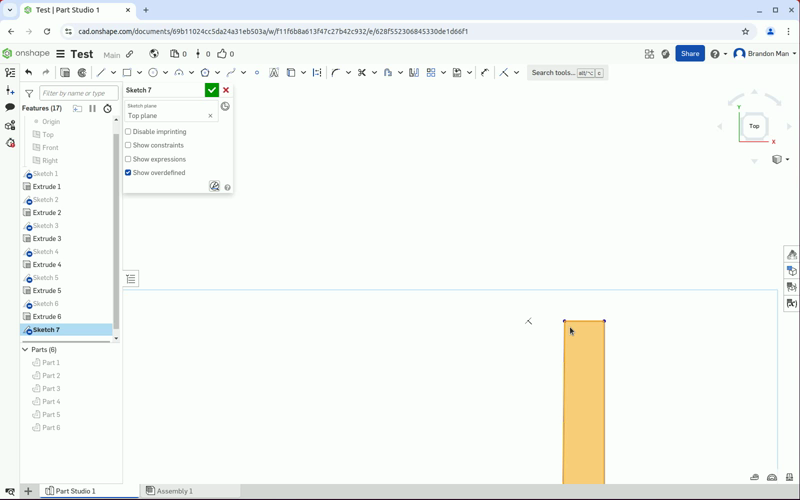
scroll(-6)
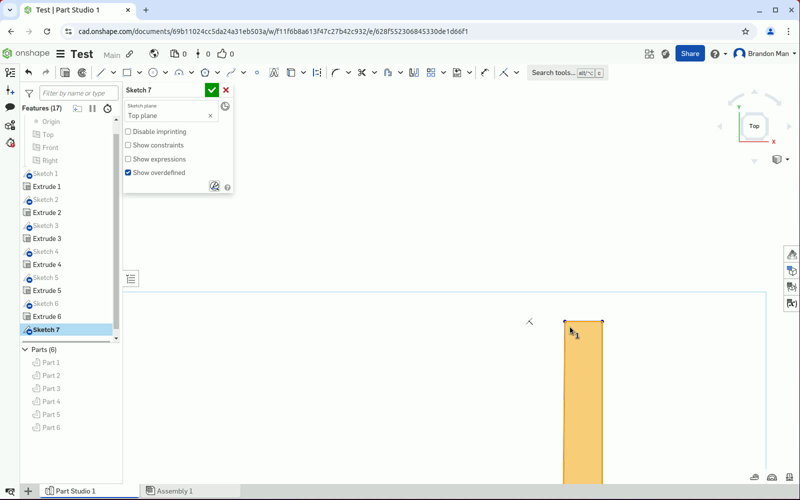
scroll(-6)
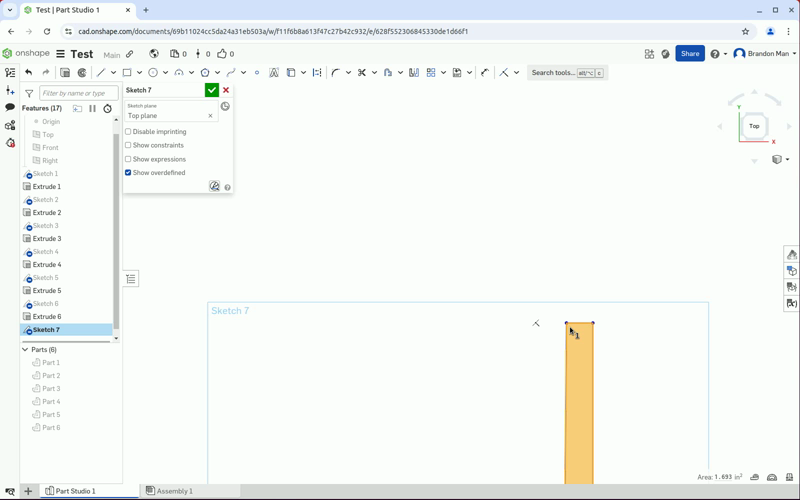
scroll(-6)
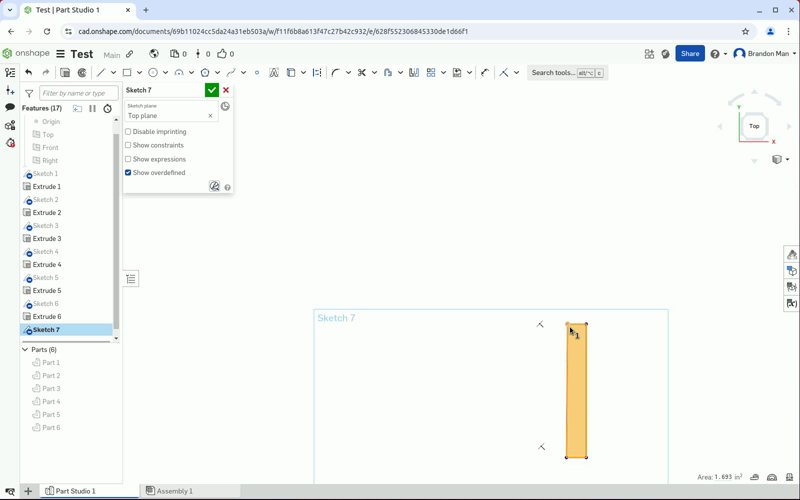
scroll(-6)
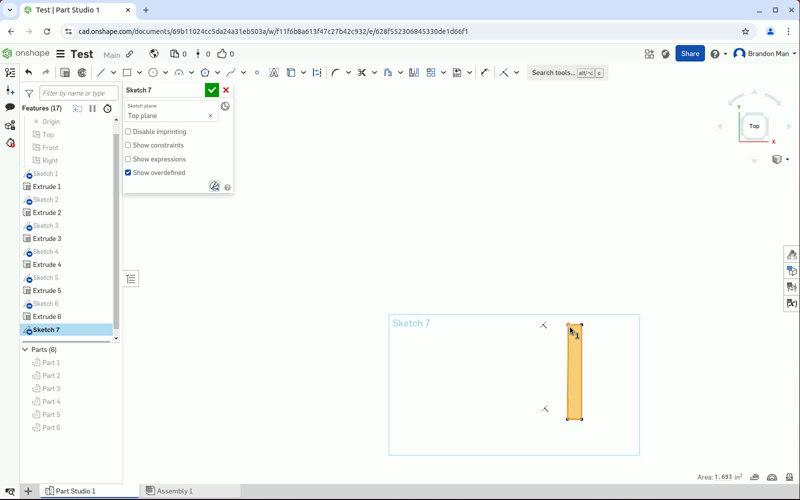
scroll(-6)
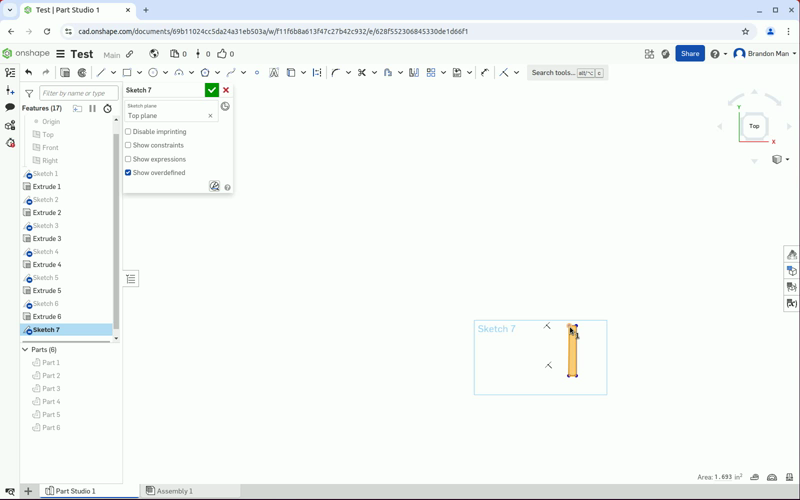
scroll(-6)
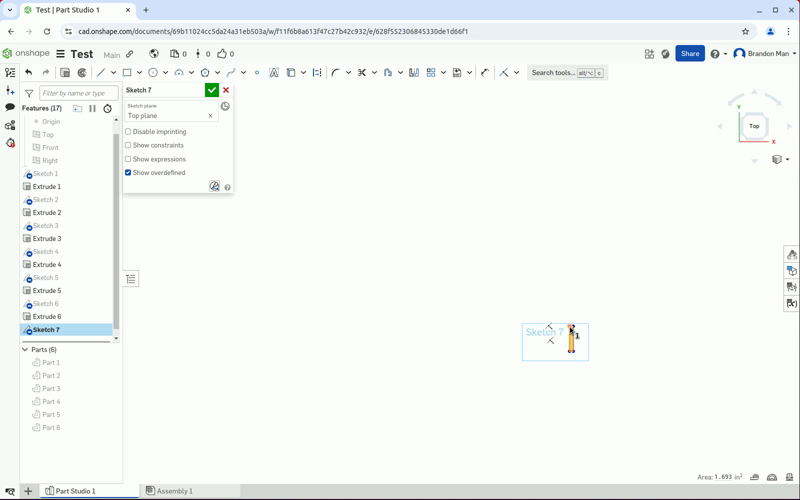
mouse_move(73, 352)
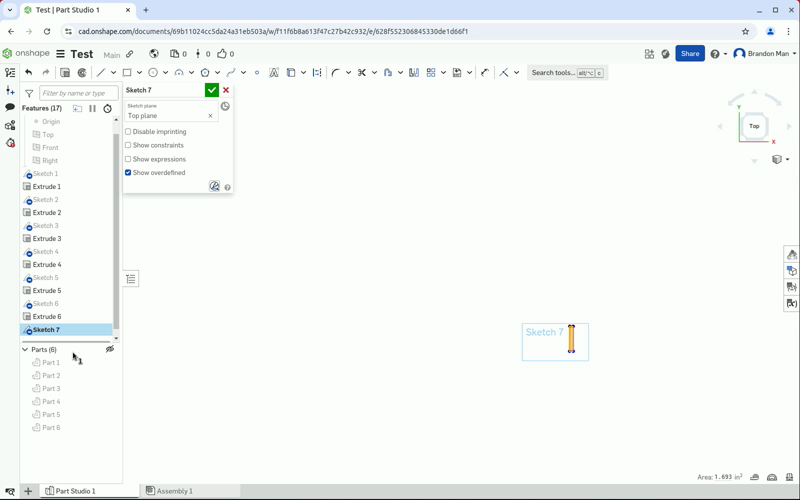
key(shift+y)
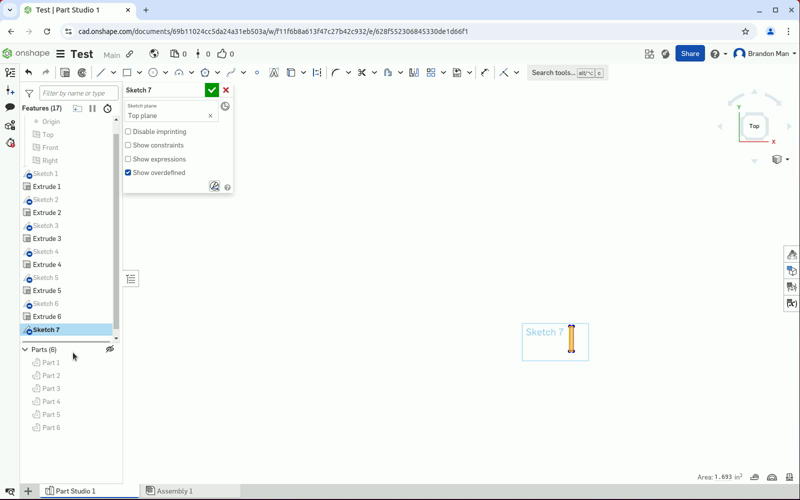
key(shift+e)
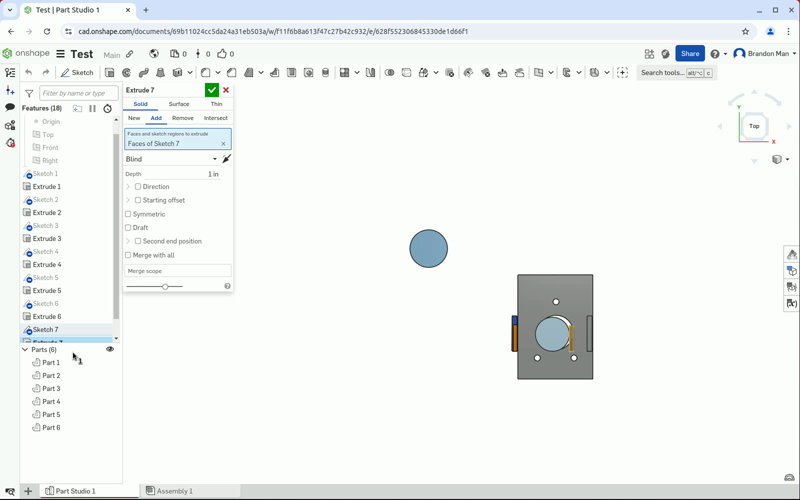
mouse_move(143, 106)
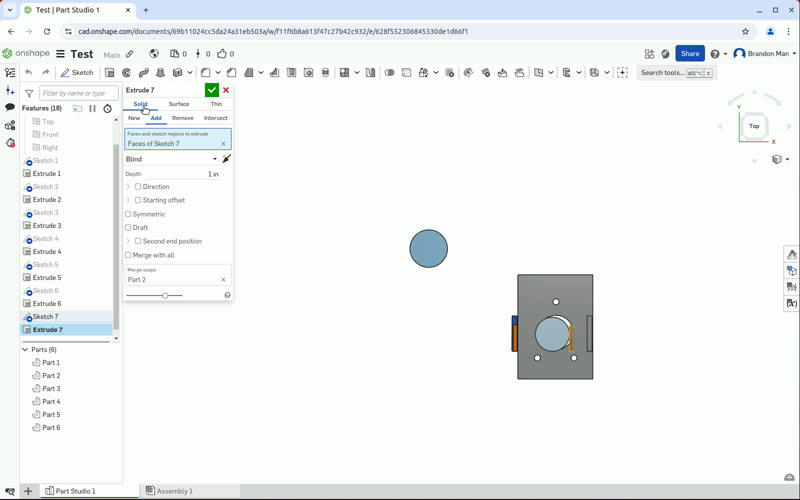
click(143, 106)
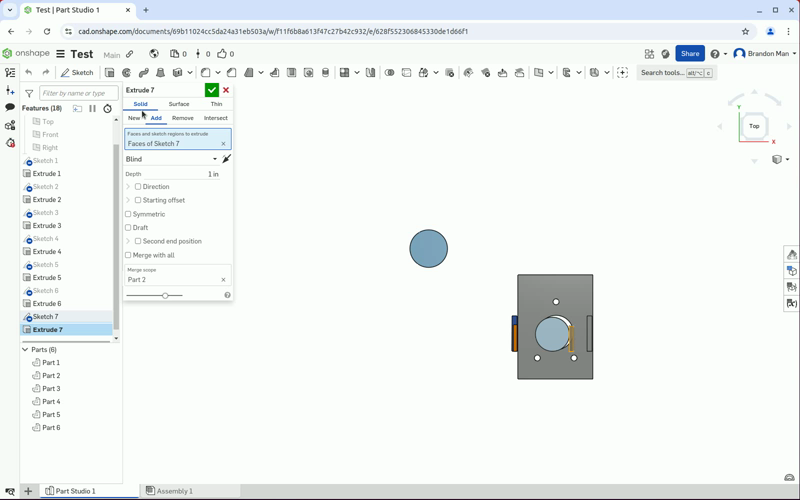
mouse_move(137, 120)
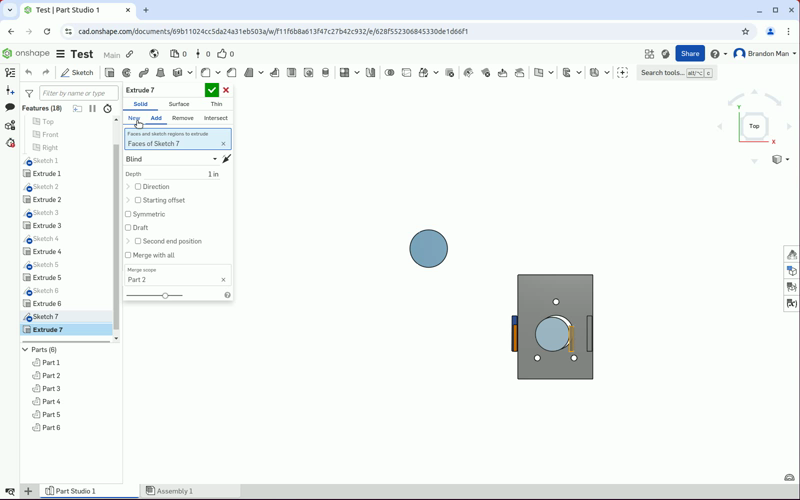
click(137, 120)
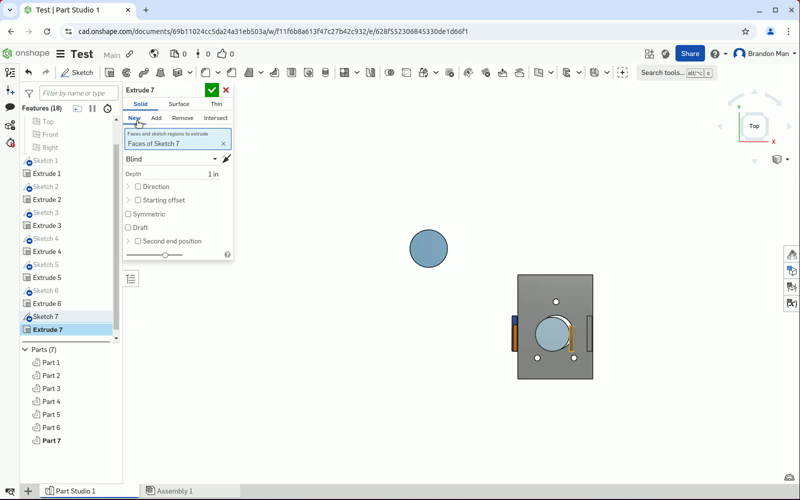
key(tab, 4)
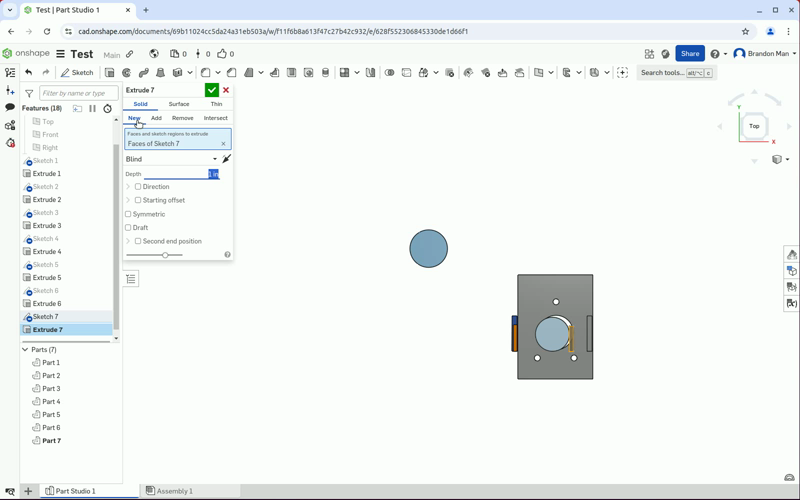
text(1.926)
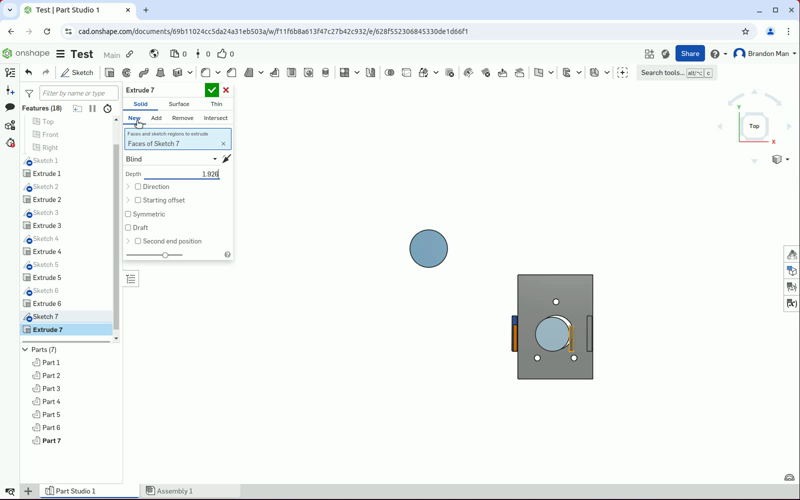
key(enter)
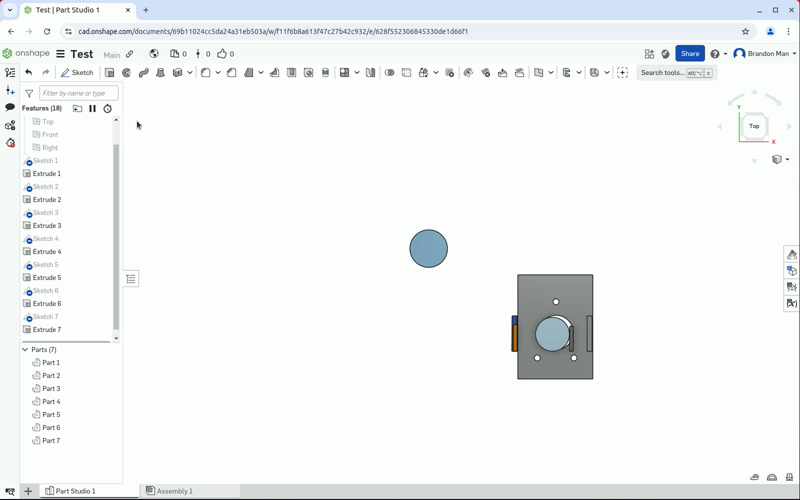
key(shift+h)
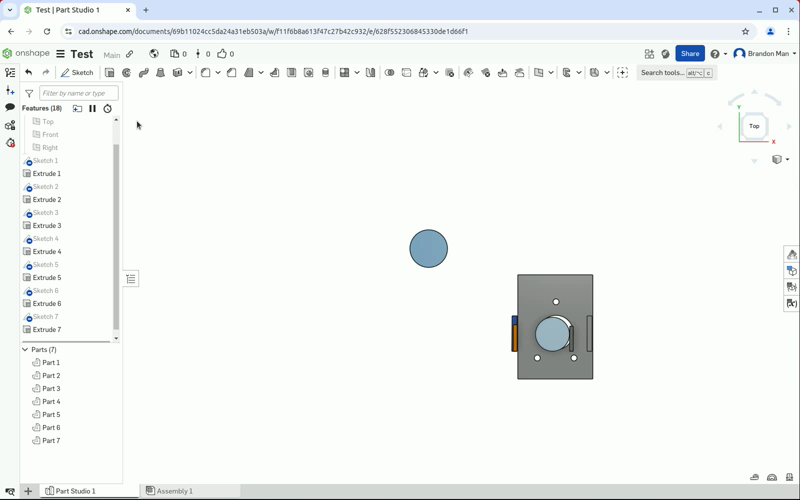
key(shift+h)
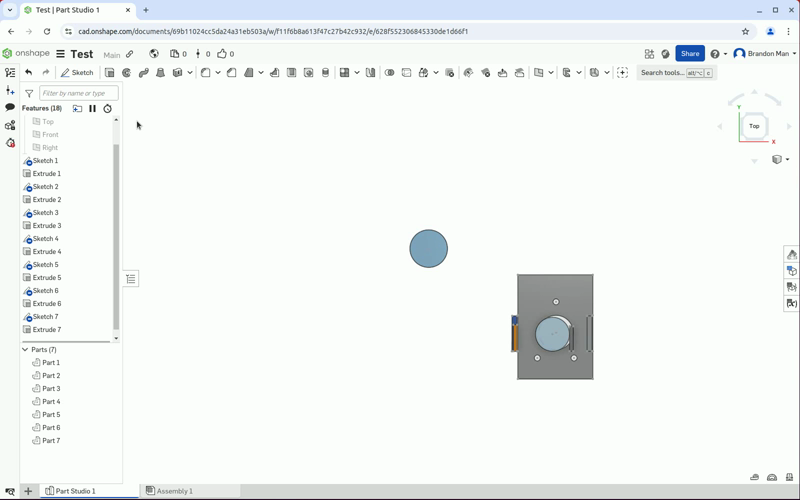
key(shift+7)
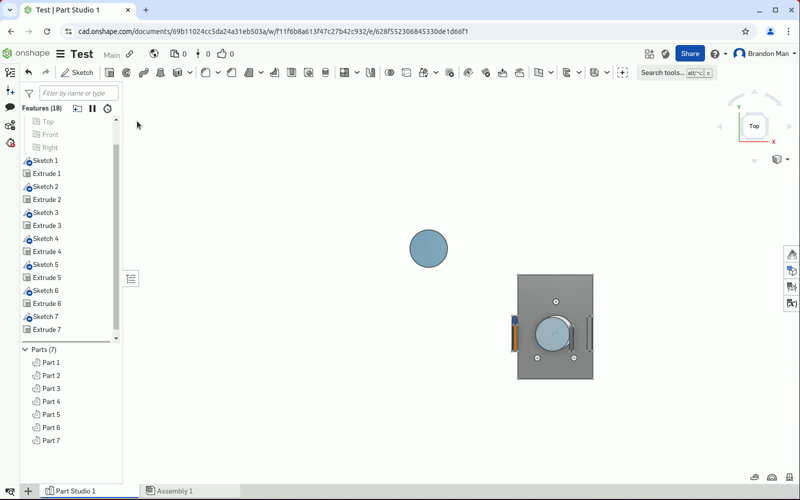
key(up, 3)
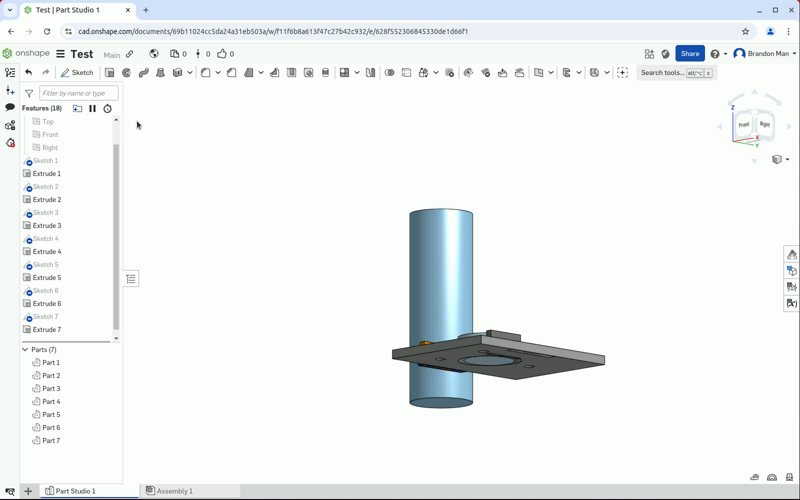
key(left, 3)
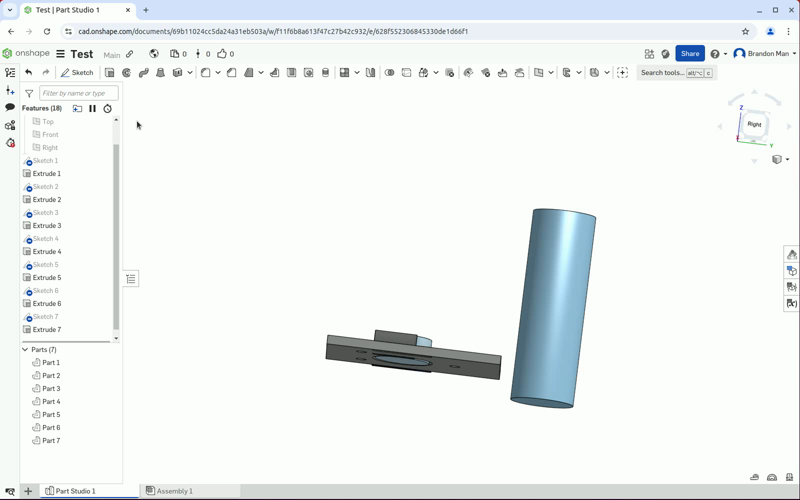
key(right, 3)
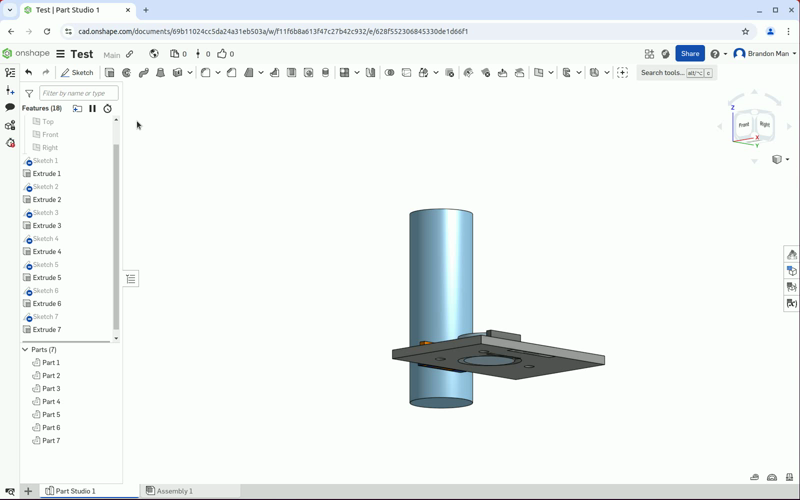
key(down, 3)
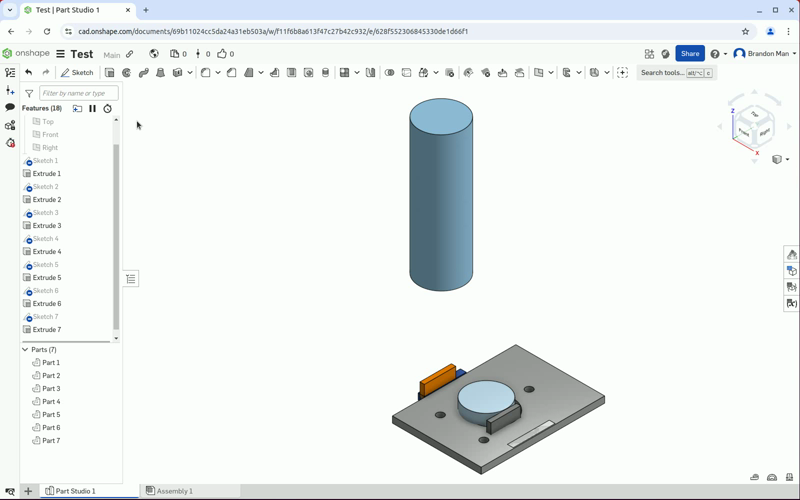
mouse_move(69, 163)
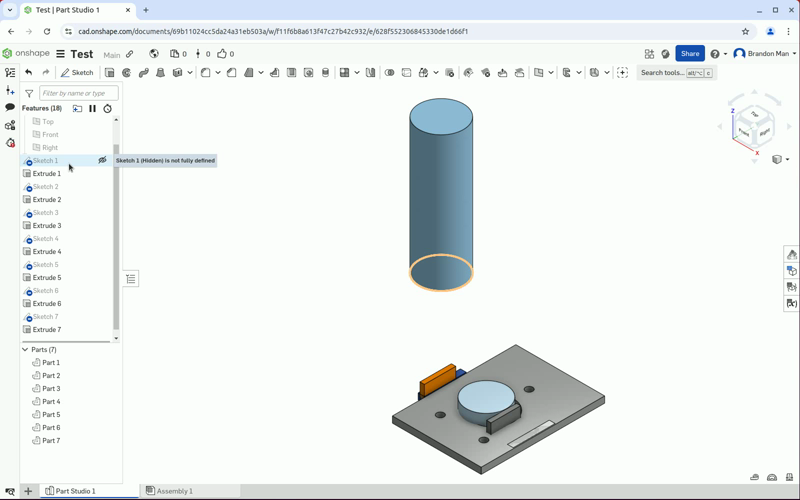
click(69, 163)